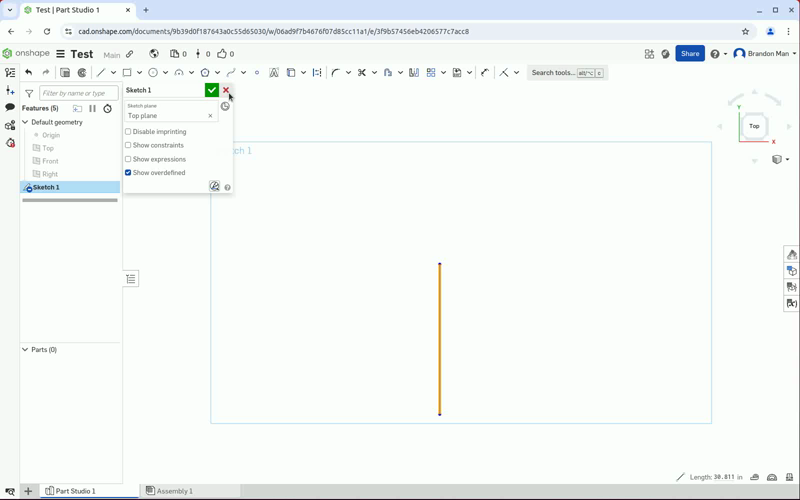
key(shift+h)
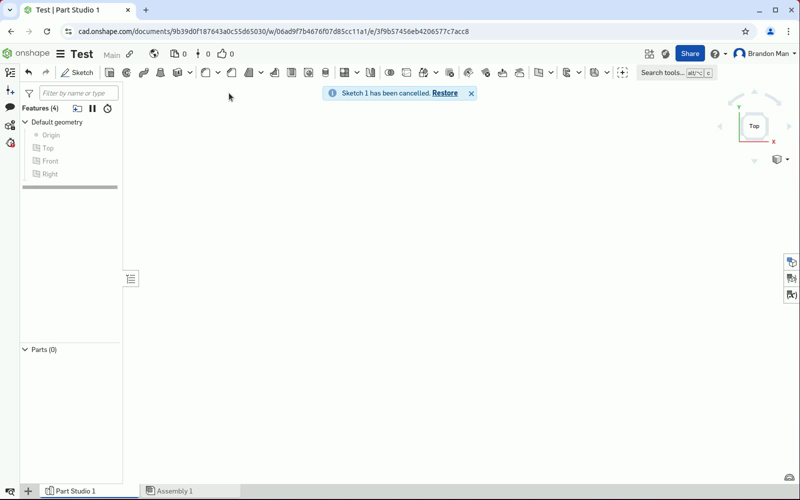
mouse_move(73, 352)
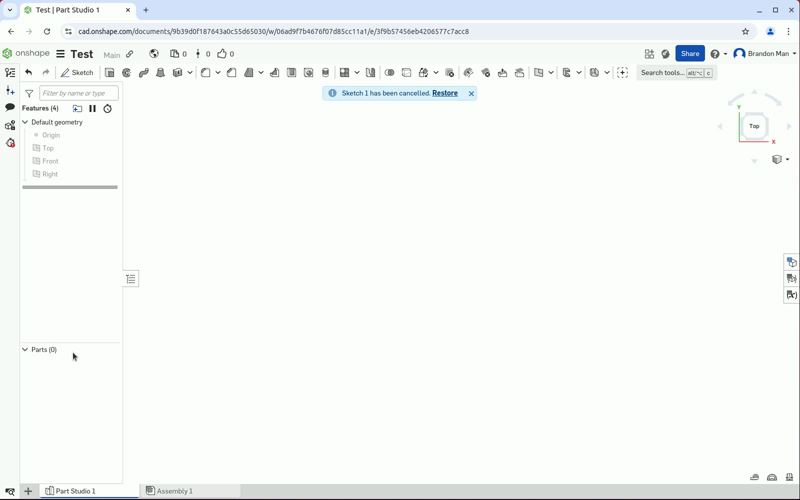
key(y)
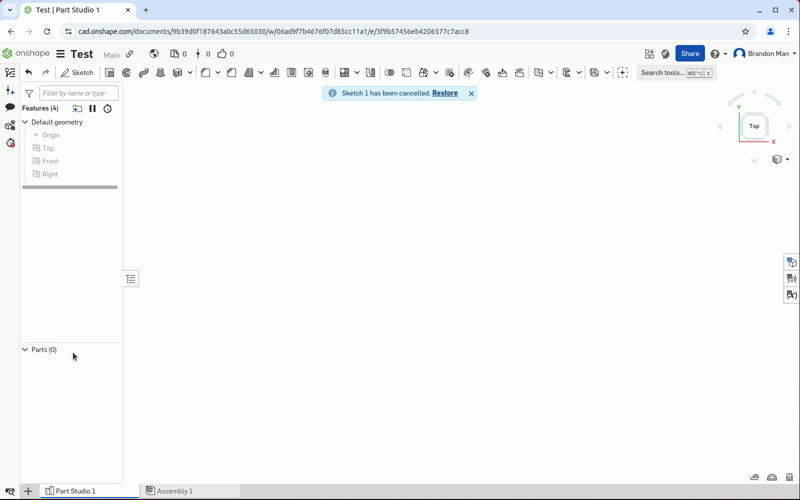
key(shift+p)
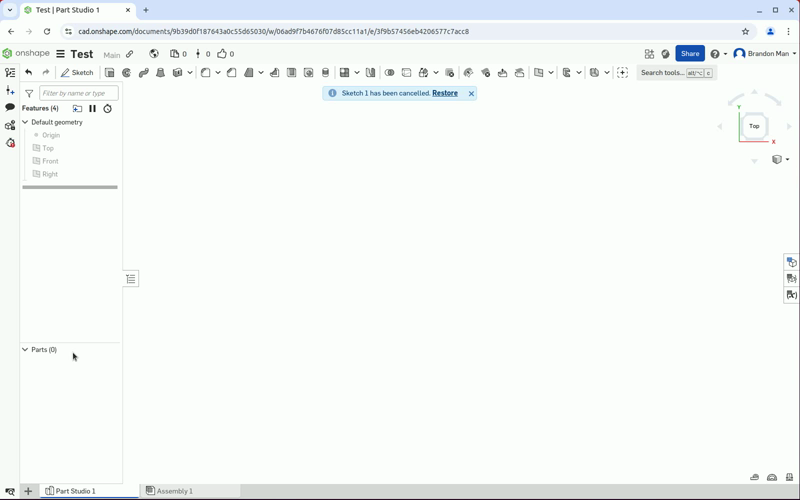
key(space)
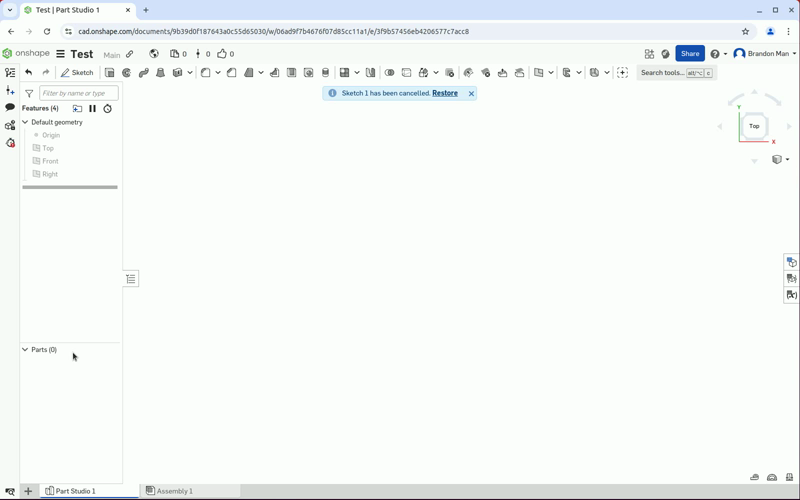
key_down(shift)
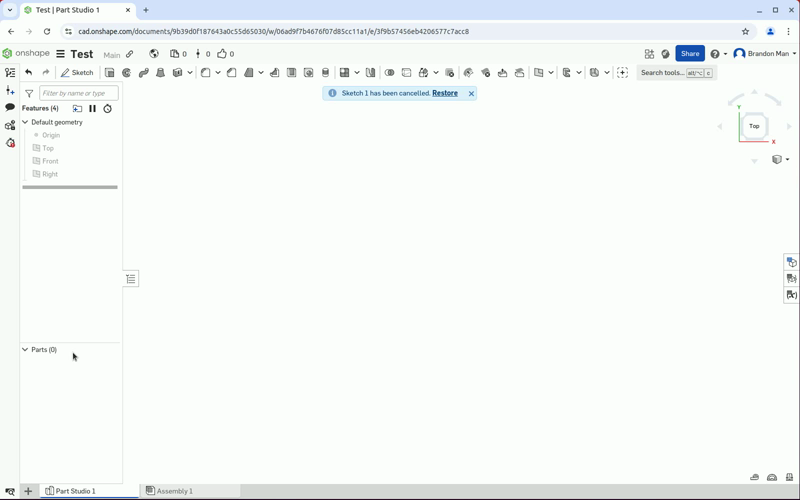
key(up)
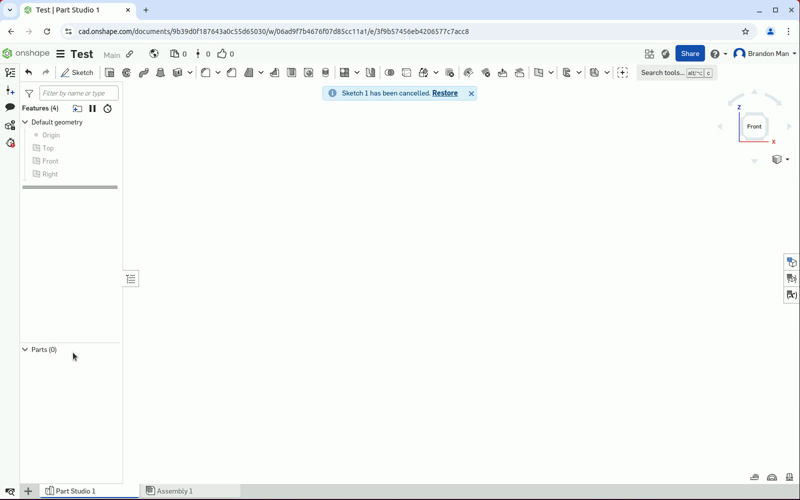
key_up(shift)
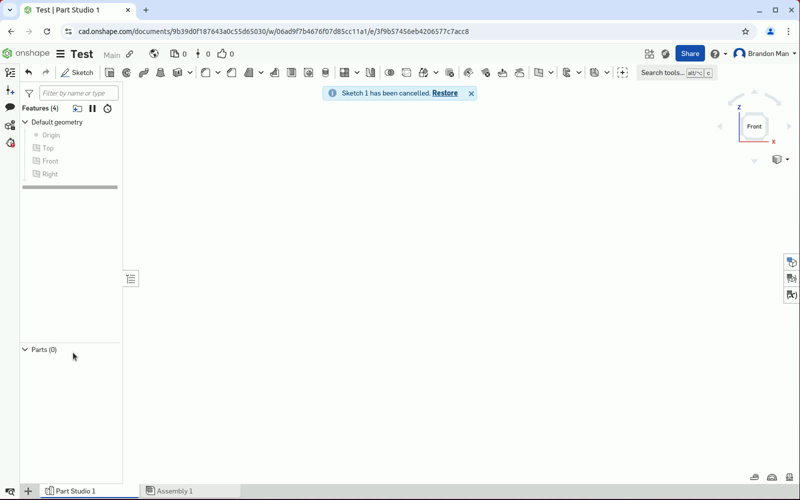
mouse_move(73, 352)
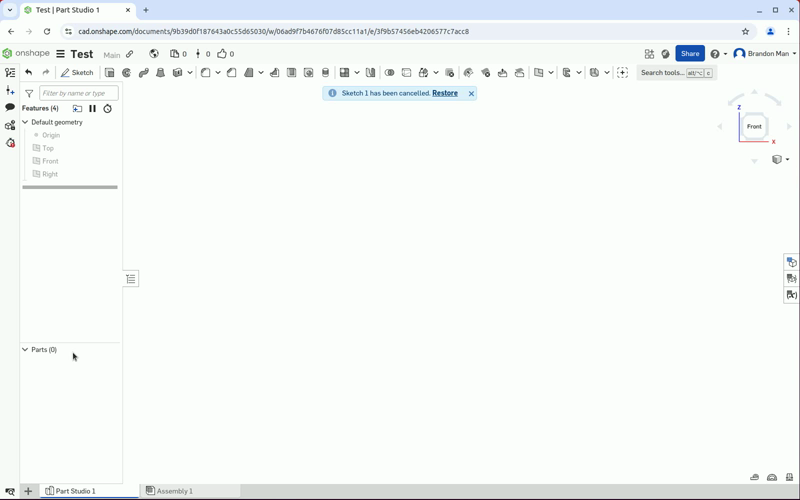
key(shift+y)
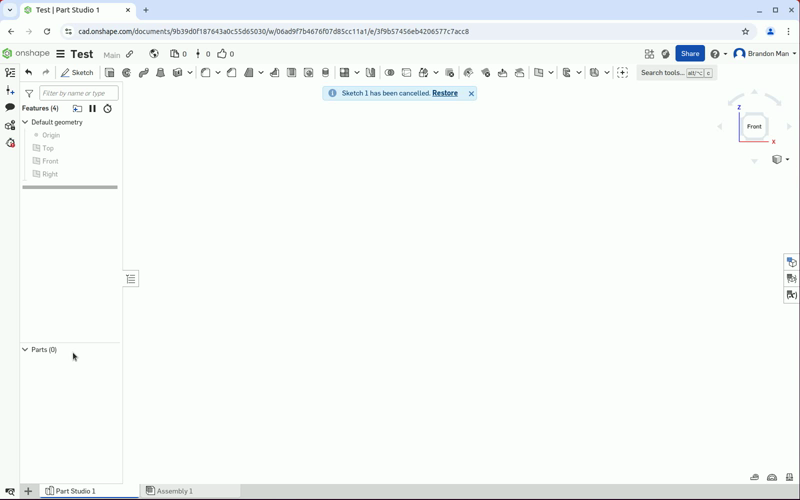
key(shift+s)
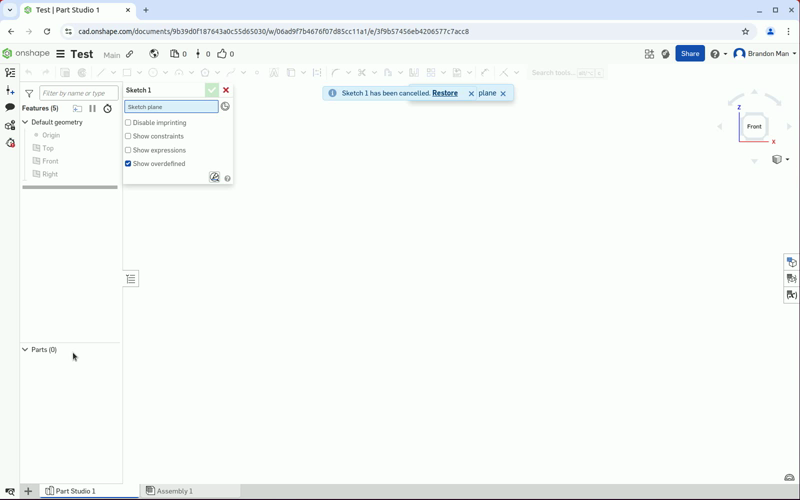
mouse_move(73, 163)
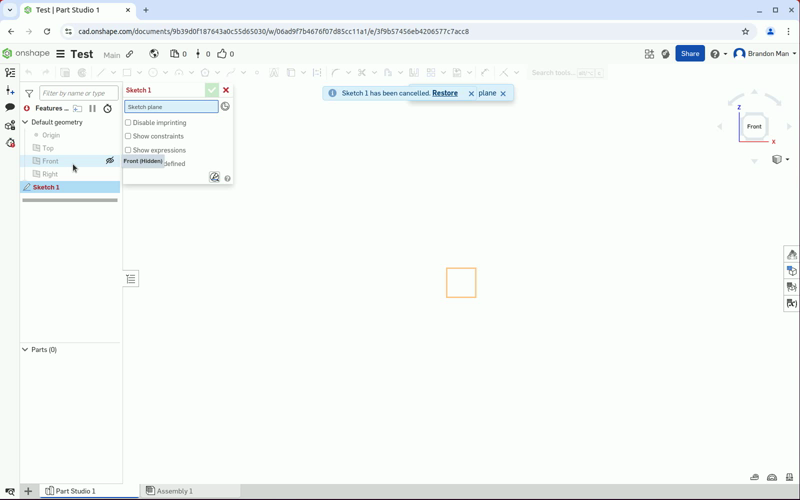
click(73, 163)
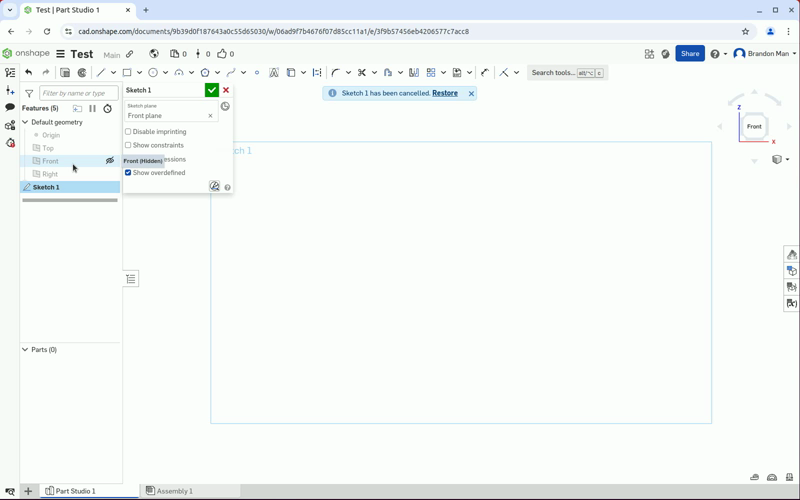
mouse_move(73, 352)
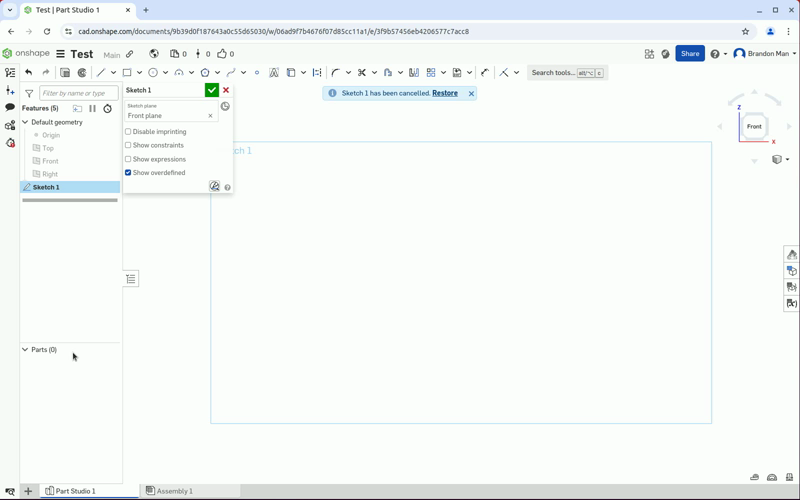
key(y)
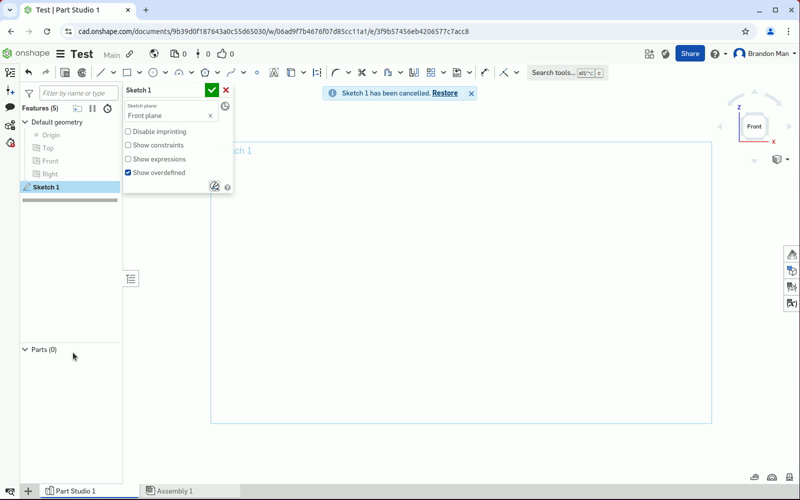
key(l)
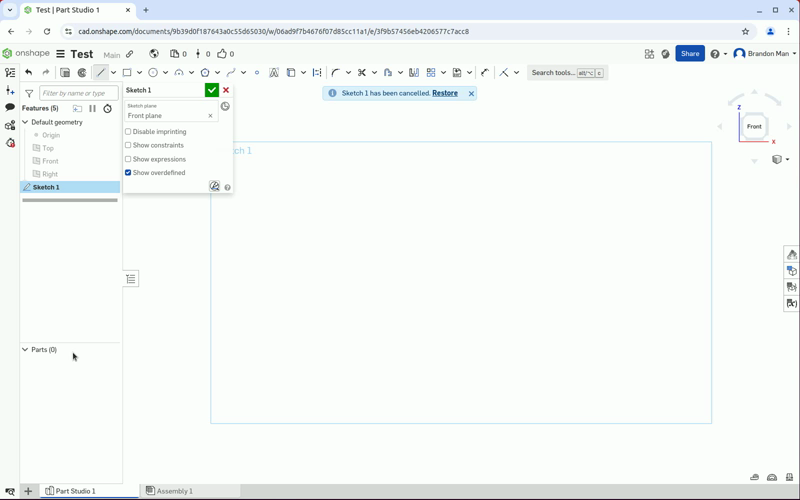
key_down(shift)
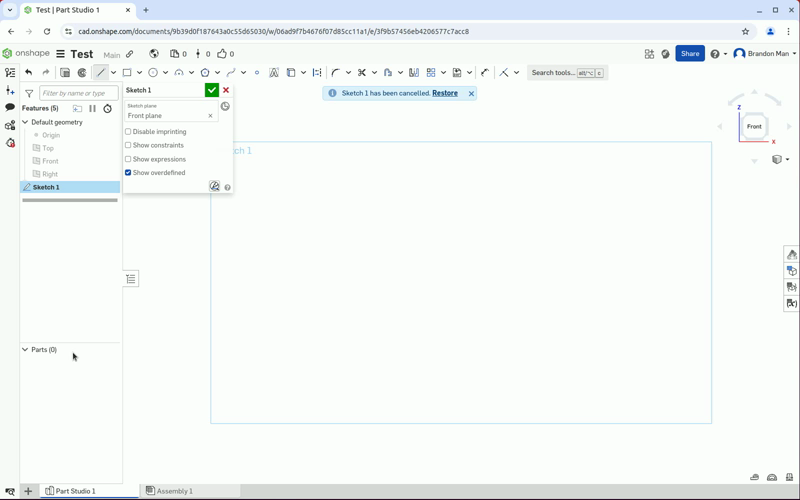
mouse_move(348, 282)
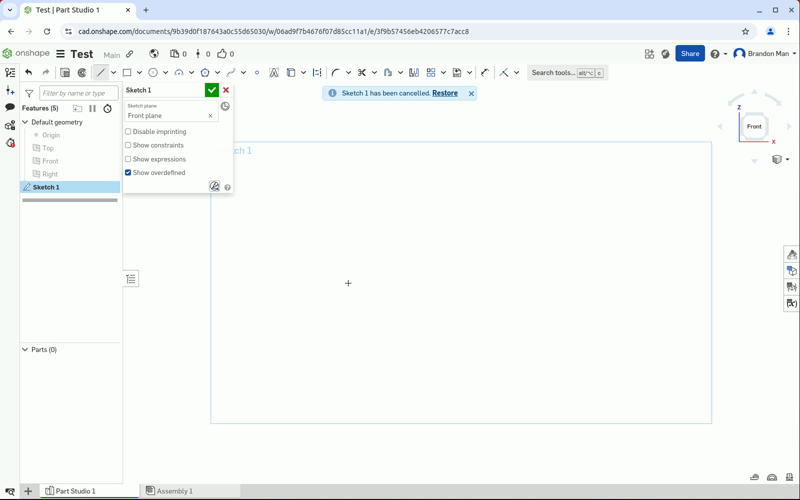
click(348, 282)
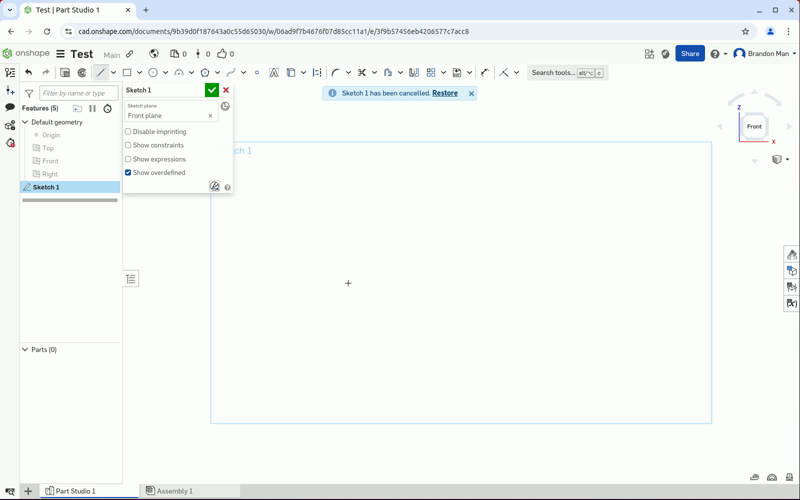
key_up(shift)
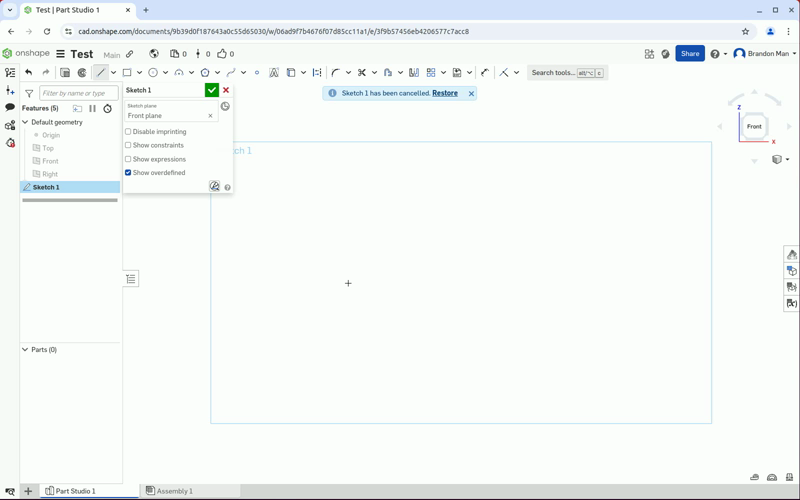
key_down(shift)
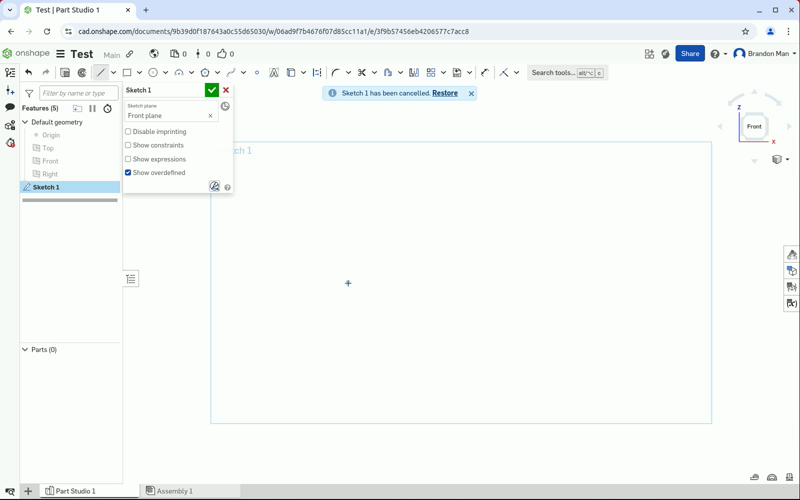
mouse_move(460, 282)
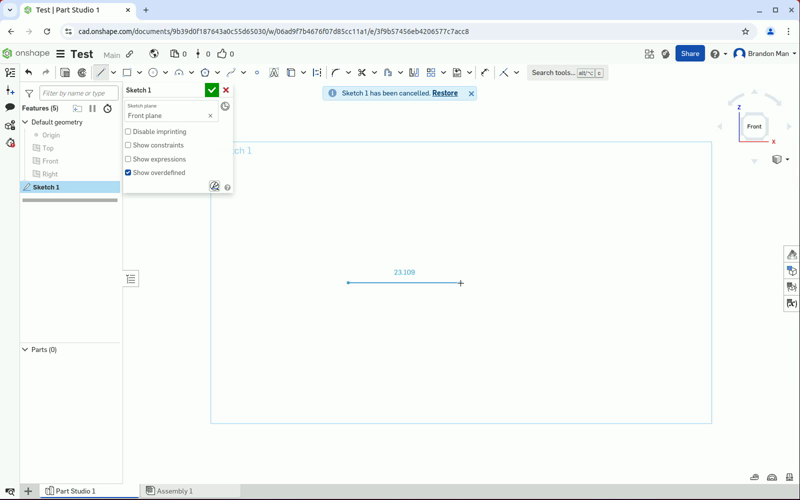
click(460, 282)
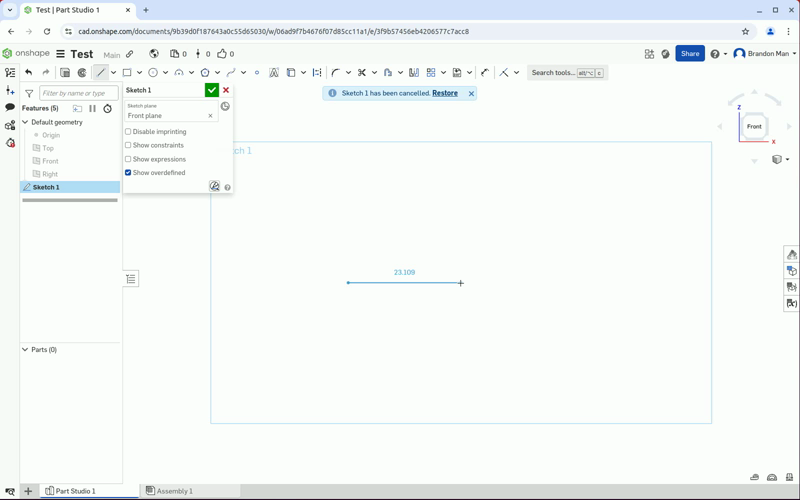
key_up(shift)
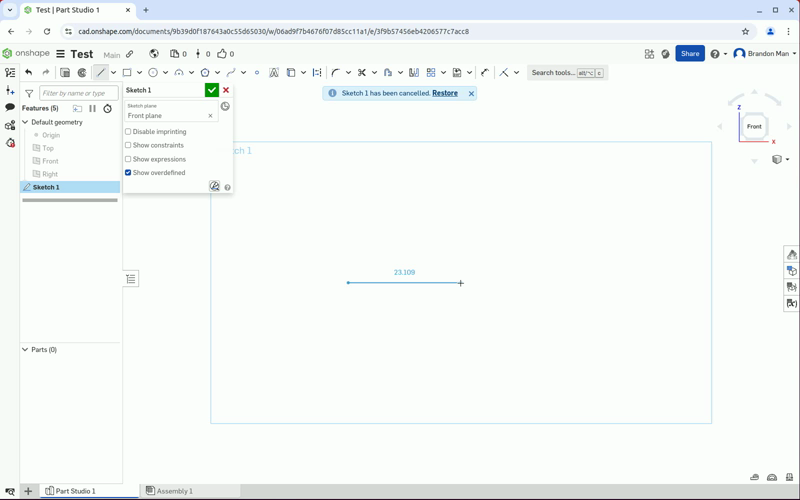
key_down(shift)
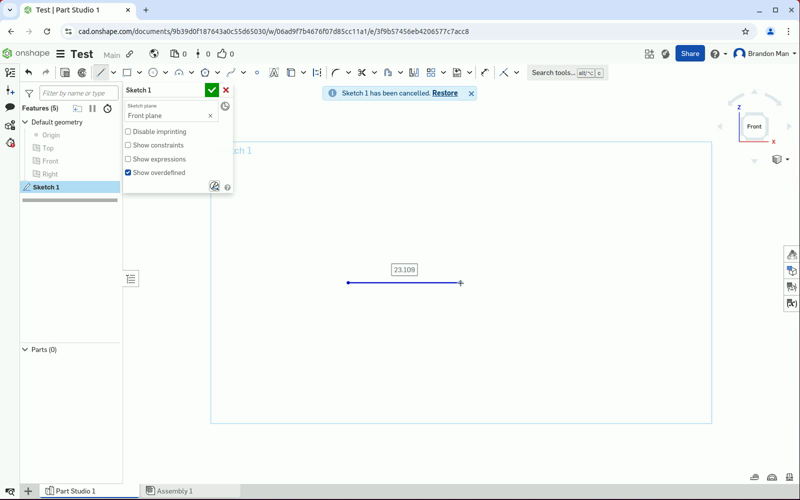
mouse_move(490, 282)
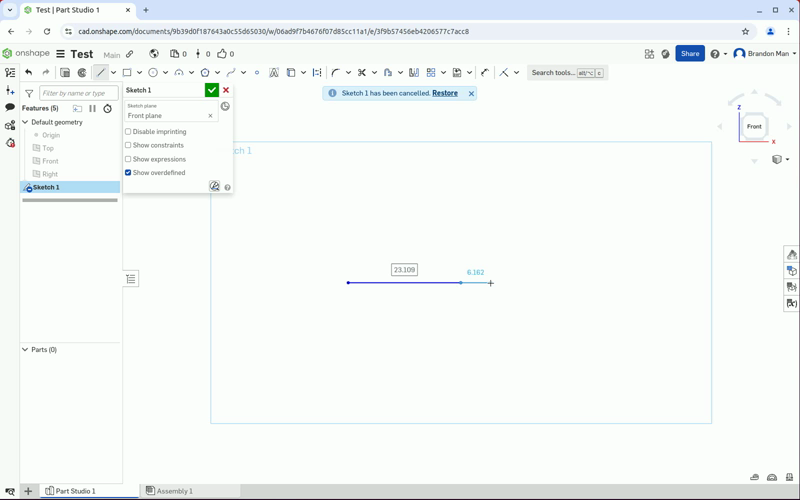
mouse_move(460, 275)
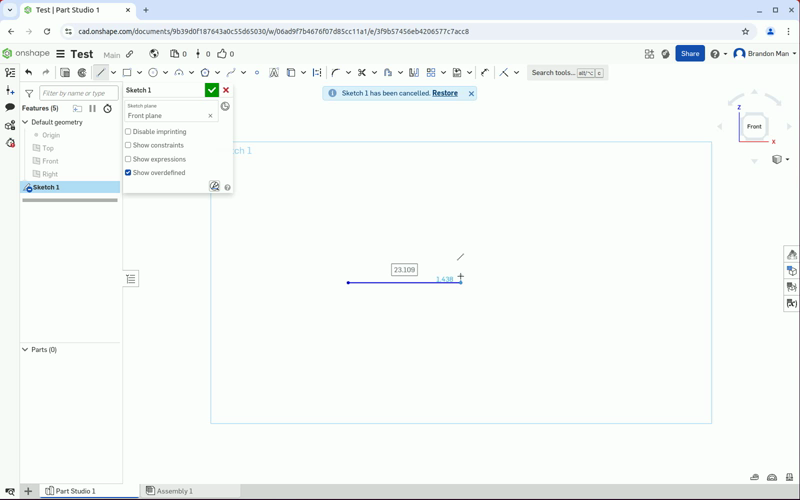
scroll(6)
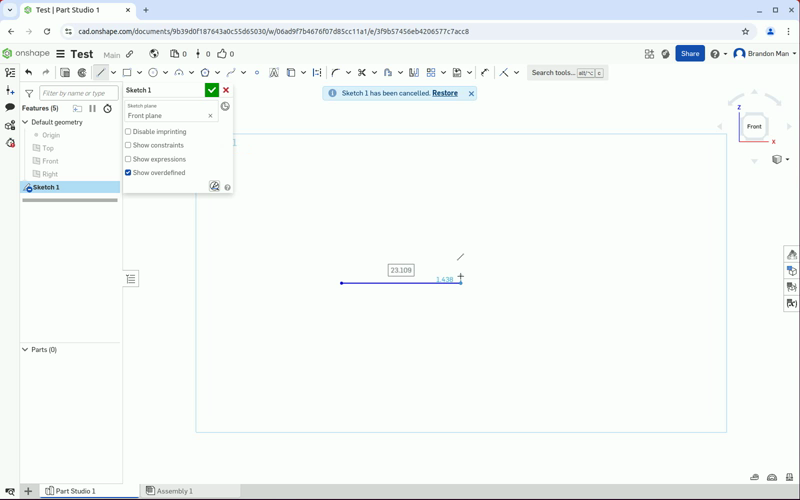
scroll(6)
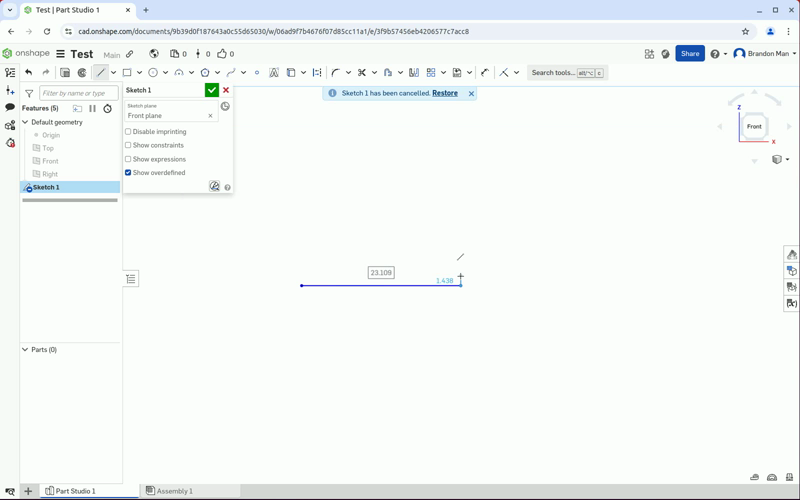
scroll(6)
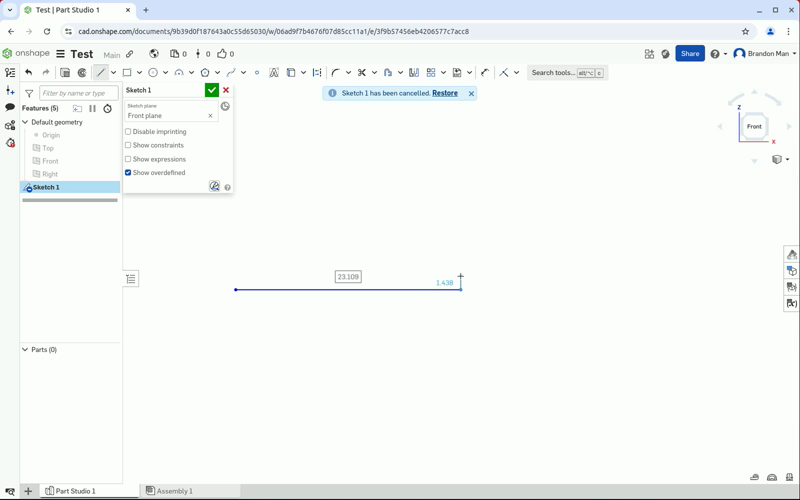
scroll(6)
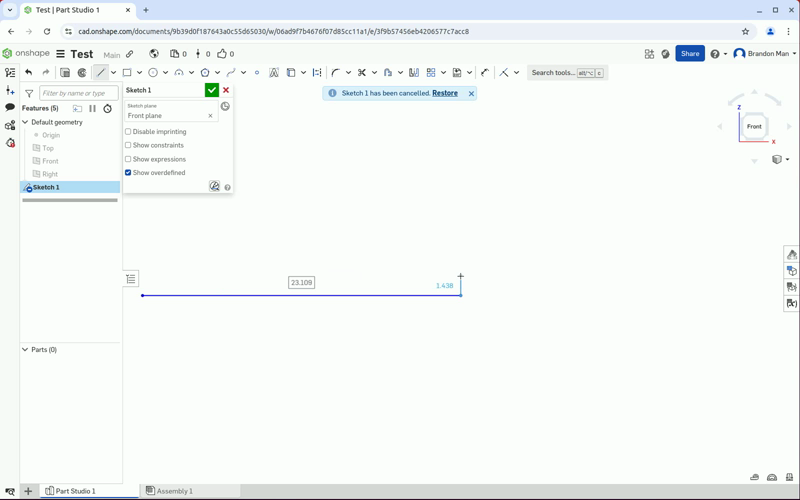
scroll(6)
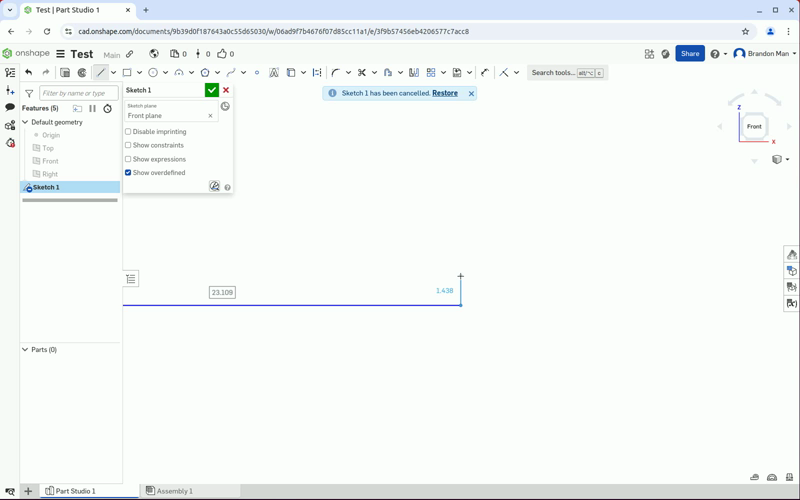
scroll(6)
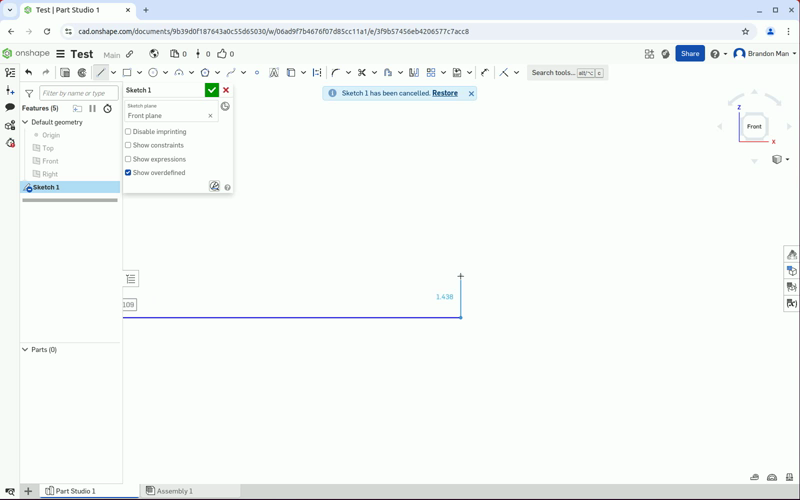
scroll(6)
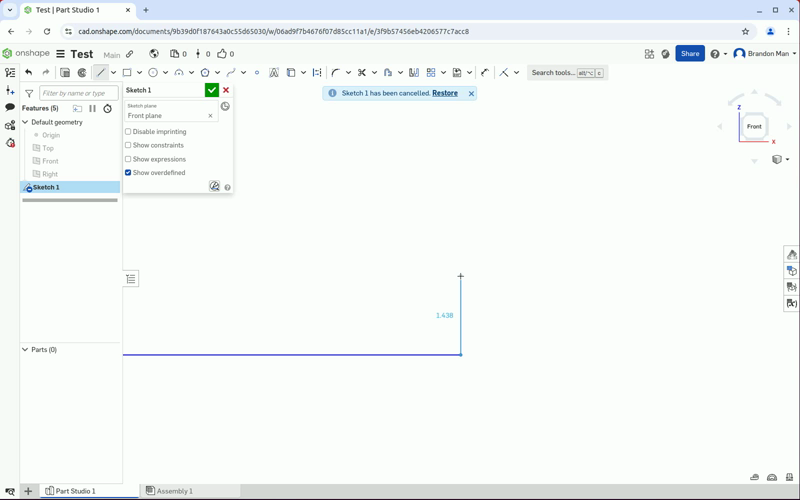
click(460, 275)
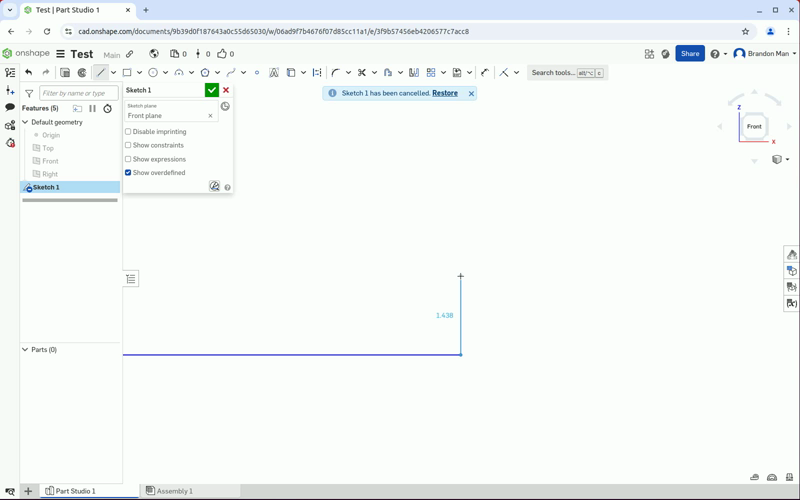
scroll(-6)
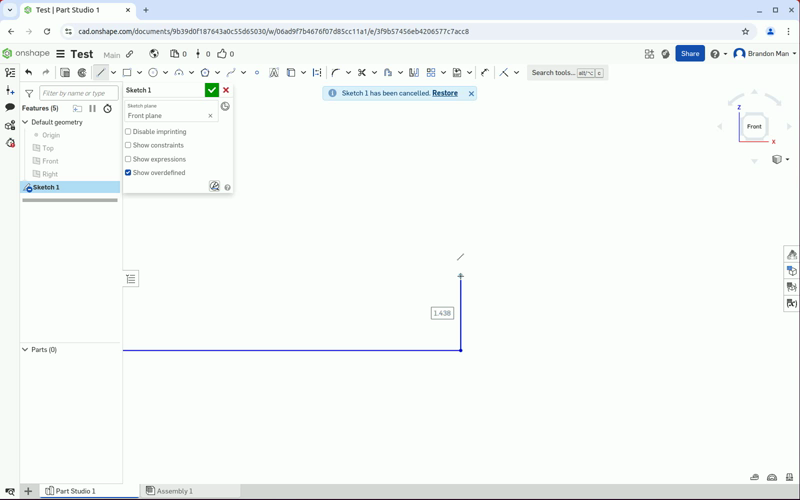
scroll(-6)
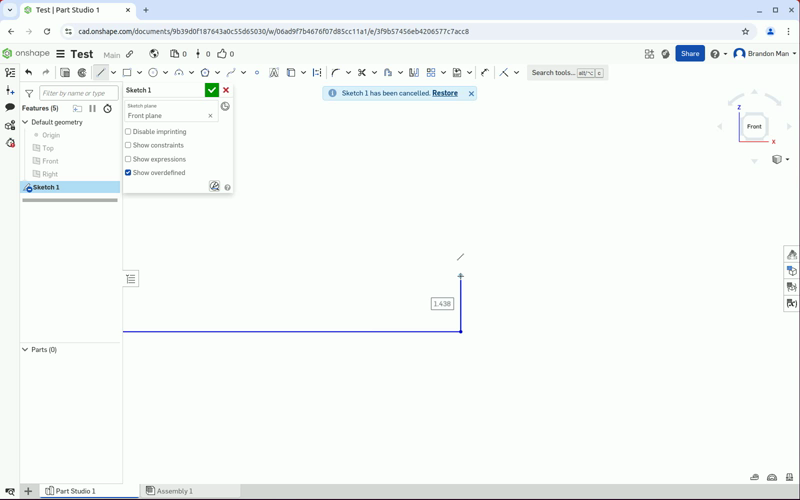
scroll(-6)
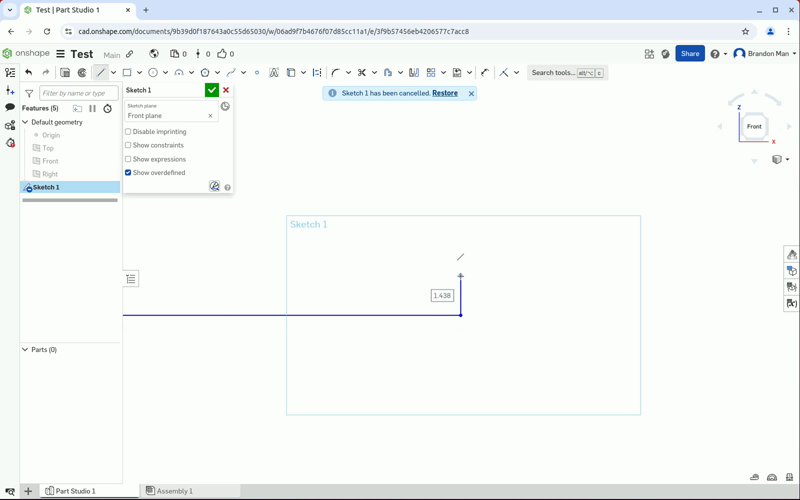
scroll(-6)
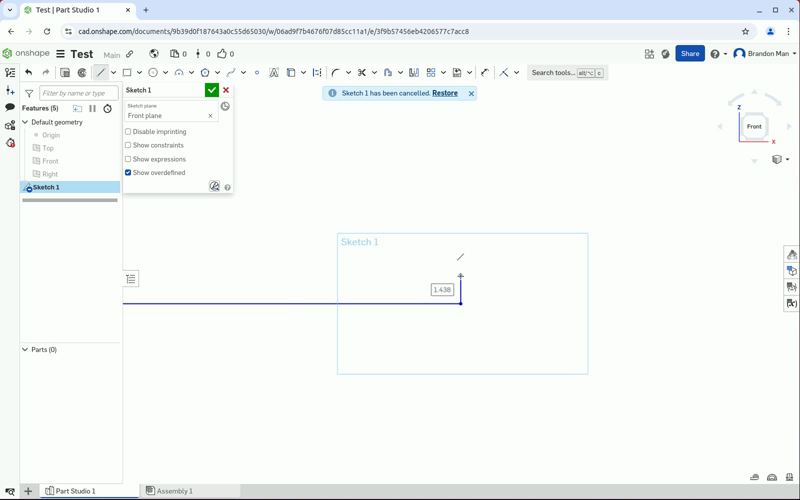
scroll(-6)
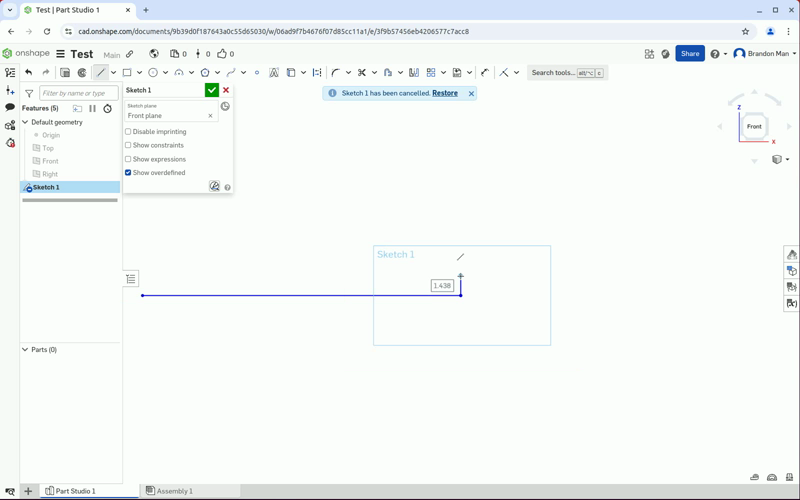
scroll(-6)
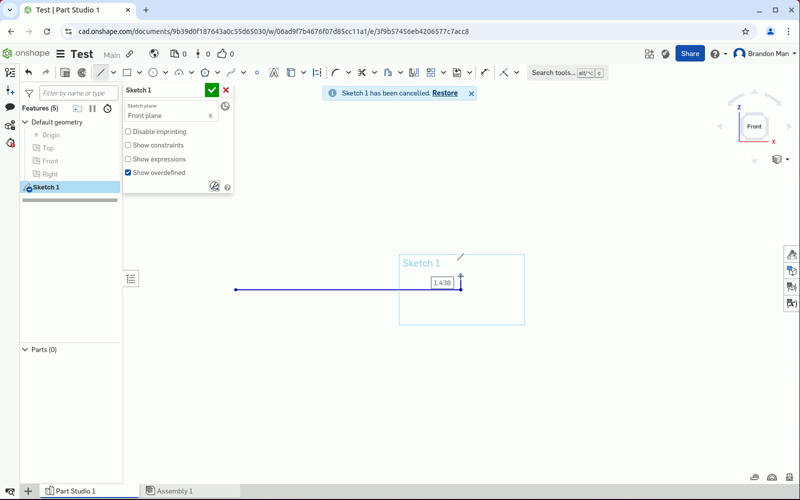
scroll(-6)
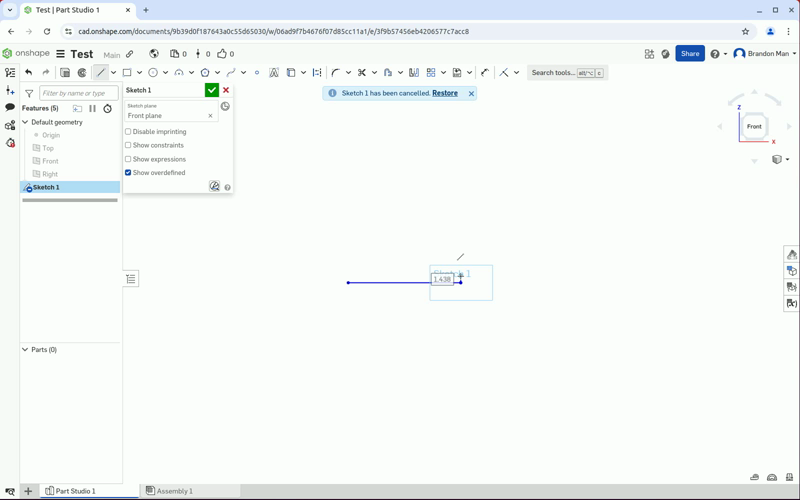
key_up(shift)
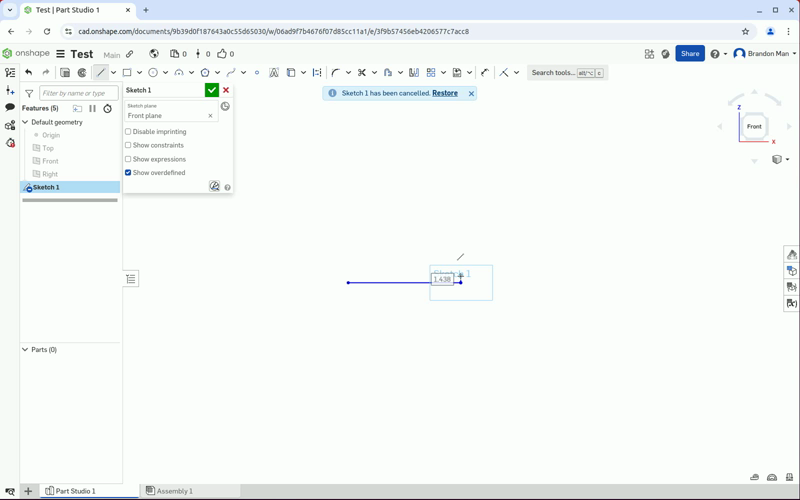
key_down(shift)
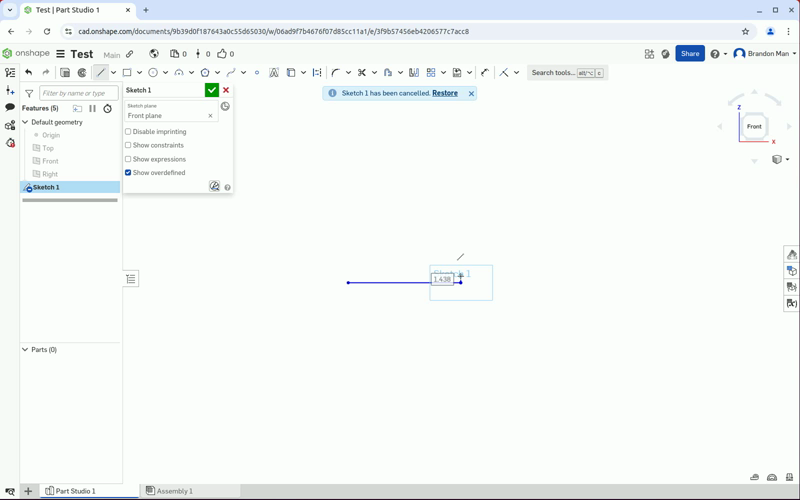
mouse_move(348, 275)
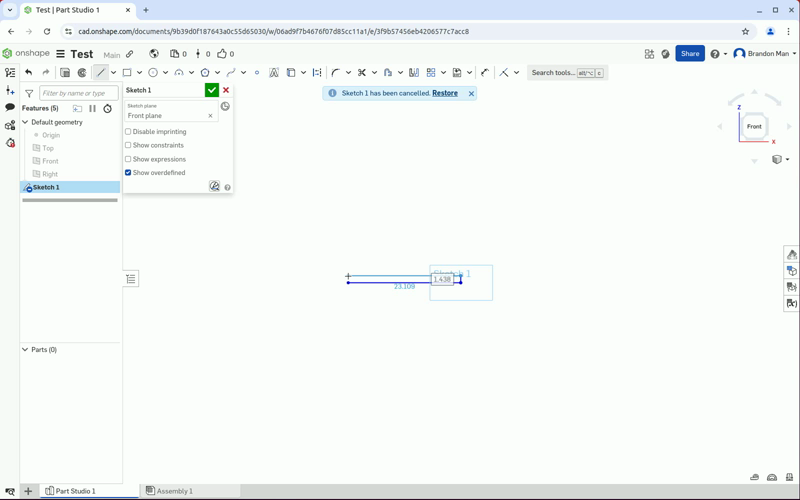
click(348, 275)
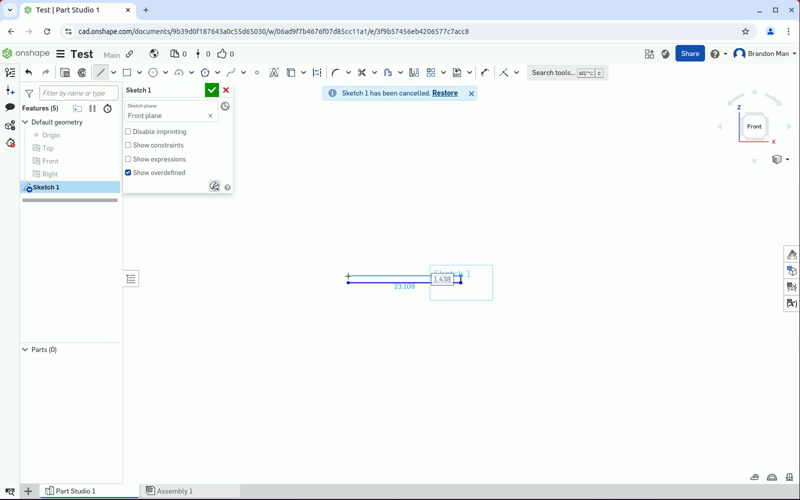
key_up(shift)
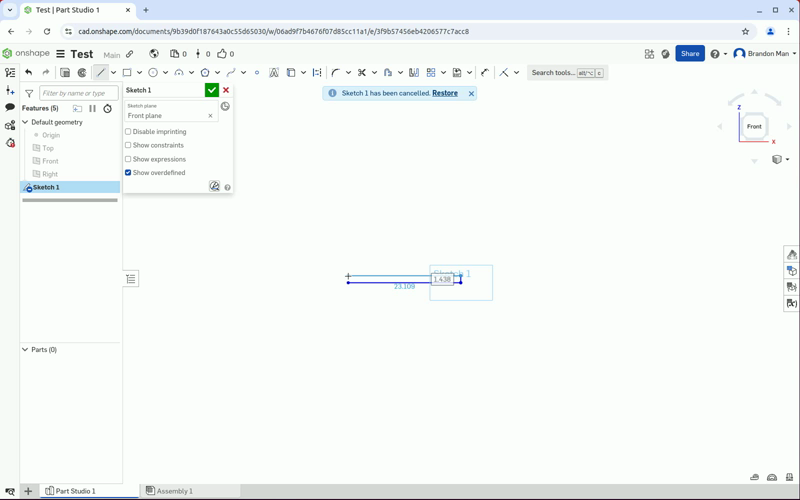
mouse_move(378, 275)
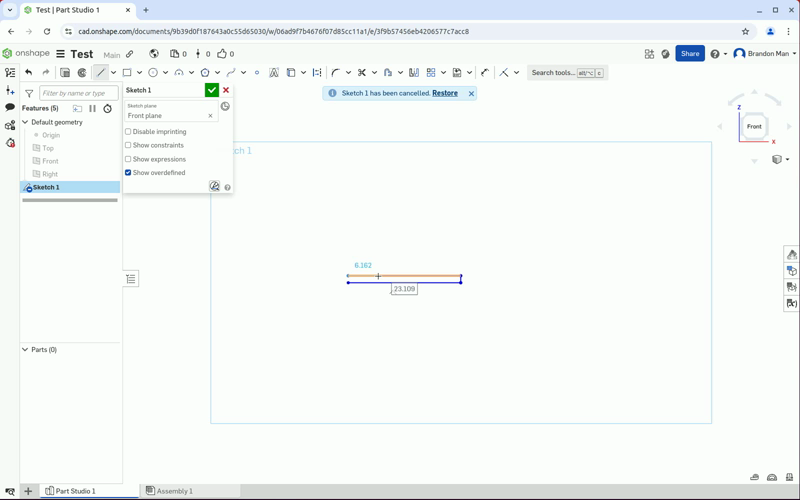
key_down(shift)
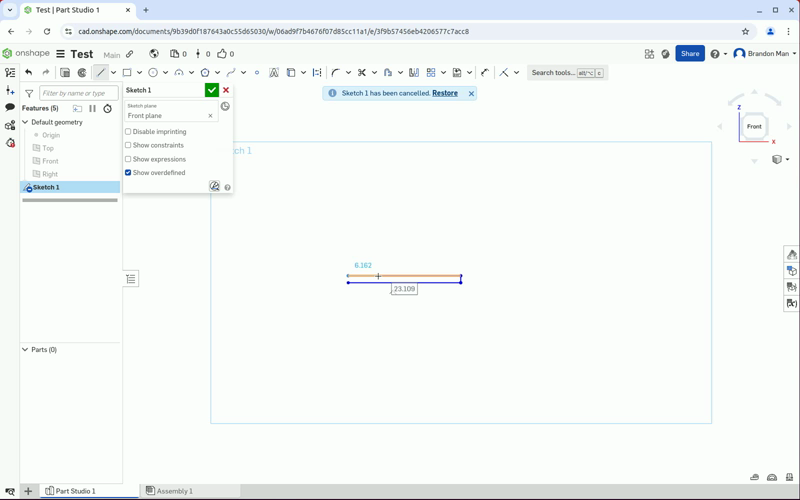
mouse_move(348, 282)
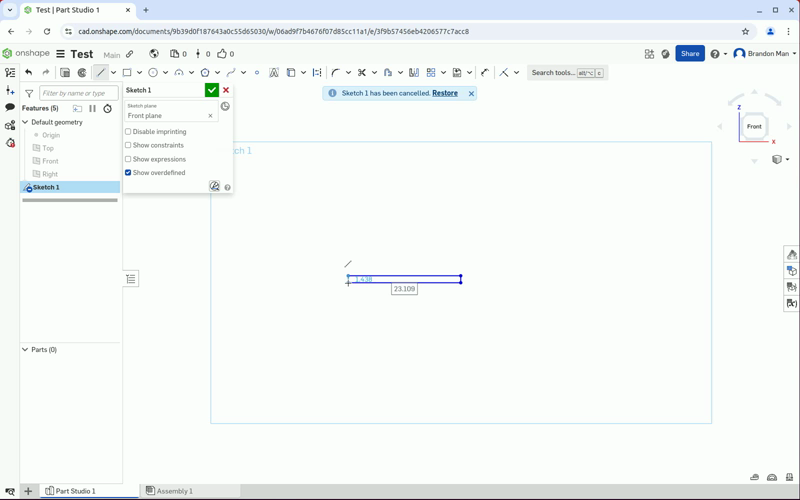
scroll(6)
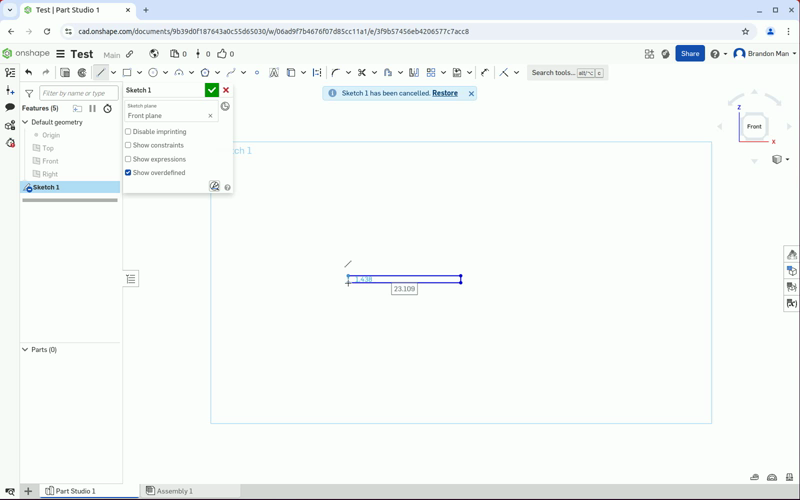
scroll(6)
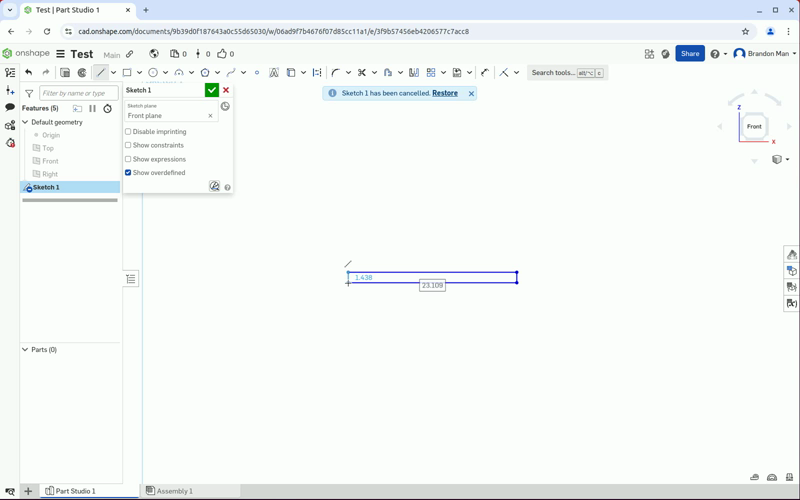
scroll(6)
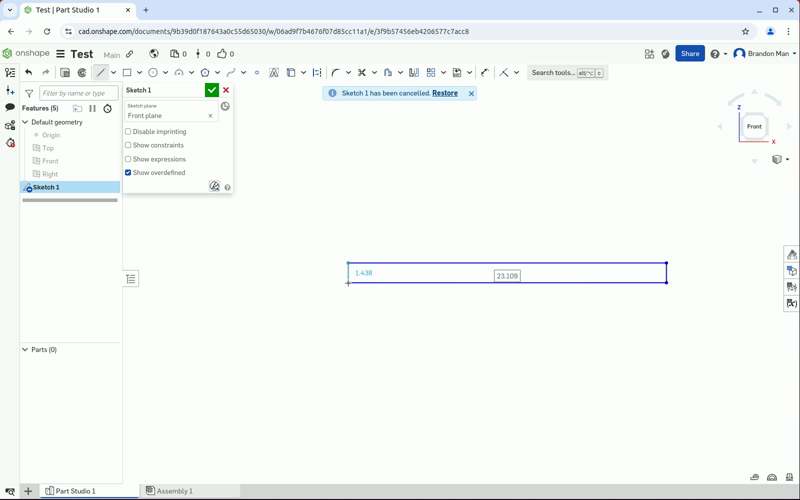
scroll(6)
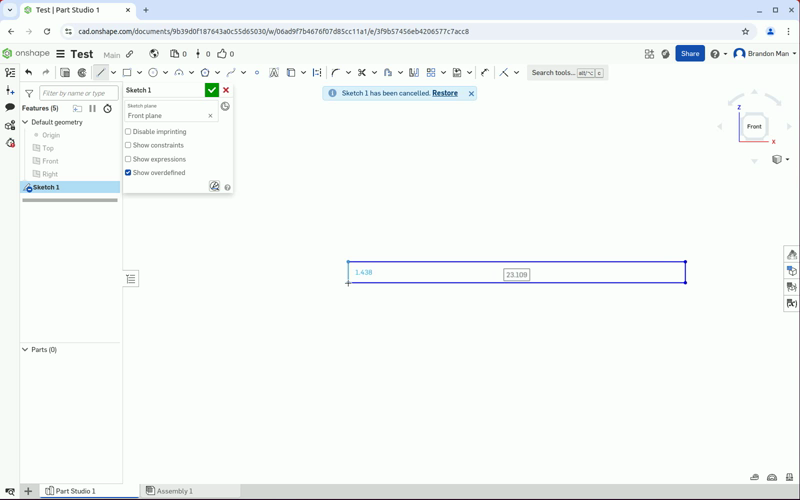
scroll(6)
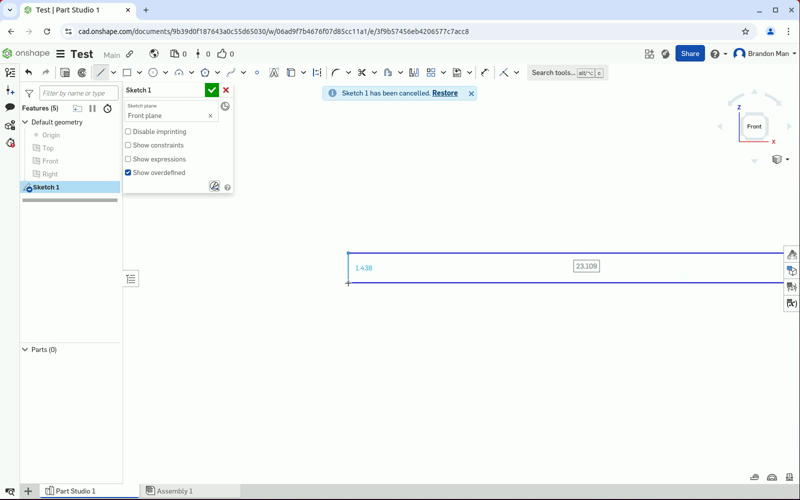
scroll(6)
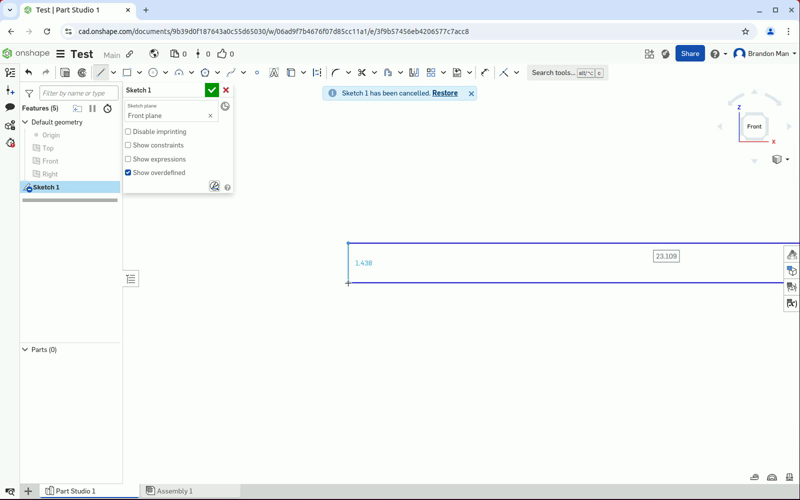
scroll(6)
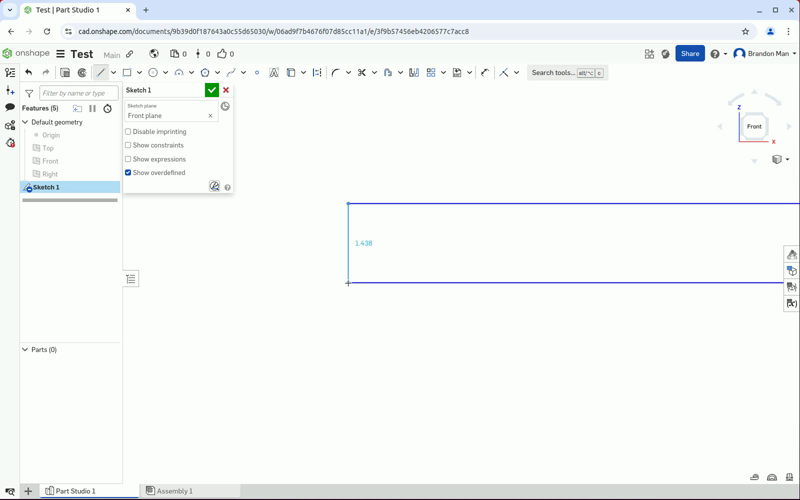
key_up(shift)
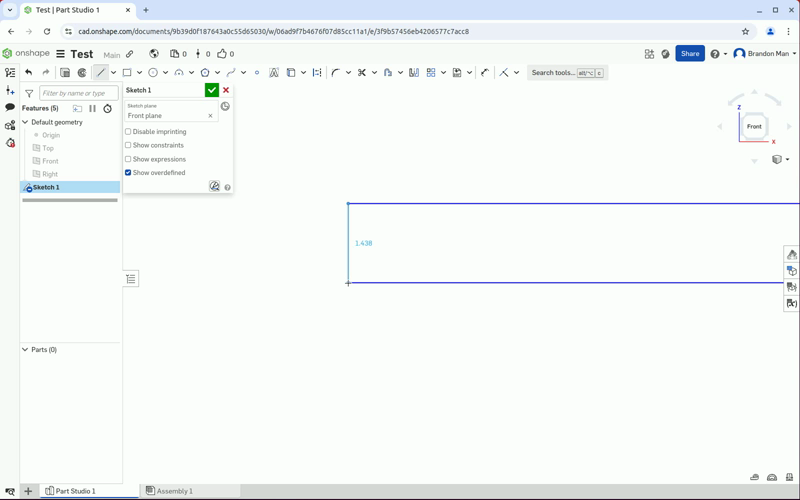
click(348, 282)
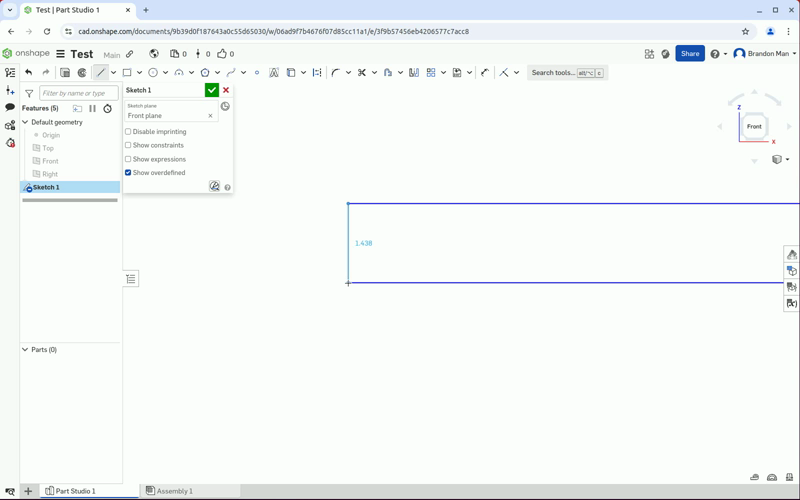
scroll(-6)
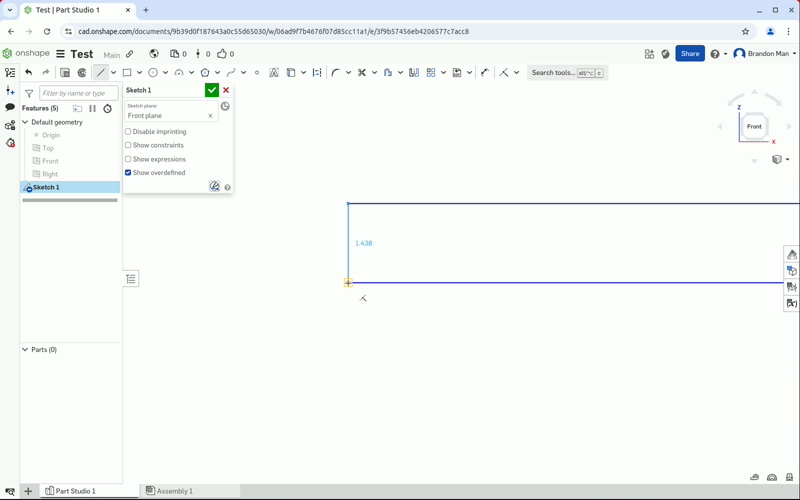
scroll(-6)
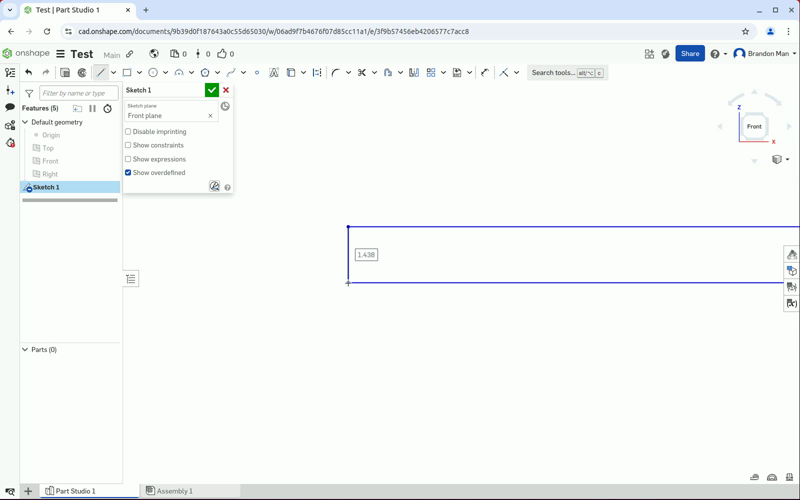
scroll(-6)
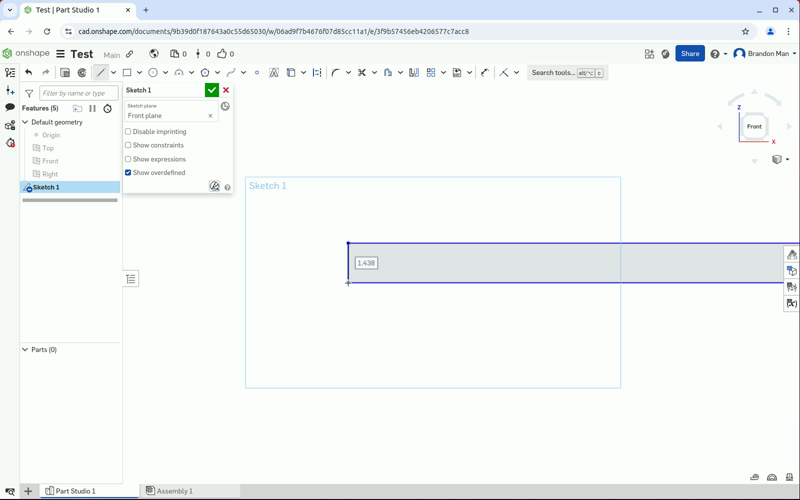
scroll(-6)
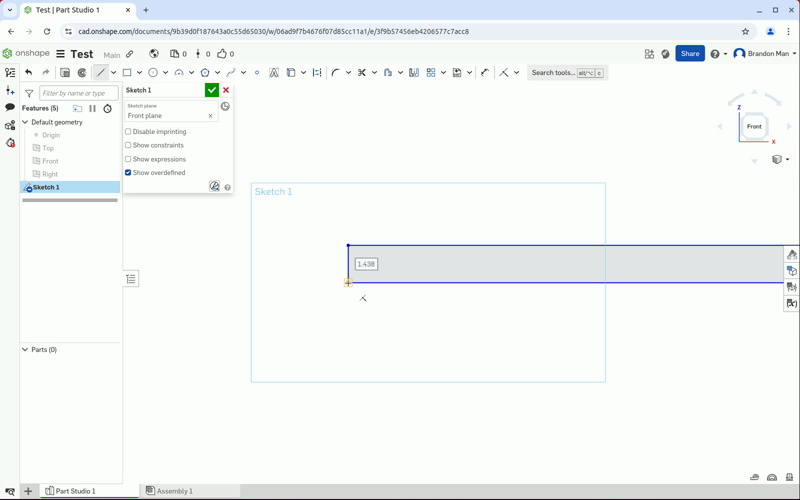
scroll(-6)
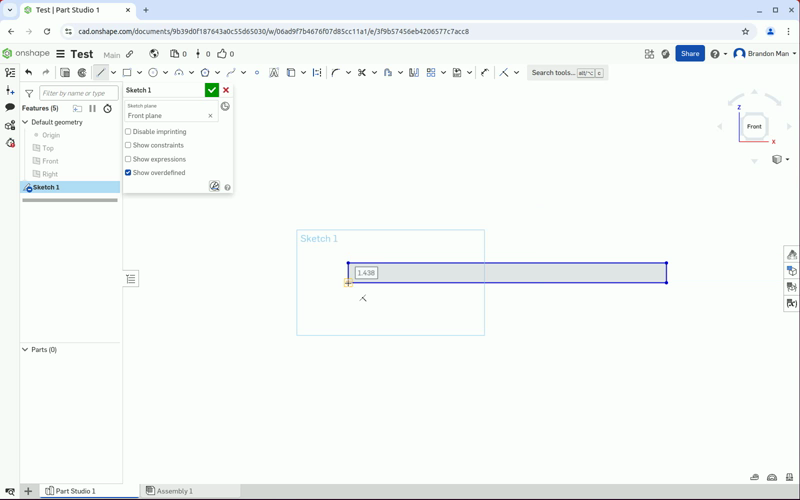
scroll(-6)
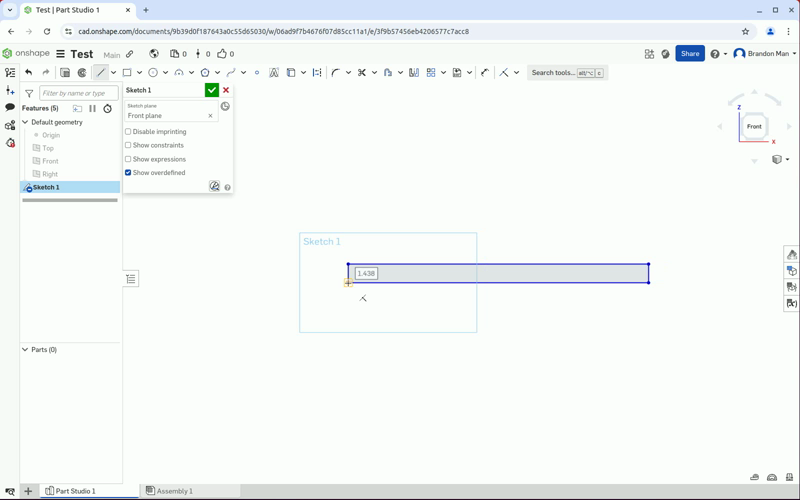
scroll(-6)
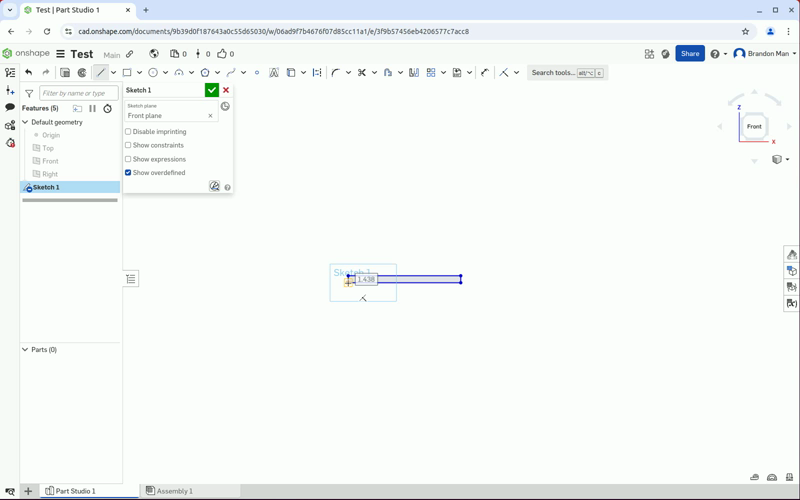
key(esc)
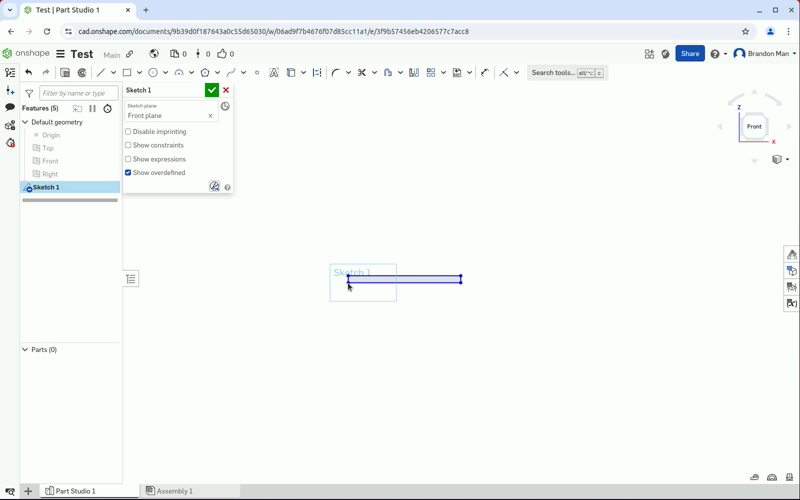
mouse_move(383, 277)
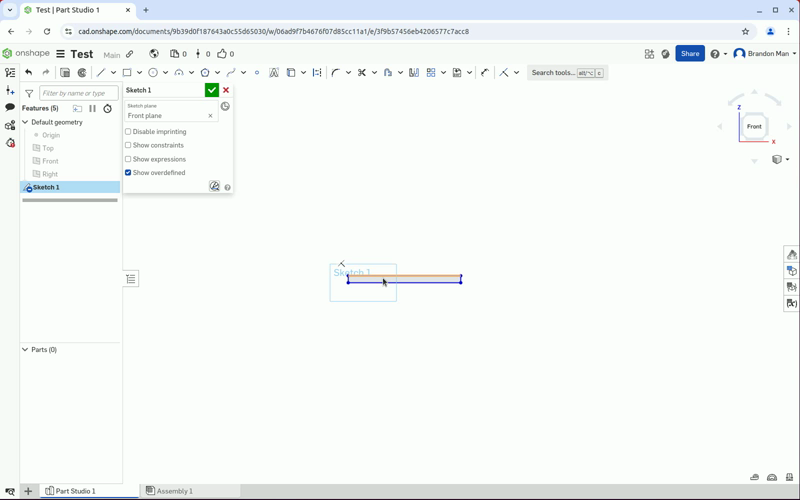
scroll(6)
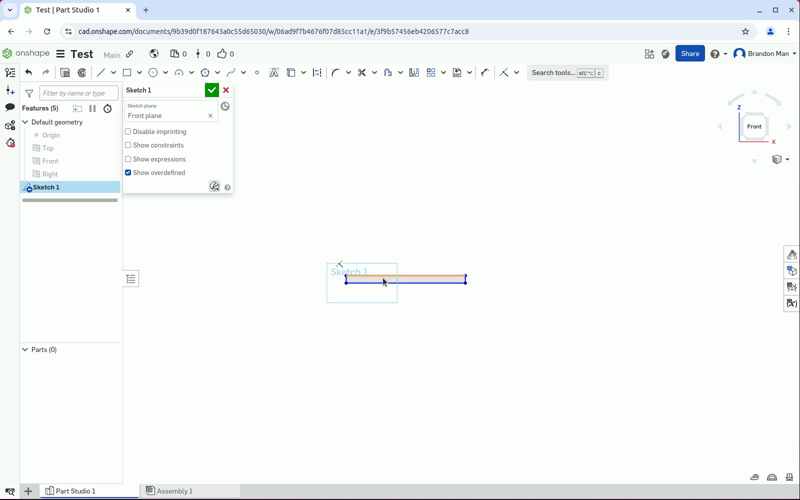
scroll(6)
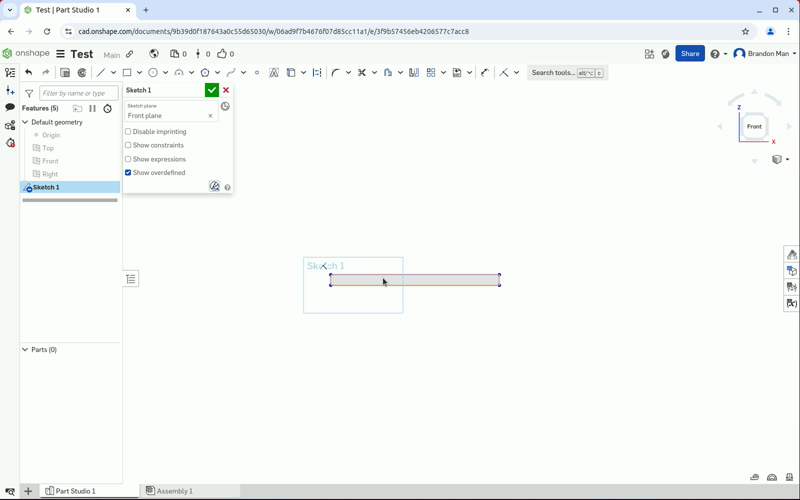
scroll(6)
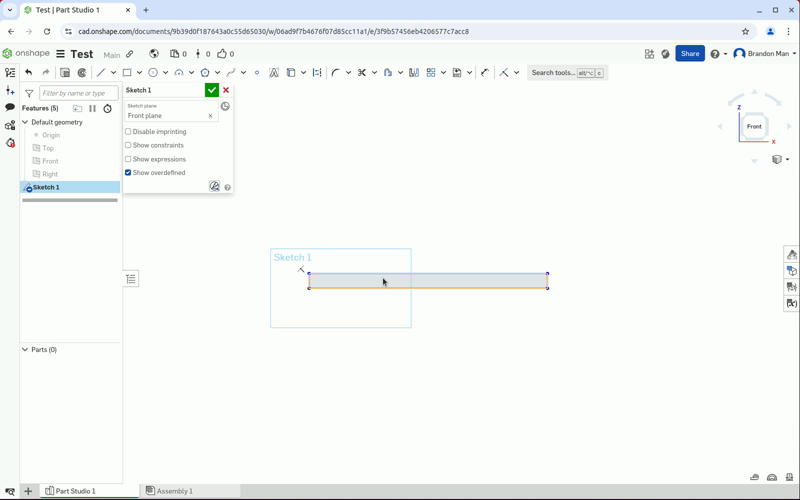
scroll(6)
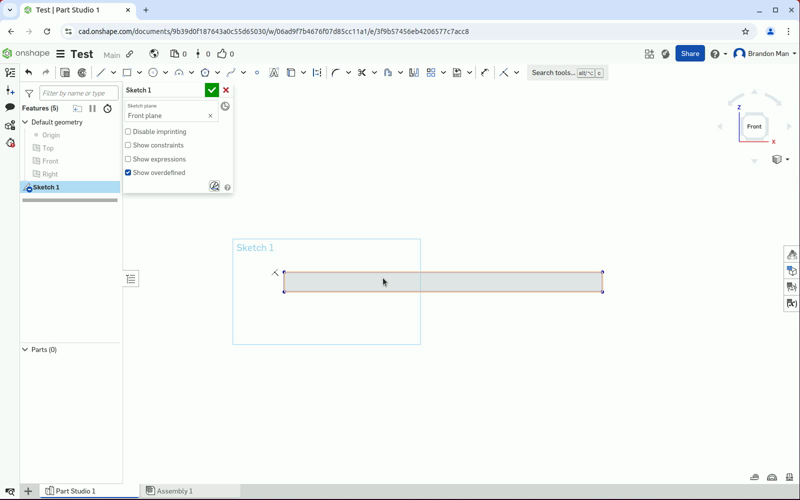
scroll(6)
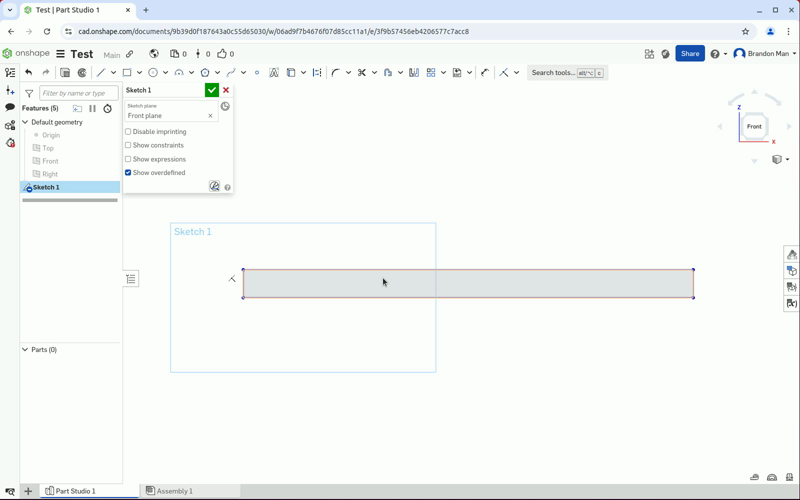
scroll(6)
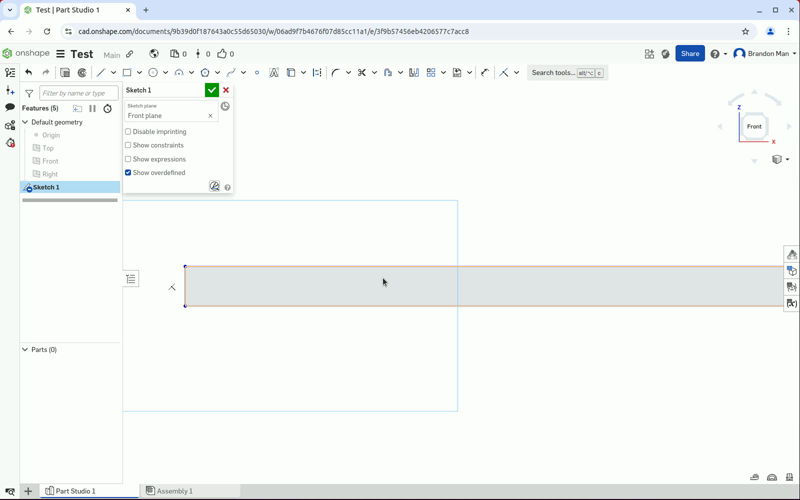
scroll(6)
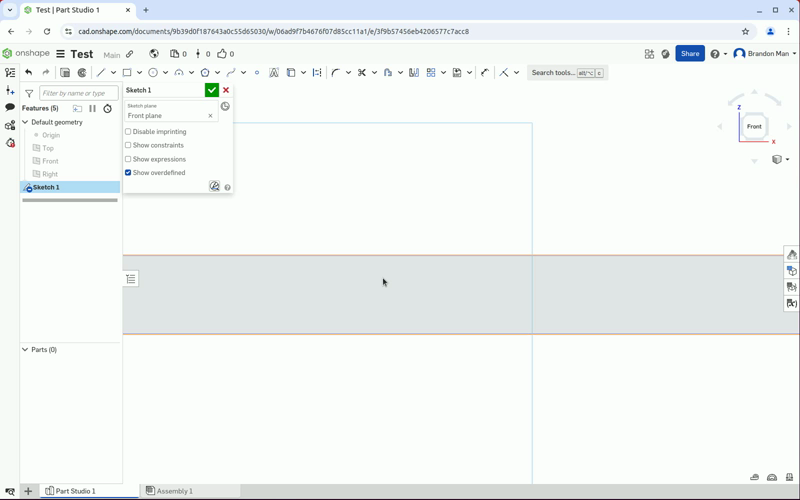
click(383, 277)
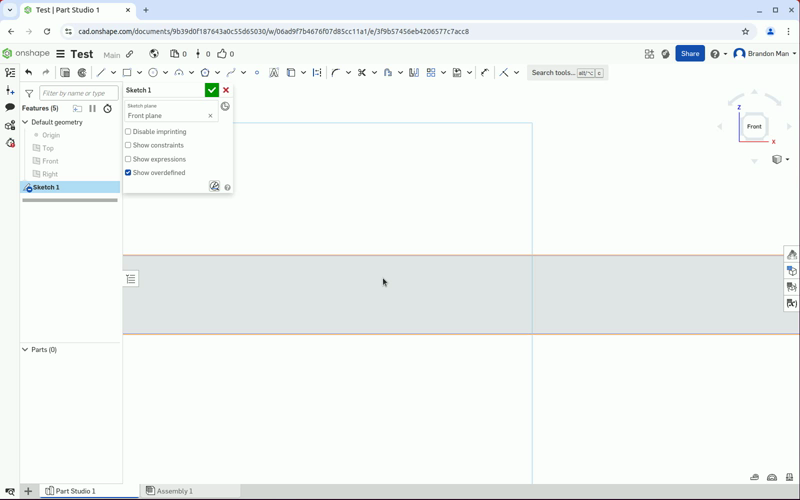
scroll(-6)
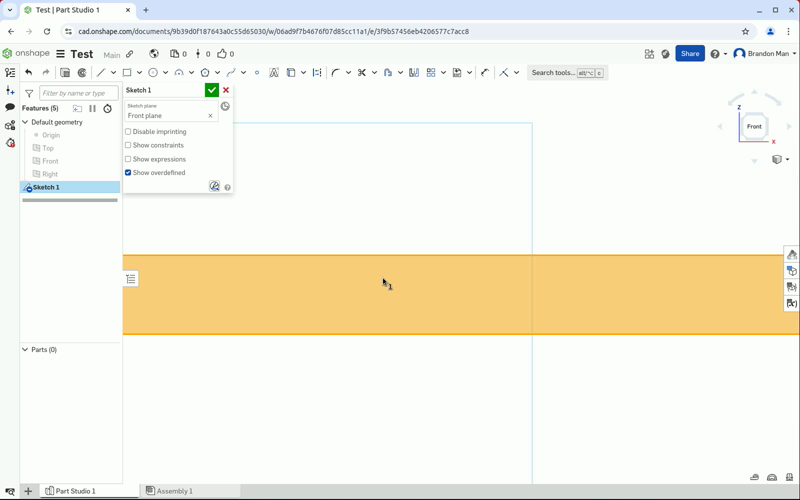
scroll(-6)
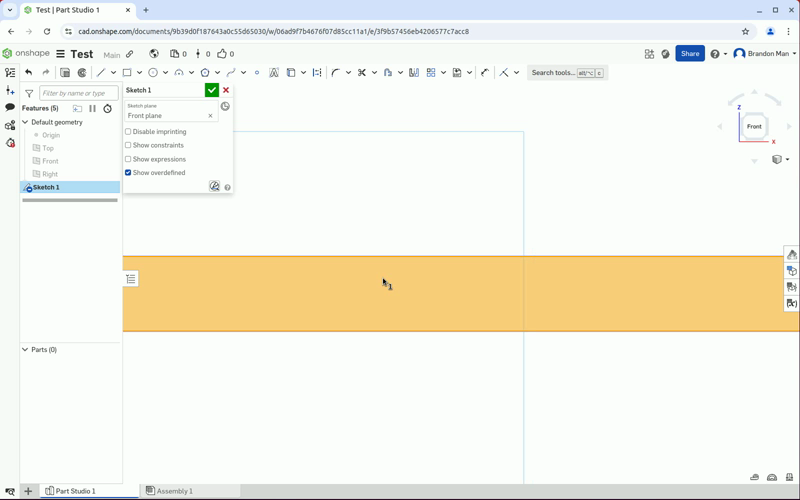
scroll(-6)
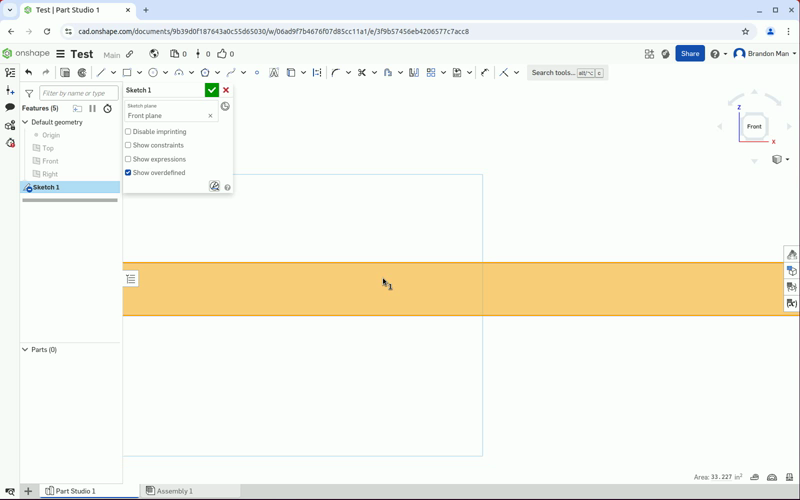
scroll(-6)
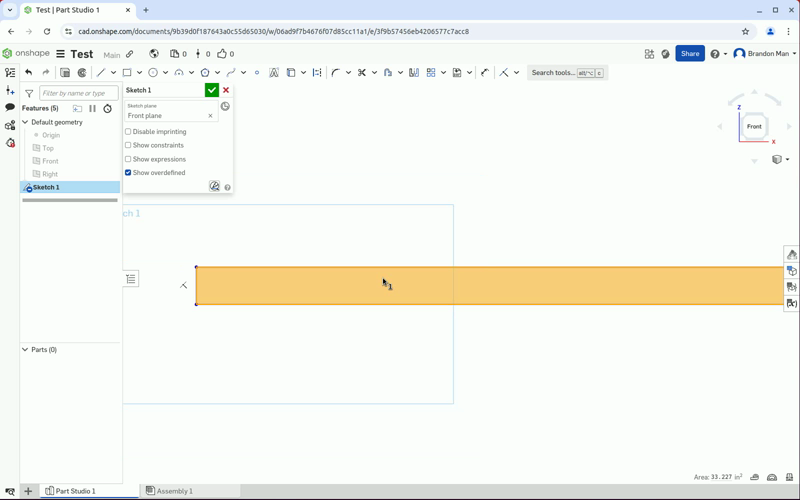
scroll(-6)
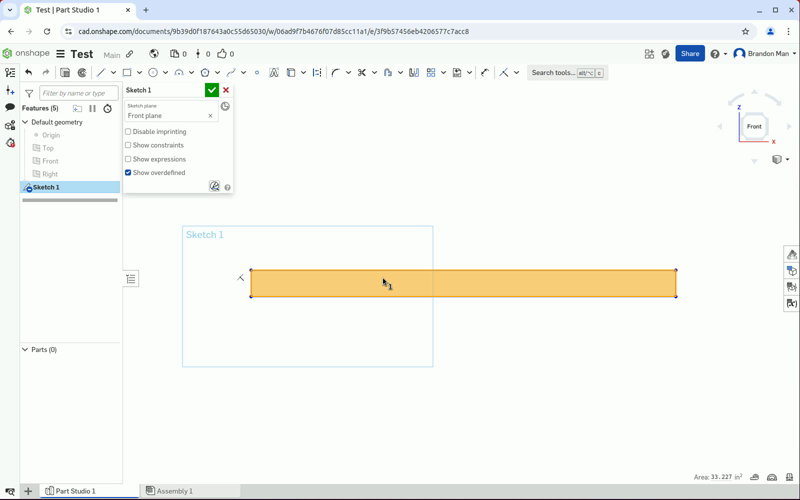
scroll(-6)
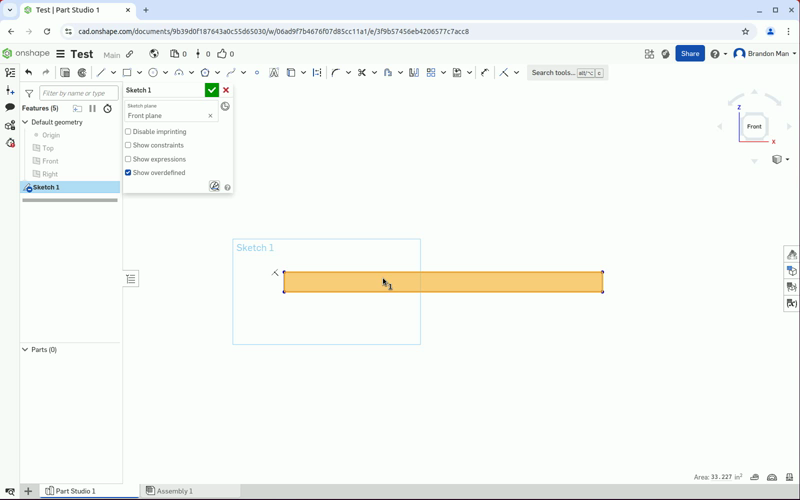
scroll(-6)
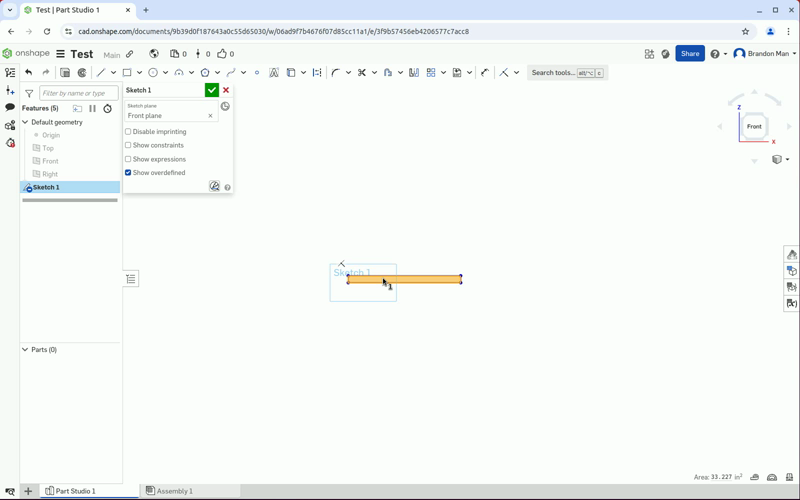
mouse_move(73, 352)
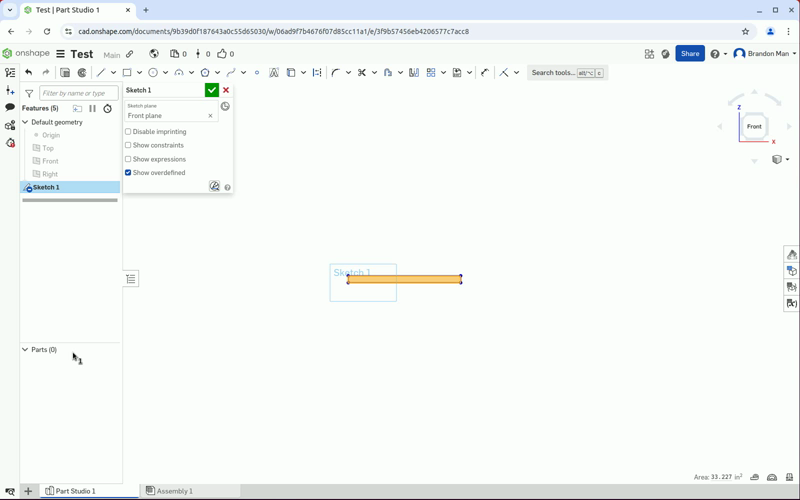
key(shift+y)
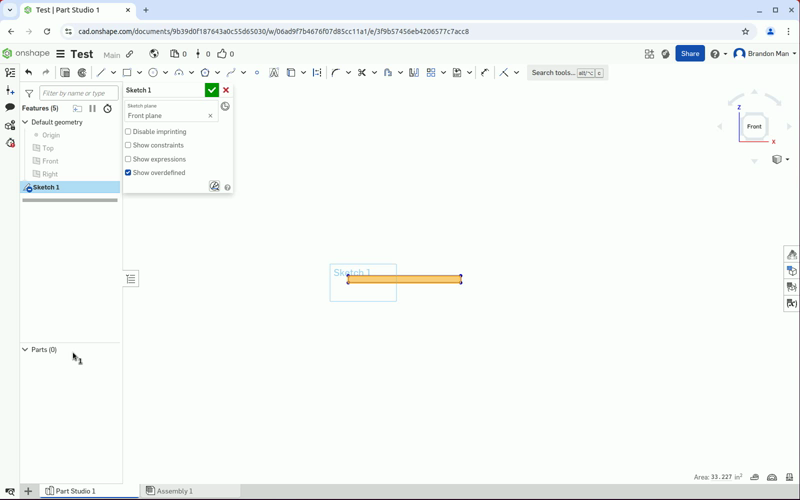
key(shift+e)
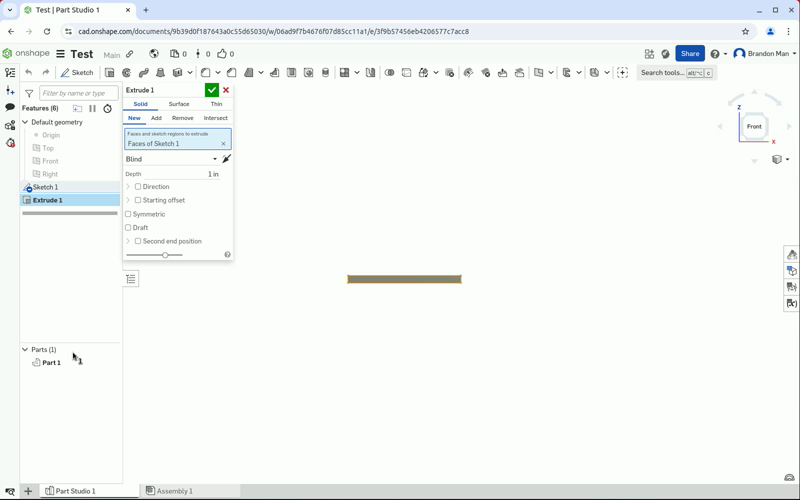
mouse_move(143, 106)
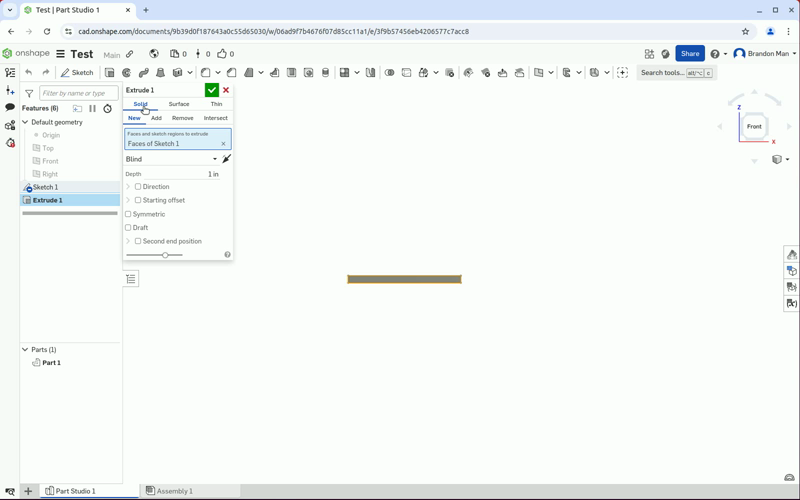
click(143, 106)
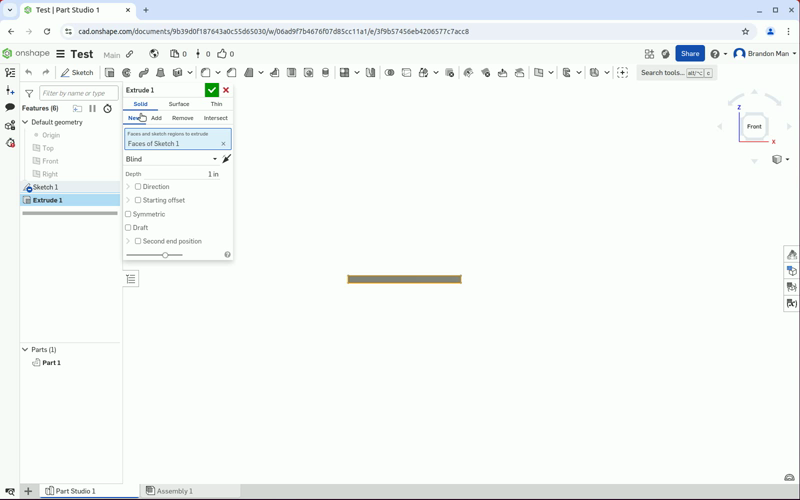
mouse_move(137, 120)
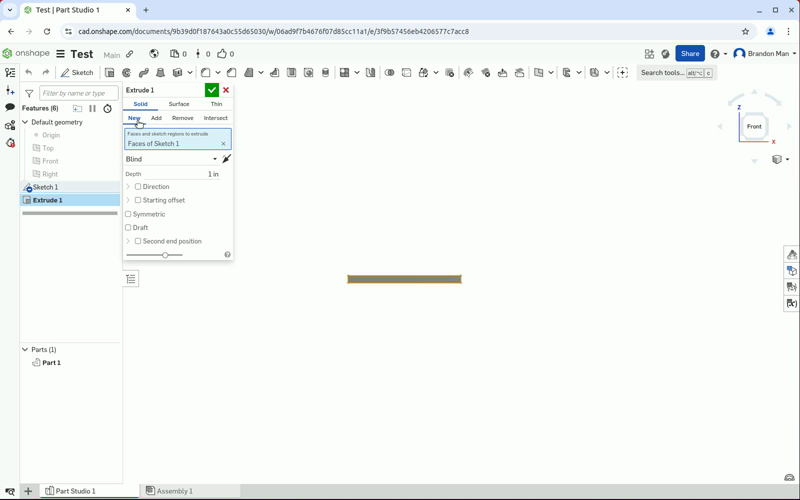
click(137, 120)
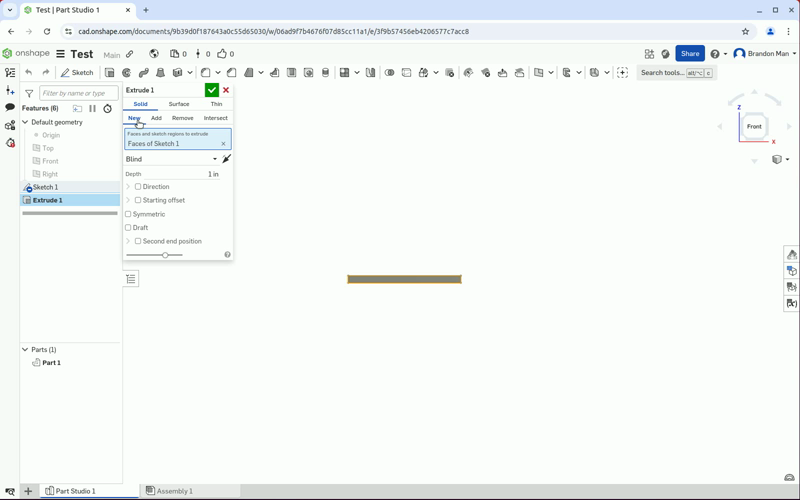
key(tab, 4)
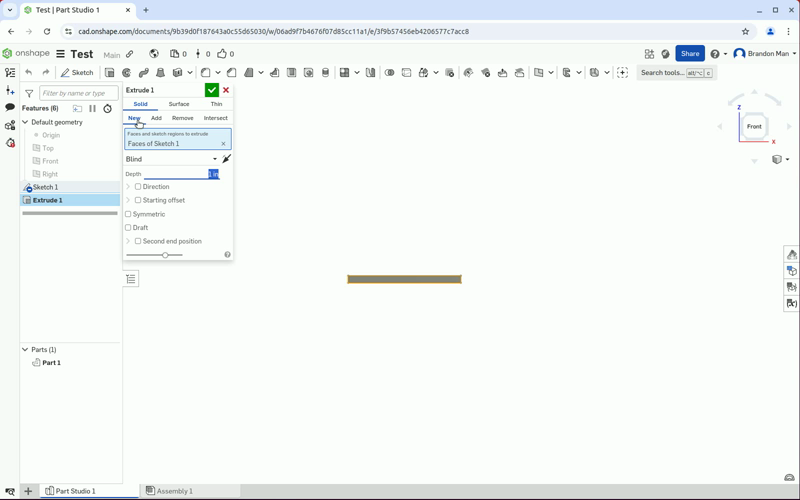
text(0.241)
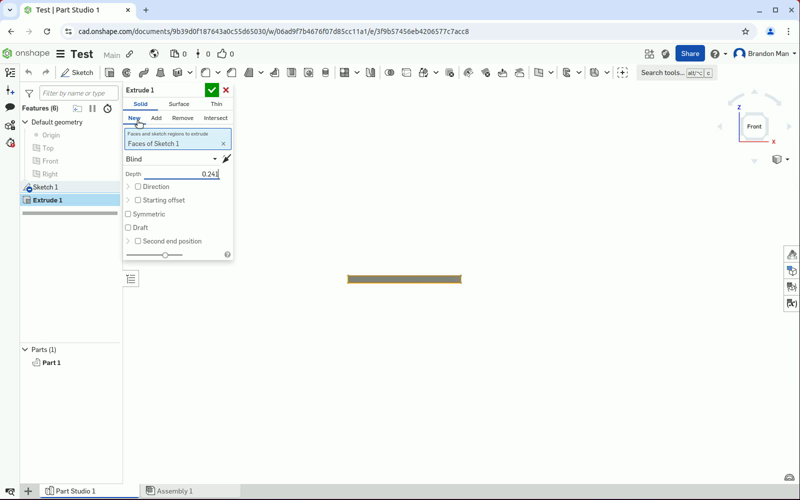
key(enter)
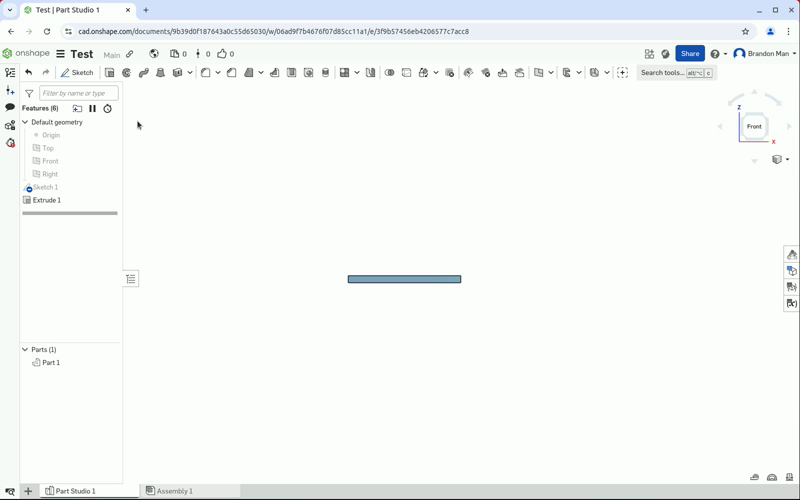
key(shift+h)
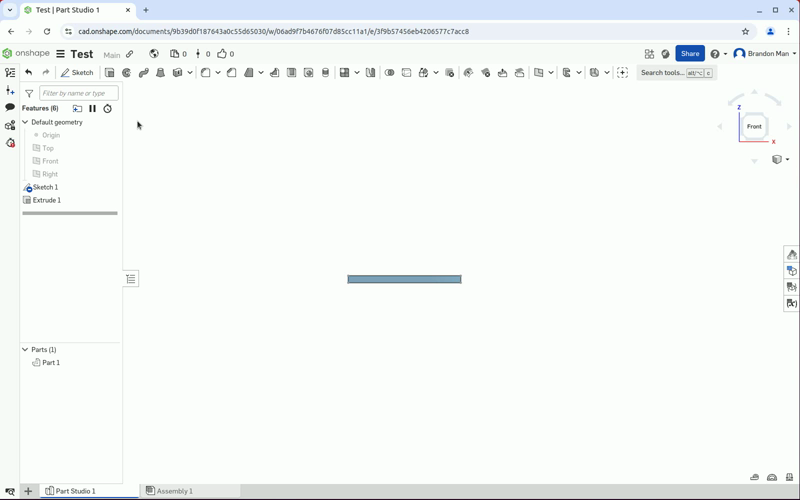
key(shift+h)
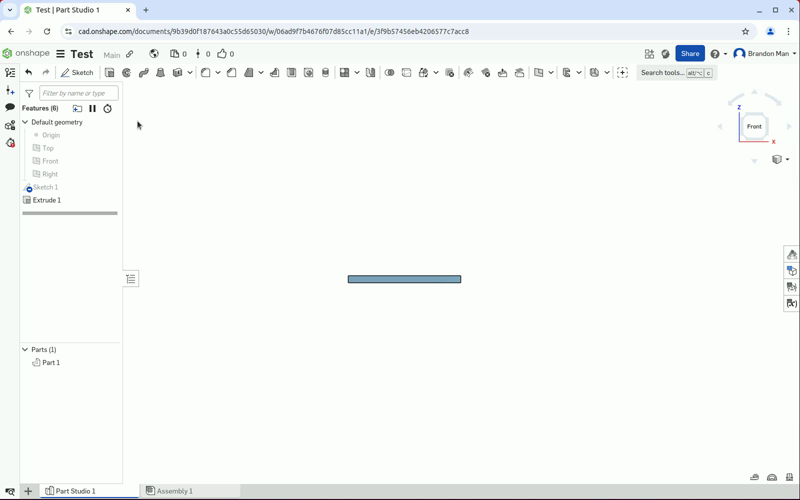
mouse_move(73, 189)
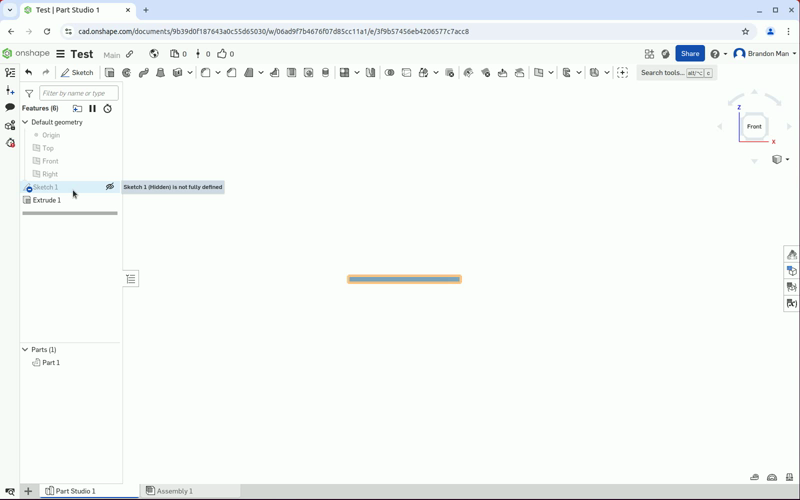
click(73, 189)
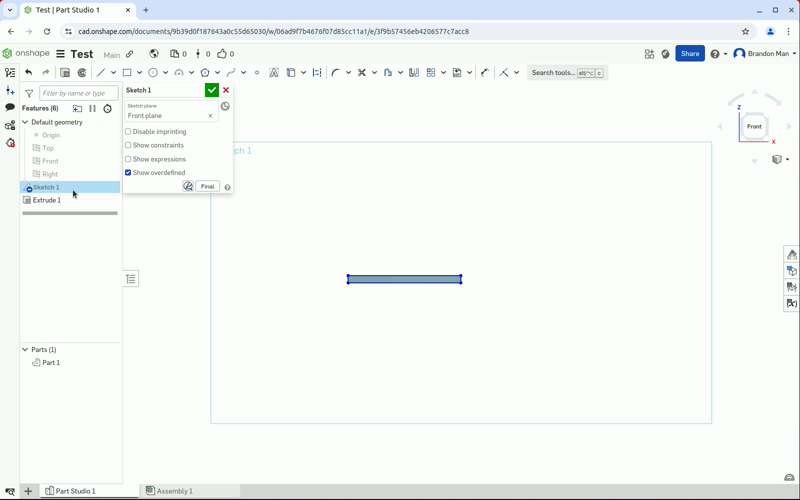
mouse_move(229, 92)
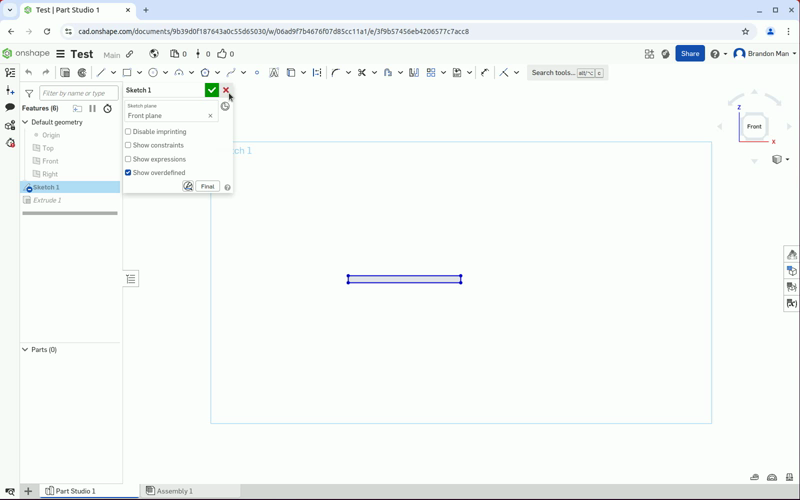
click(229, 92)
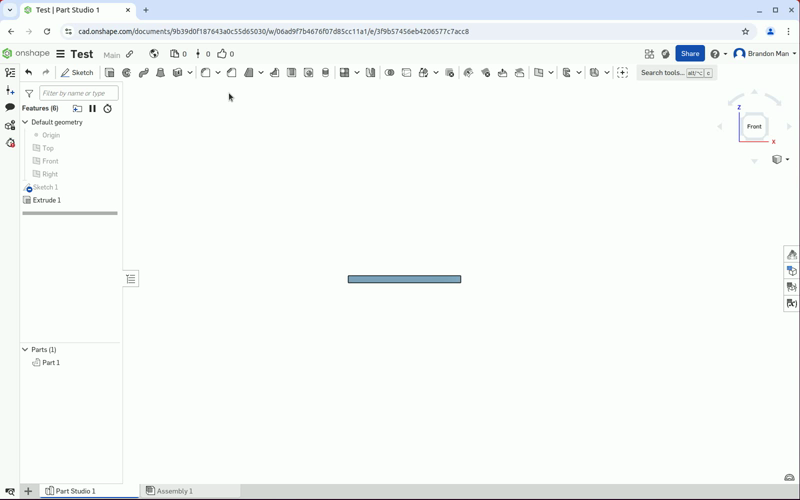
mouse_move(541, 75)
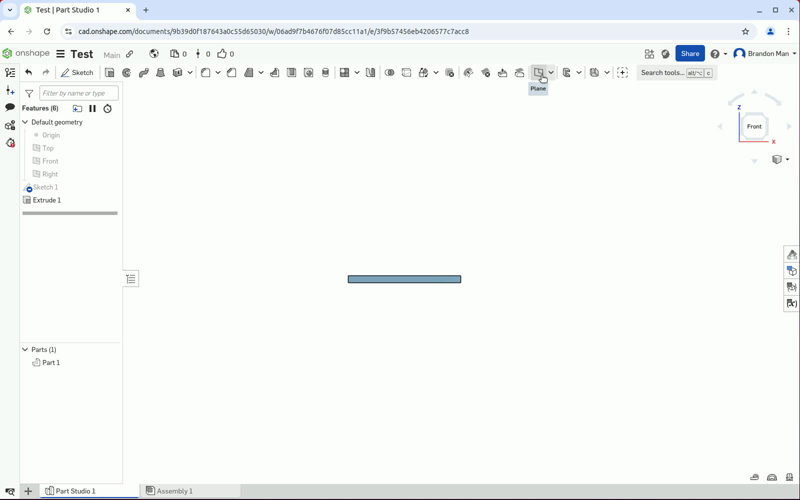
click(541, 75)
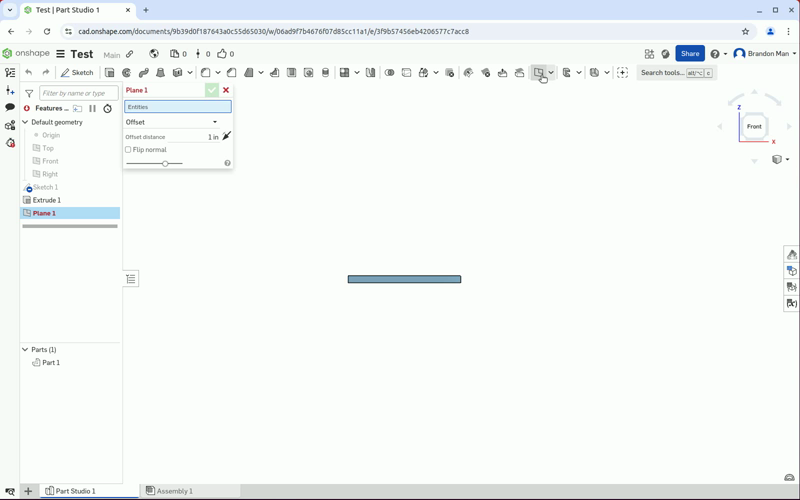
mouse_move(73, 163)
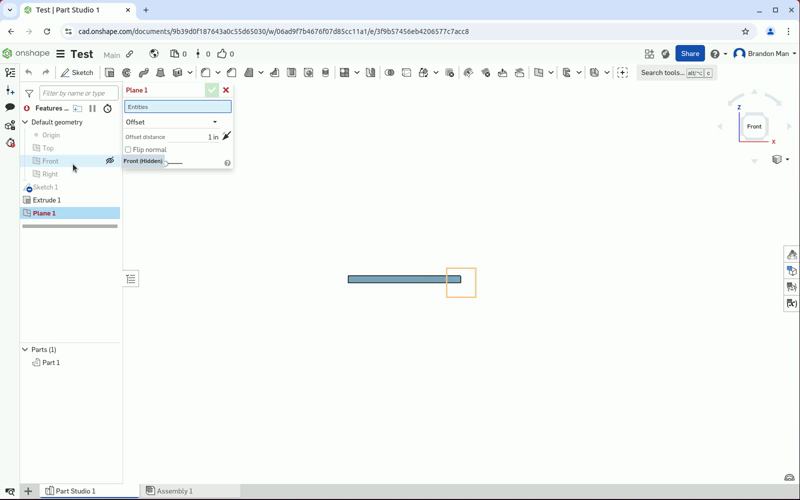
click(73, 163)
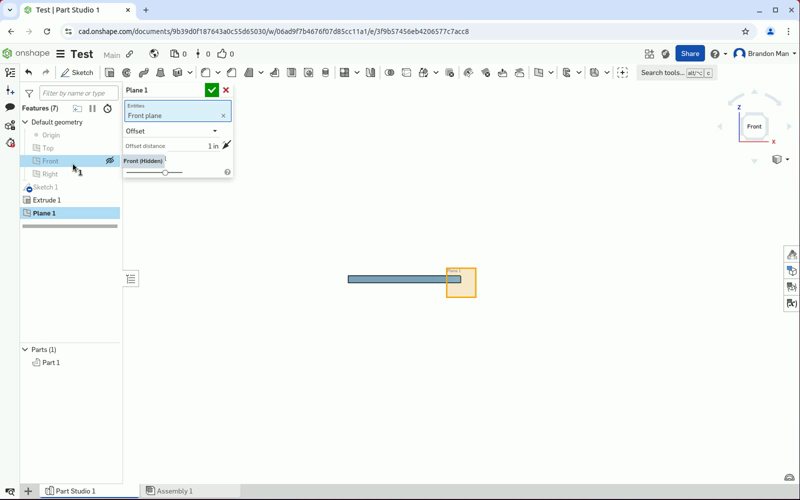
key(tab, 2)
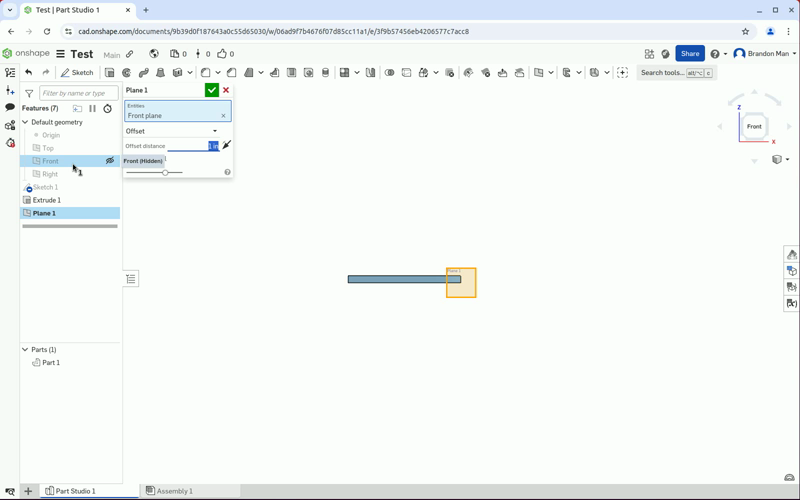
text(0.246)
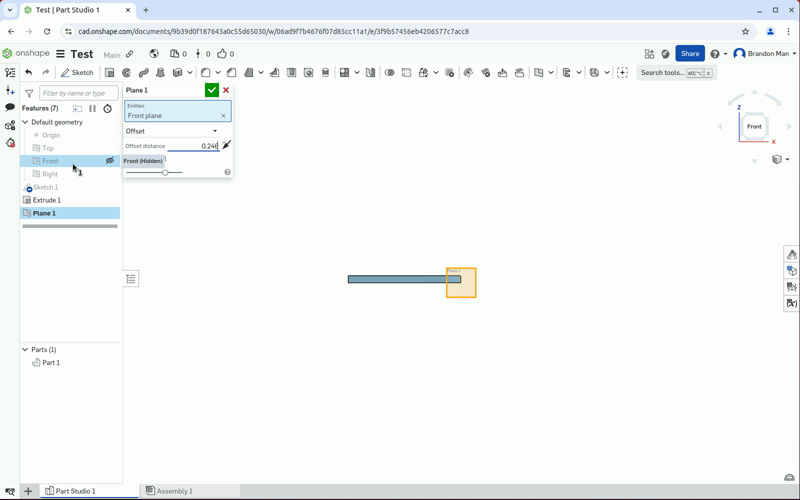
key(enter, 2)
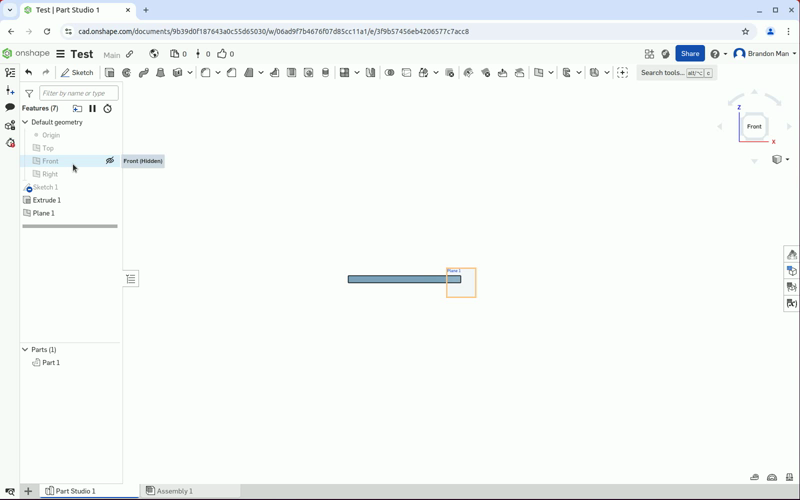
key(shift+s)
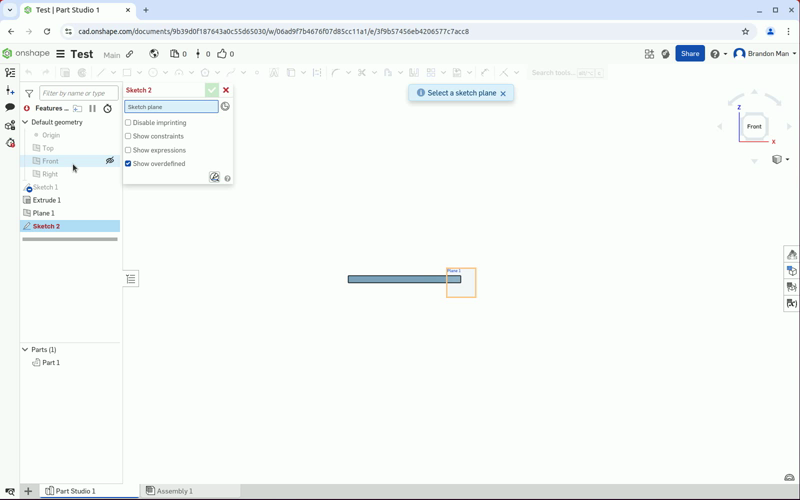
mouse_move(73, 215)
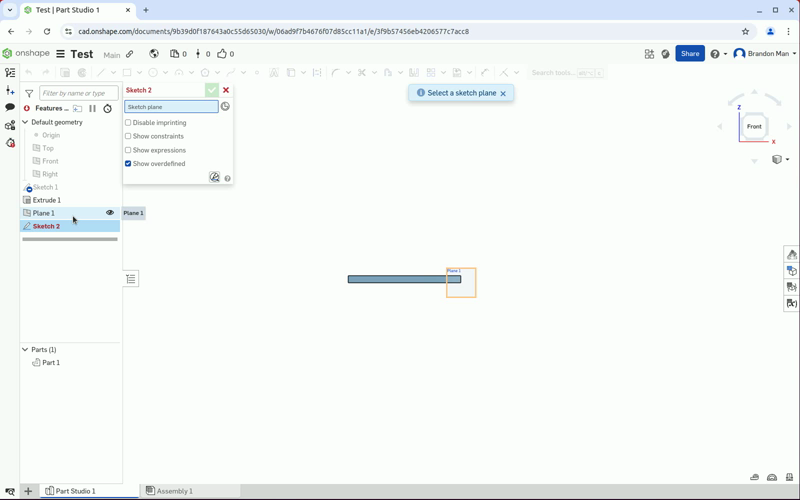
click(73, 215)
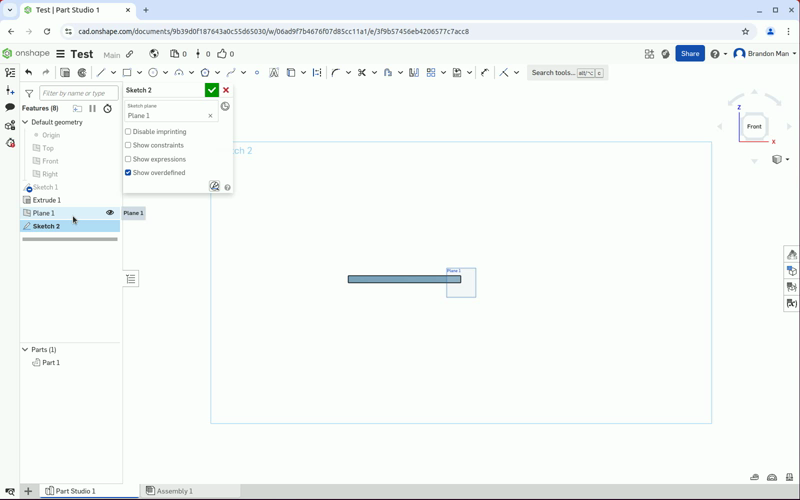
mouse_move(73, 352)
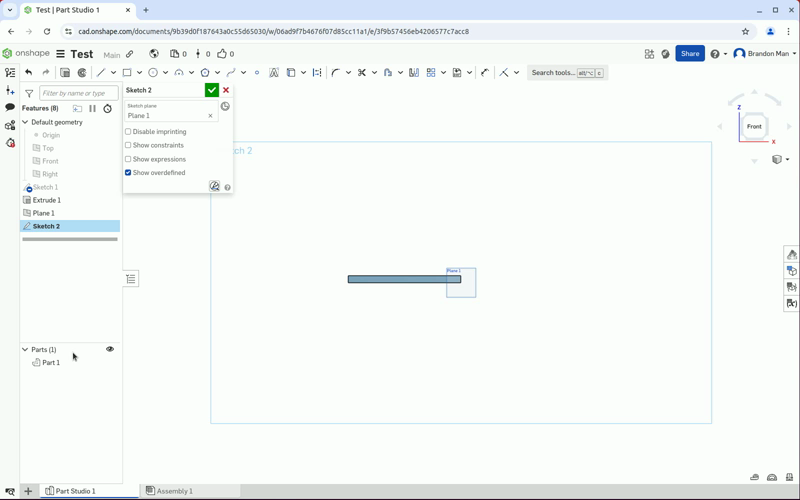
key(y)
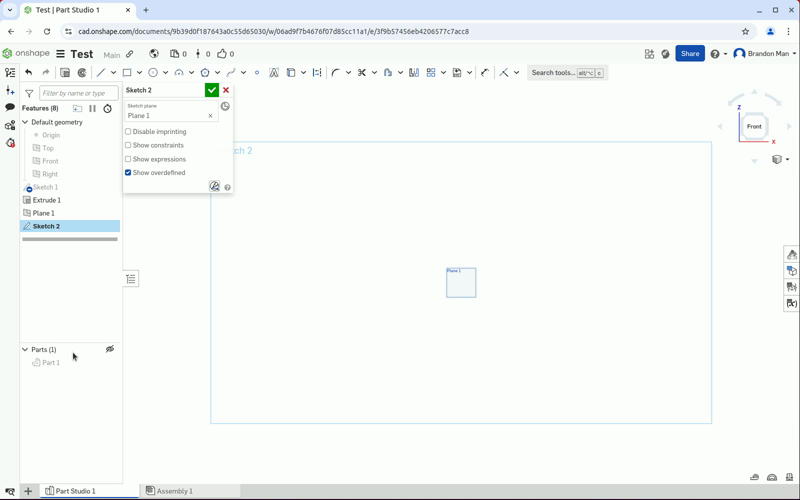
key(c)
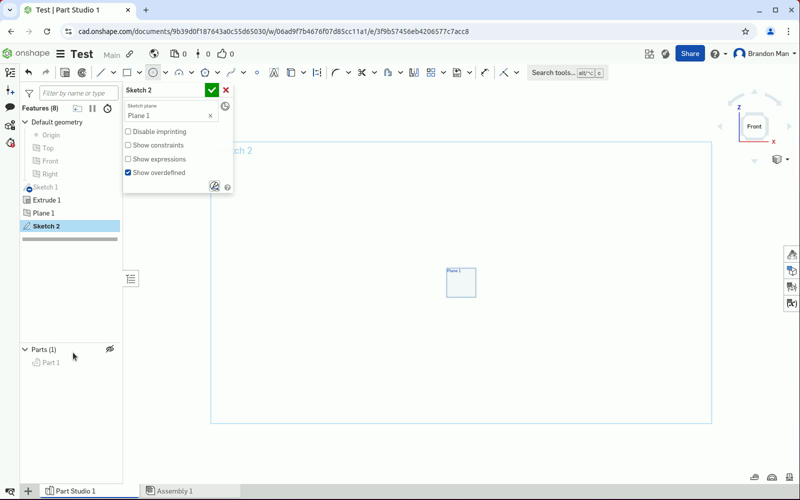
key_down(shift)
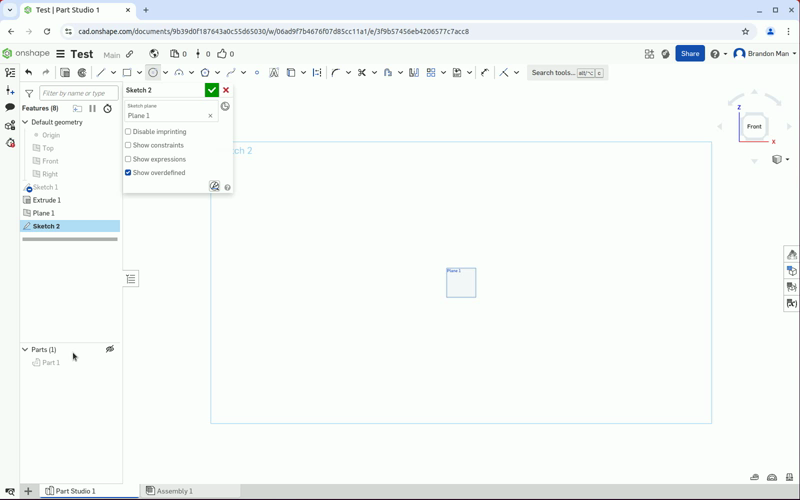
mouse_move(351, 279)
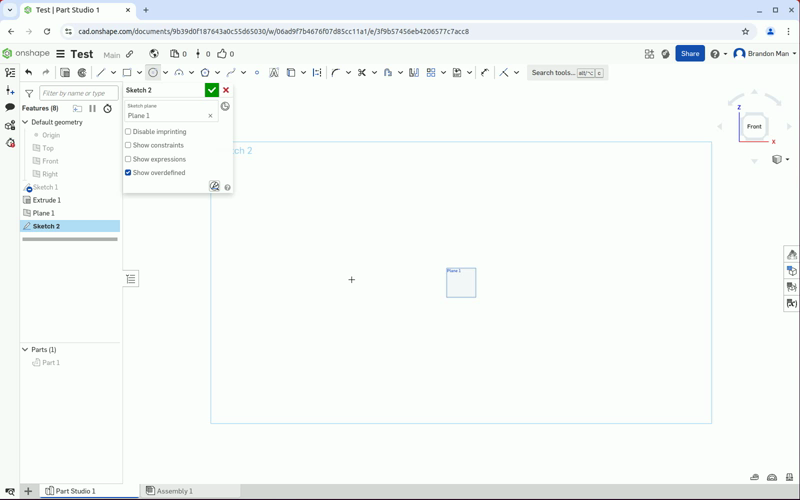
click(351, 279)
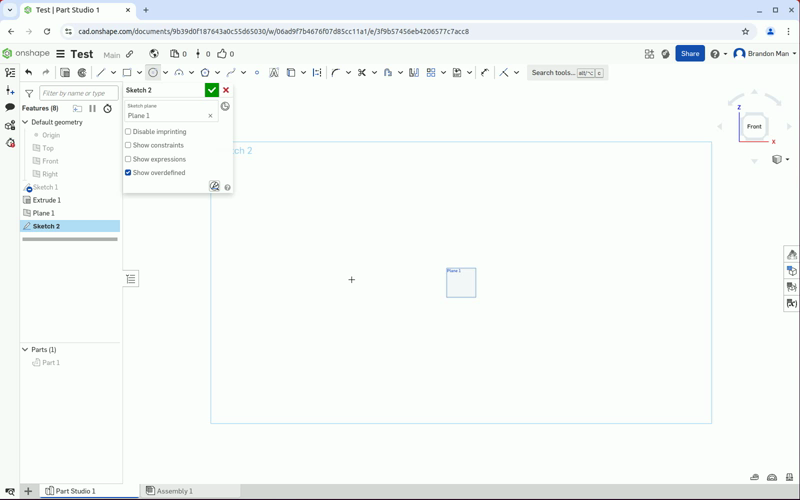
key_up(shift)
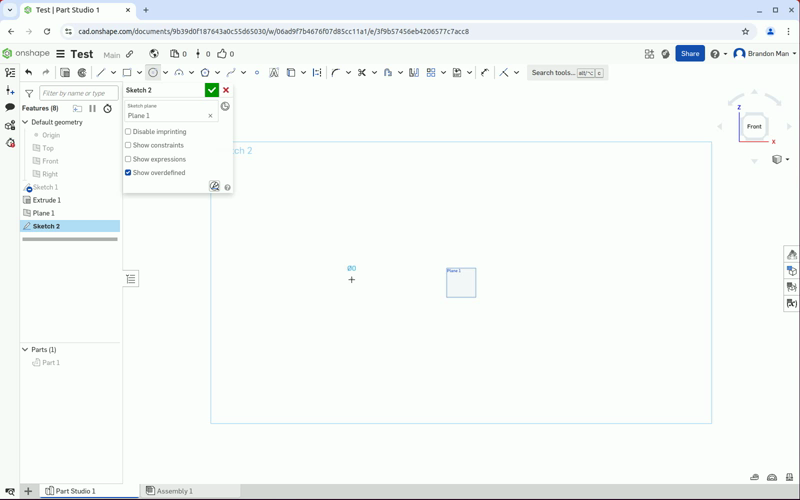
mouse_move(353, 279)
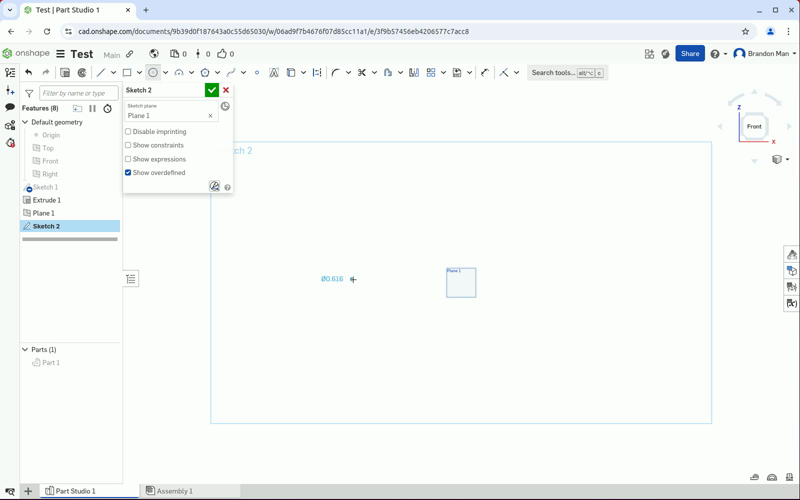
scroll(6)
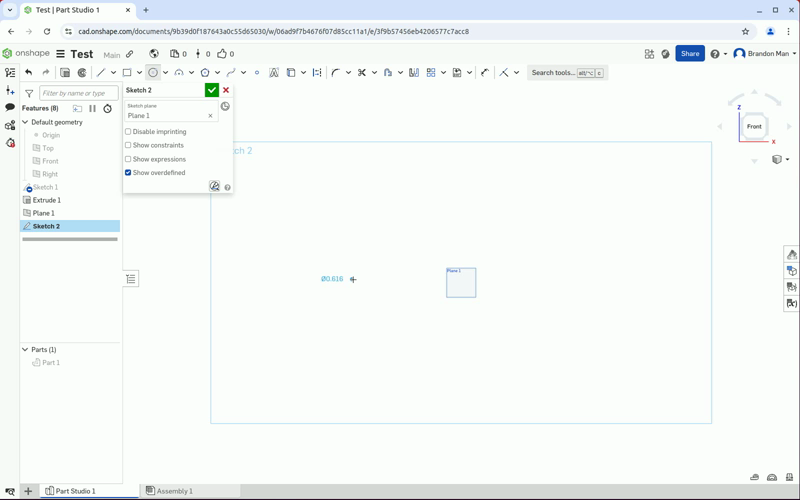
scroll(6)
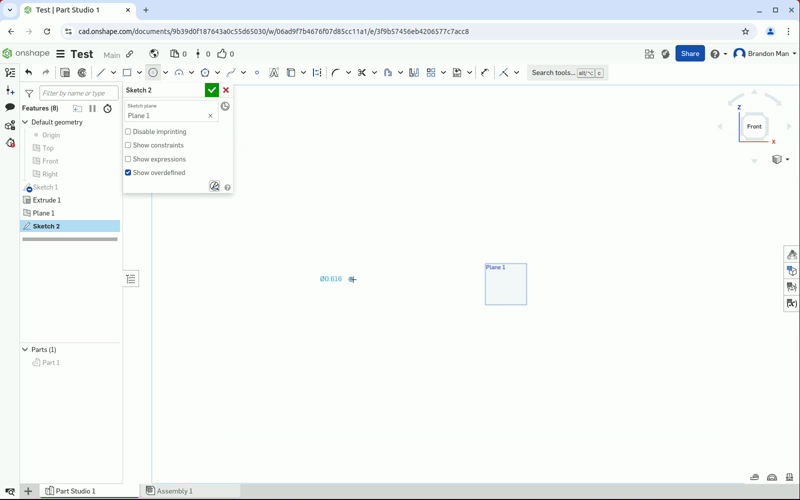
scroll(6)
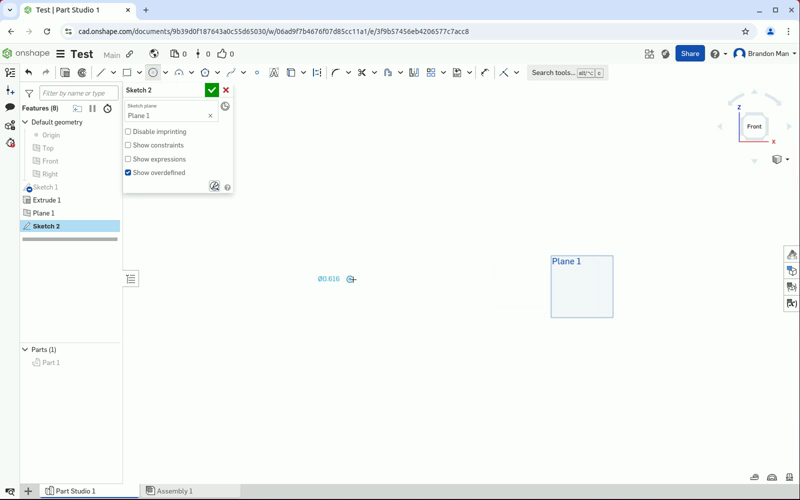
scroll(6)
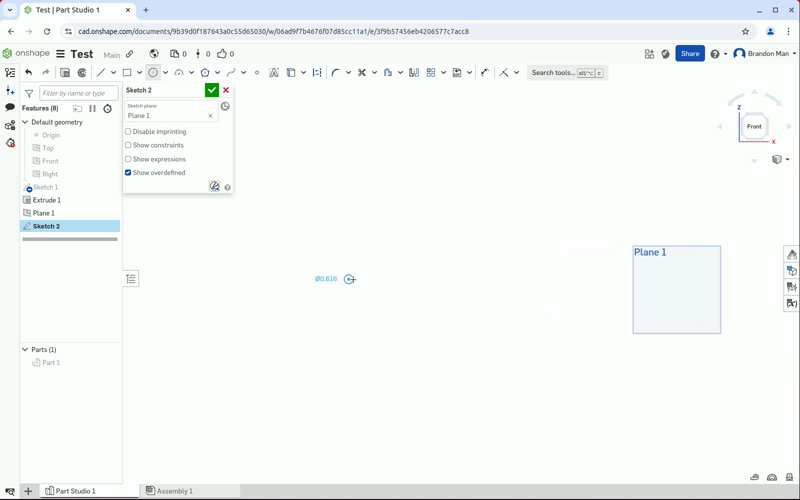
scroll(6)
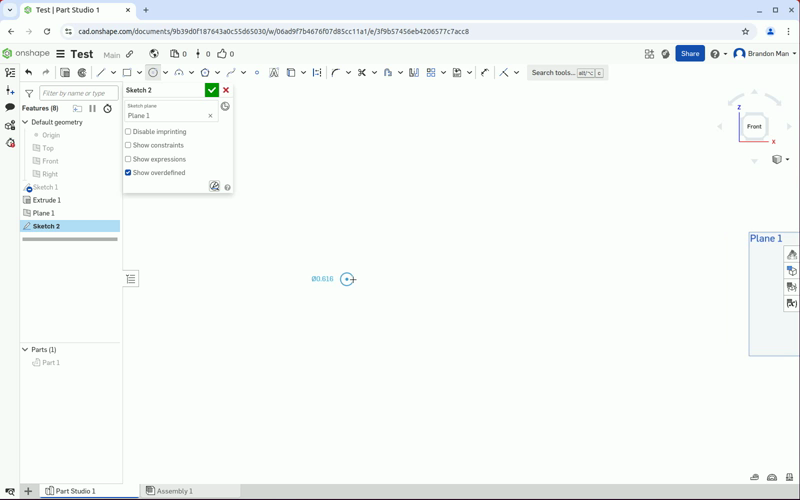
scroll(6)
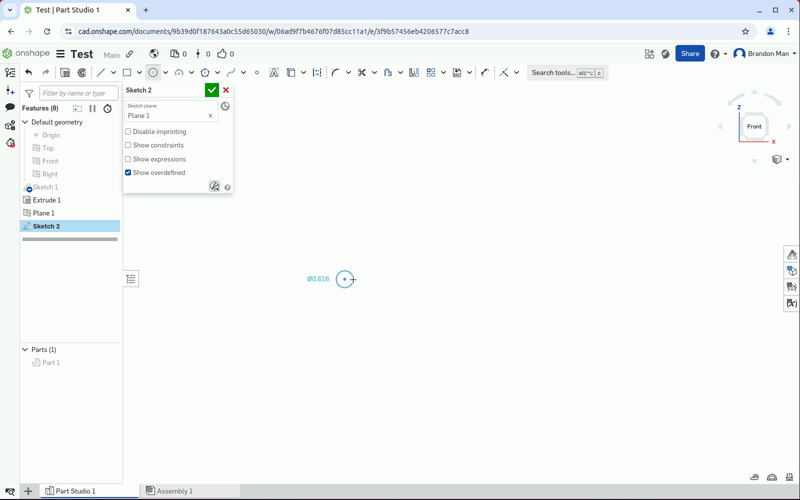
scroll(6)
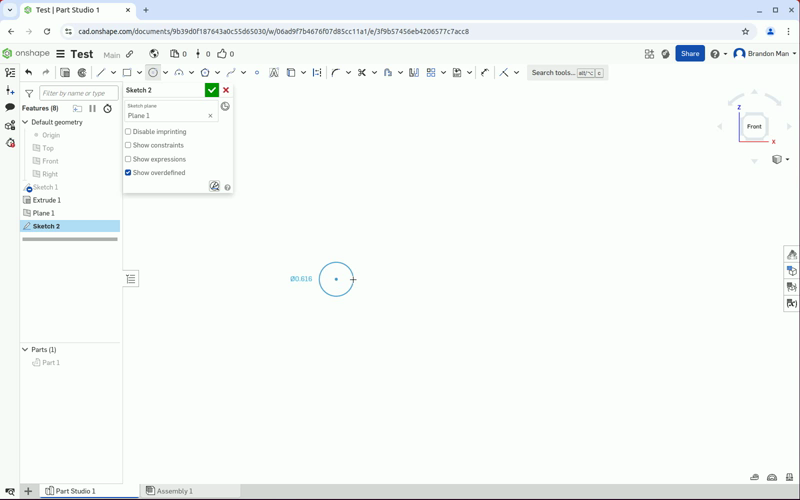
click(353, 279)
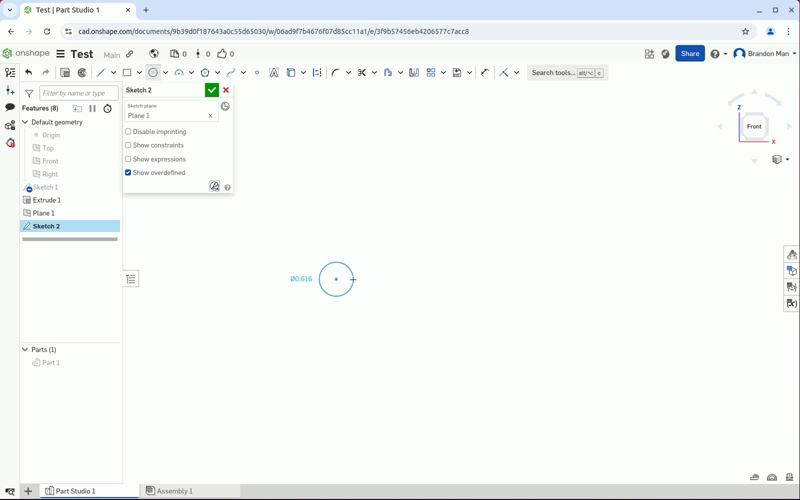
scroll(-6)
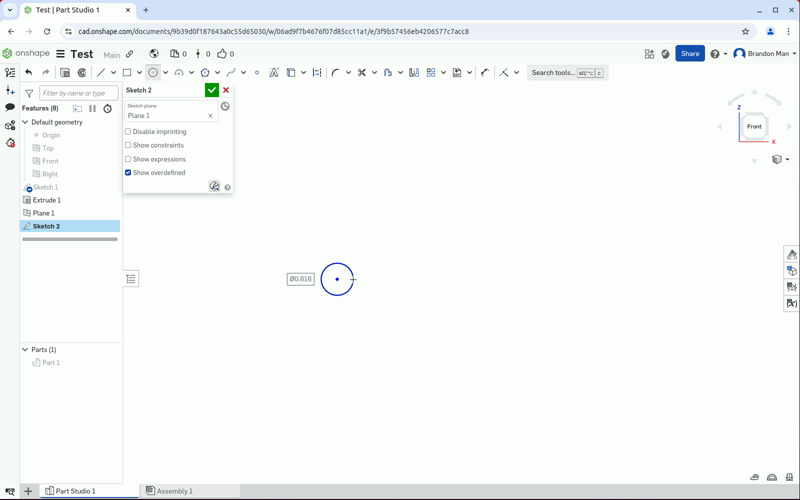
scroll(-6)
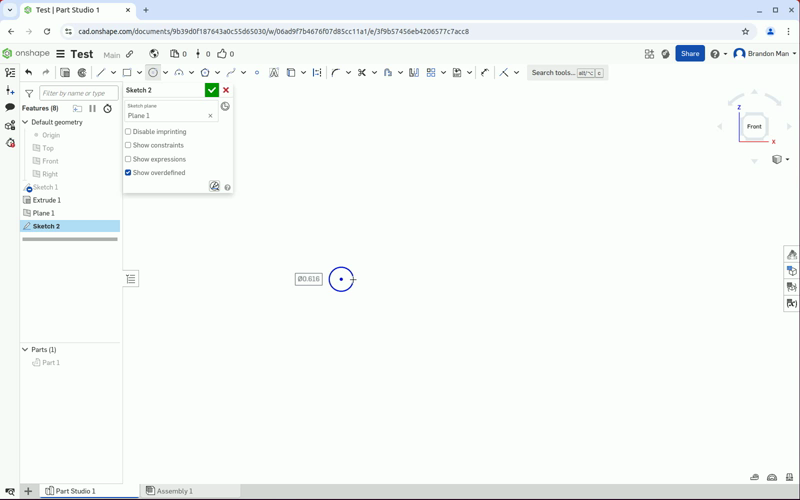
scroll(-6)
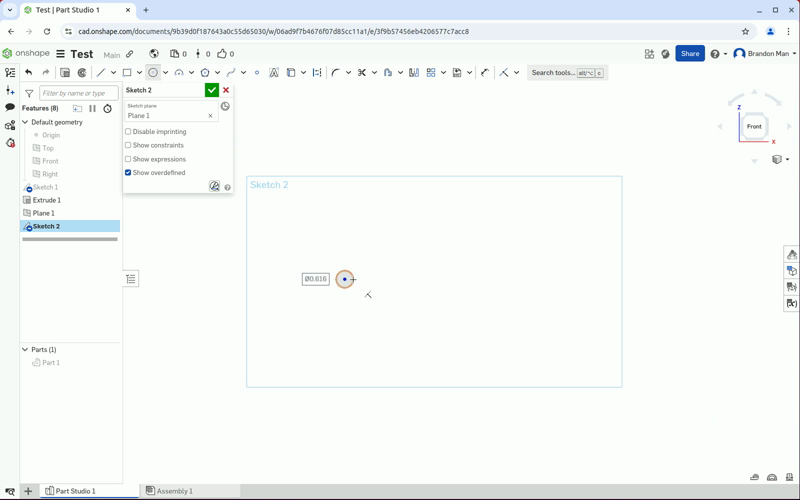
scroll(-6)
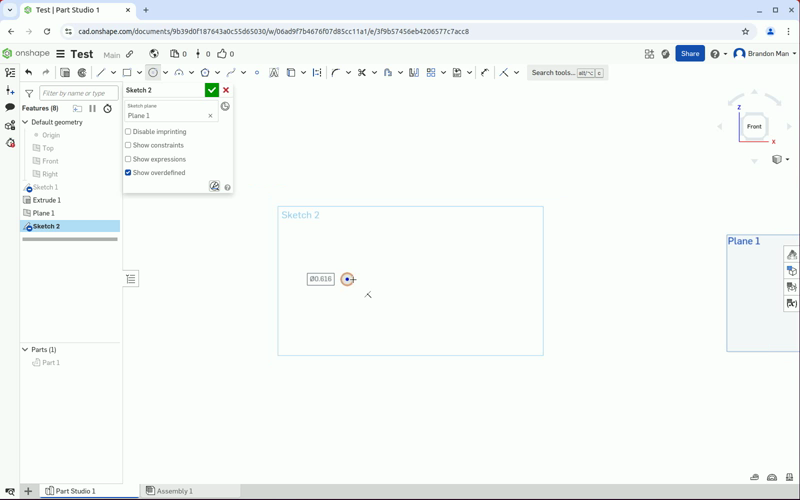
scroll(-6)
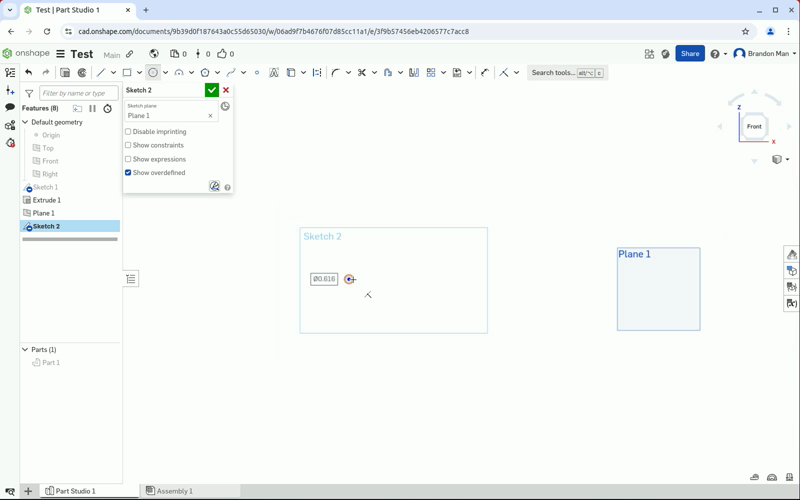
scroll(-6)
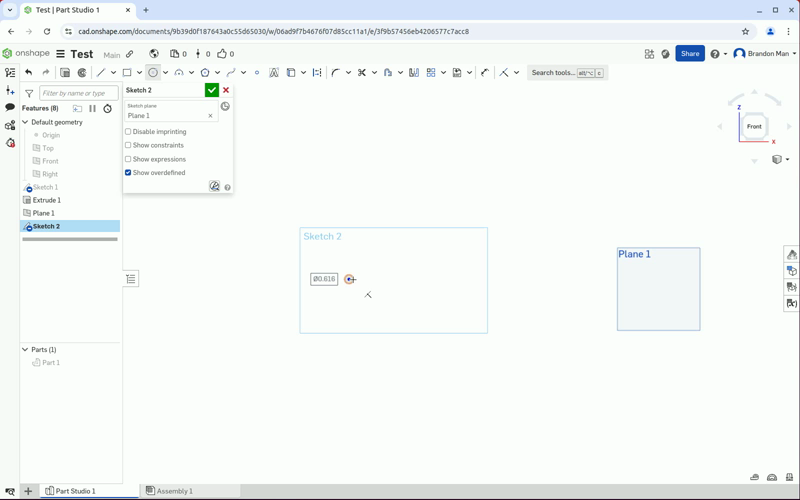
scroll(-6)
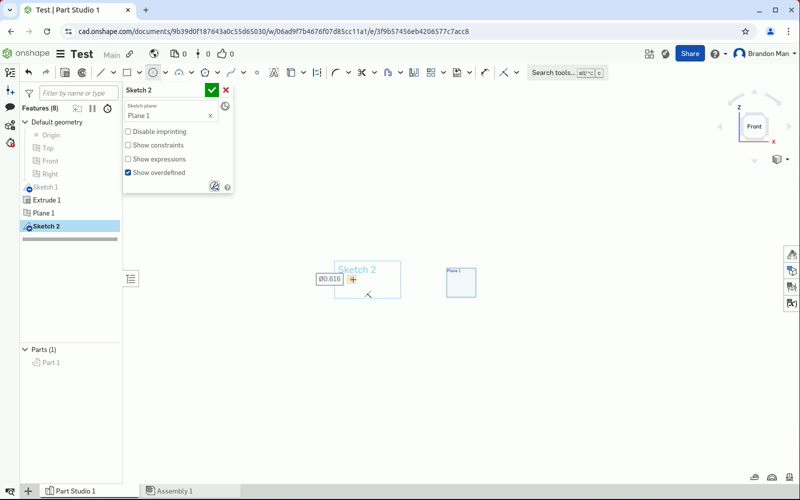
key(esc)
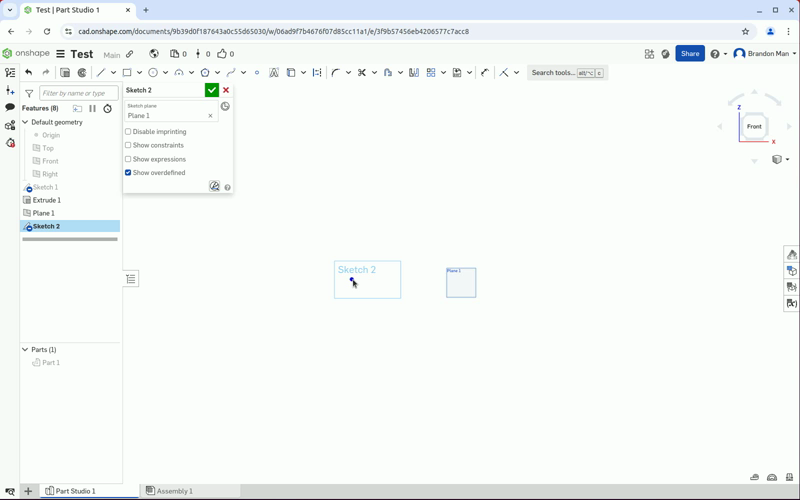
mouse_move(352, 279)
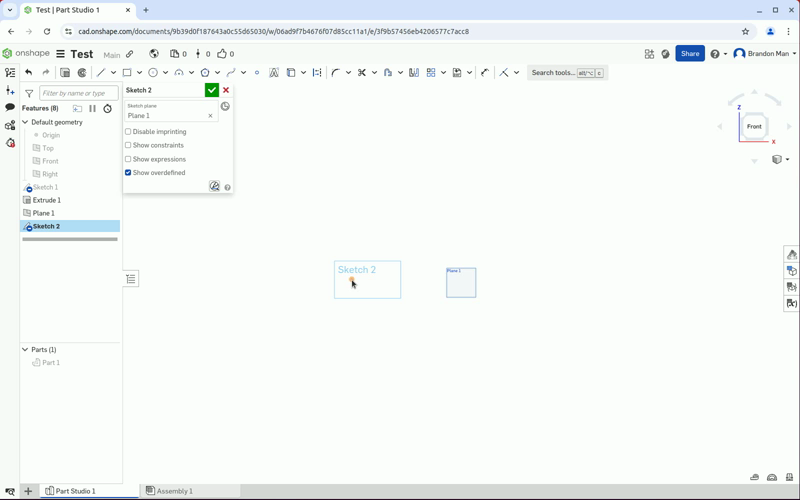
scroll(6)
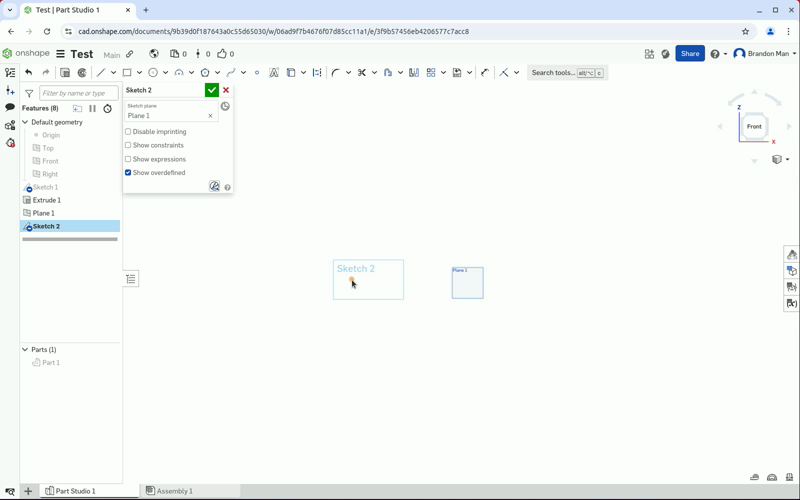
scroll(6)
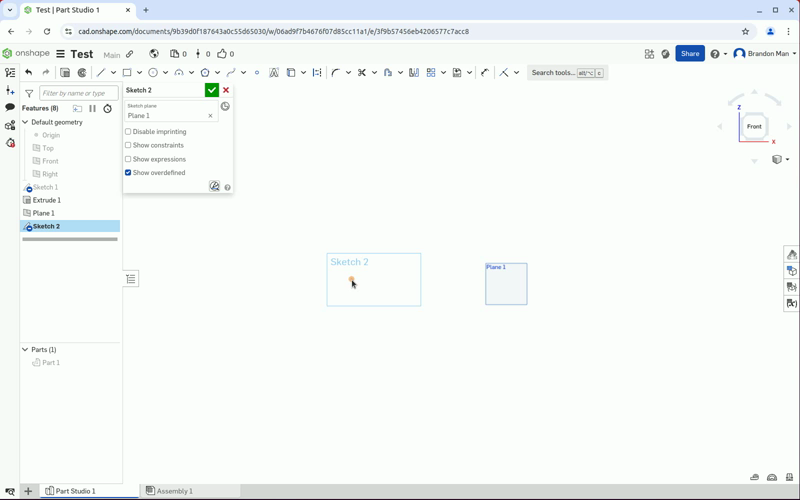
scroll(6)
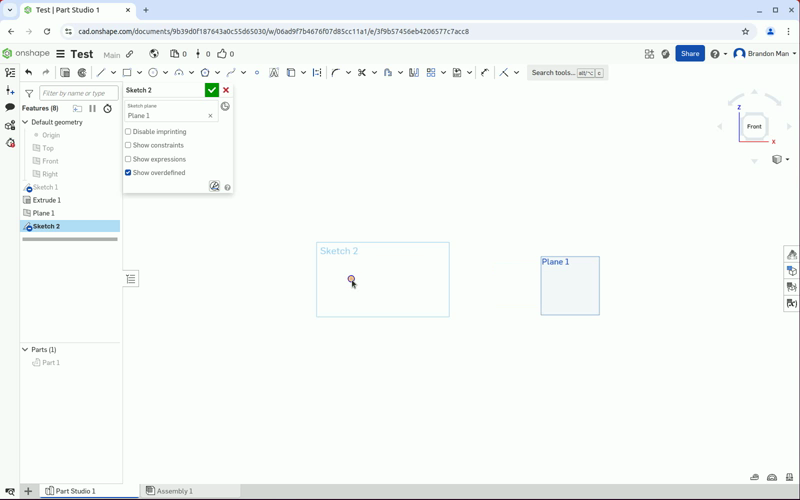
scroll(6)
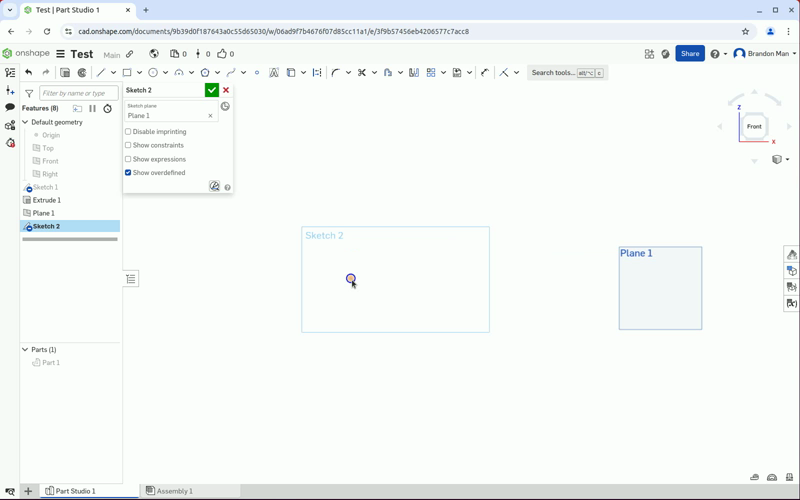
scroll(6)
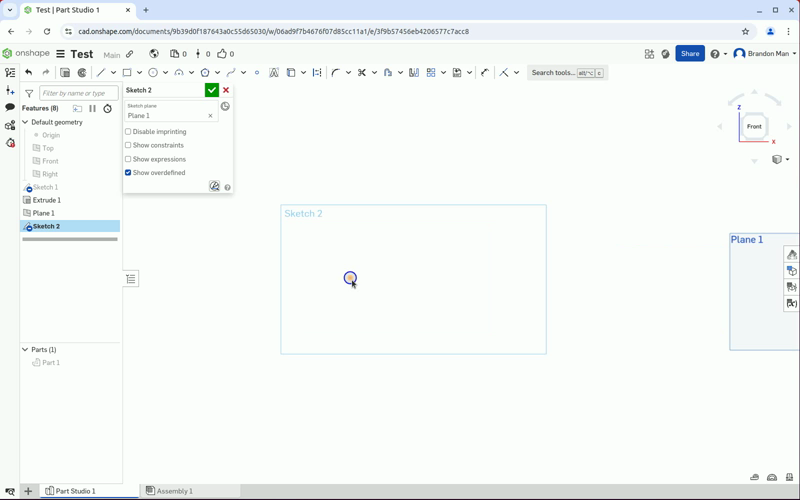
scroll(6)
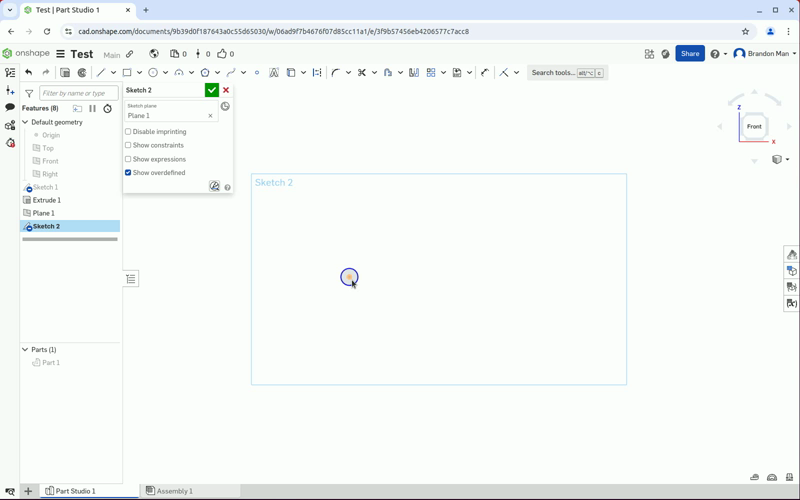
scroll(6)
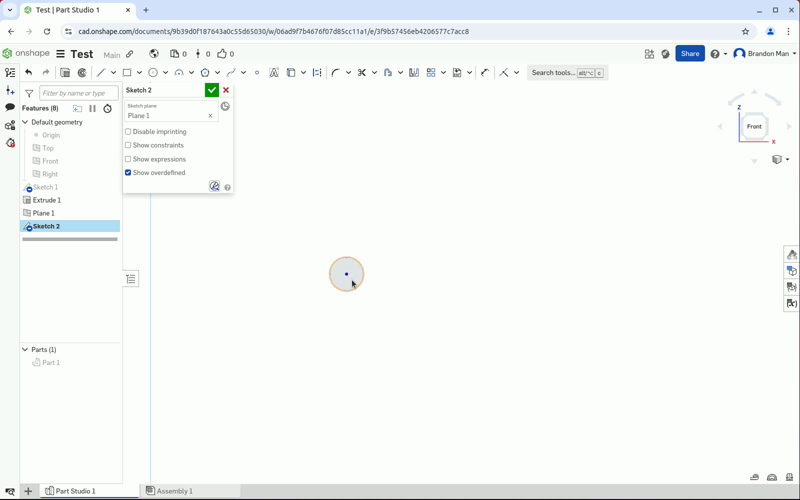
click(352, 279)
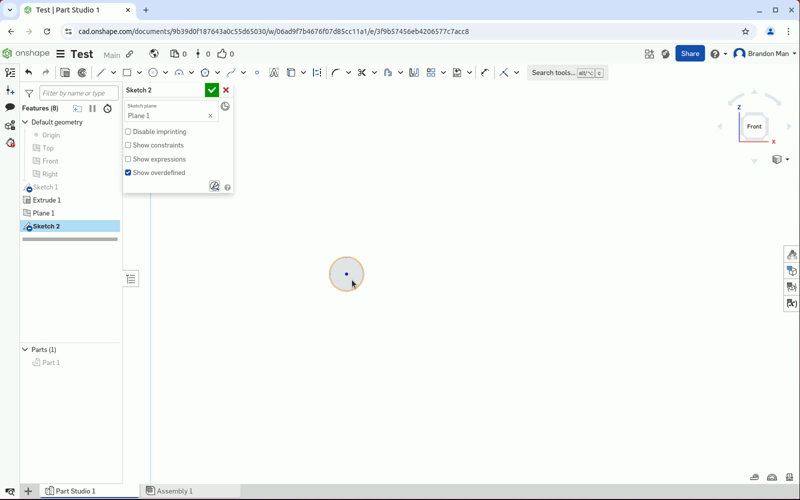
scroll(-6)
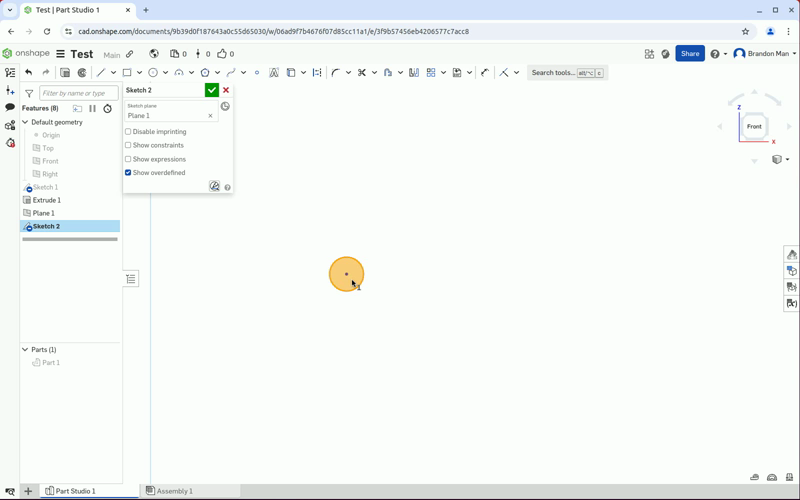
scroll(-6)
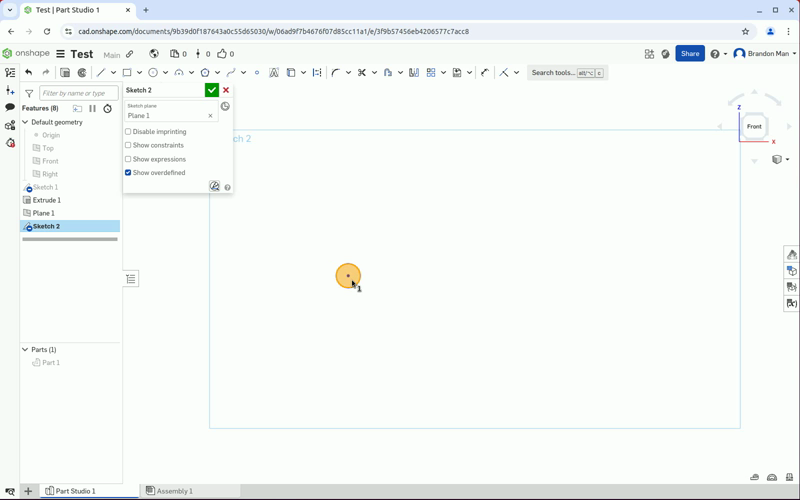
scroll(-6)
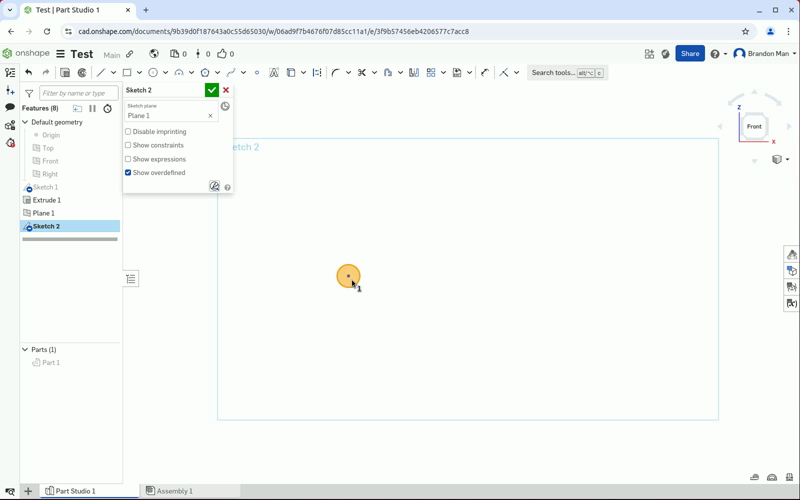
scroll(-6)
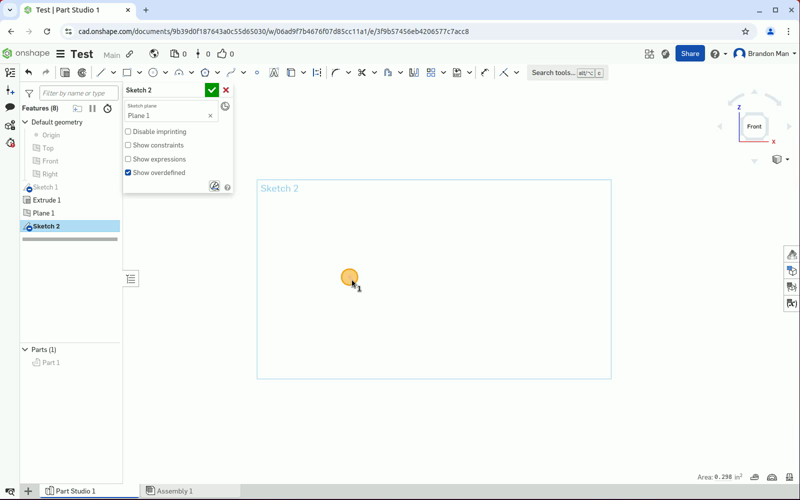
scroll(-6)
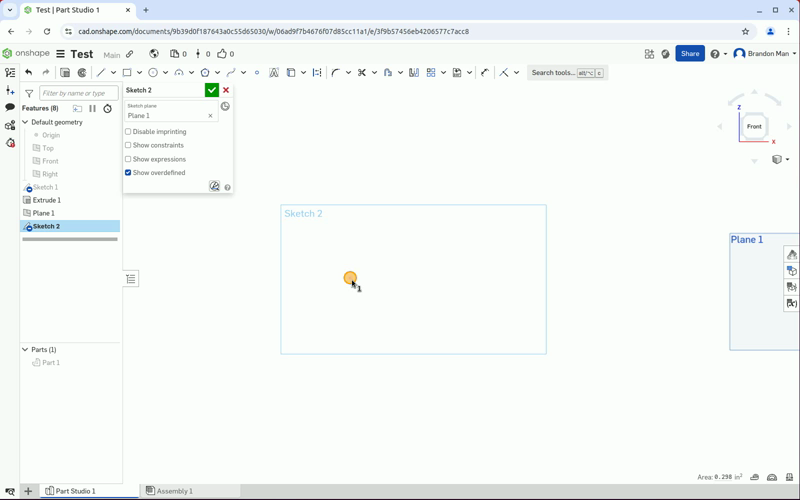
scroll(-6)
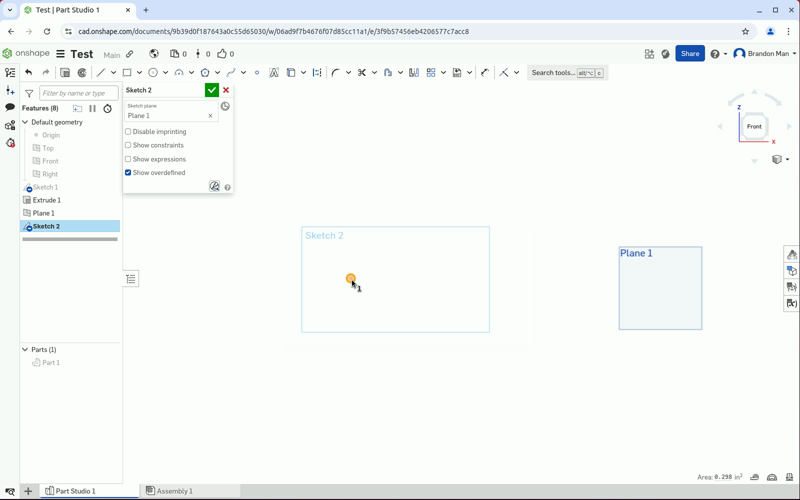
scroll(-6)
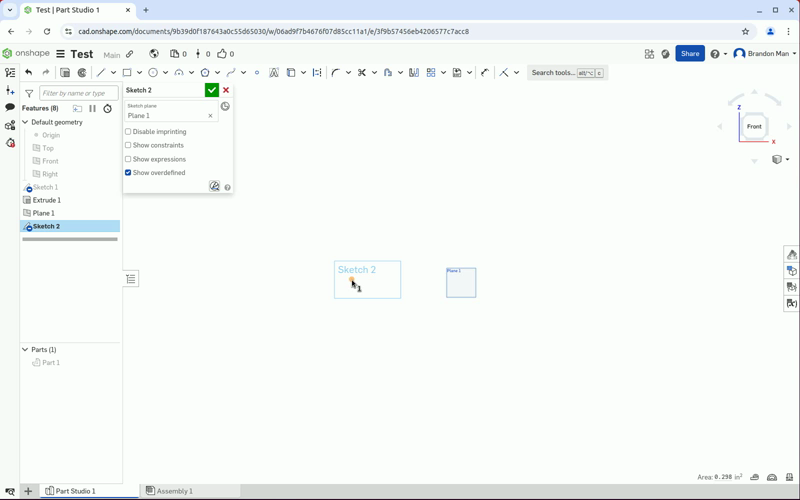
mouse_move(73, 352)
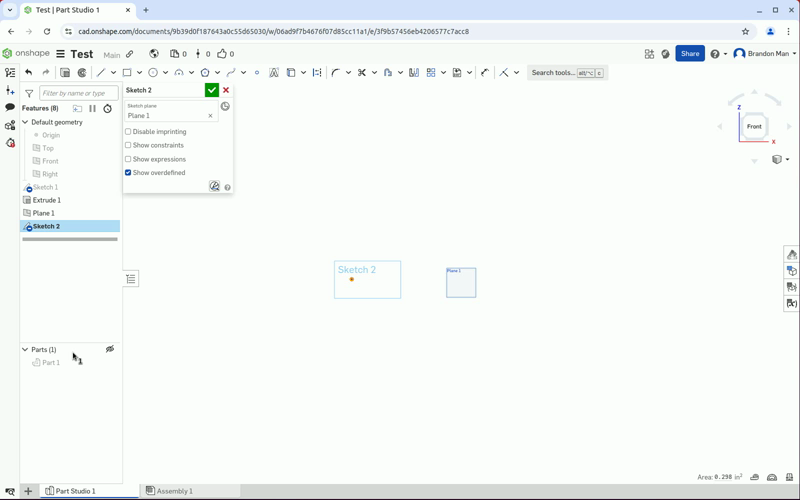
key(shift+y)
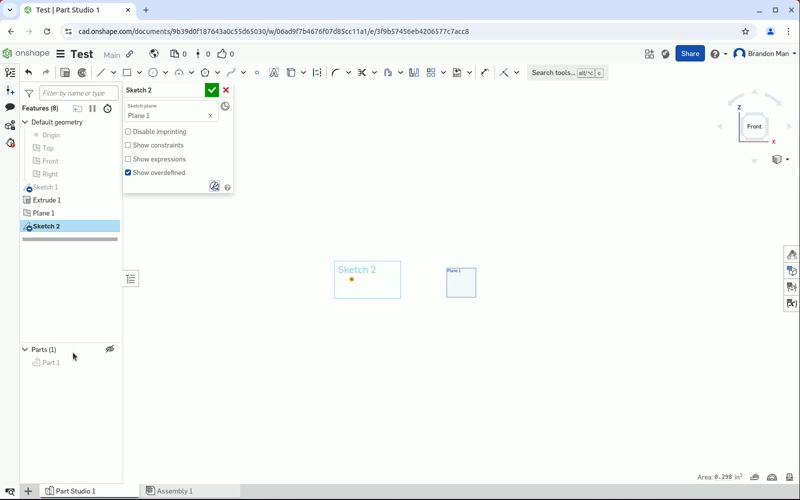
key(shift+e)
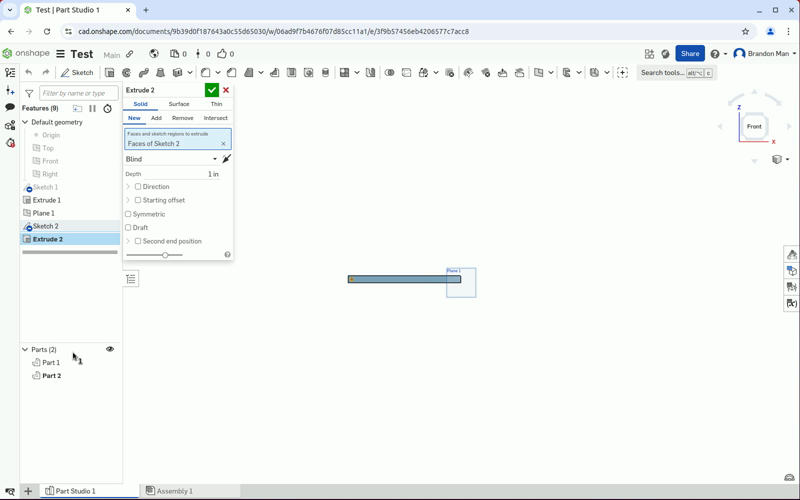
mouse_move(143, 106)
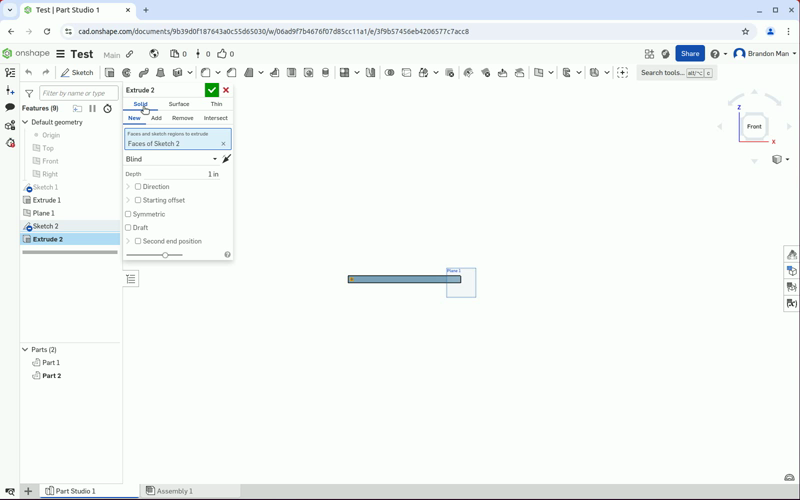
click(143, 106)
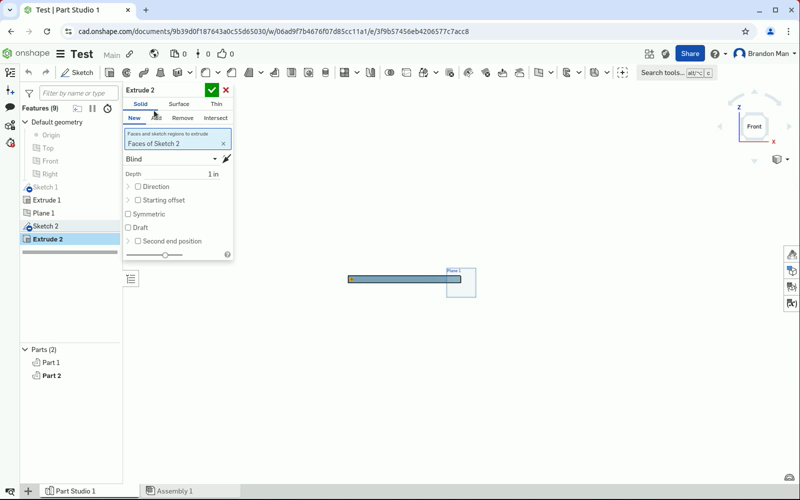
mouse_move(186, 120)
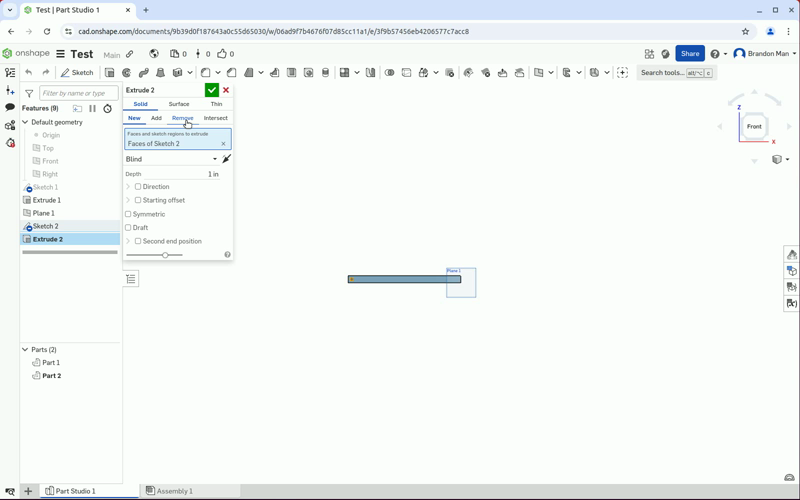
click(186, 120)
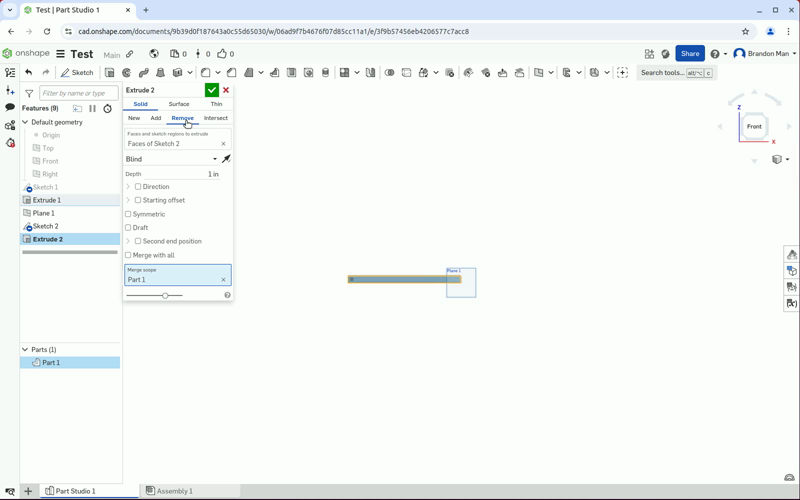
key(tab, 4)
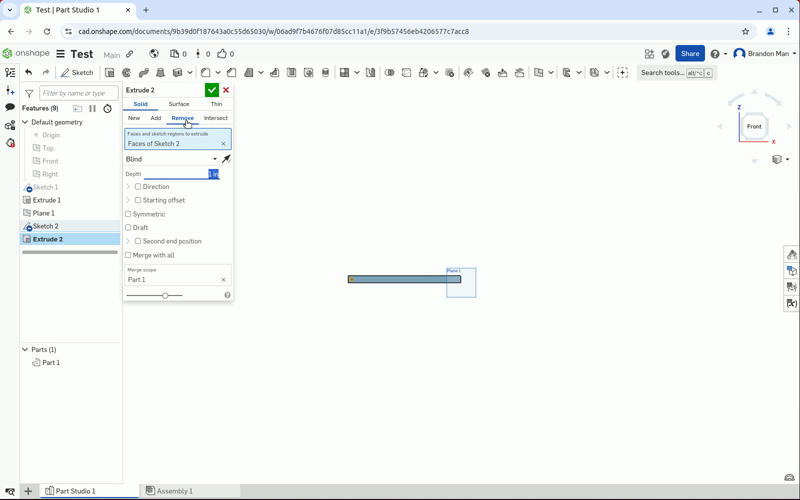
text(1.926)
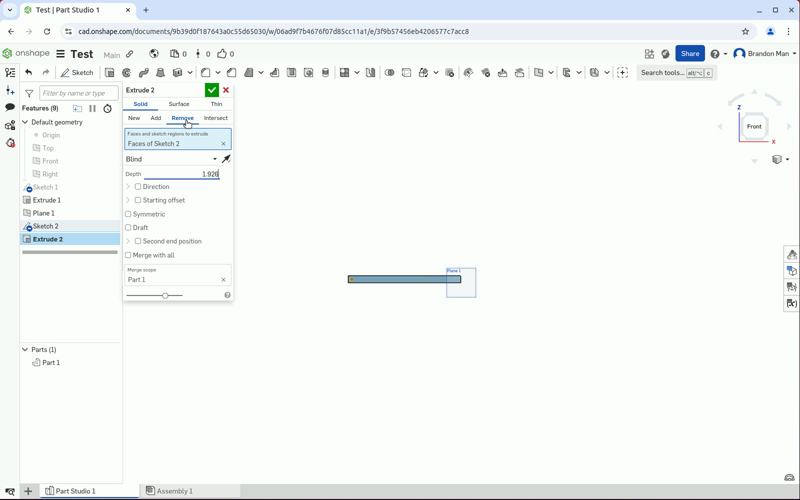
key(tab, 6)
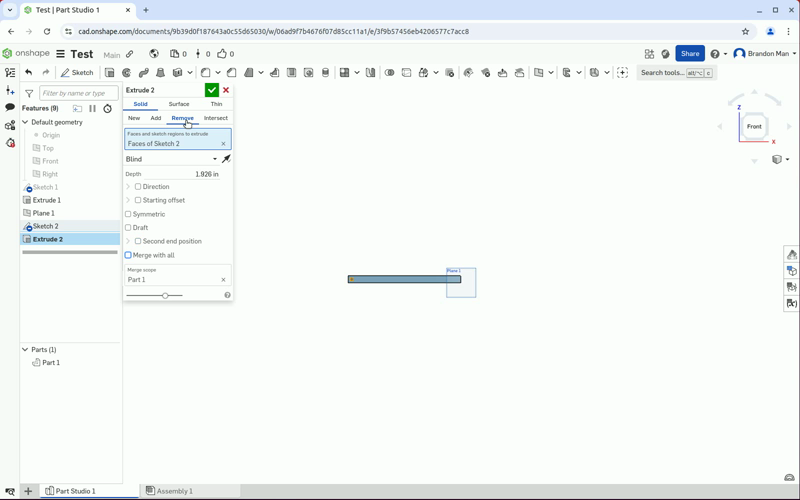
key(space)
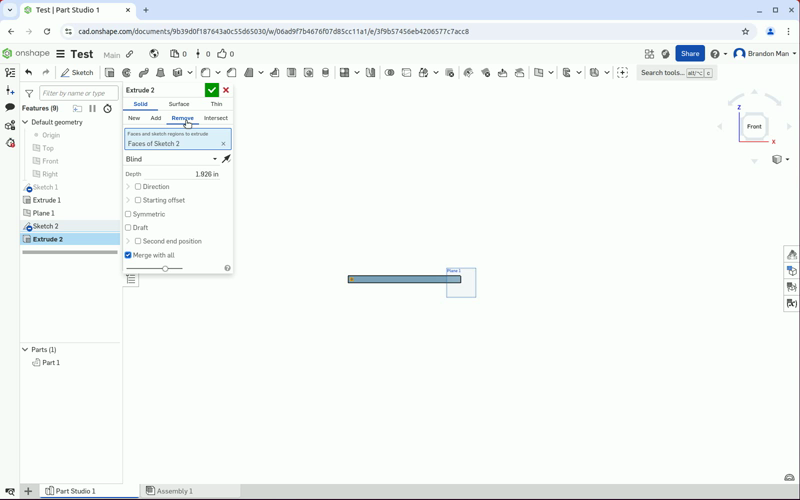
key(enter)
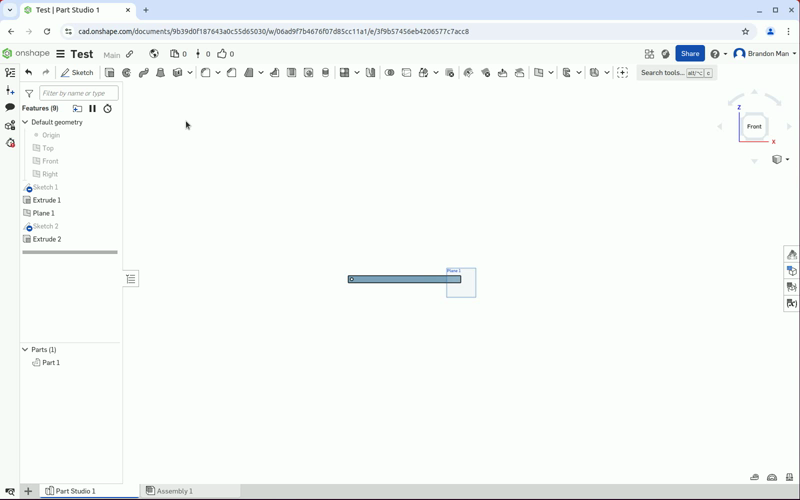
key(shift+h)
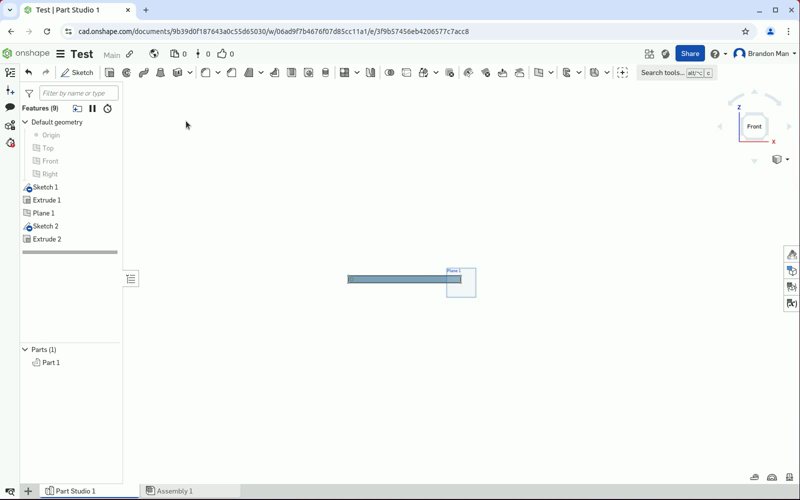
key(shift+h)
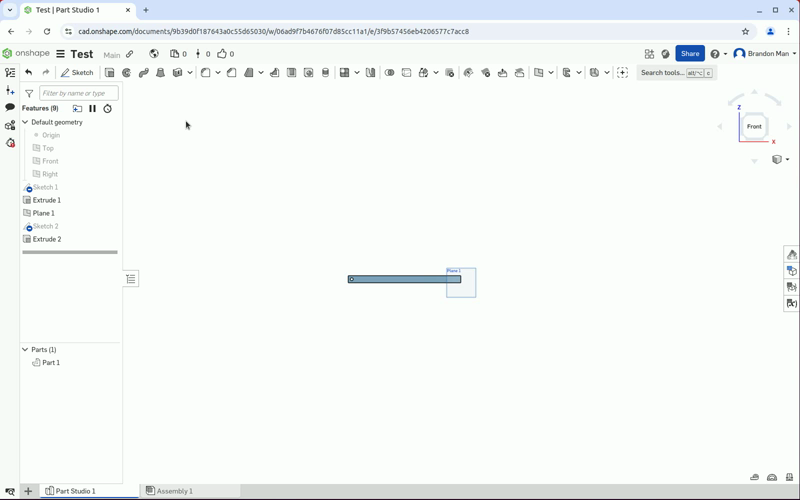
mouse_move(73, 189)
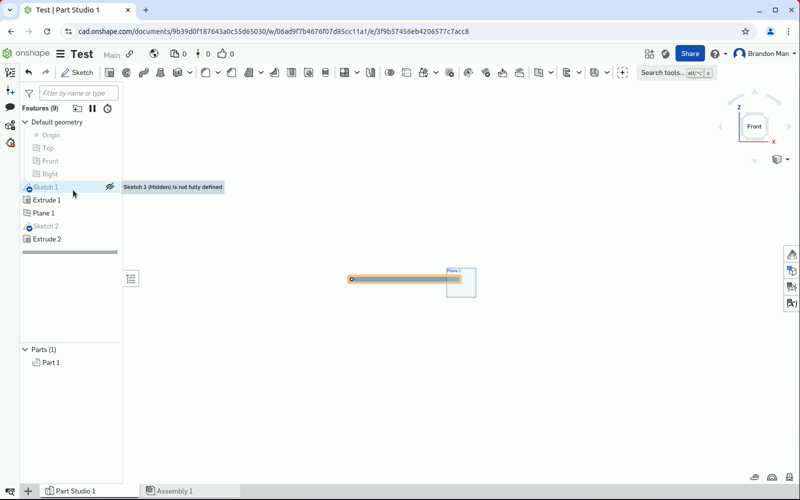
click(73, 189)
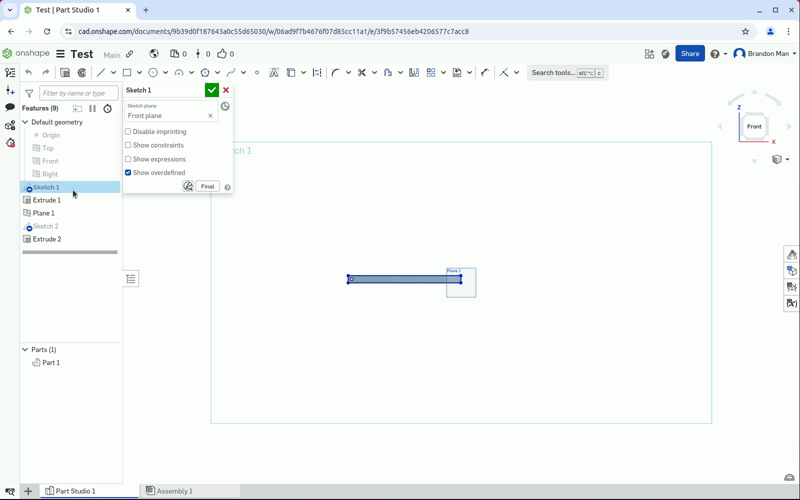
mouse_move(229, 92)
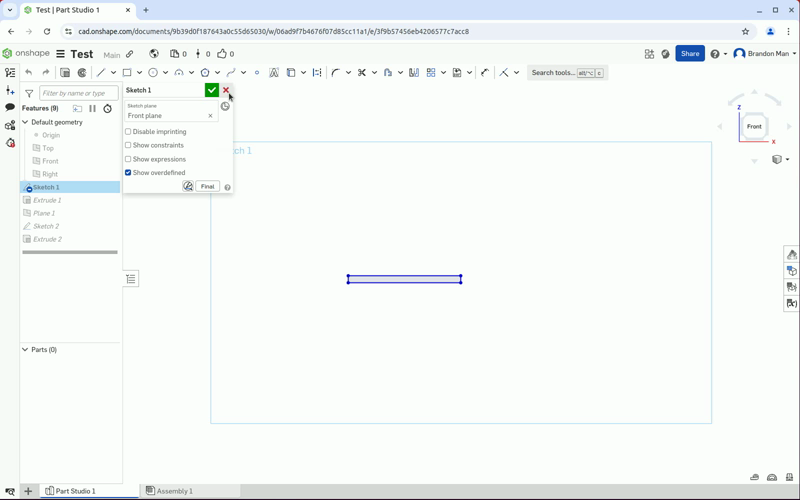
click(229, 92)
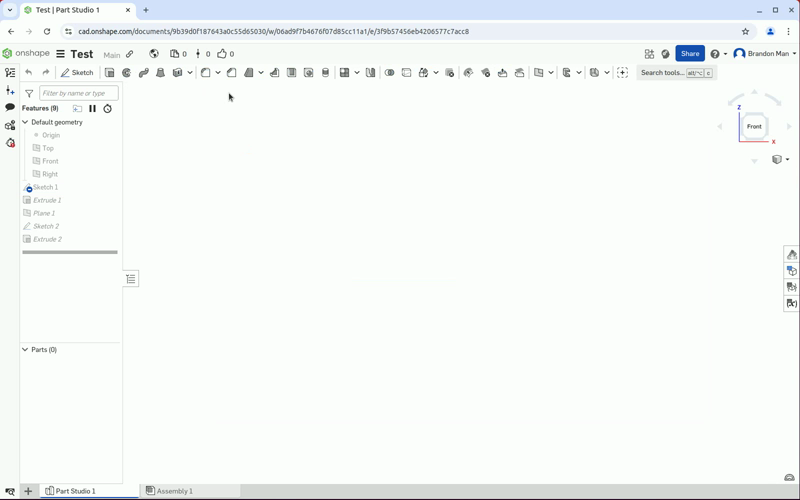
key(shift+s)
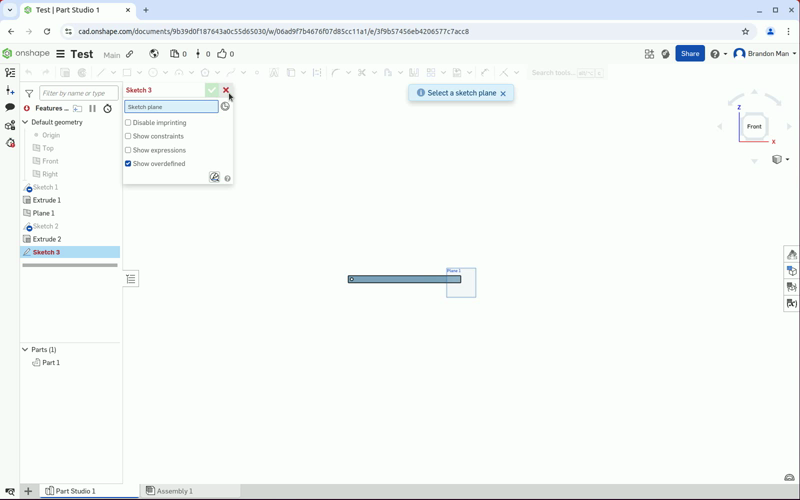
mouse_move(73, 215)
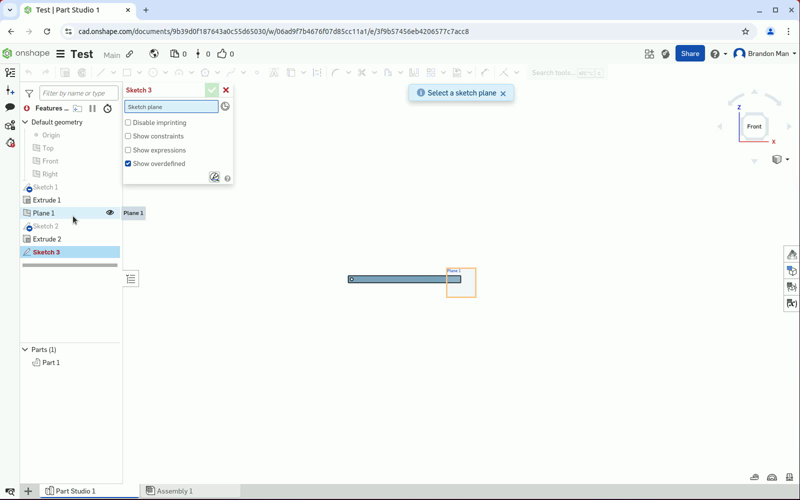
click(73, 215)
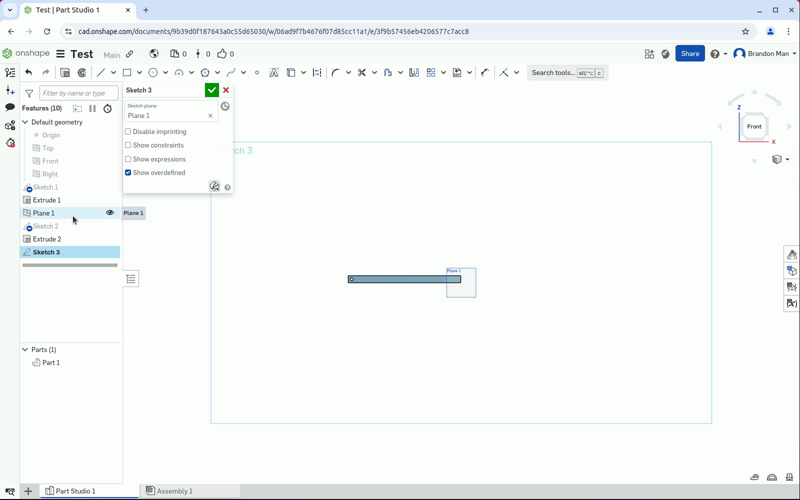
mouse_move(73, 352)
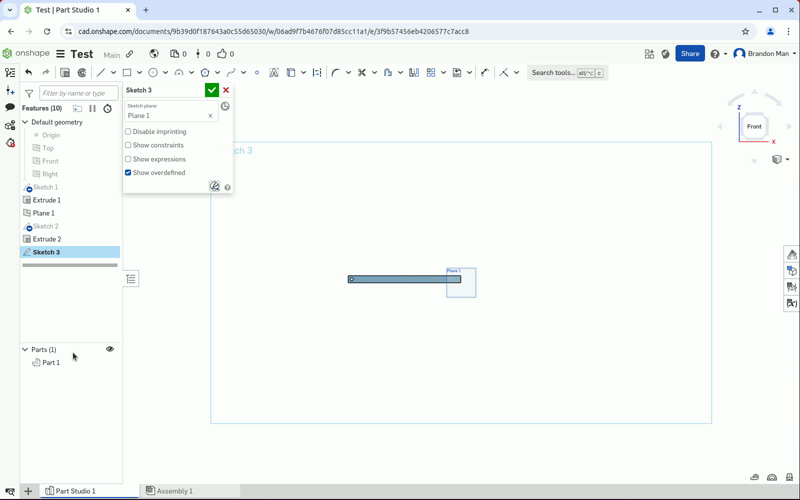
key(y)
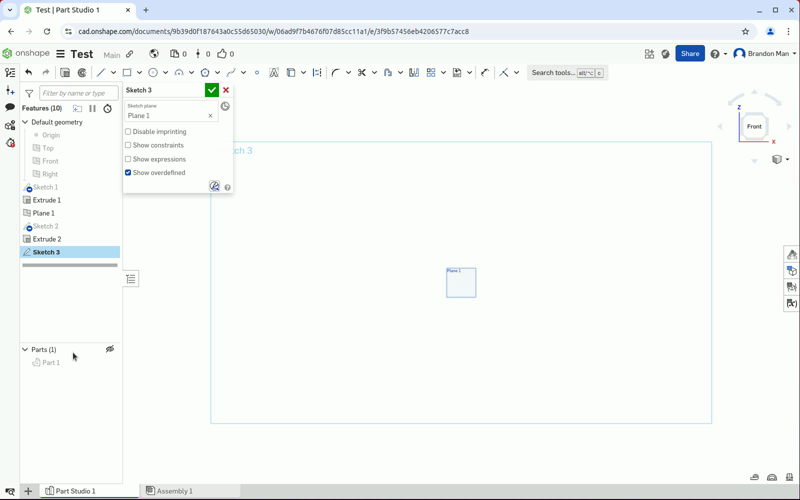
key(c)
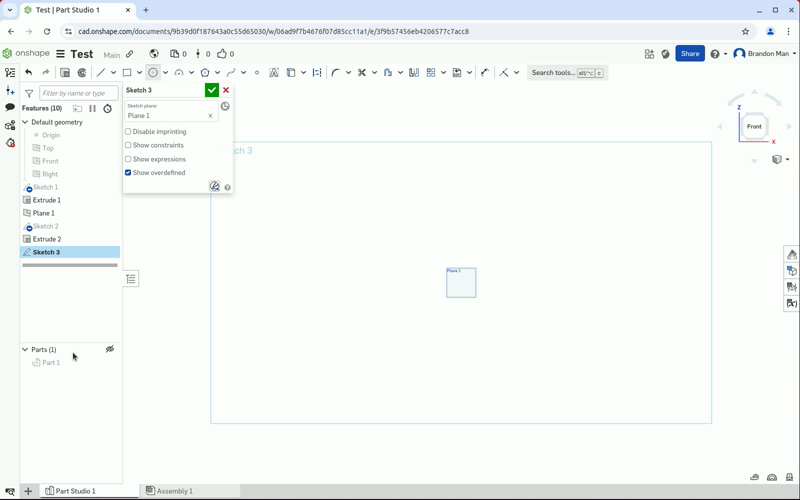
key_down(shift)
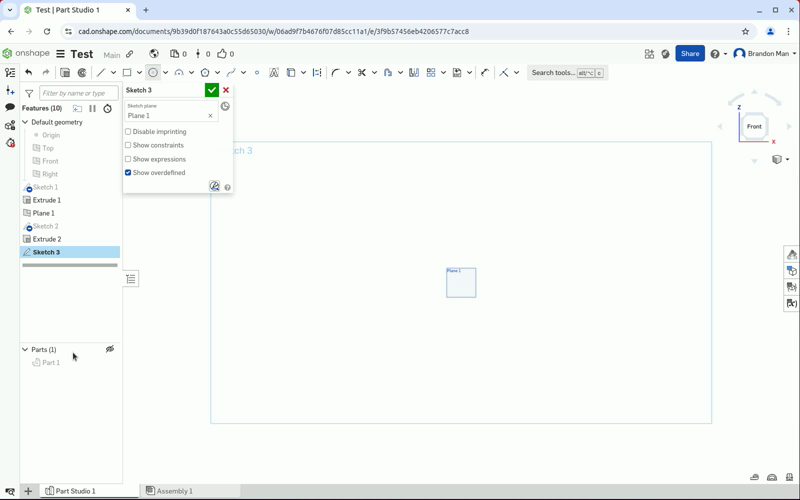
mouse_move(362, 279)
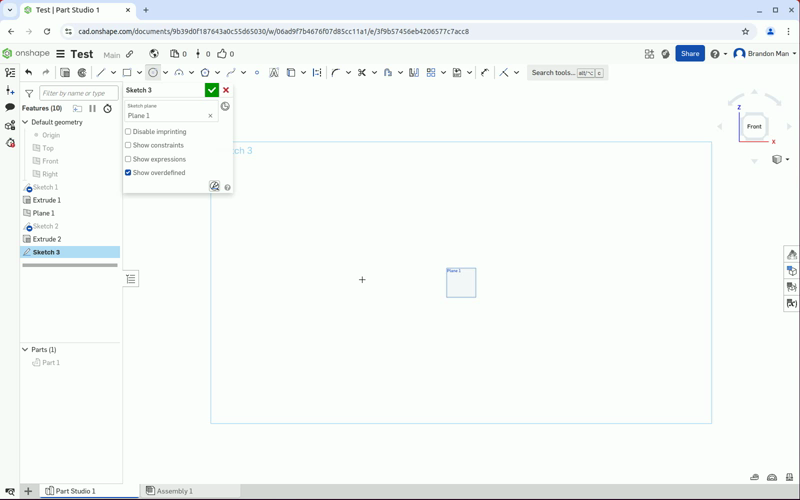
click(362, 279)
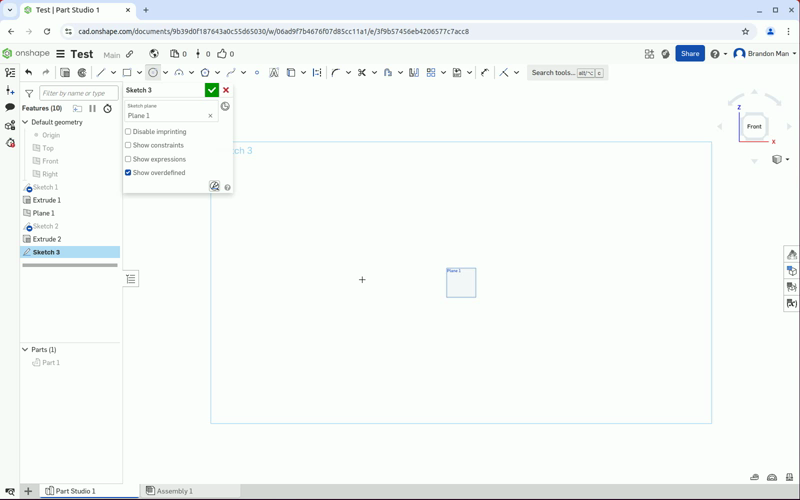
key_up(shift)
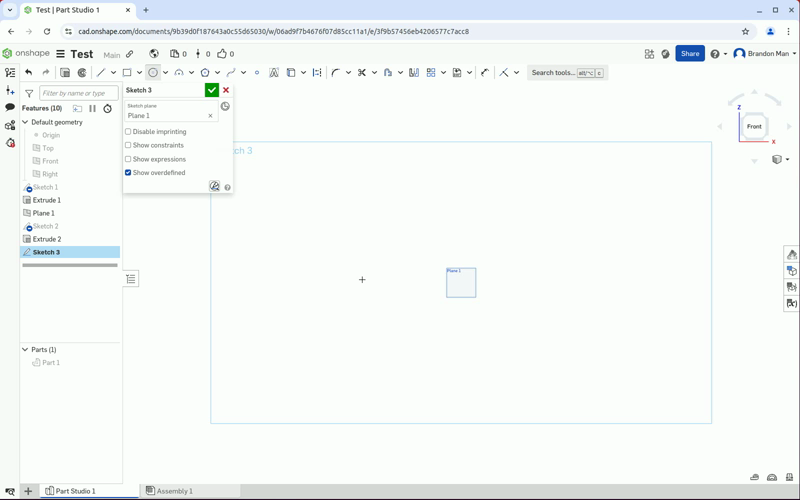
mouse_move(363, 279)
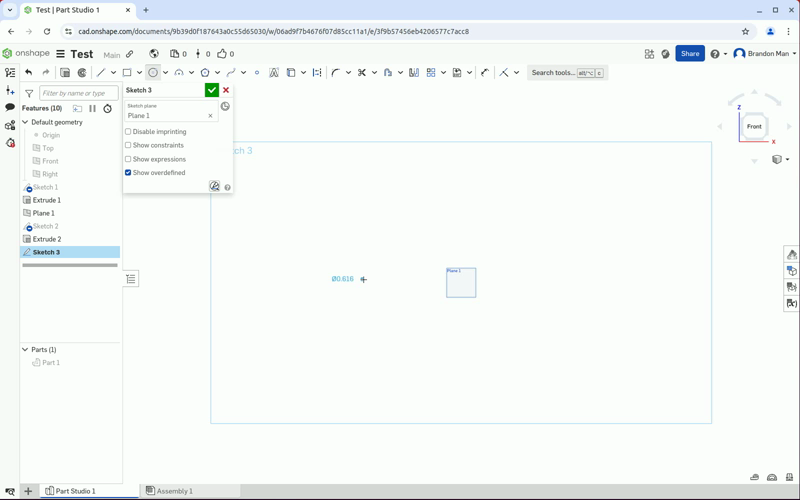
scroll(6)
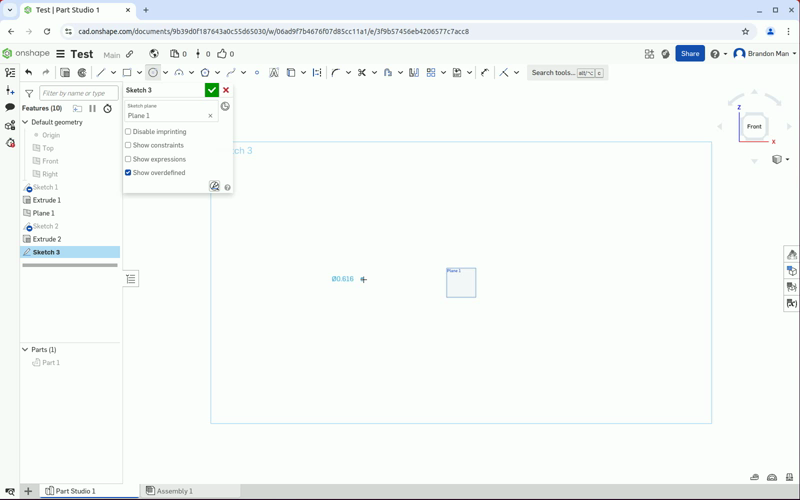
scroll(6)
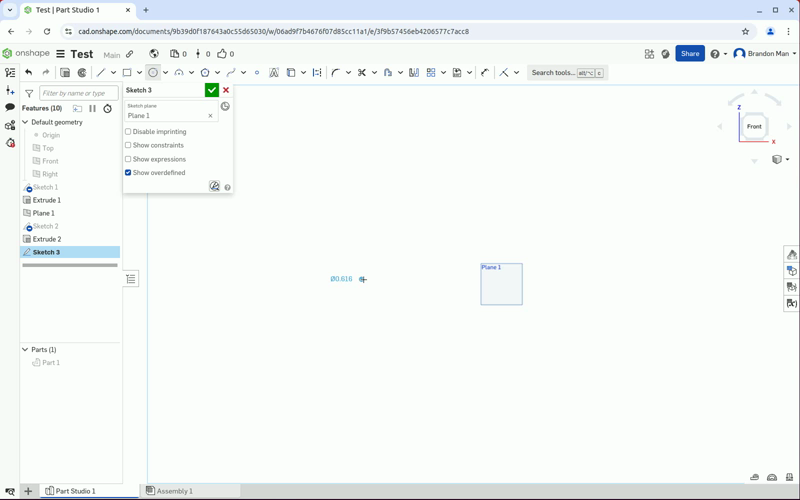
scroll(6)
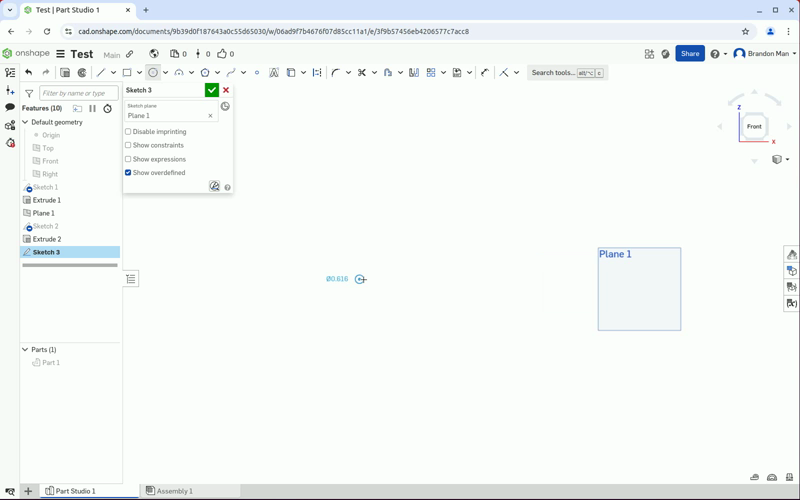
scroll(6)
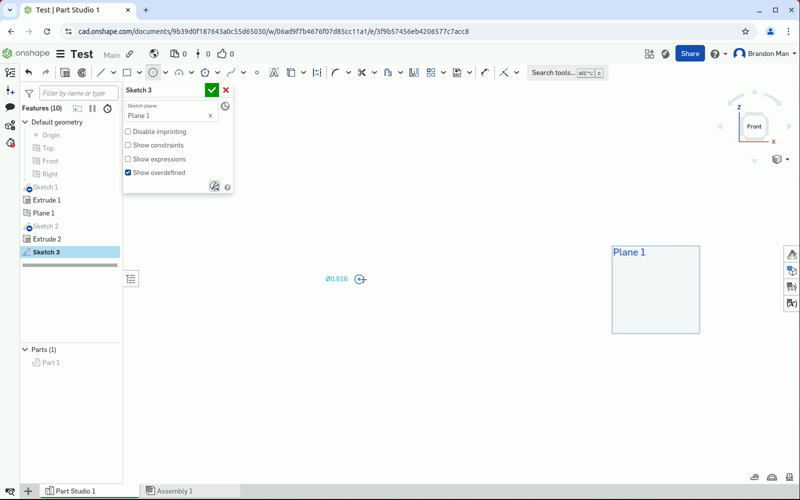
scroll(6)
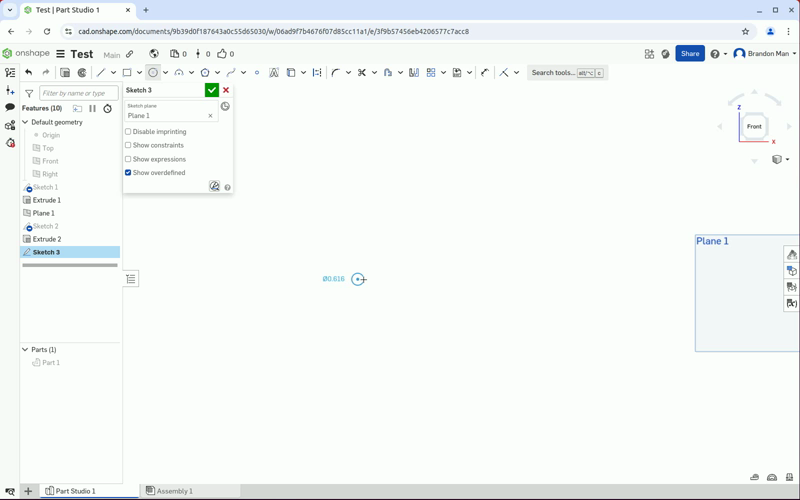
scroll(6)
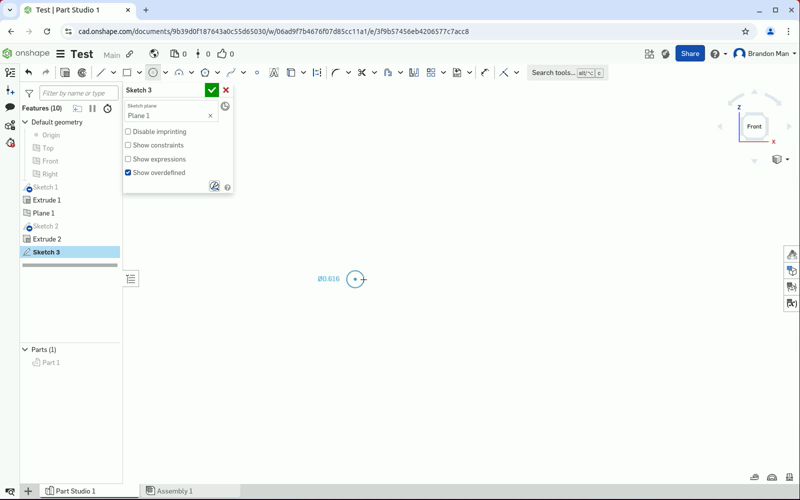
scroll(6)
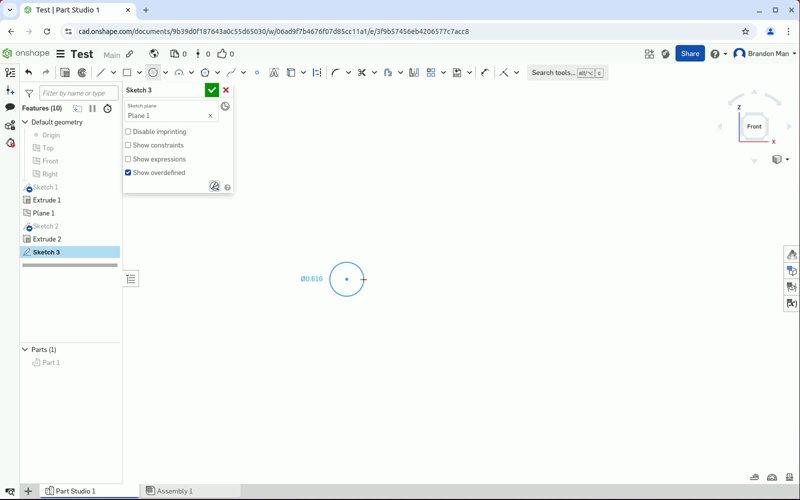
click(363, 279)
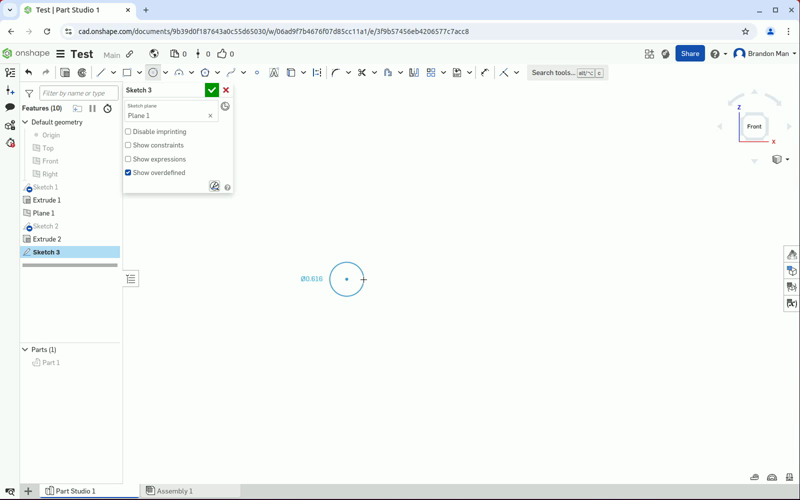
scroll(-6)
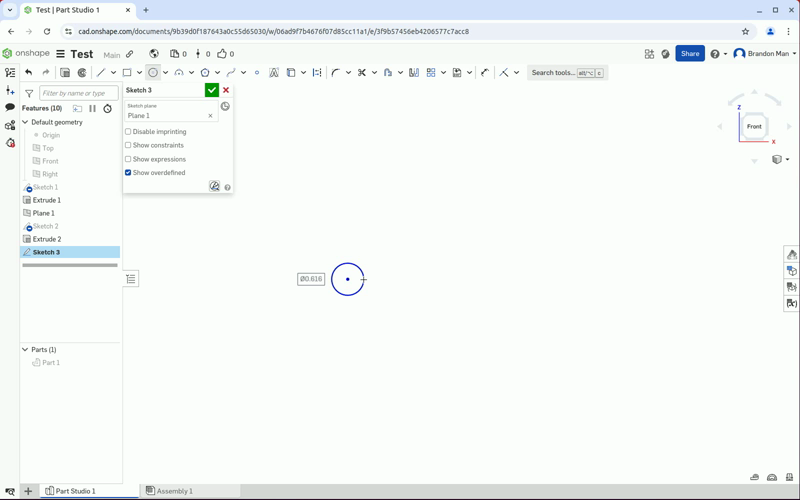
scroll(-6)
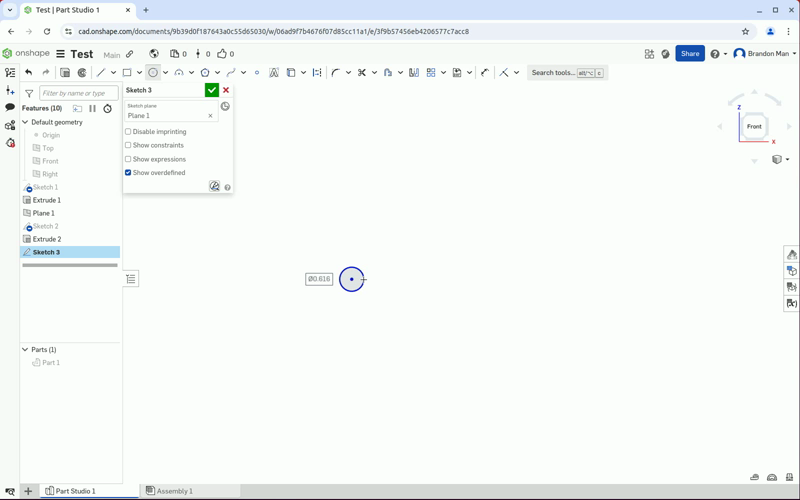
scroll(-6)
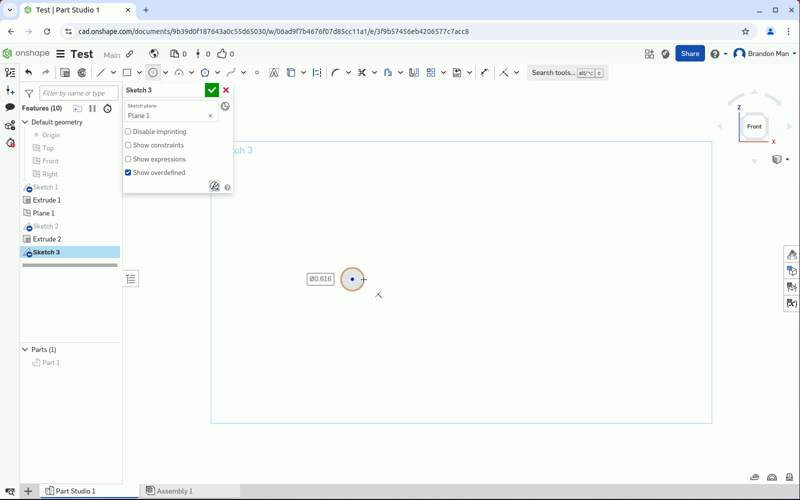
scroll(-6)
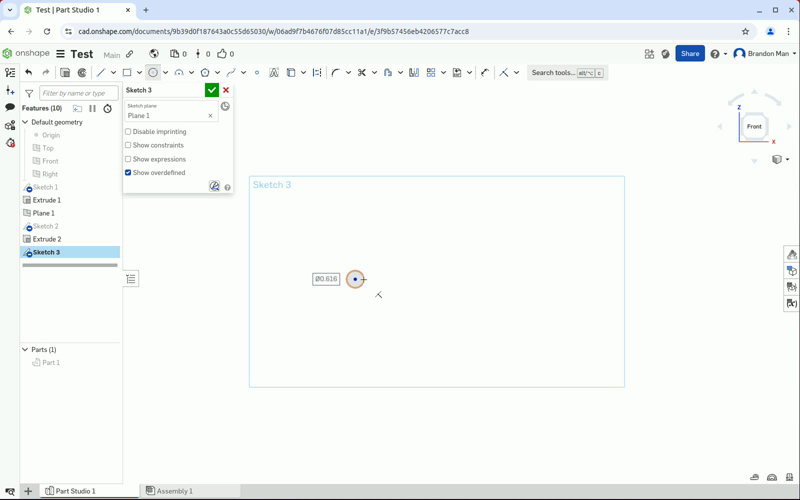
scroll(-6)
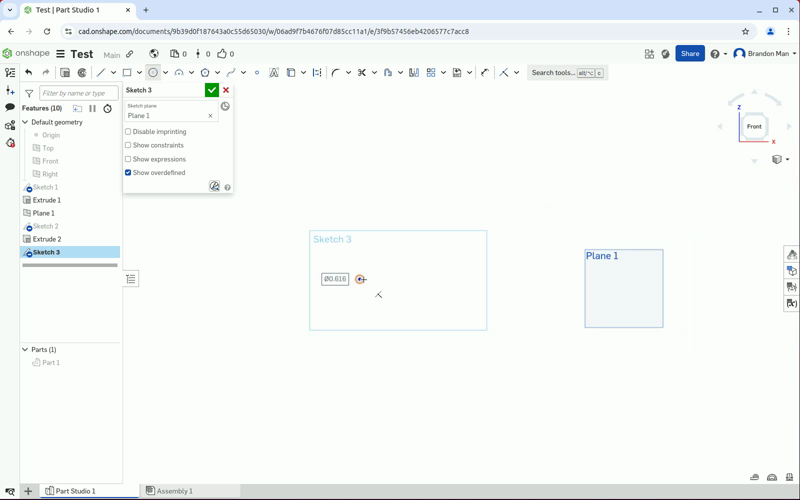
scroll(-6)
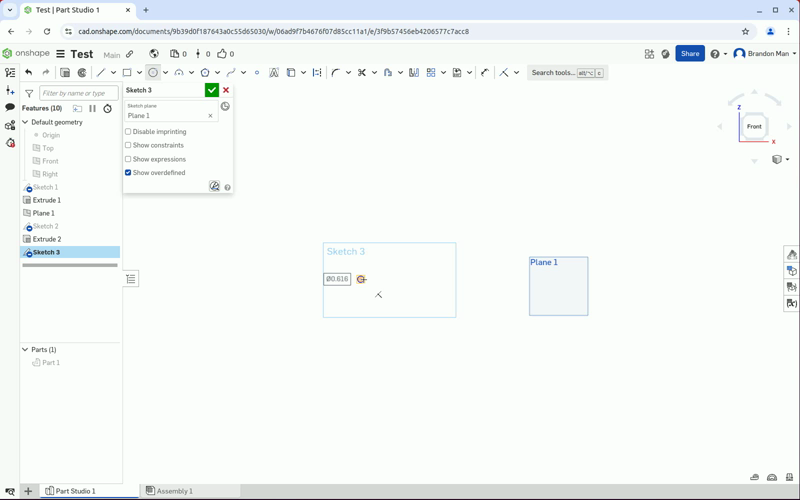
scroll(-6)
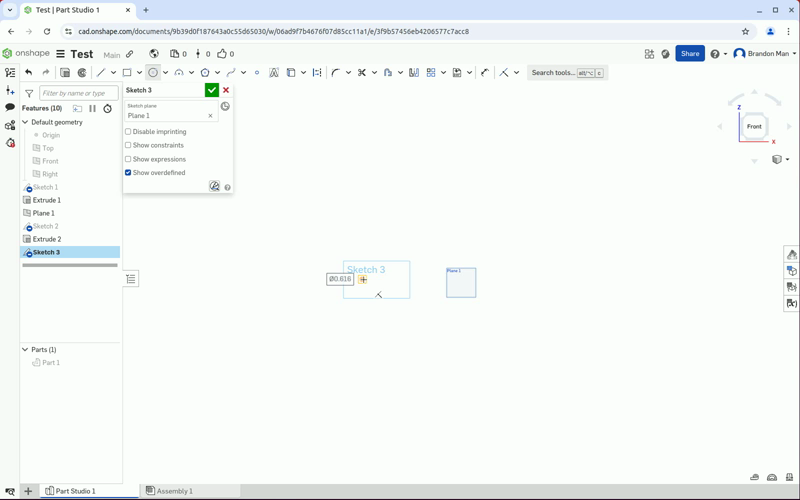
key(esc)
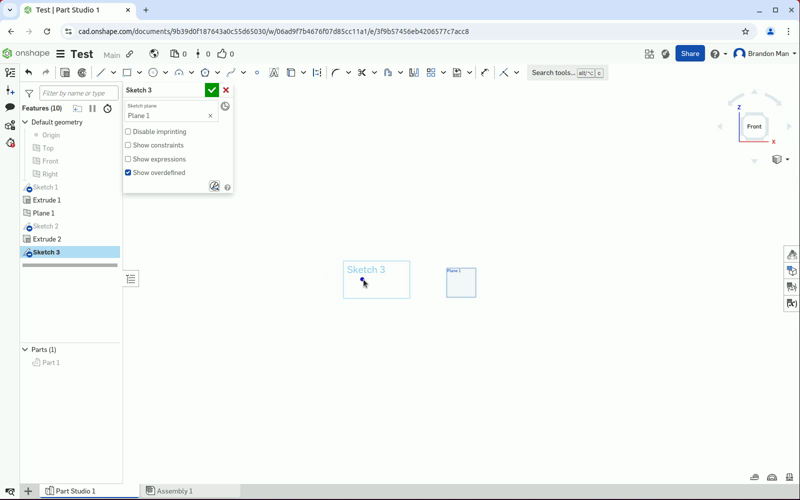
mouse_move(363, 279)
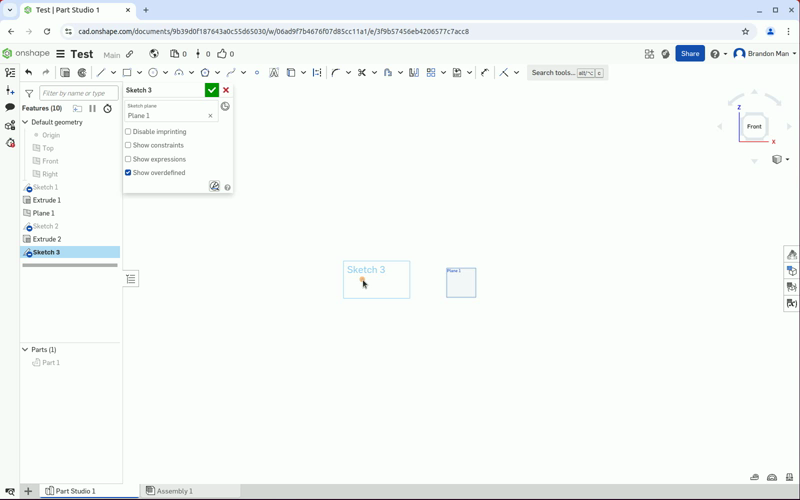
scroll(6)
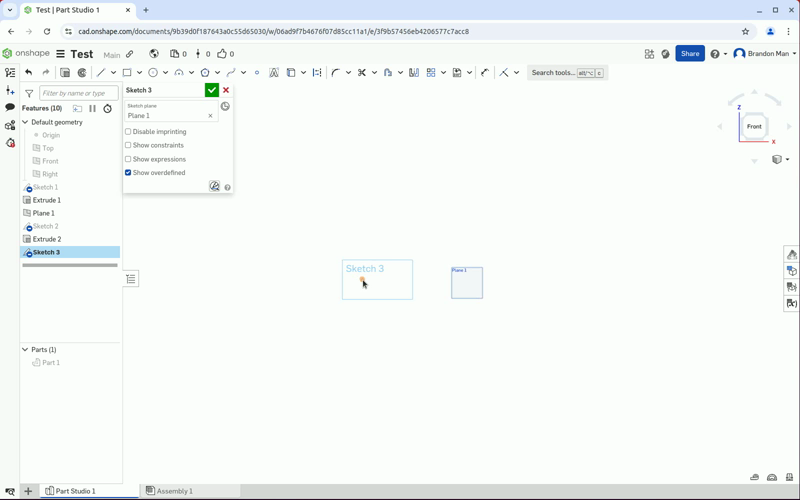
scroll(6)
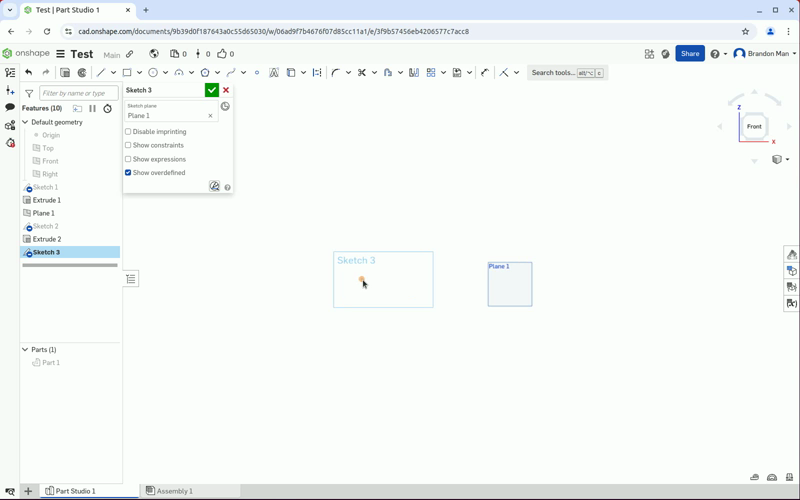
scroll(6)
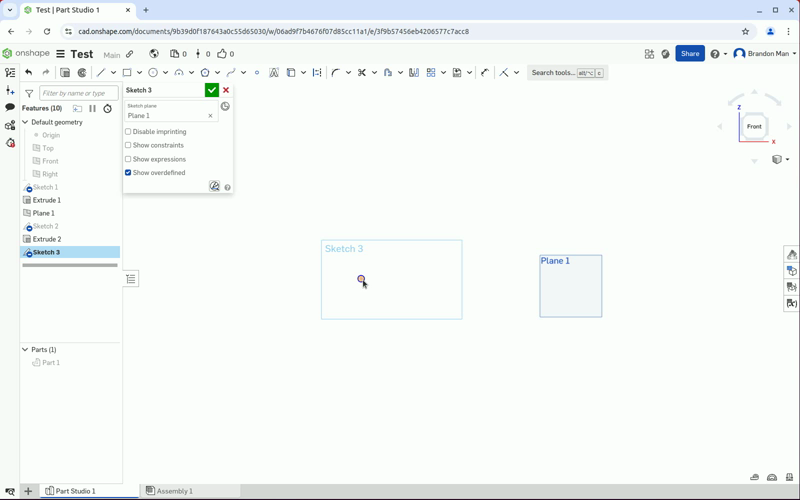
scroll(6)
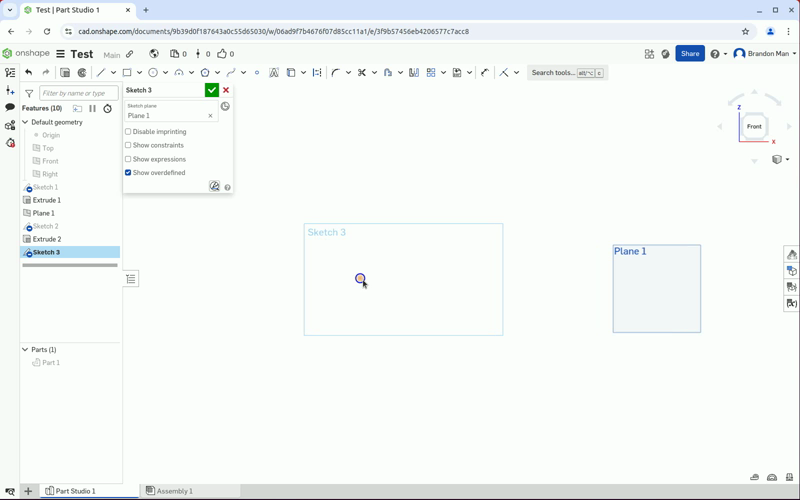
scroll(6)
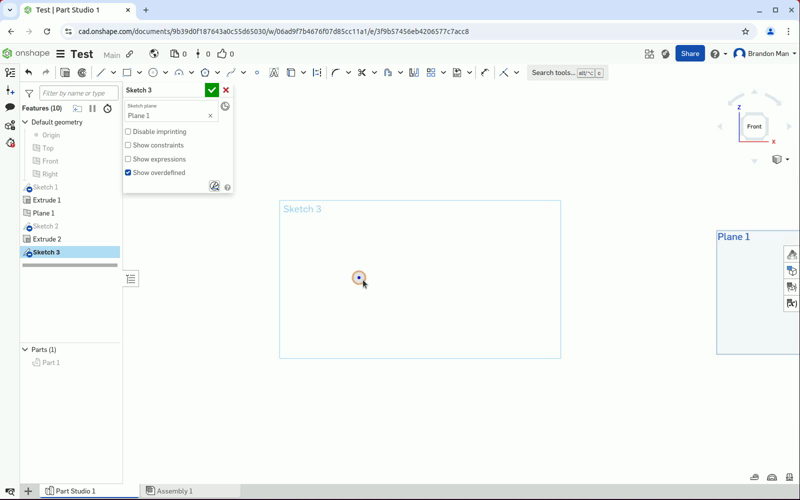
scroll(6)
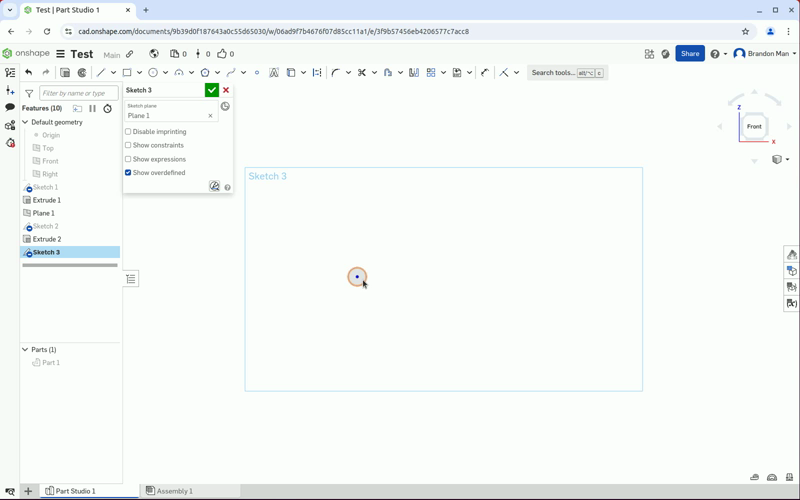
scroll(6)
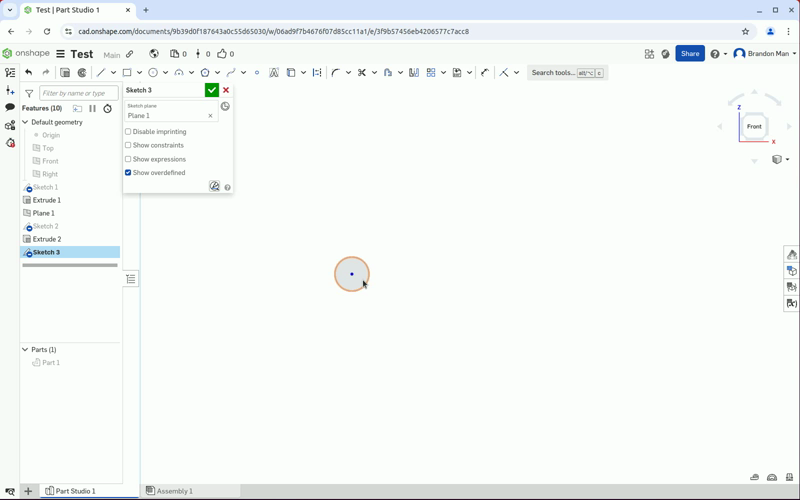
click(363, 279)
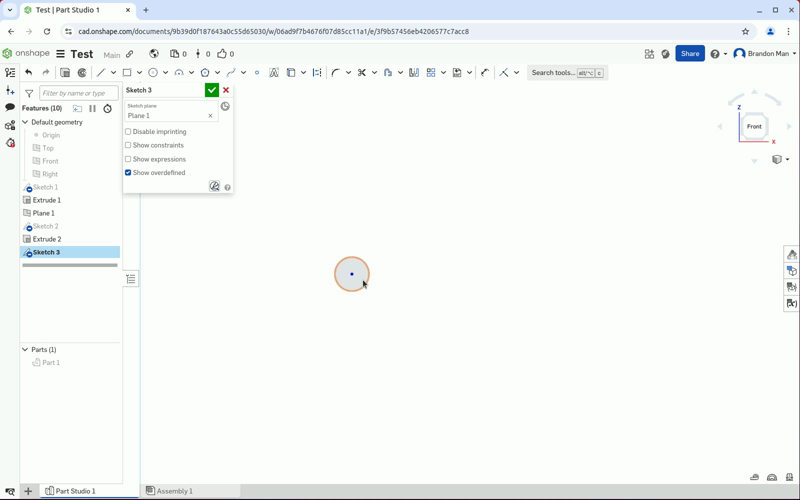
scroll(-6)
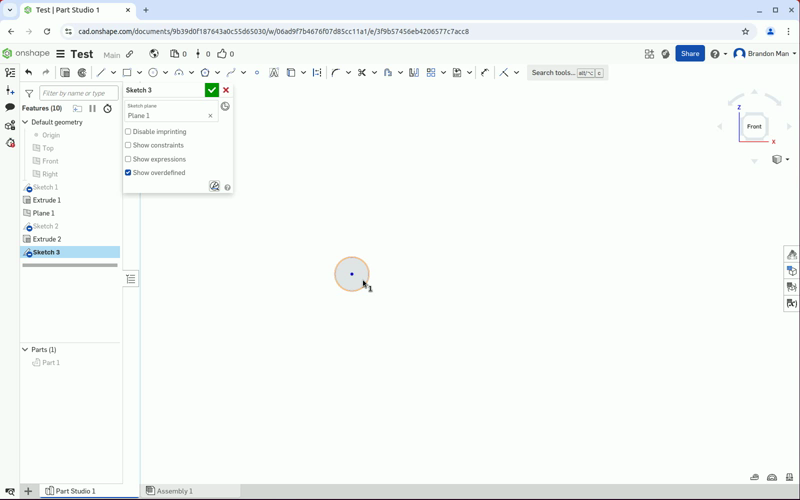
scroll(-6)
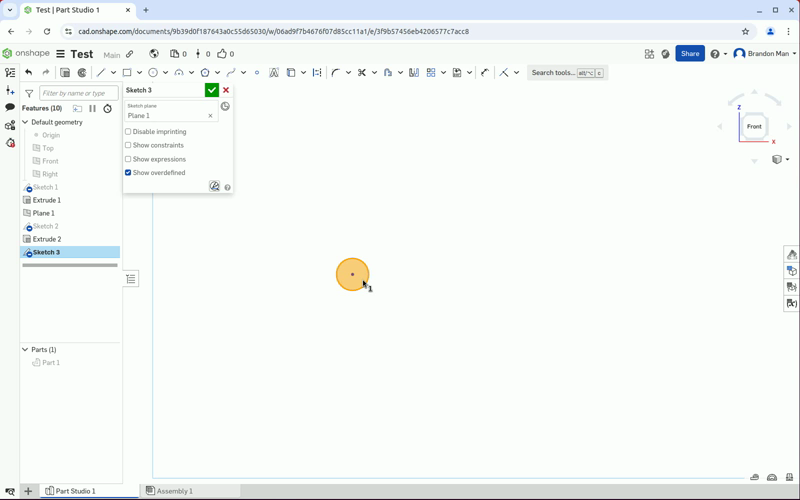
scroll(-6)
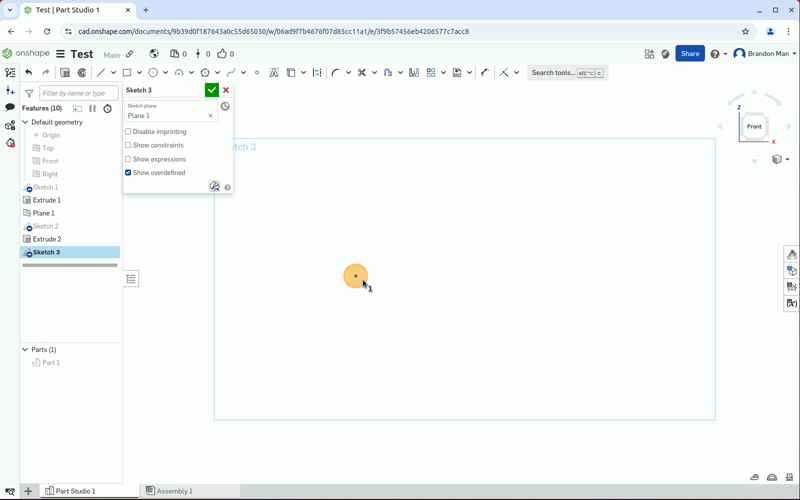
scroll(-6)
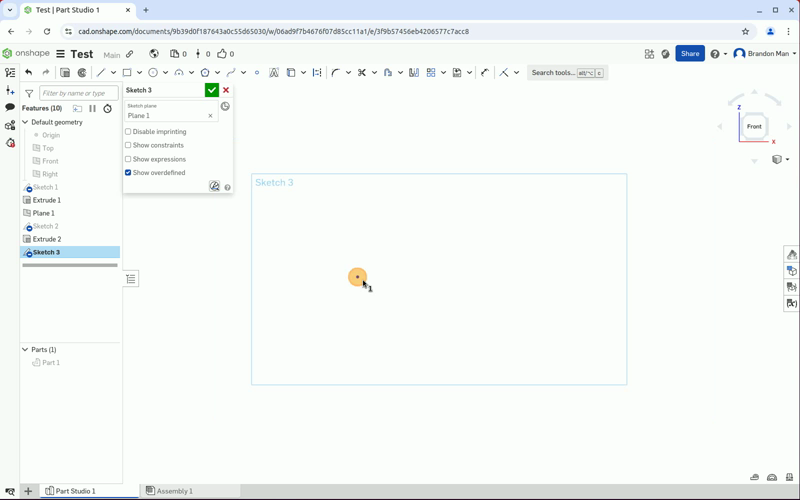
scroll(-6)
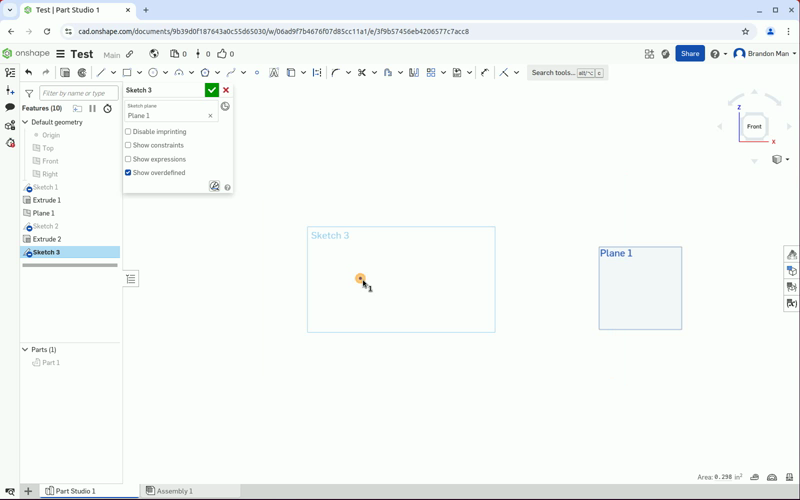
scroll(-6)
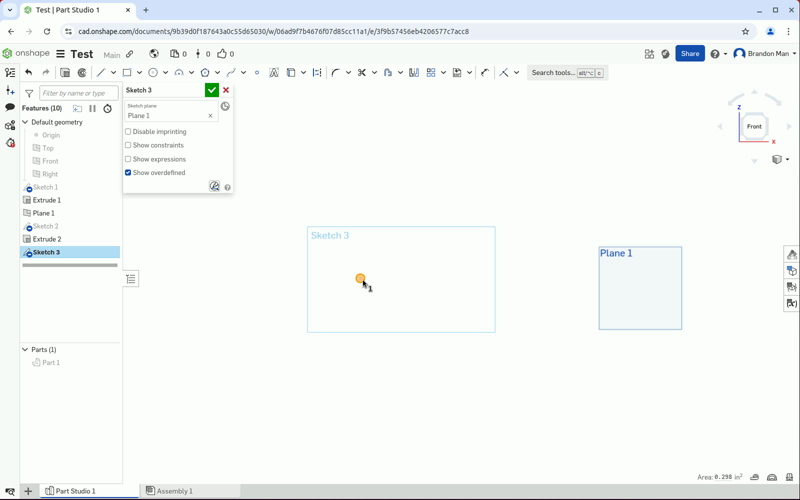
scroll(-6)
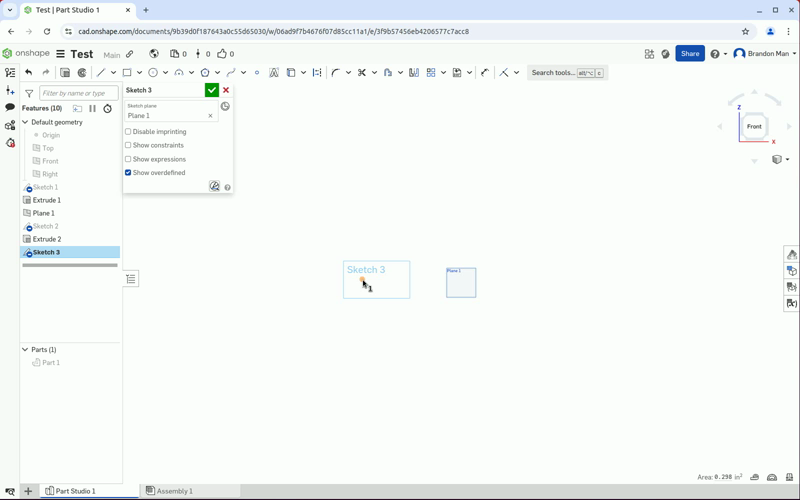
mouse_move(73, 352)
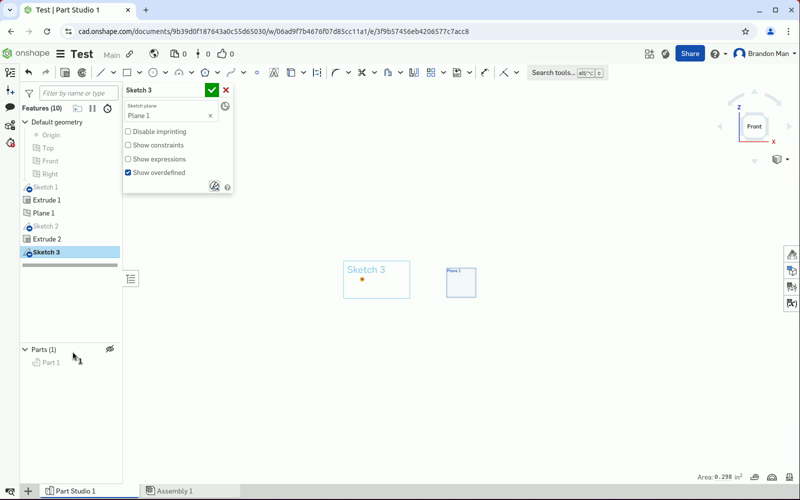
key(shift+y)
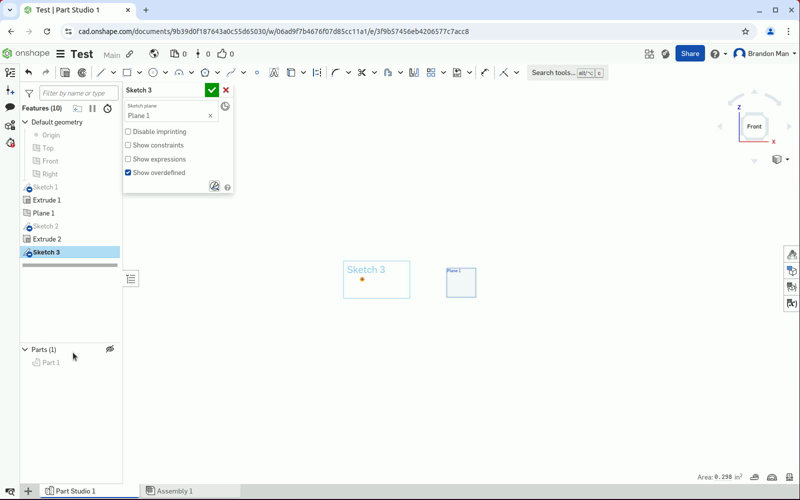
key(shift+e)
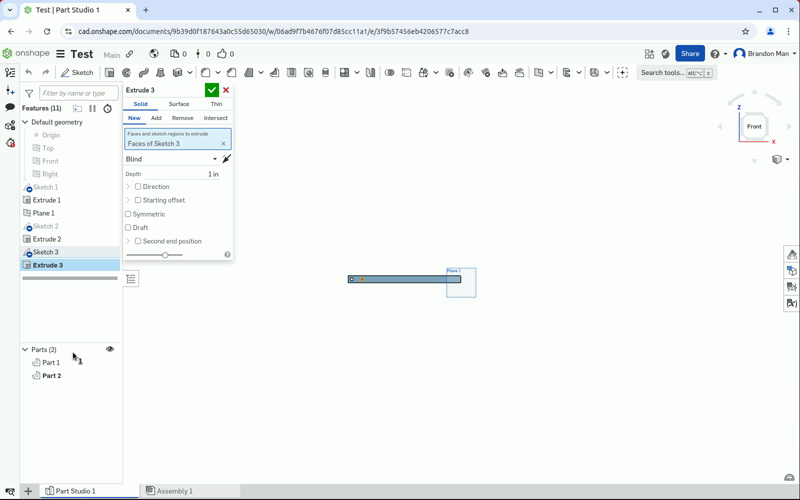
mouse_move(143, 106)
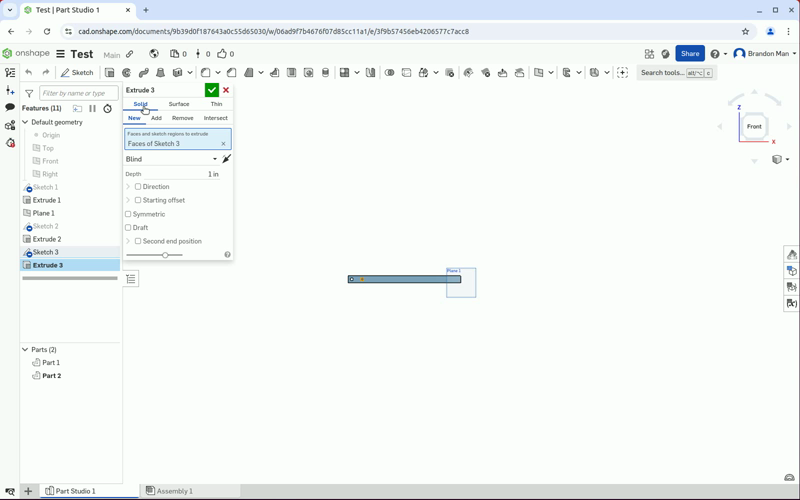
click(143, 106)
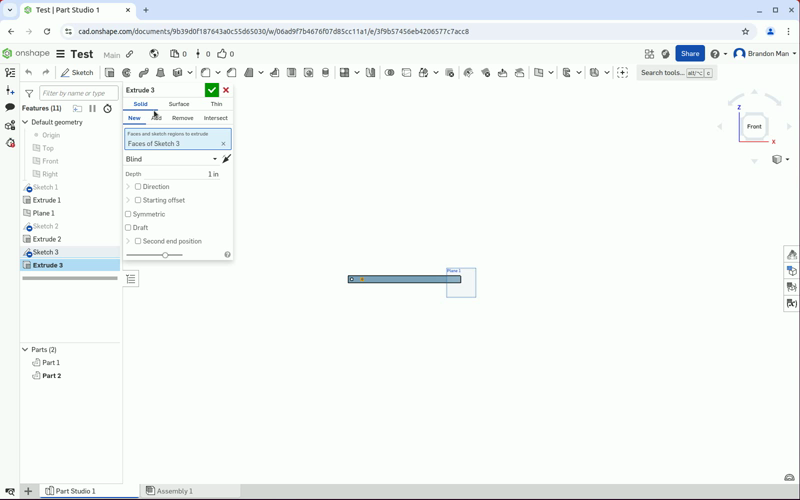
mouse_move(186, 120)
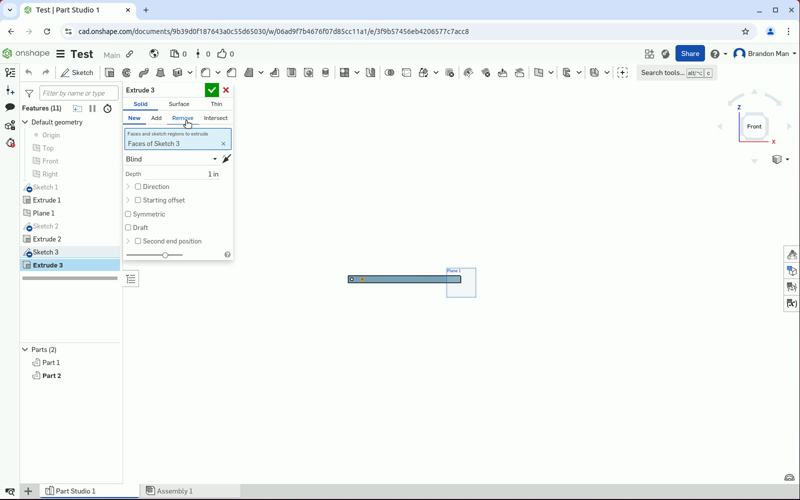
click(186, 120)
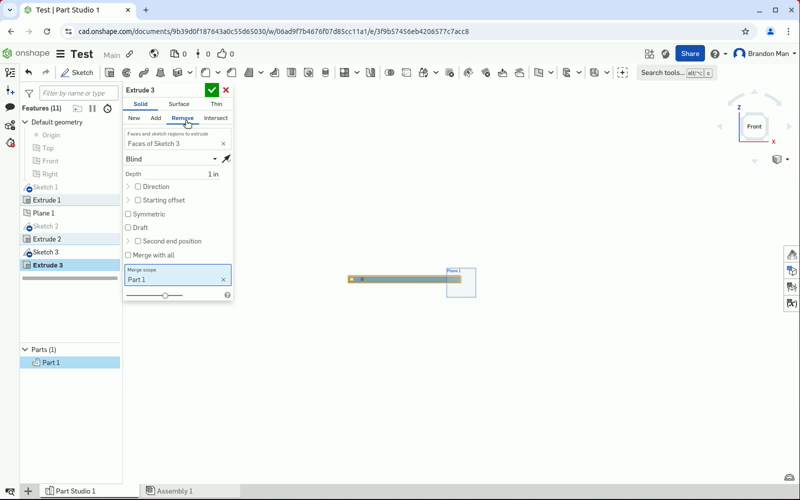
key(tab, 4)
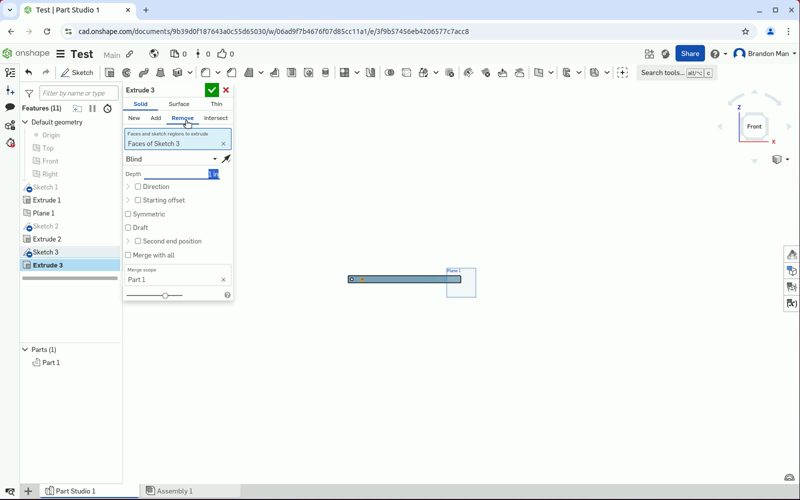
text(1.926)
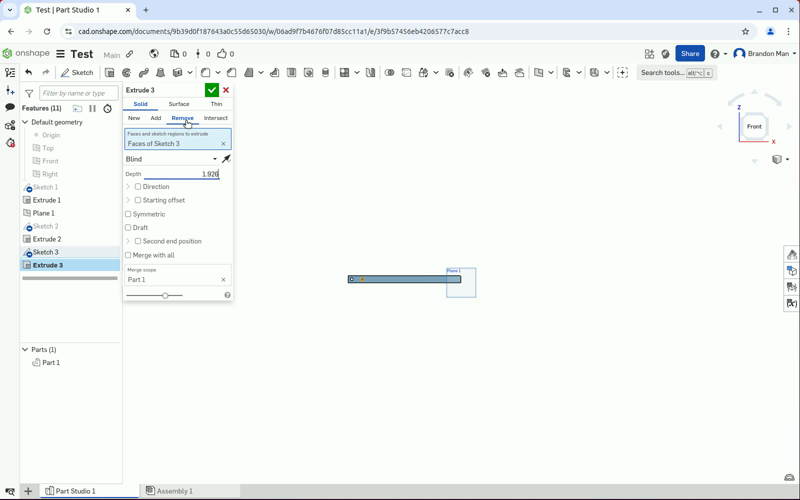
key(tab, 6)
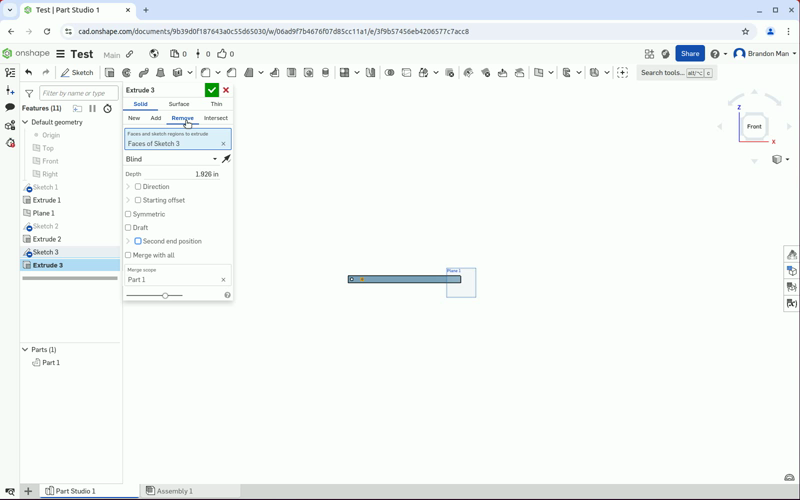
key(space)
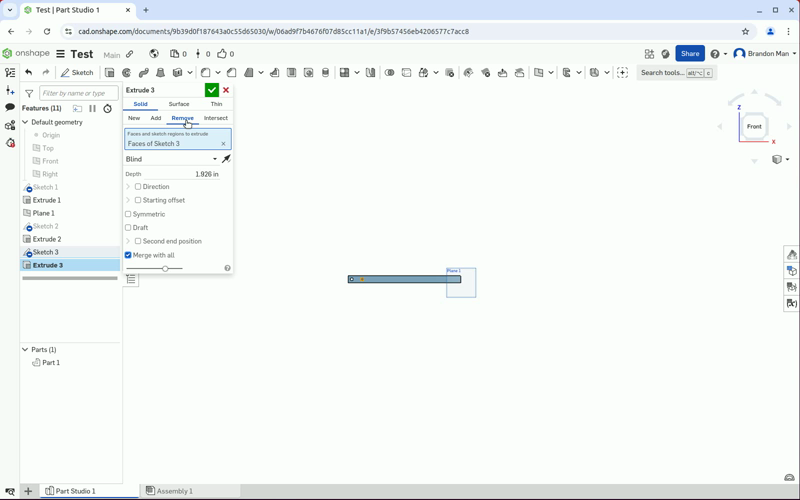
key(enter)
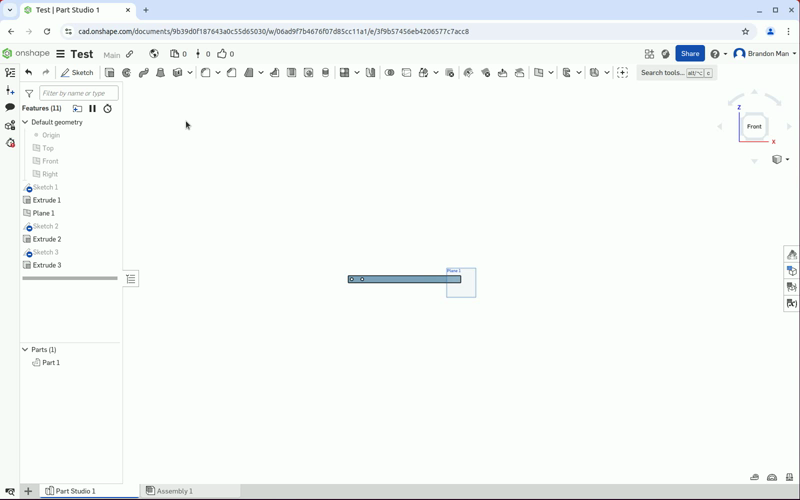
key(shift+h)
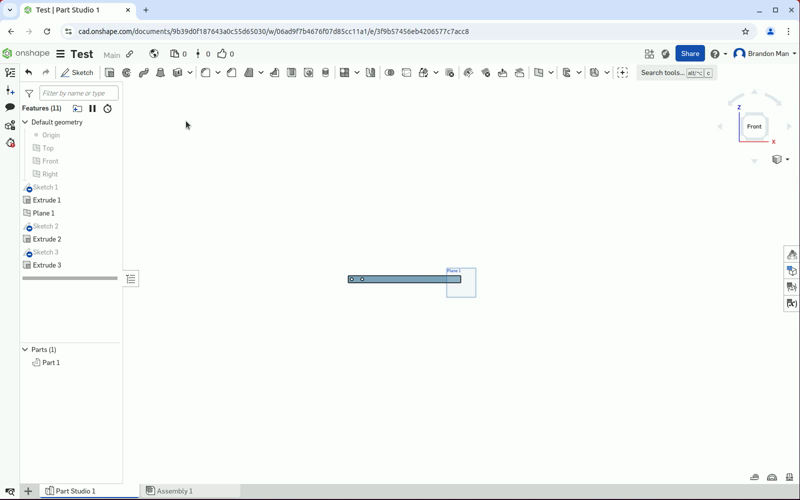
key(shift+h)
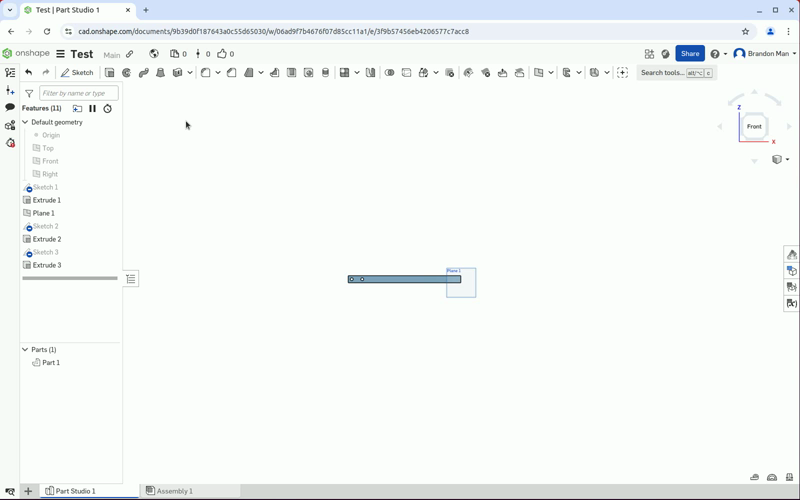
mouse_move(73, 189)
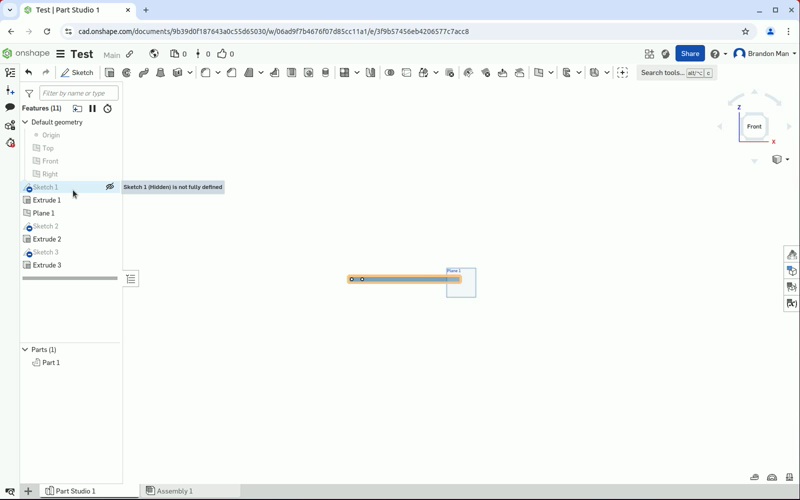
click(73, 189)
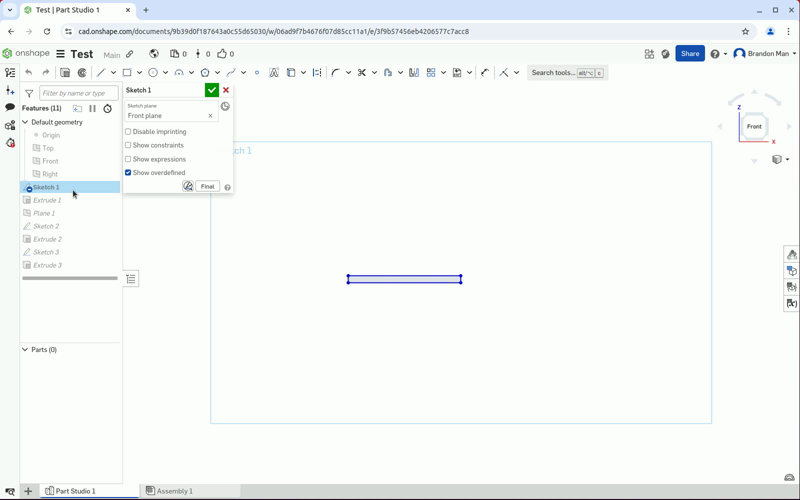
mouse_move(229, 92)
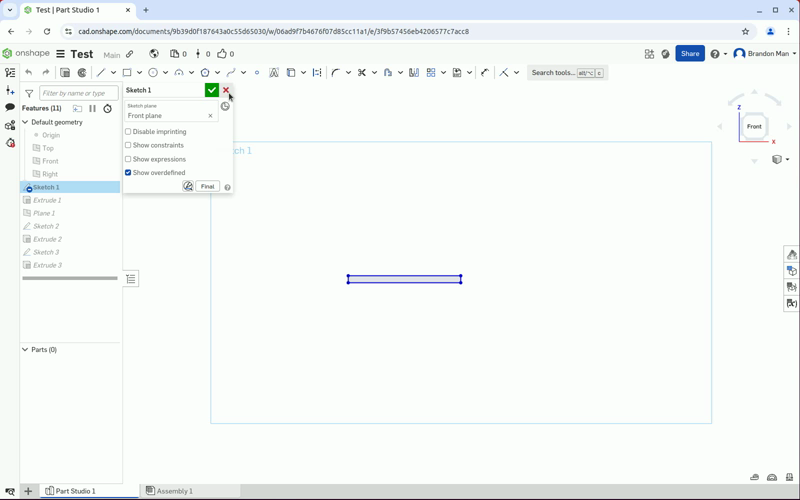
click(229, 92)
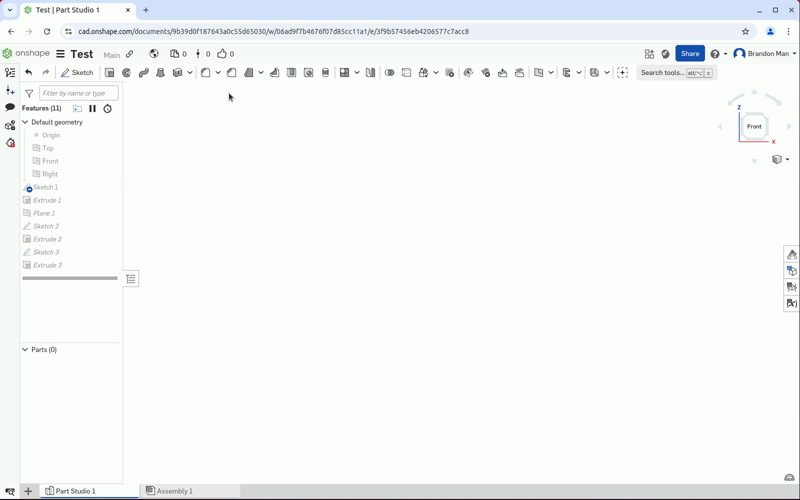
key(shift+s)
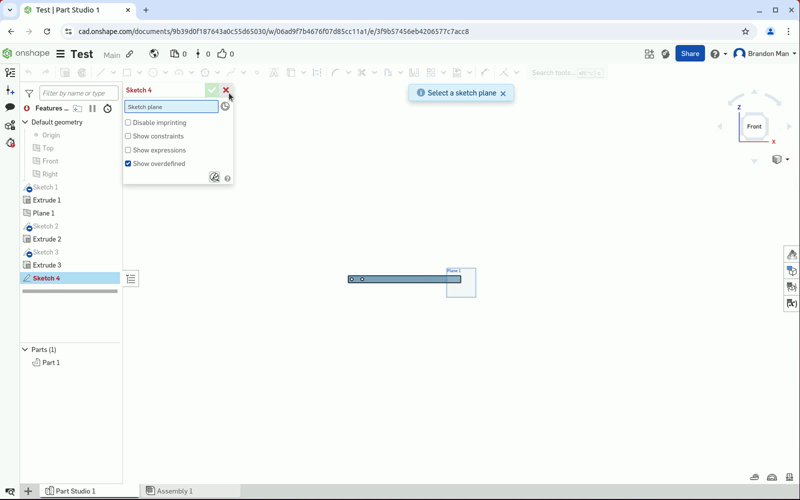
mouse_move(73, 215)
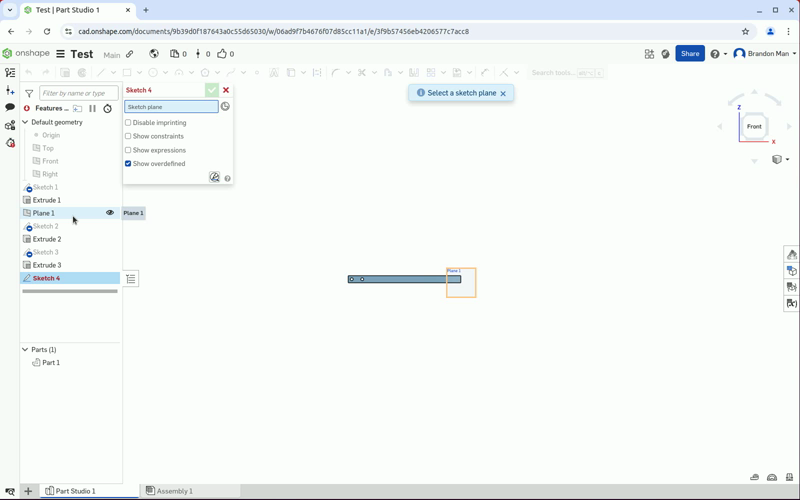
click(73, 215)
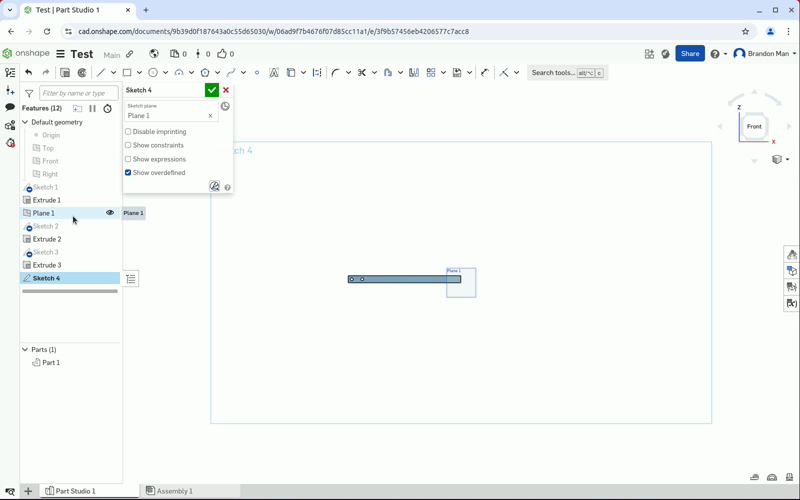
mouse_move(73, 352)
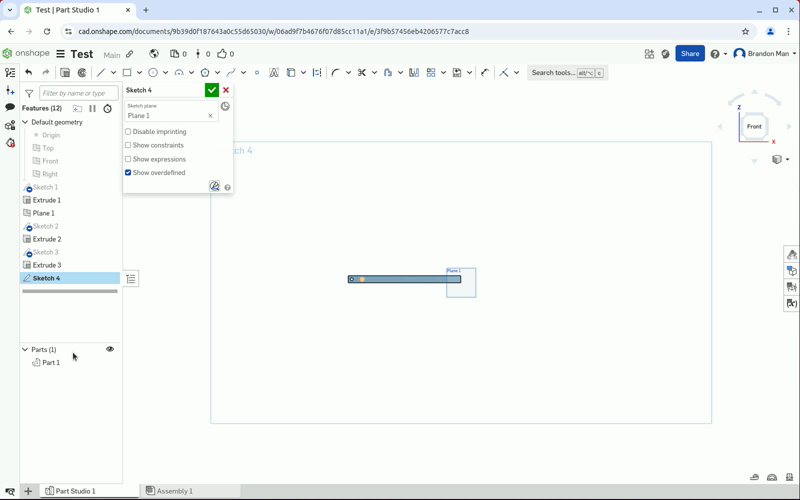
key(y)
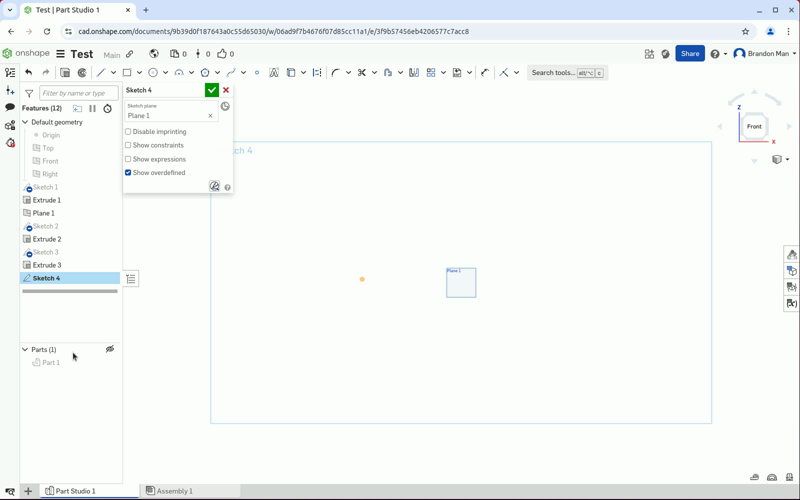
key(c)
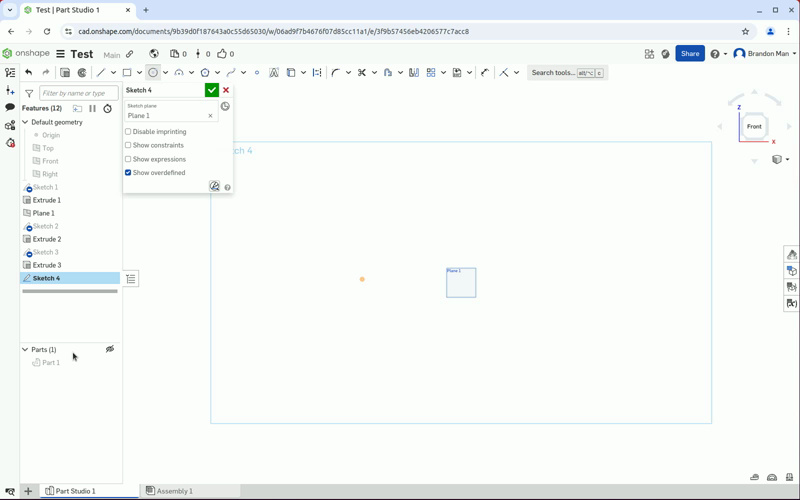
key_down(shift)
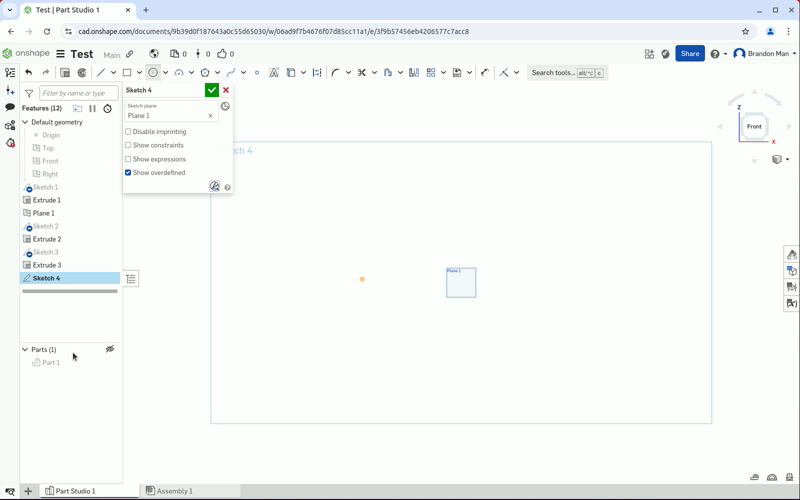
mouse_move(380, 279)
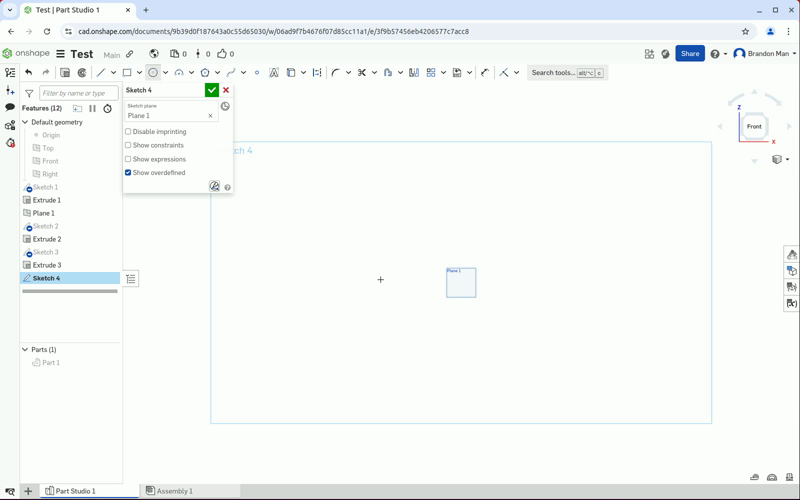
click(380, 279)
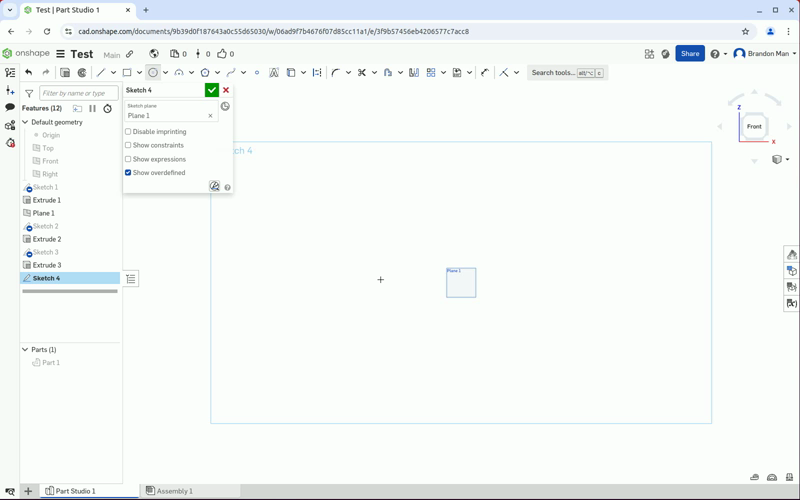
key_up(shift)
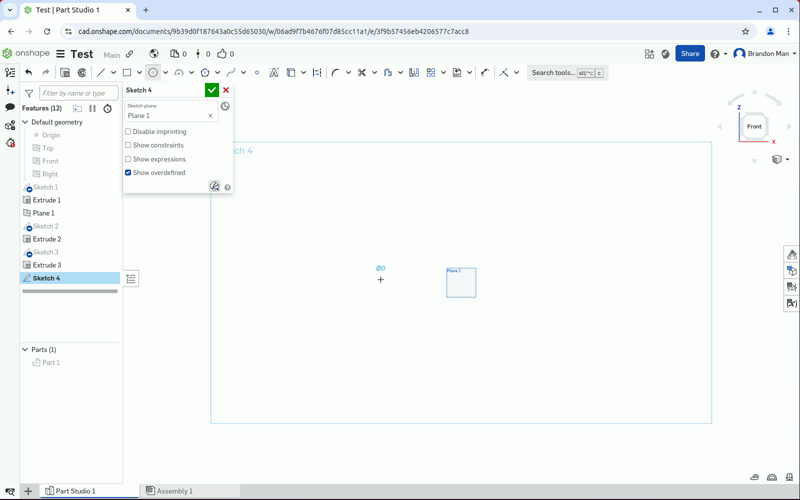
mouse_move(382, 279)
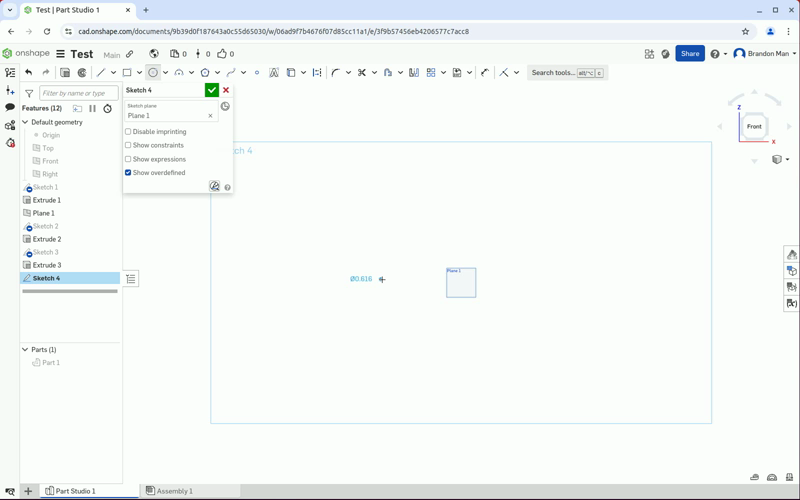
scroll(6)
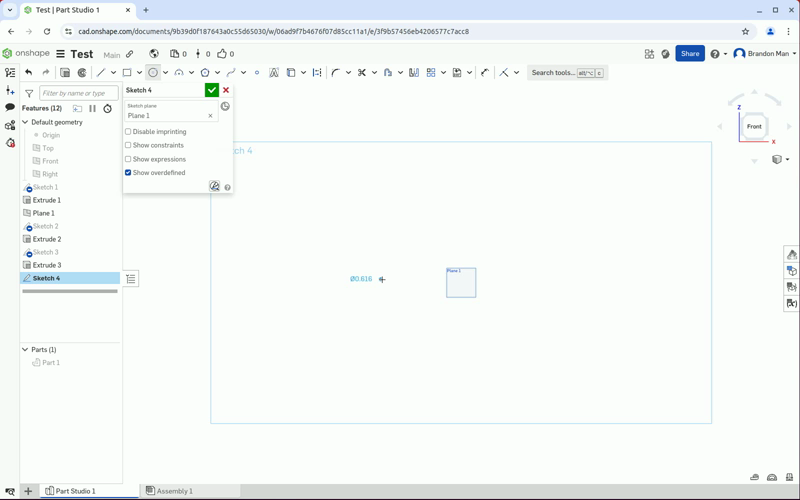
scroll(6)
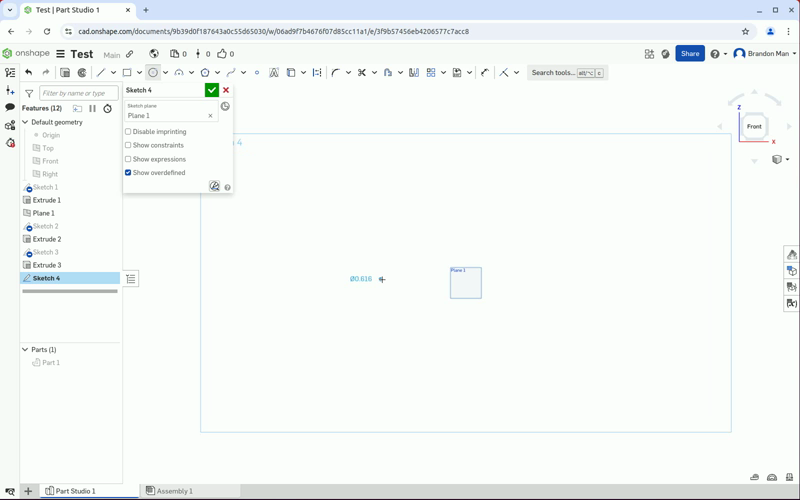
scroll(6)
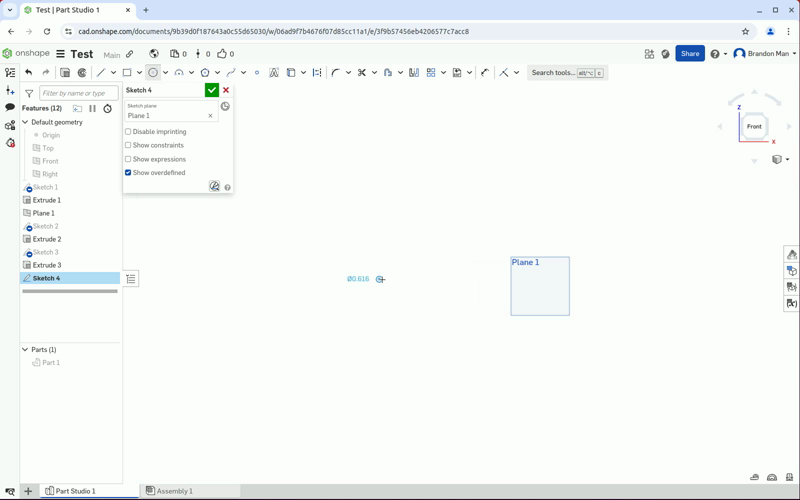
scroll(6)
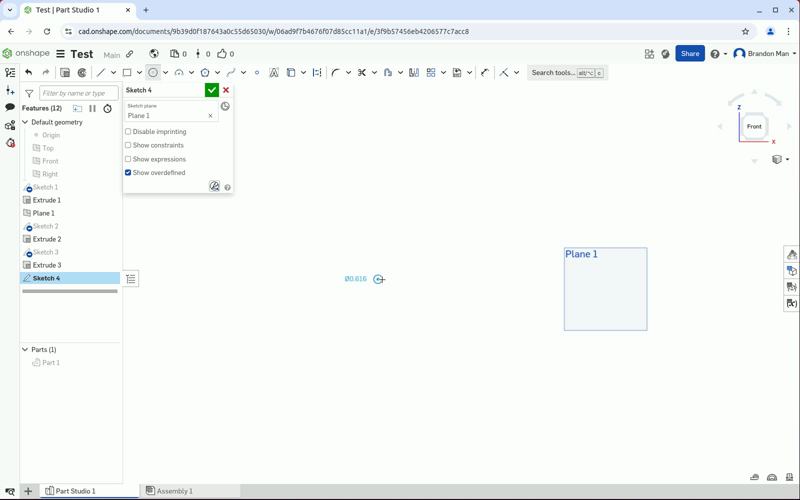
scroll(6)
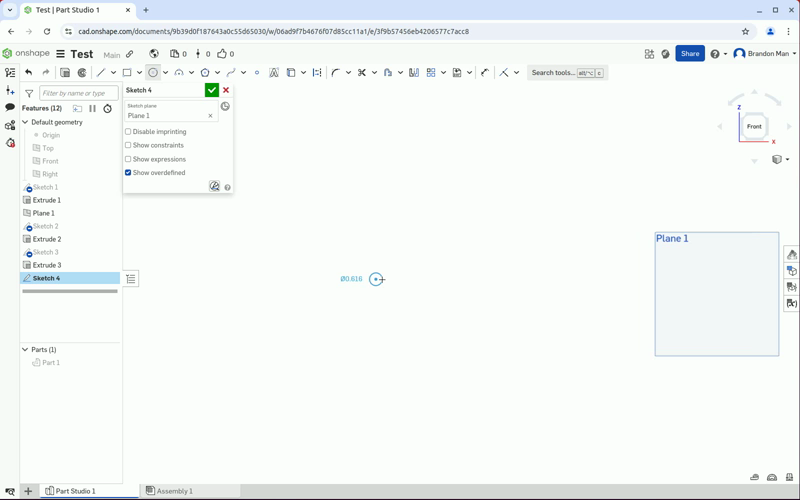
scroll(6)
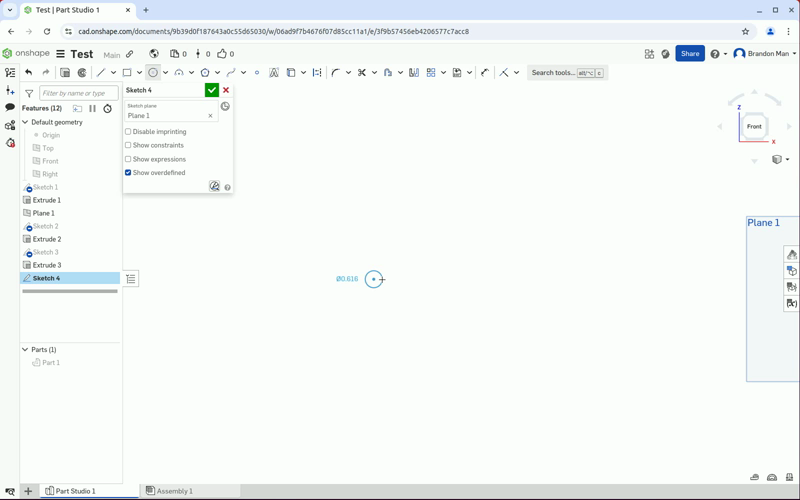
scroll(6)
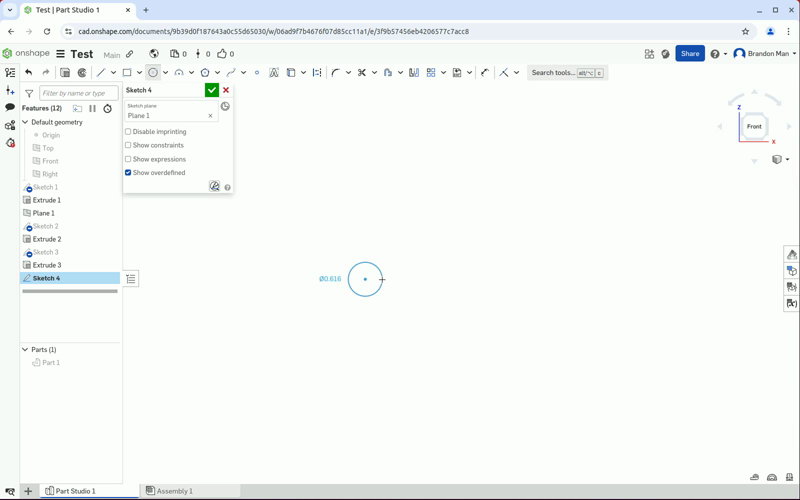
click(382, 279)
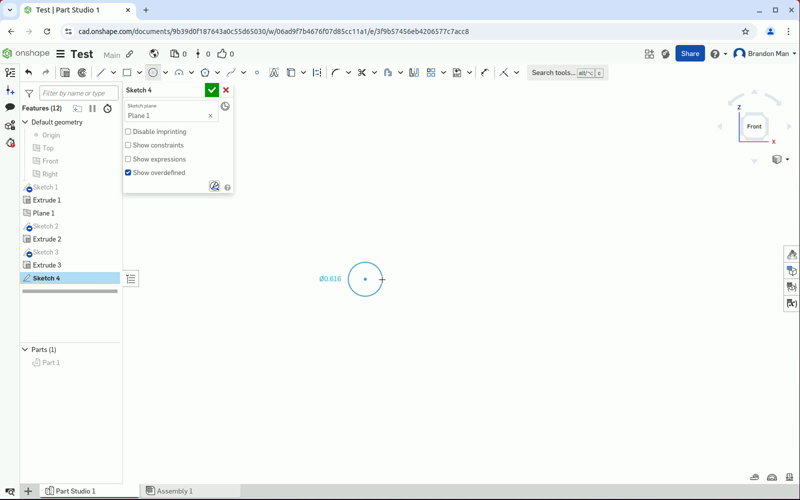
scroll(-6)
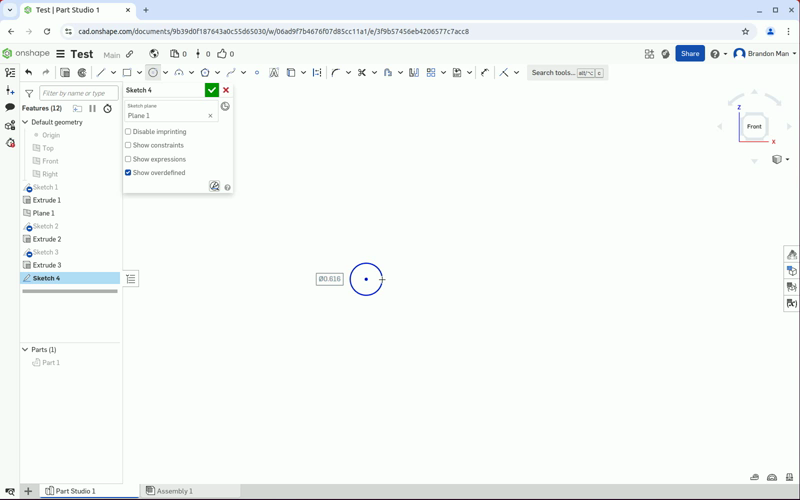
scroll(-6)
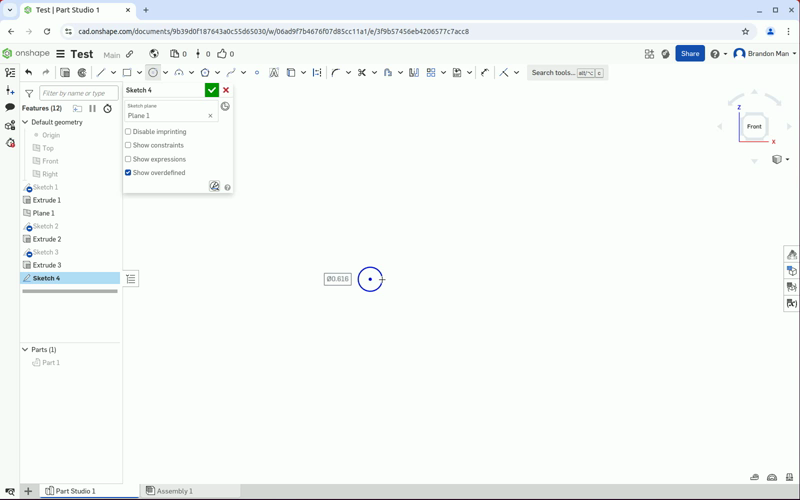
scroll(-6)
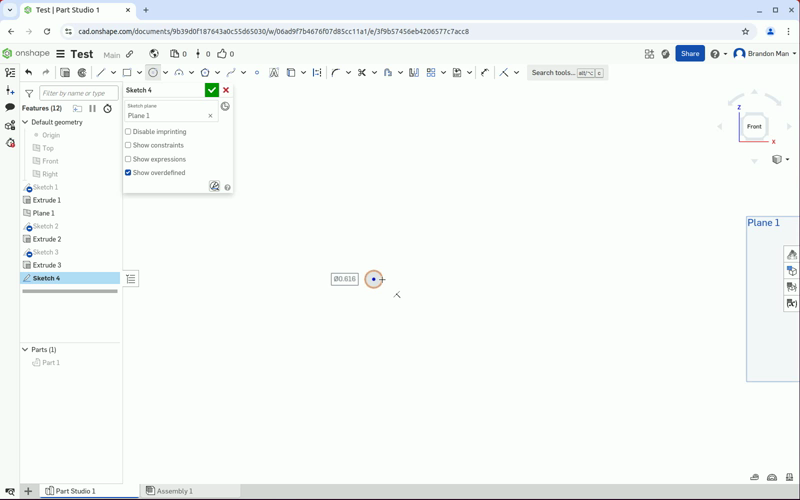
scroll(-6)
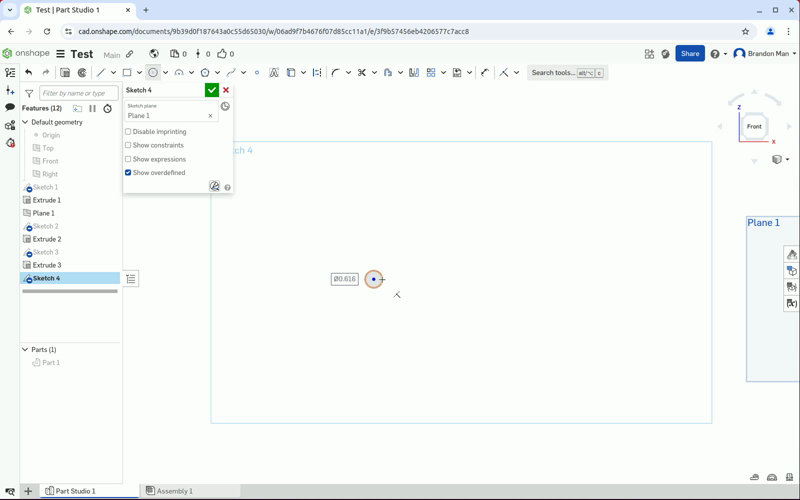
scroll(-6)
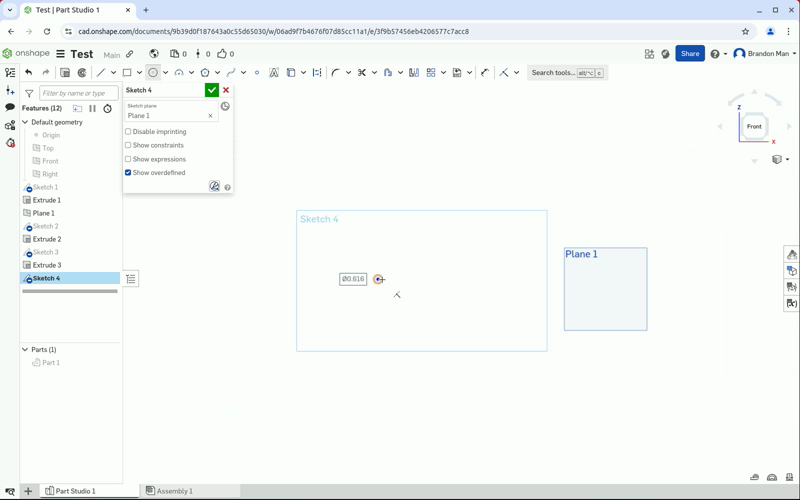
scroll(-6)
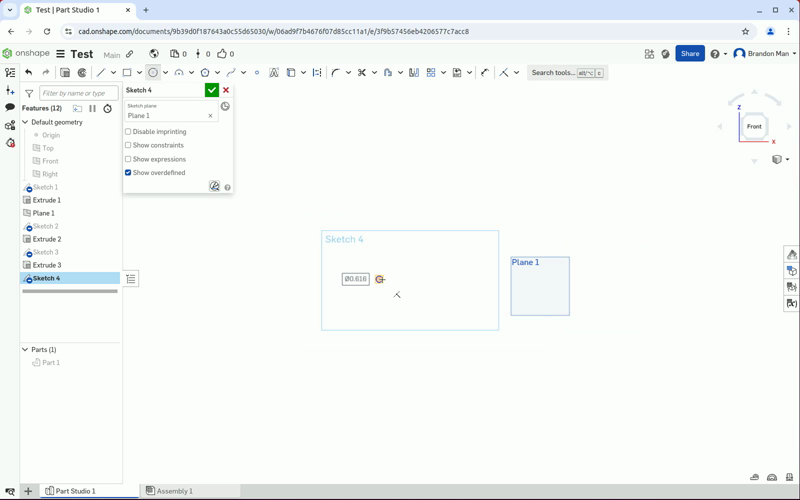
scroll(-6)
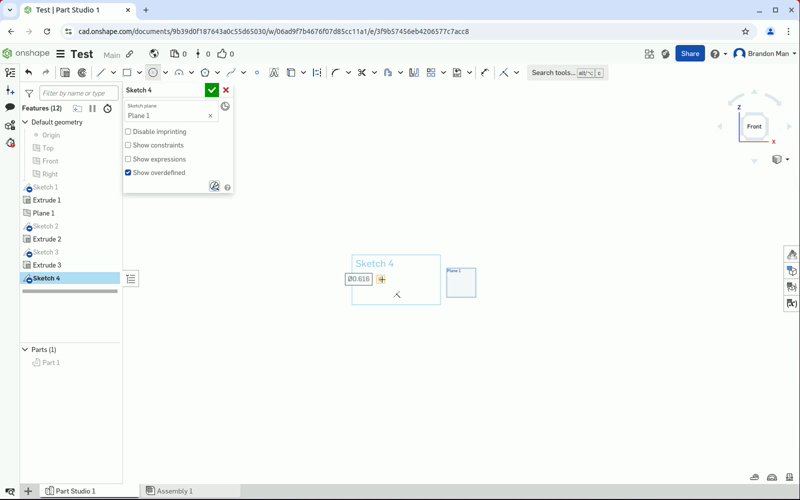
key(esc)
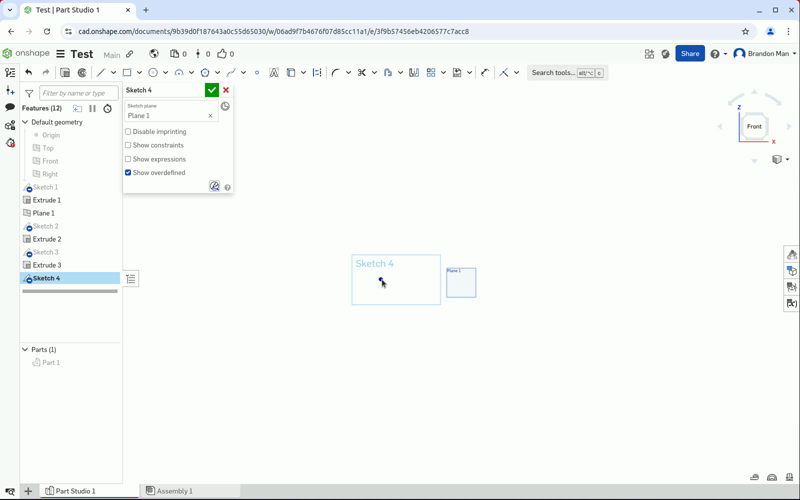
mouse_move(381, 279)
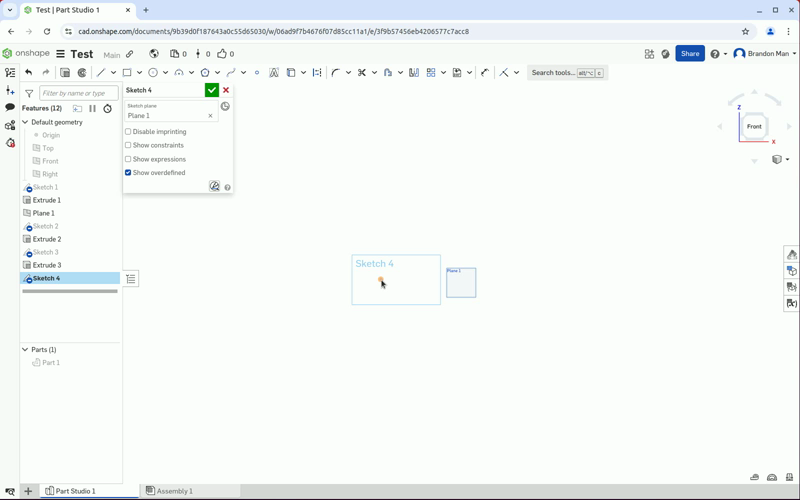
scroll(6)
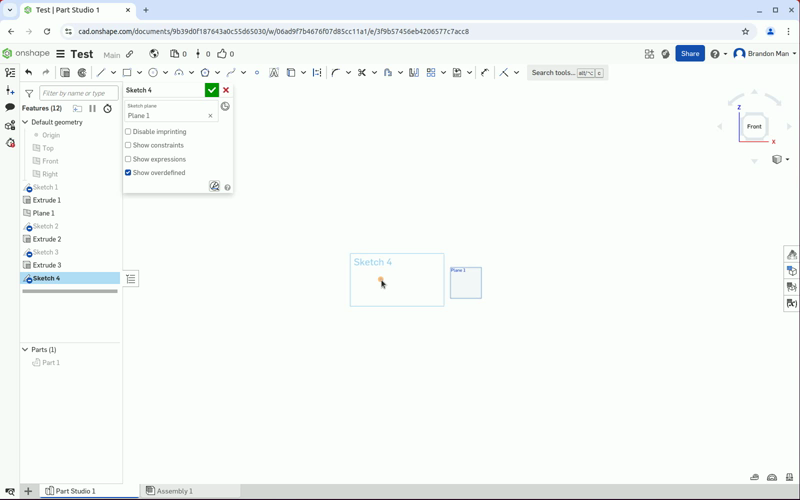
scroll(6)
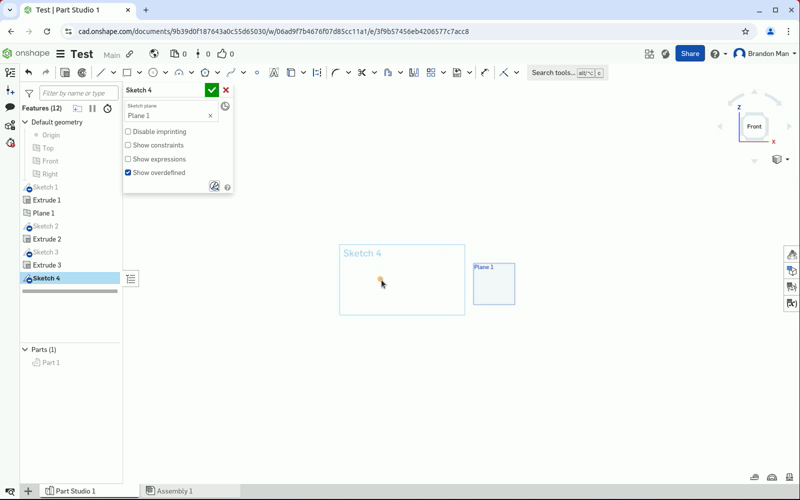
scroll(6)
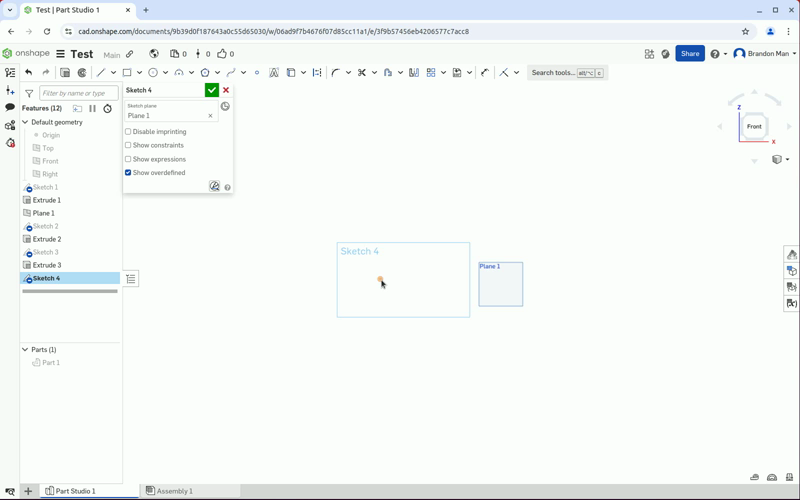
scroll(6)
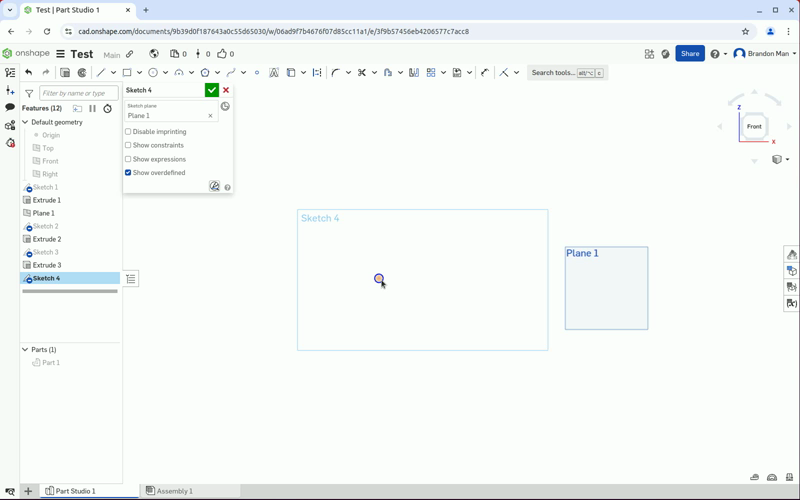
scroll(6)
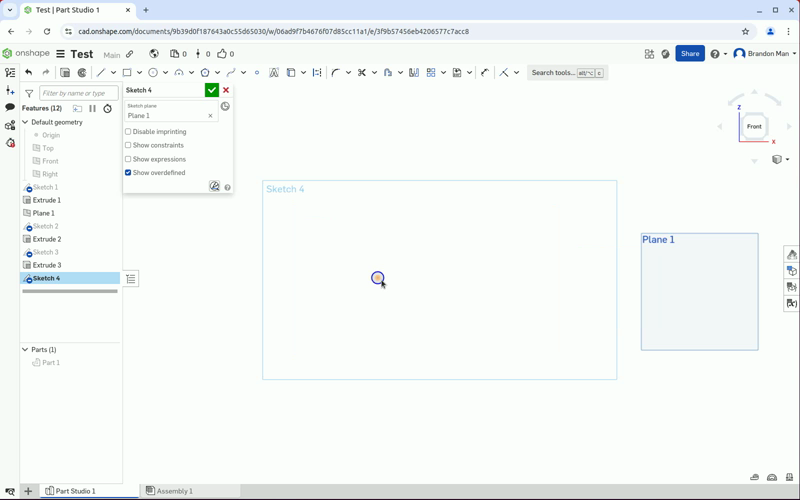
scroll(6)
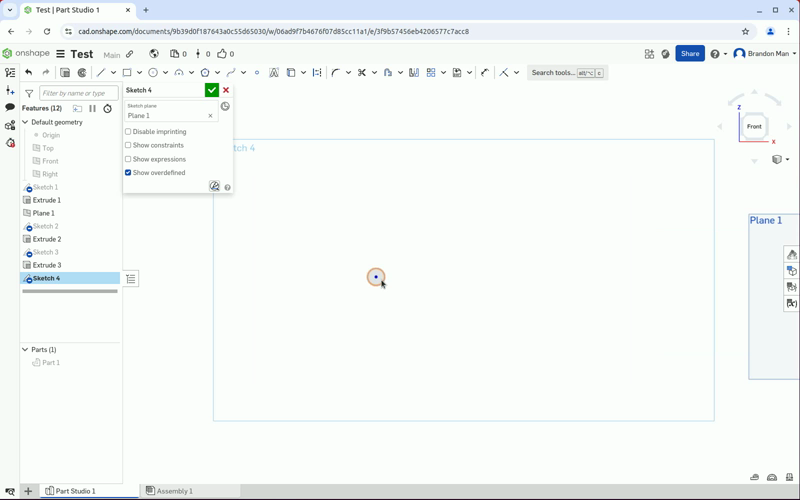
scroll(6)
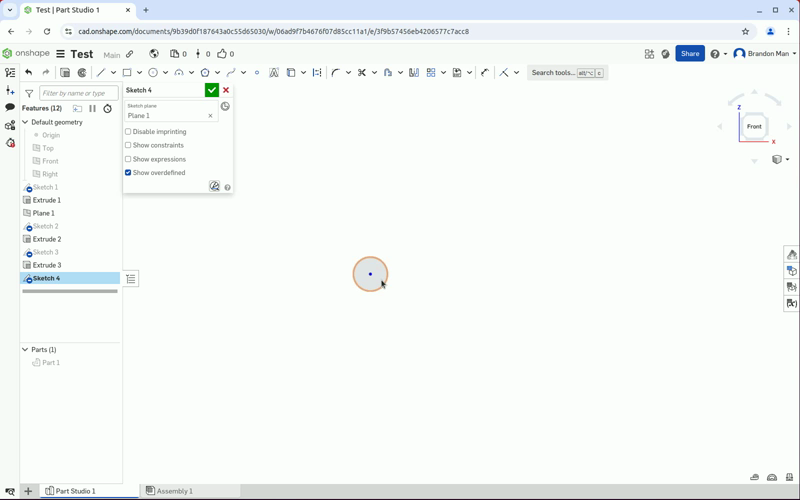
click(381, 279)
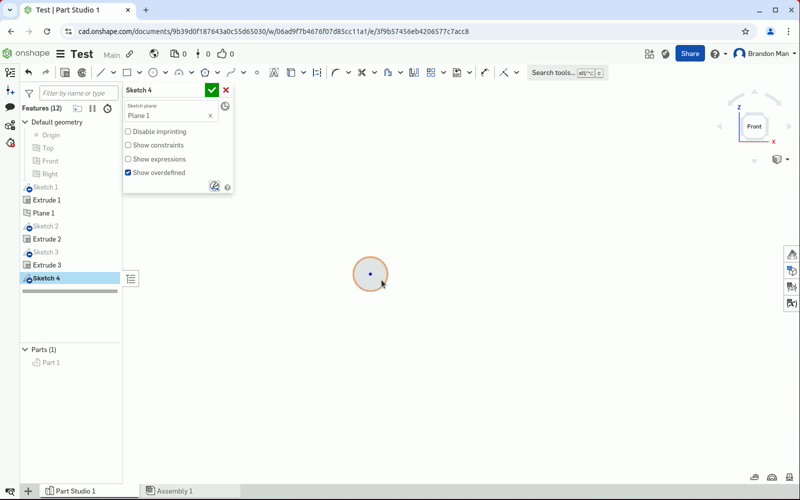
scroll(-6)
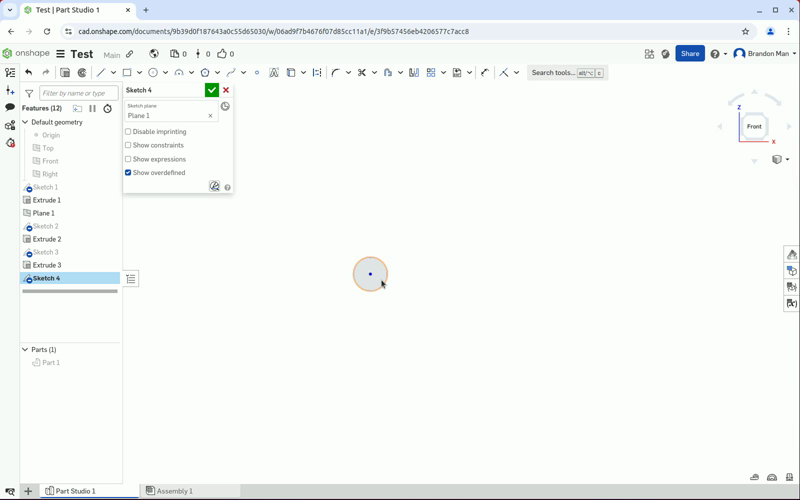
scroll(-6)
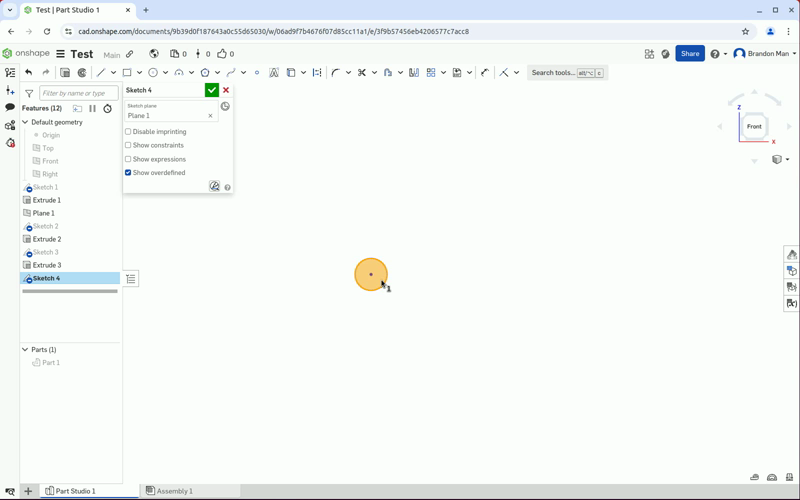
scroll(-6)
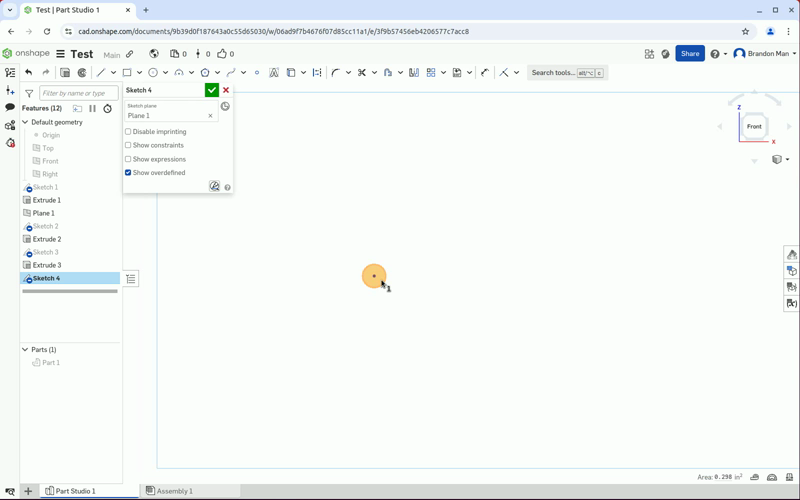
scroll(-6)
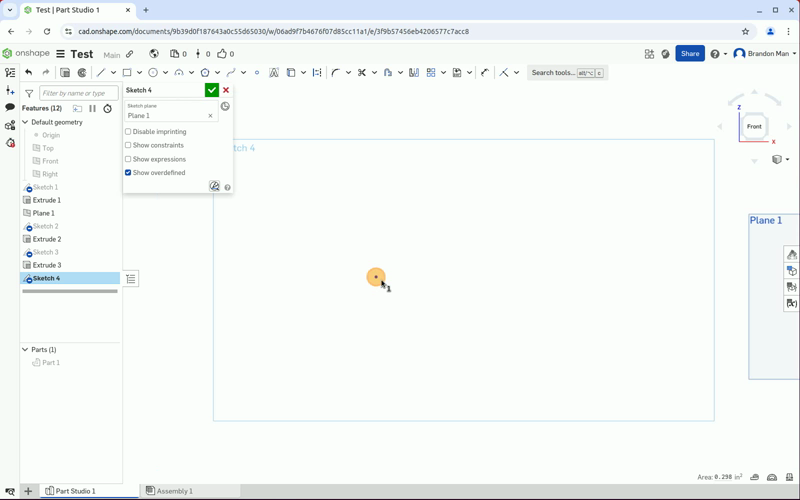
scroll(-6)
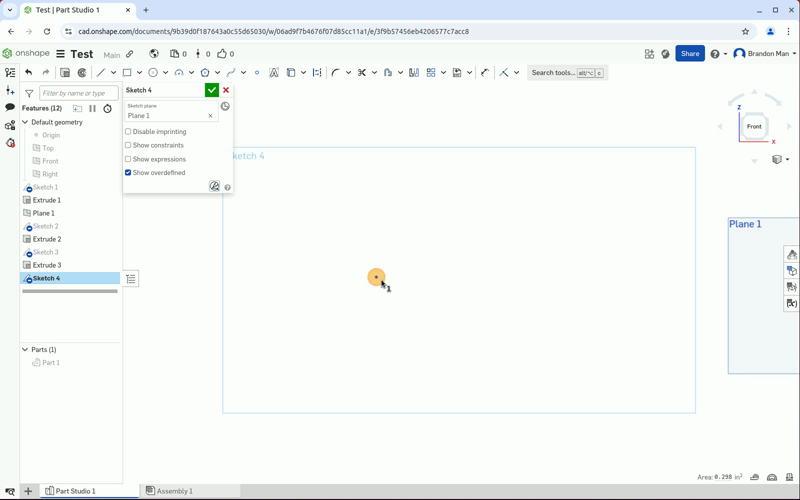
scroll(-6)
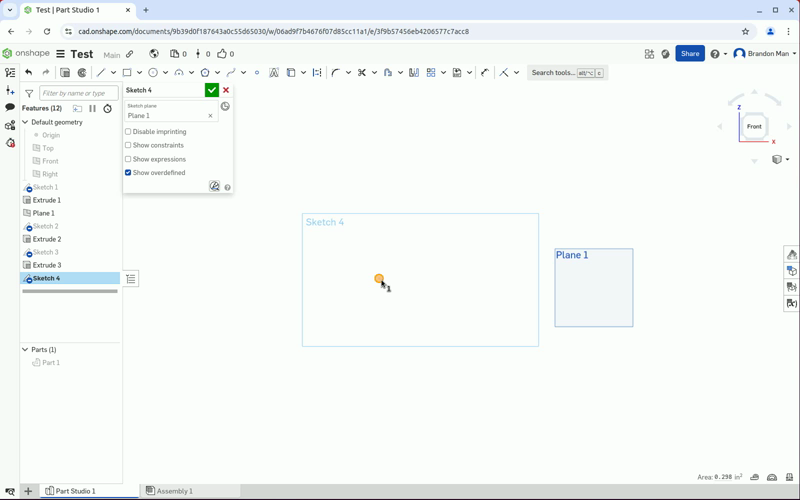
scroll(-6)
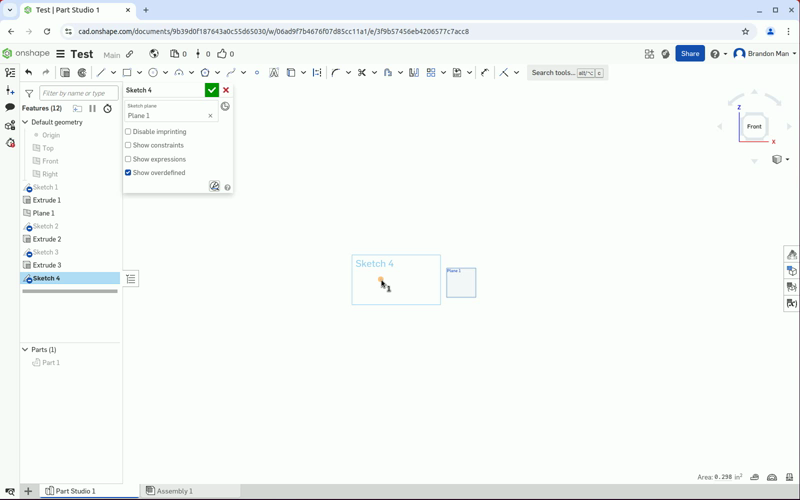
mouse_move(73, 352)
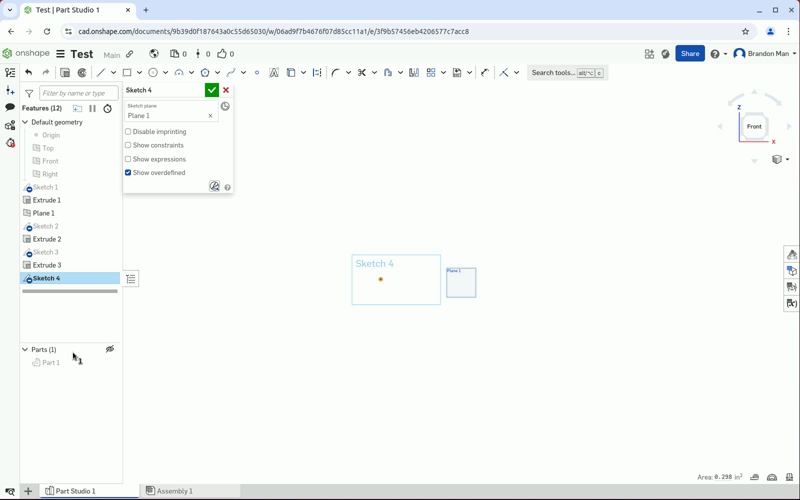
key(shift+y)
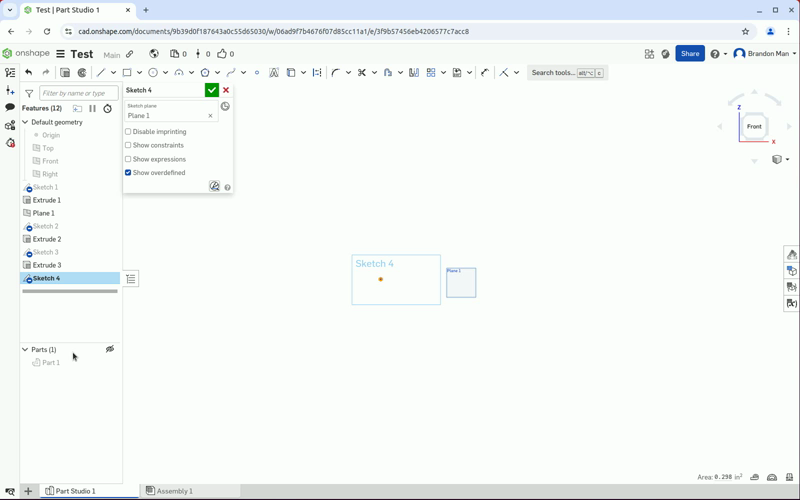
key(shift+e)
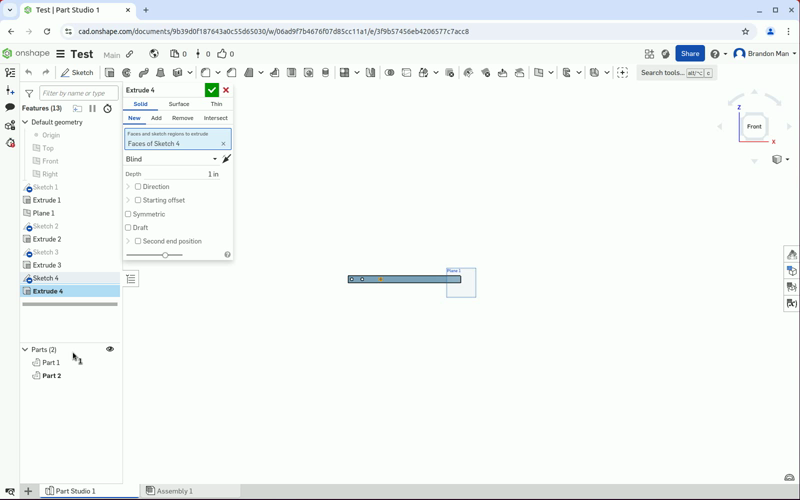
mouse_move(143, 106)
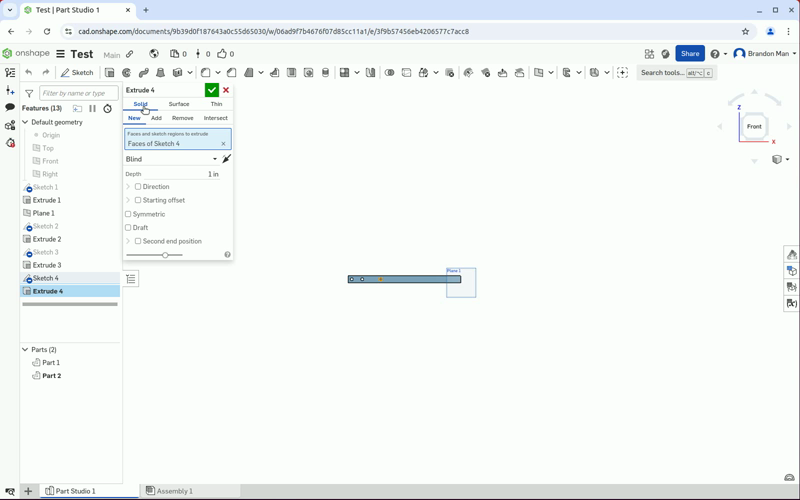
click(143, 106)
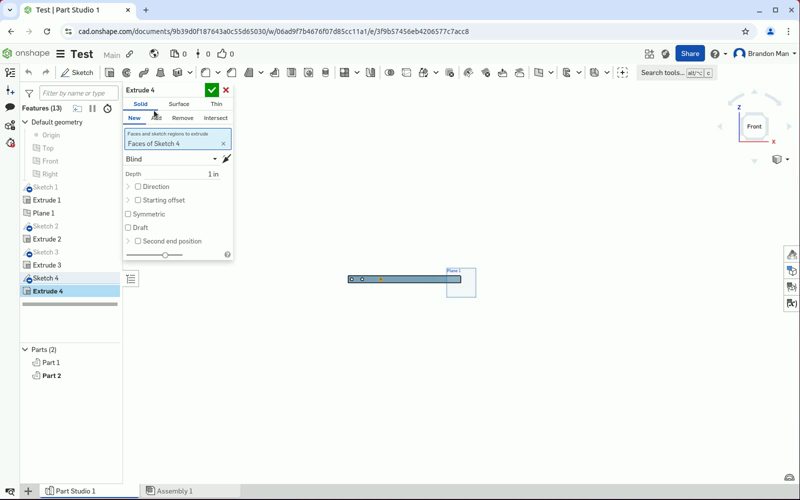
mouse_move(186, 120)
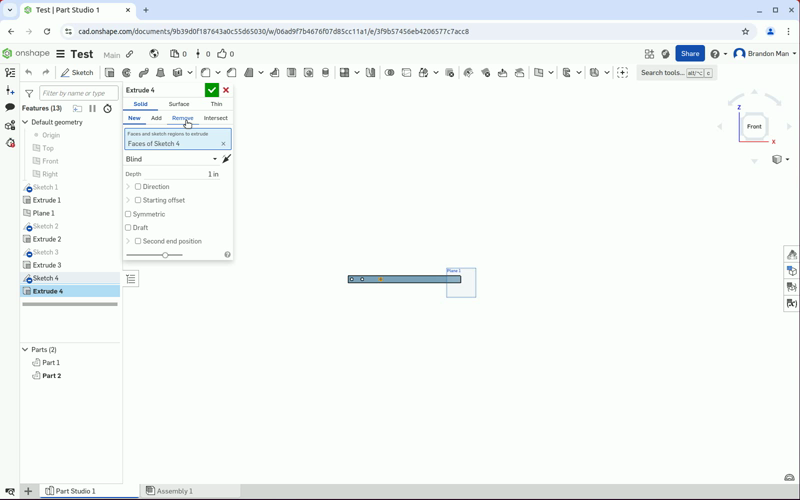
click(186, 120)
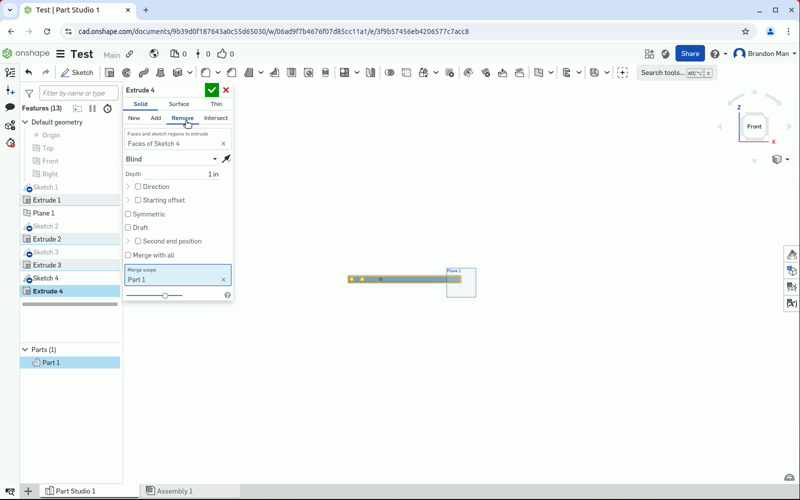
key(tab, 4)
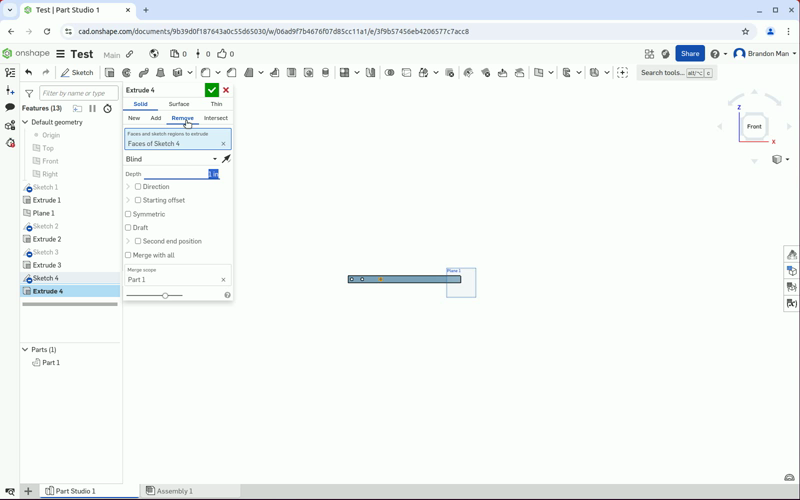
text(1.926)
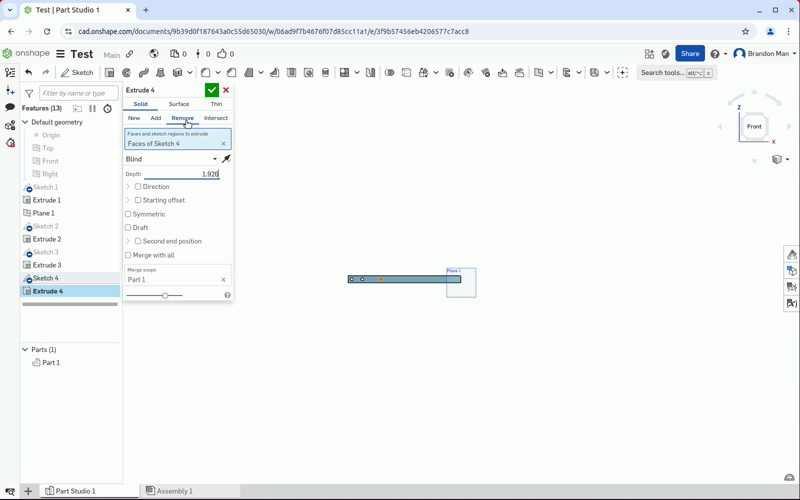
key(tab, 6)
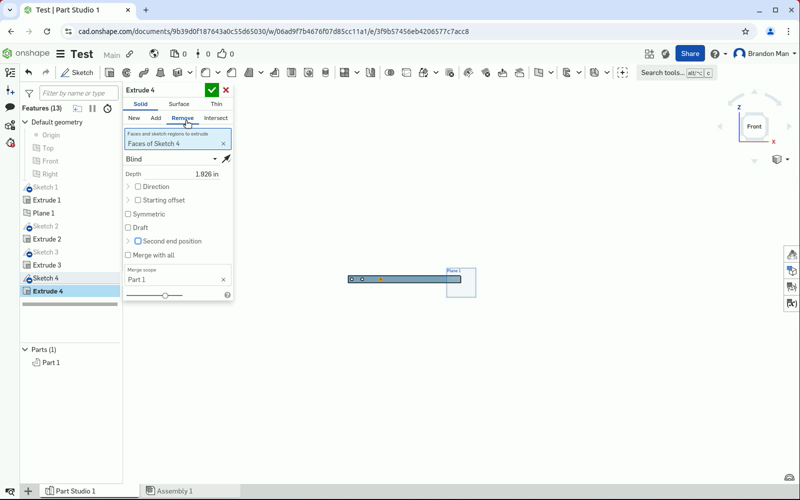
key(space)
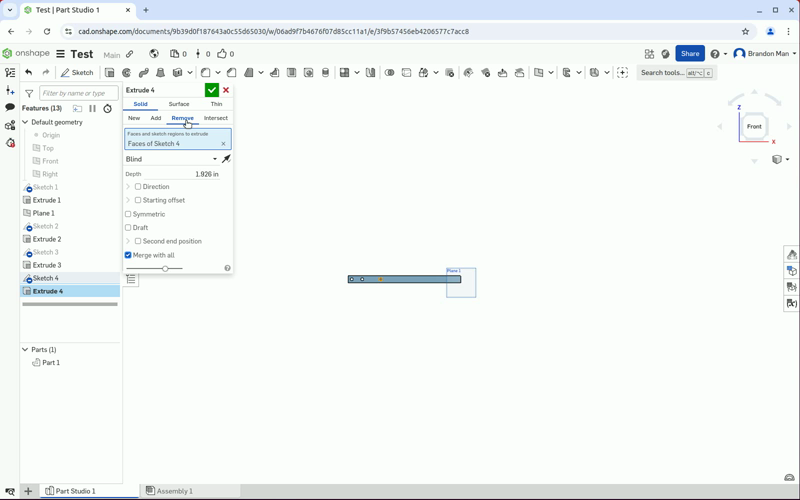
key(enter)
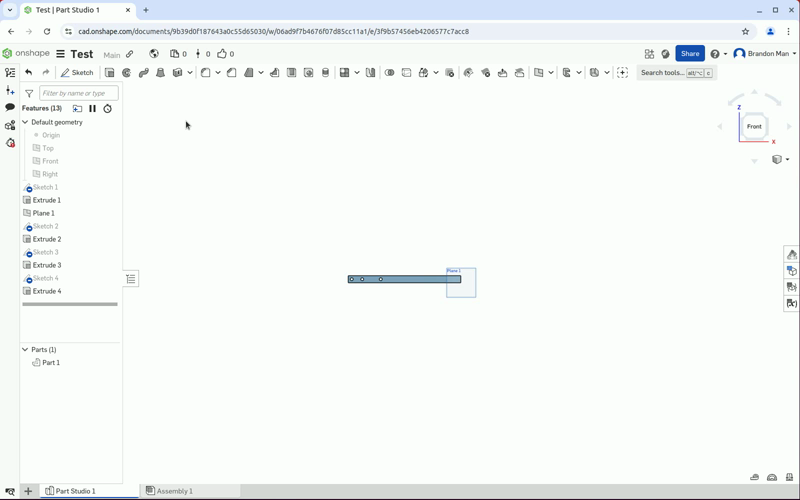
key(shift+h)
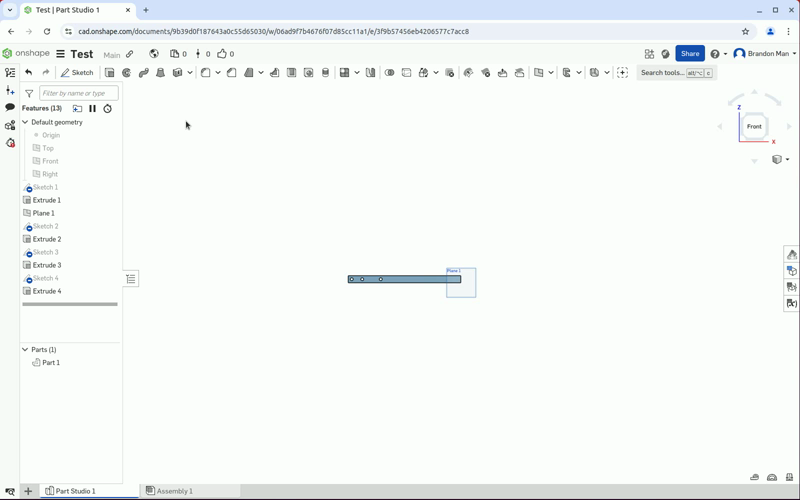
key(shift+h)
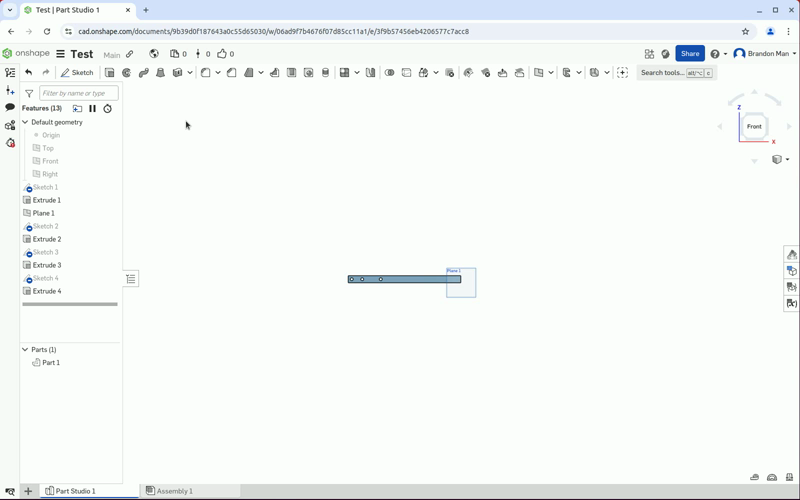
mouse_move(73, 189)
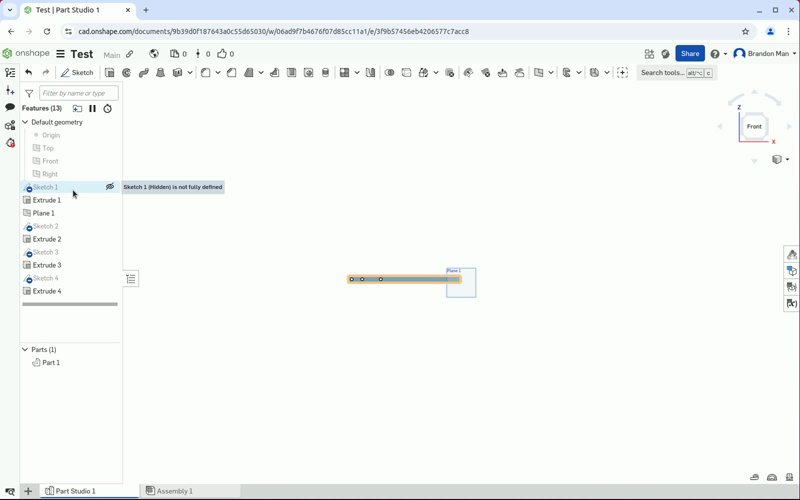
click(73, 189)
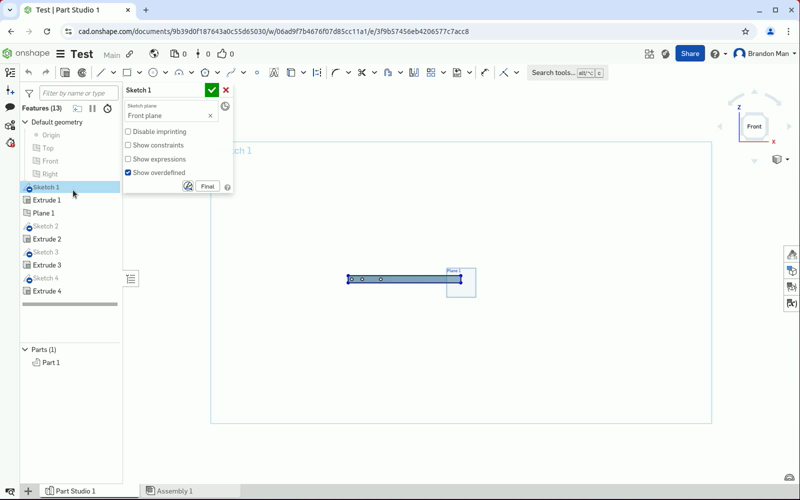
mouse_move(229, 92)
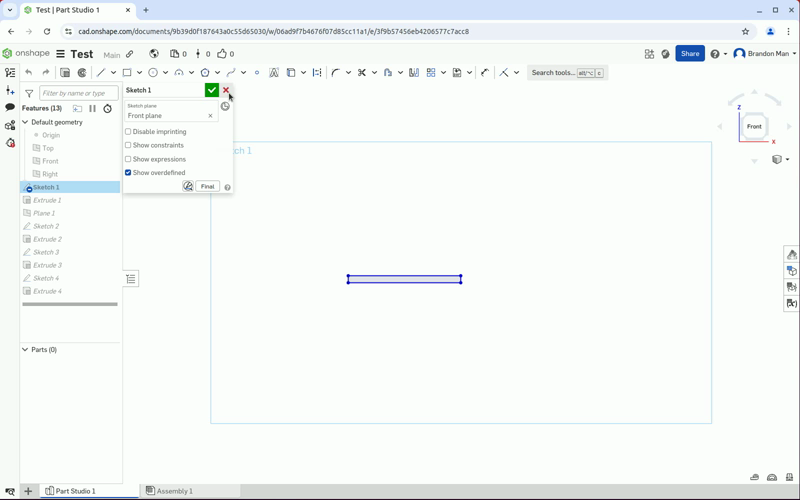
click(229, 92)
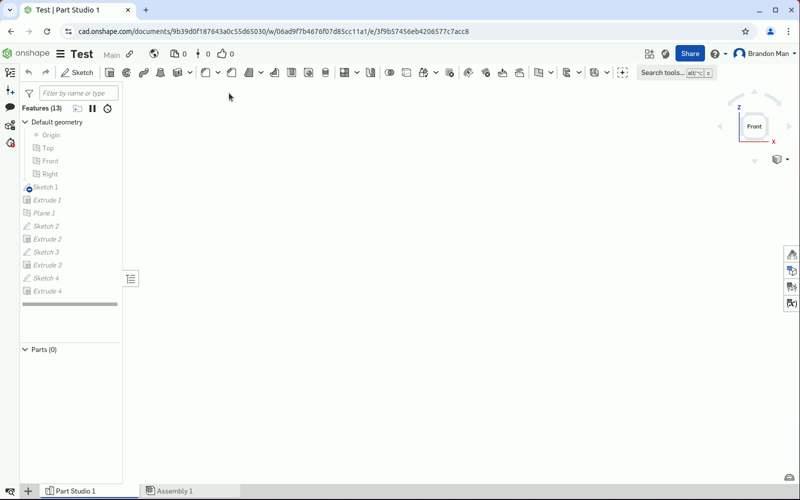
key(shift+s)
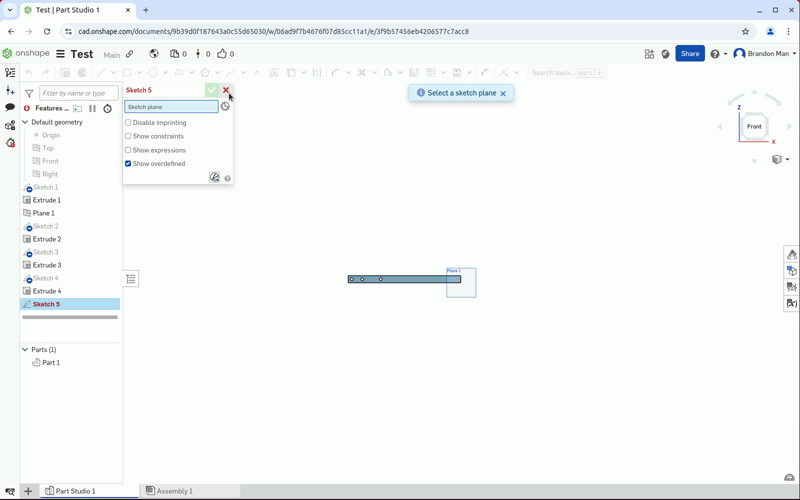
mouse_move(73, 215)
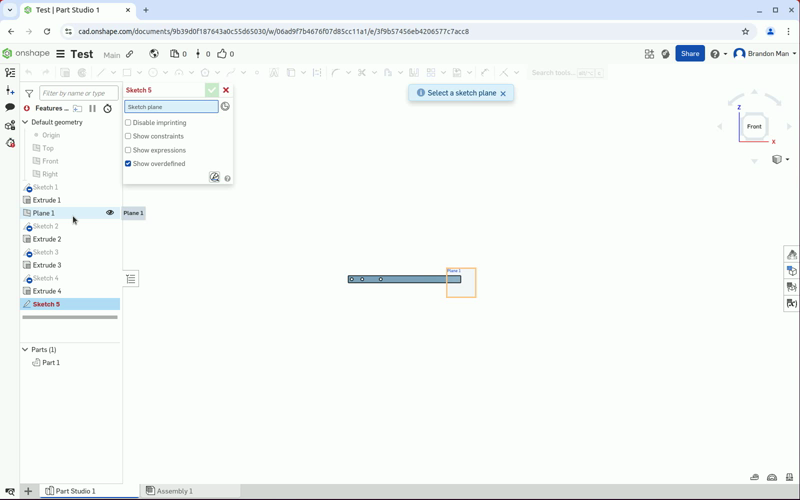
click(73, 215)
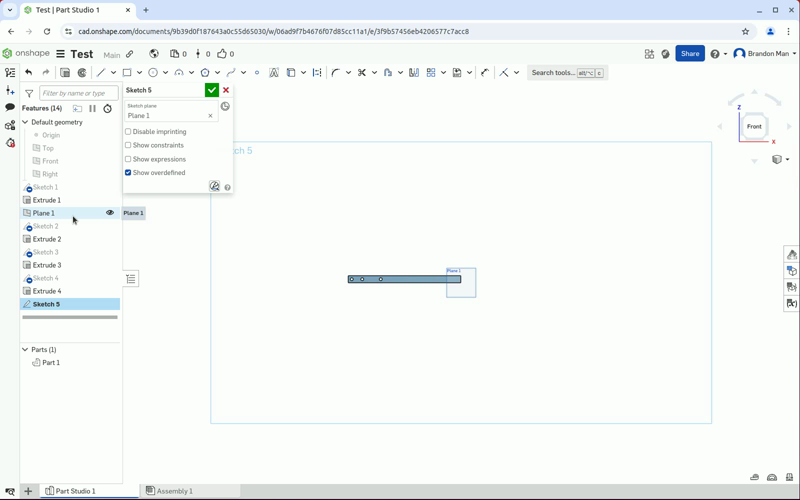
mouse_move(73, 352)
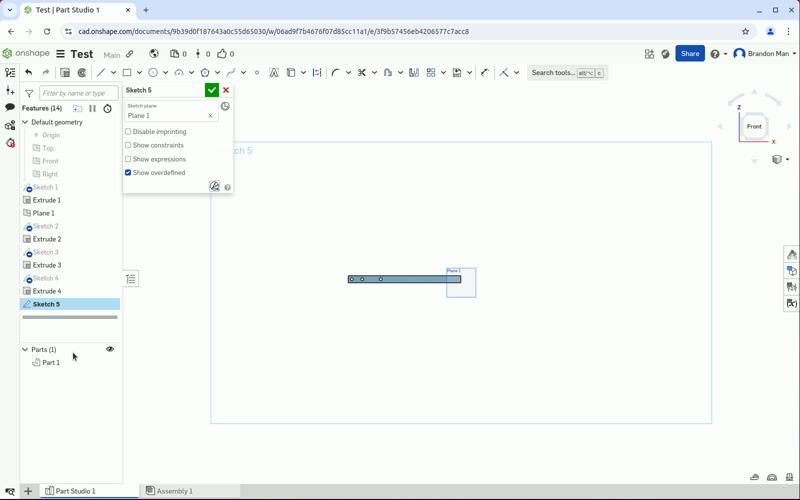
key(y)
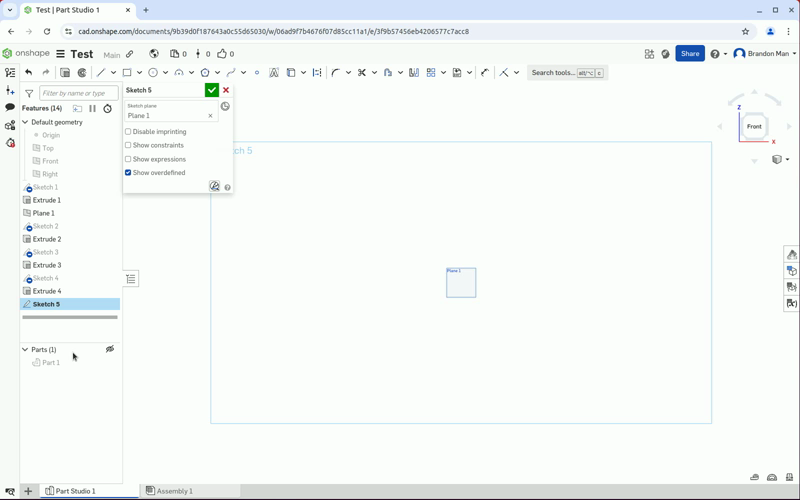
key(c)
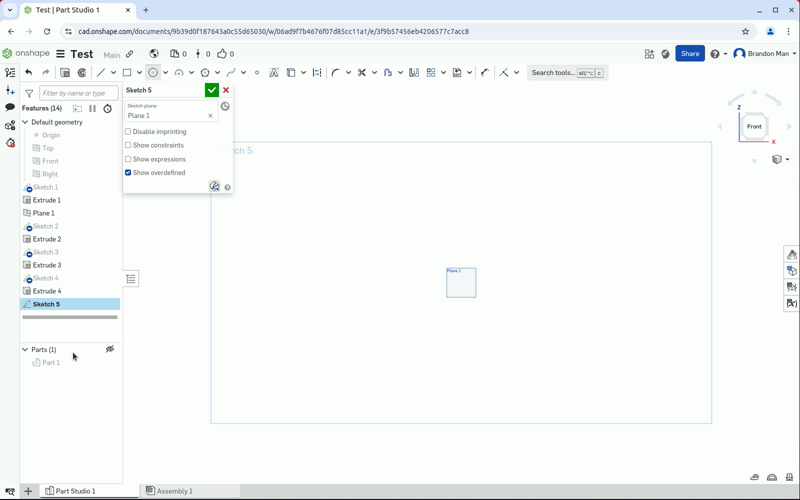
key_down(shift)
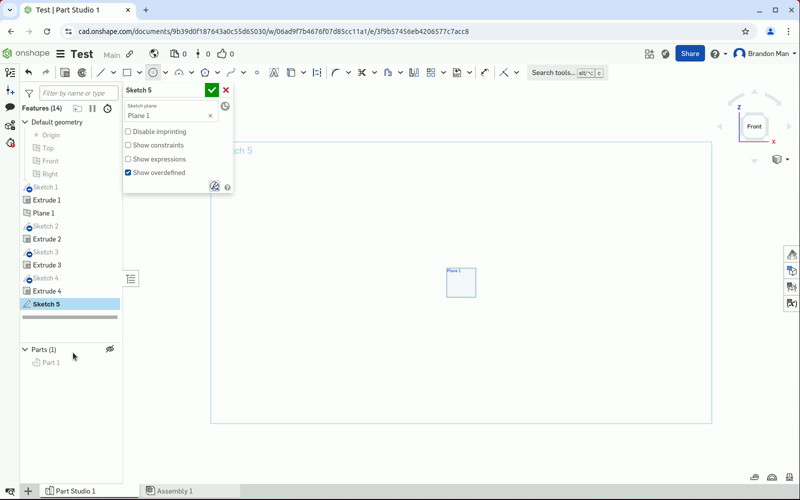
mouse_move(437, 279)
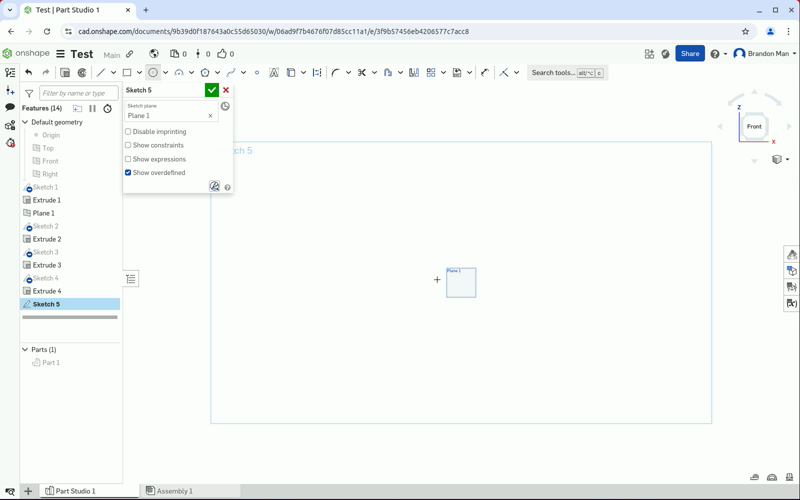
click(437, 279)
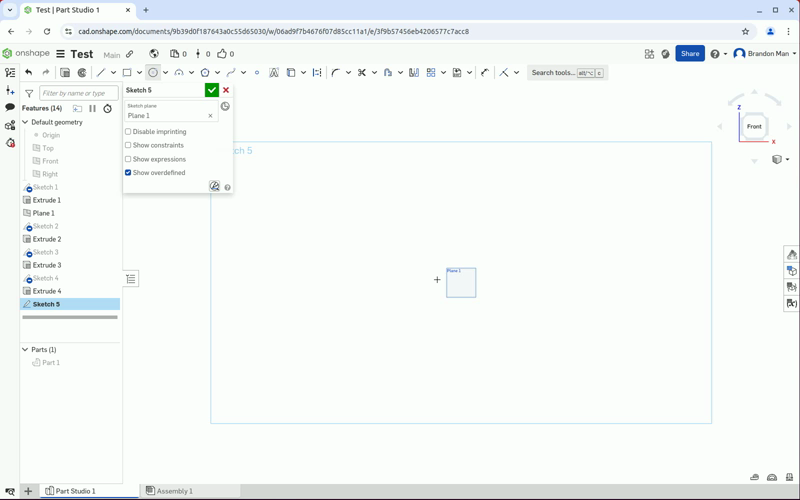
key_up(shift)
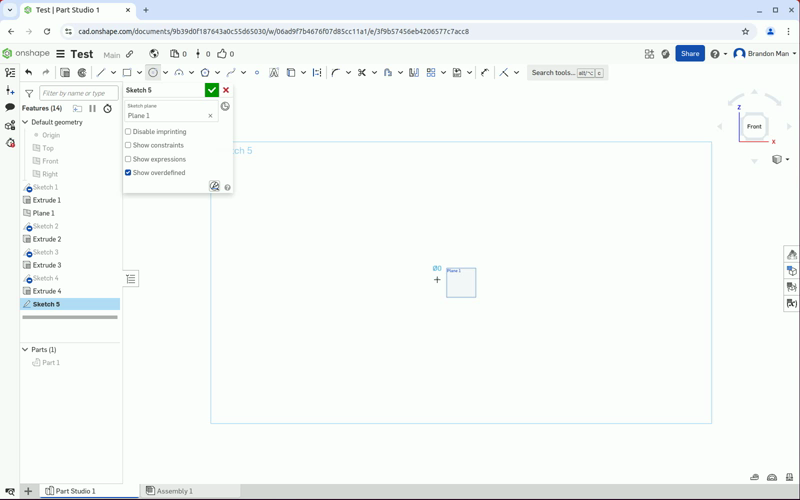
mouse_move(438, 279)
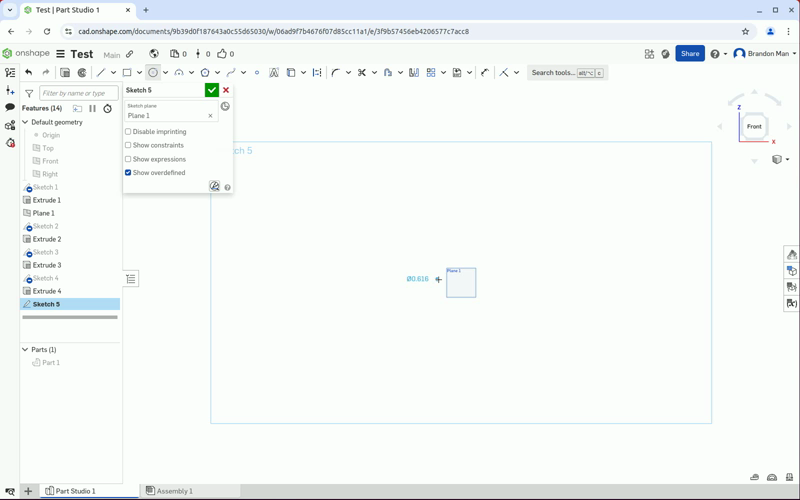
scroll(6)
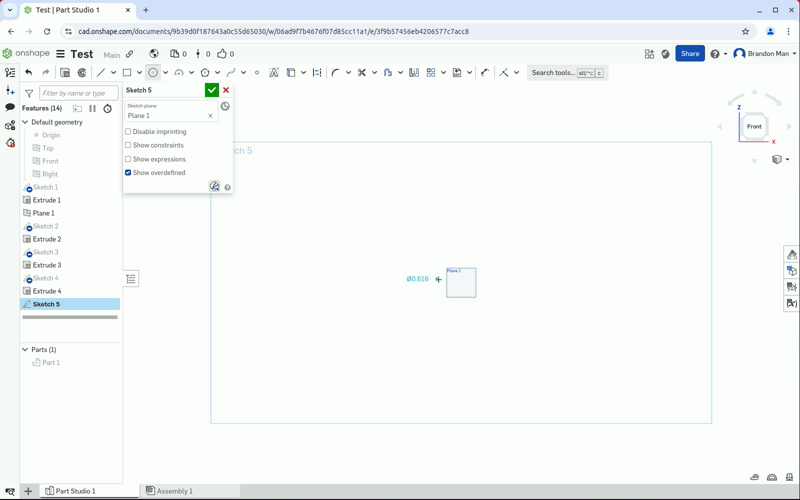
scroll(6)
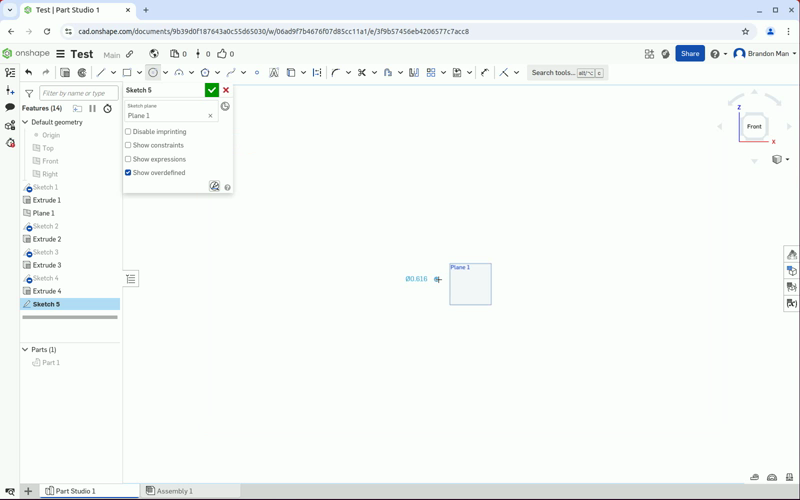
scroll(6)
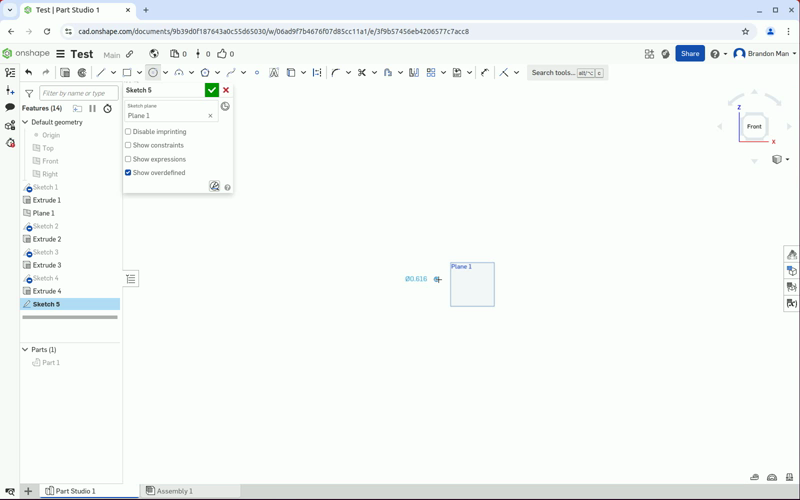
scroll(6)
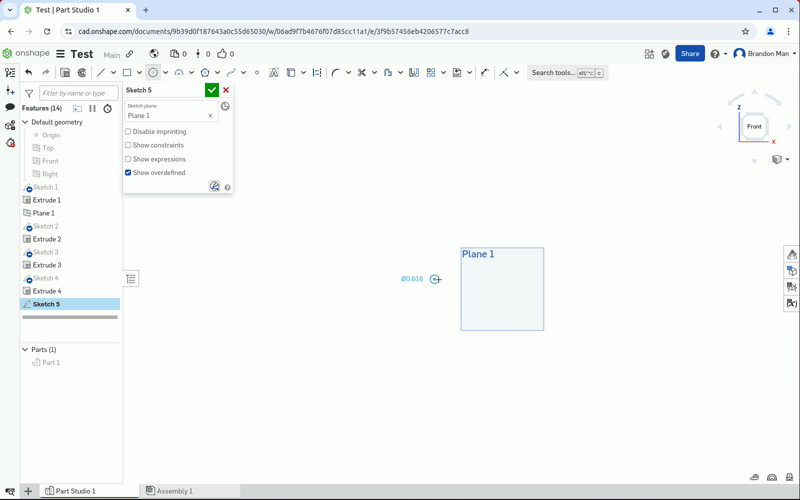
scroll(6)
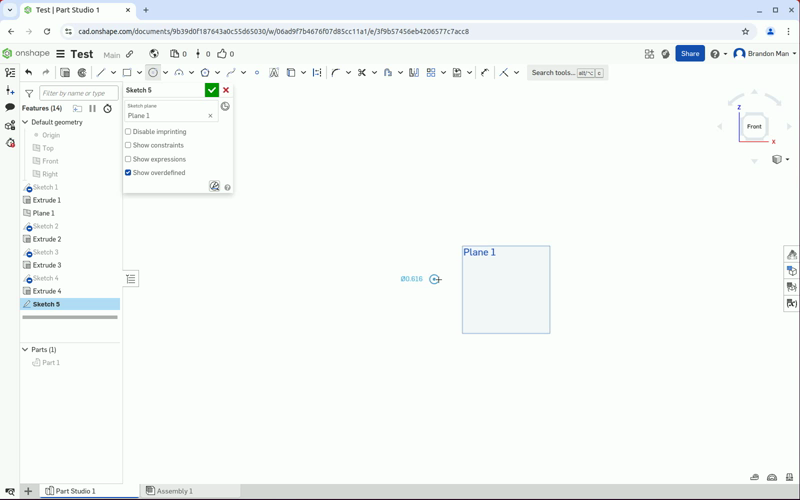
scroll(6)
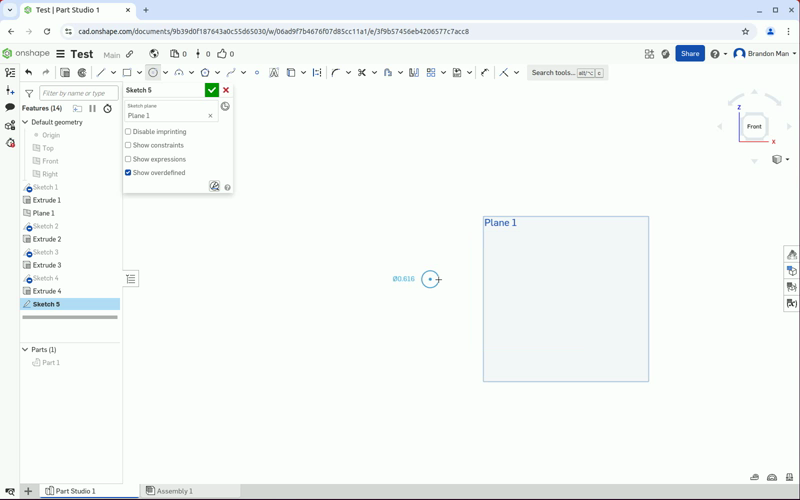
scroll(6)
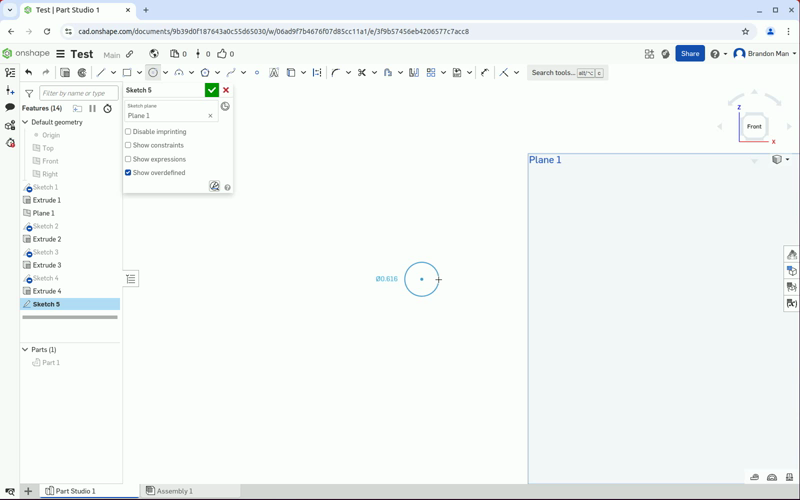
click(438, 279)
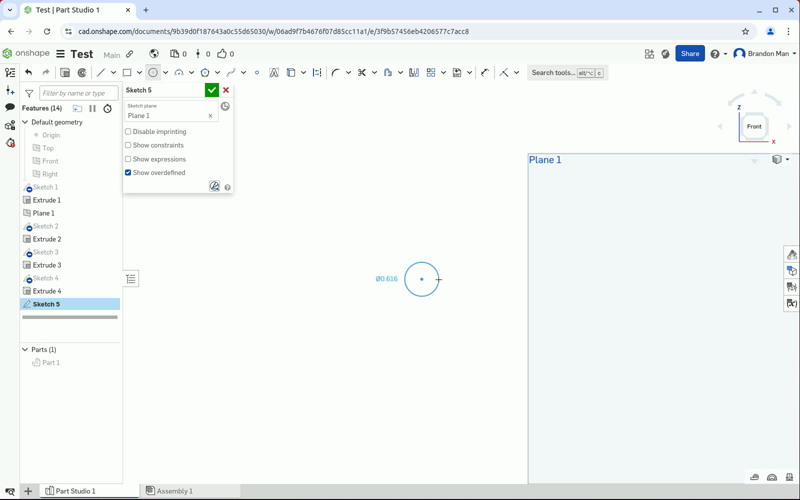
scroll(-6)
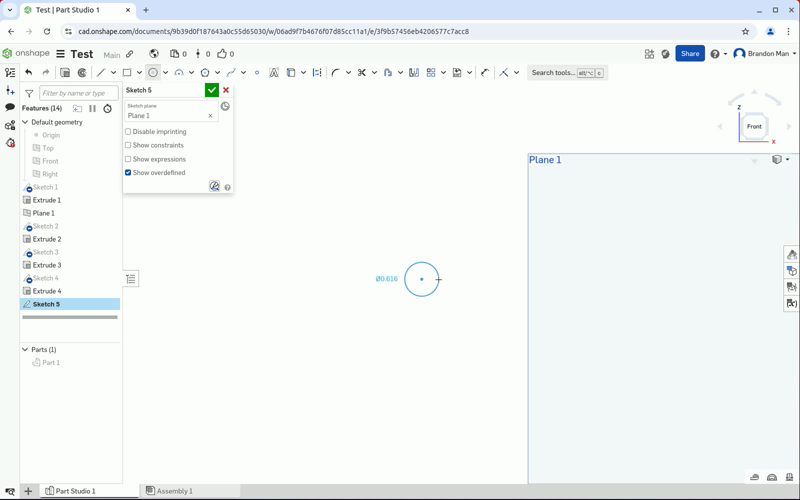
scroll(-6)
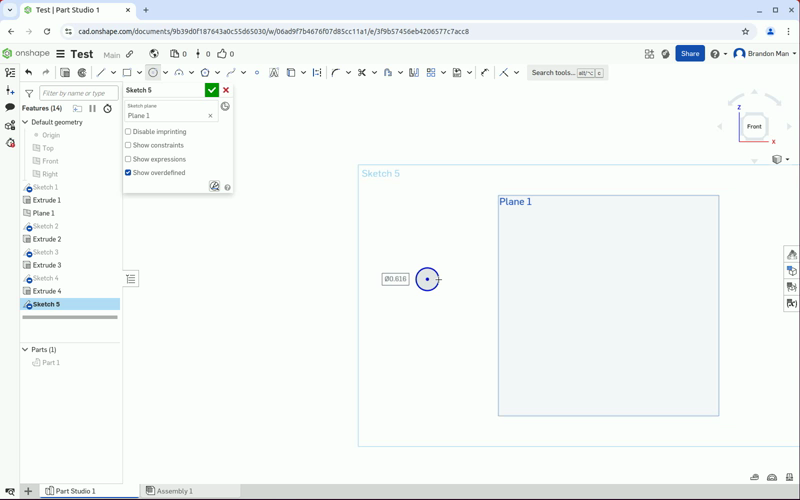
scroll(-6)
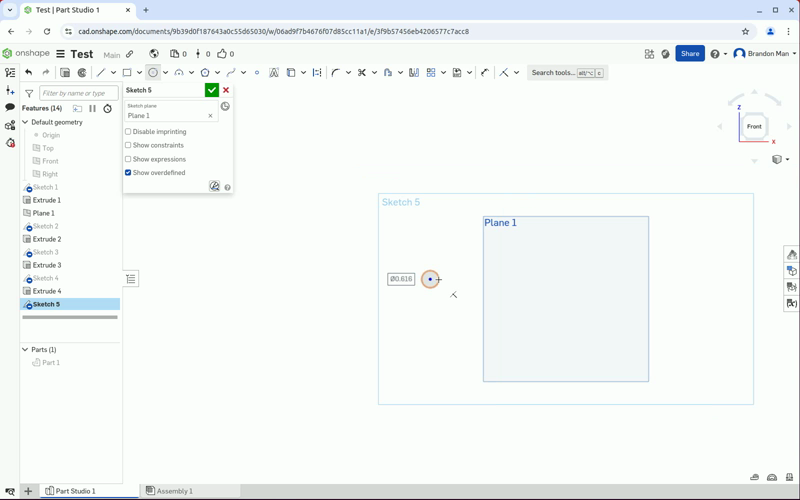
scroll(-6)
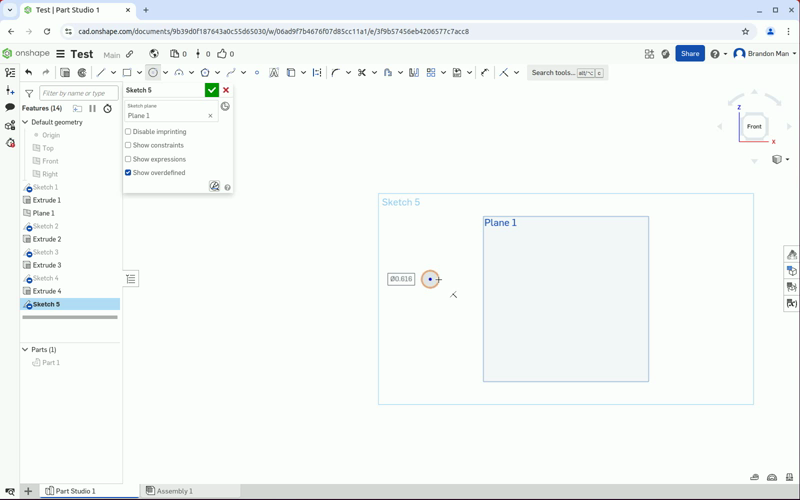
scroll(-6)
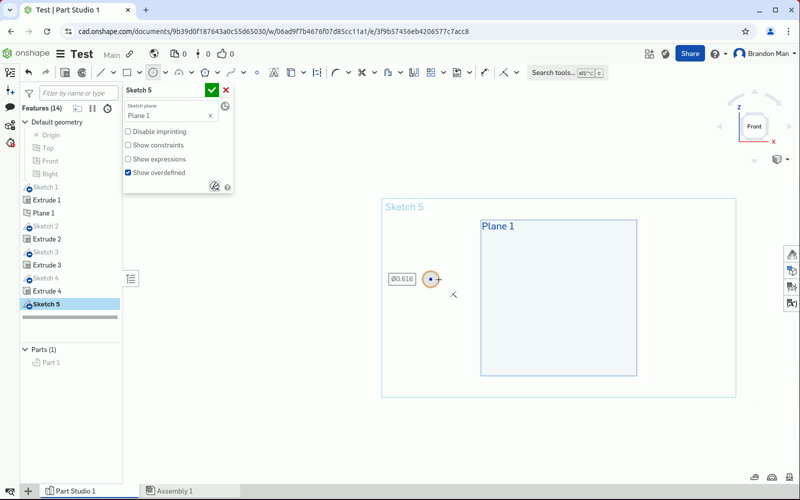
scroll(-6)
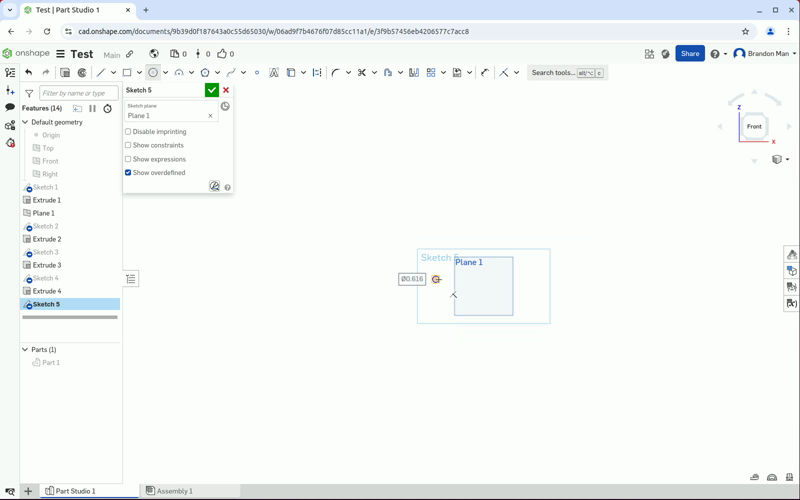
scroll(-6)
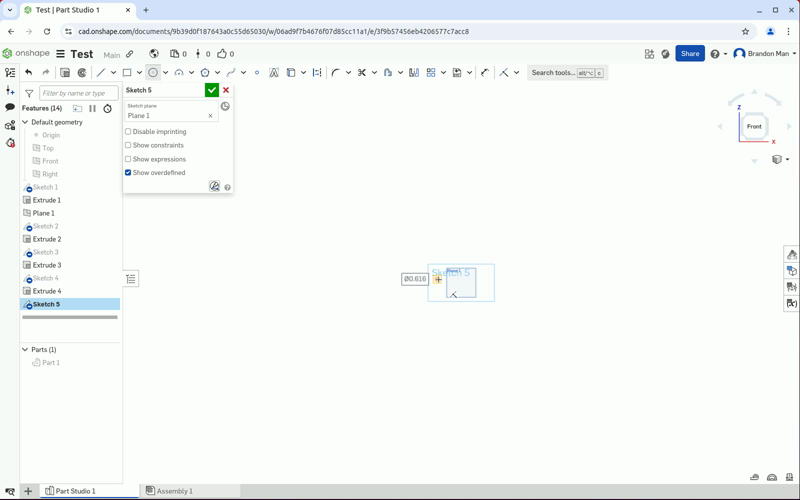
key(esc)
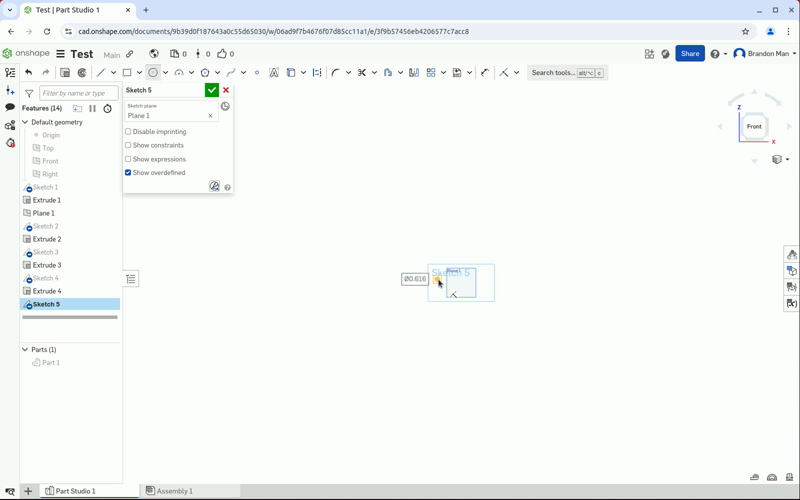
mouse_move(436, 279)
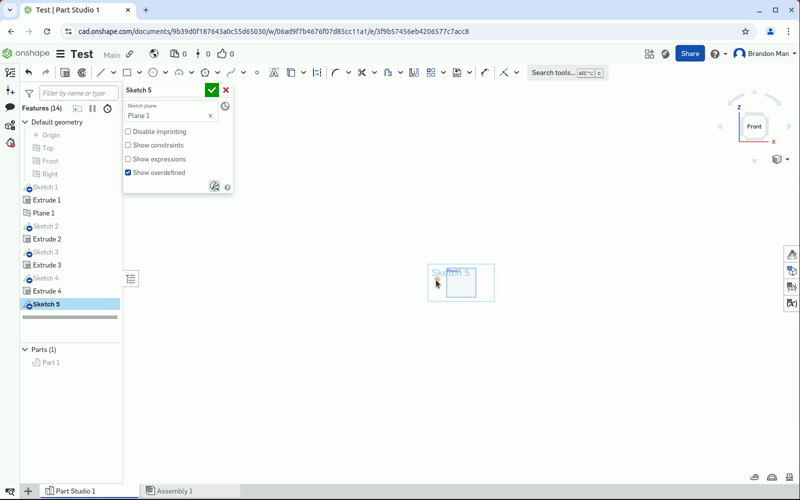
scroll(6)
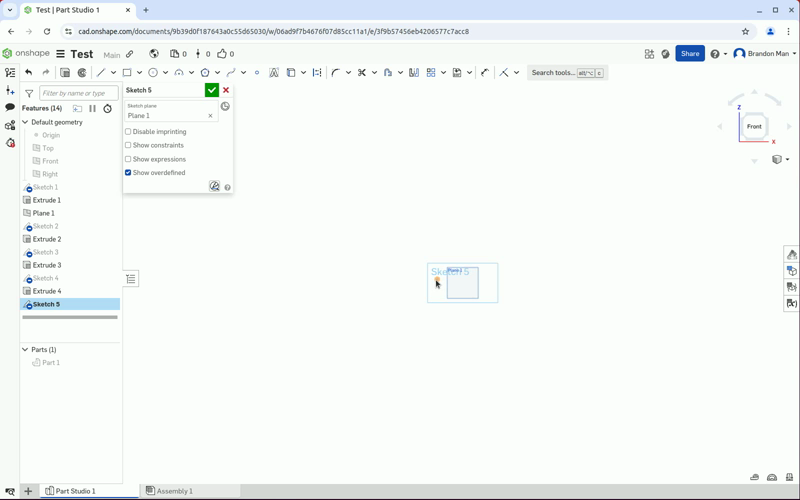
scroll(6)
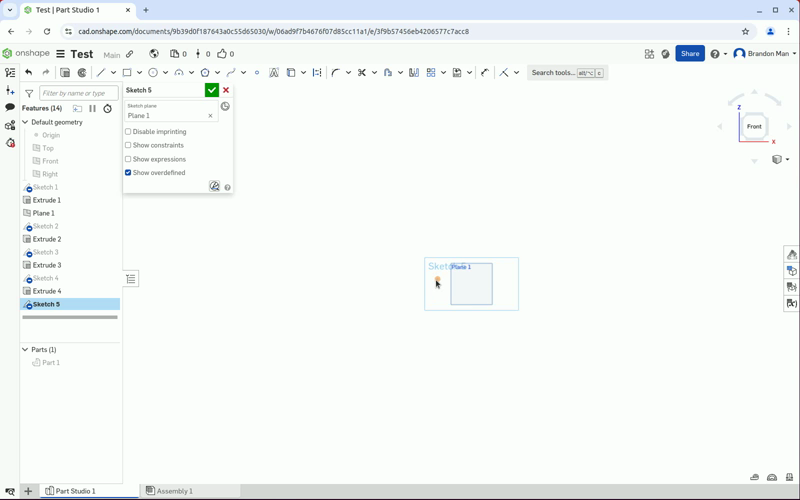
scroll(6)
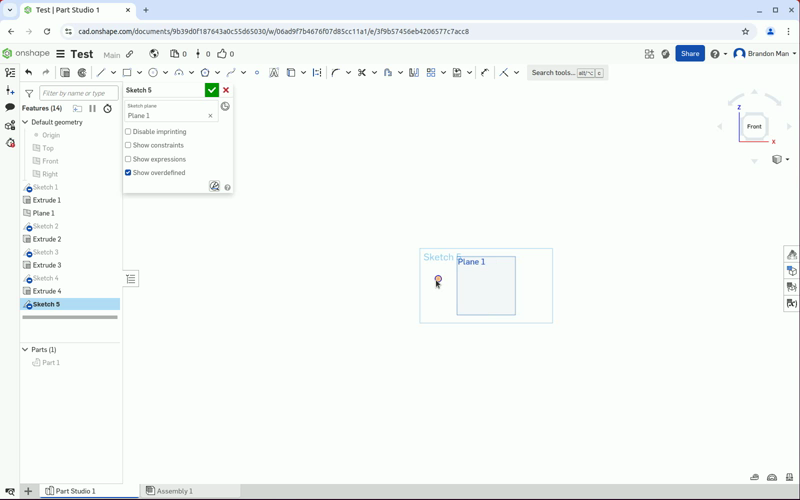
scroll(6)
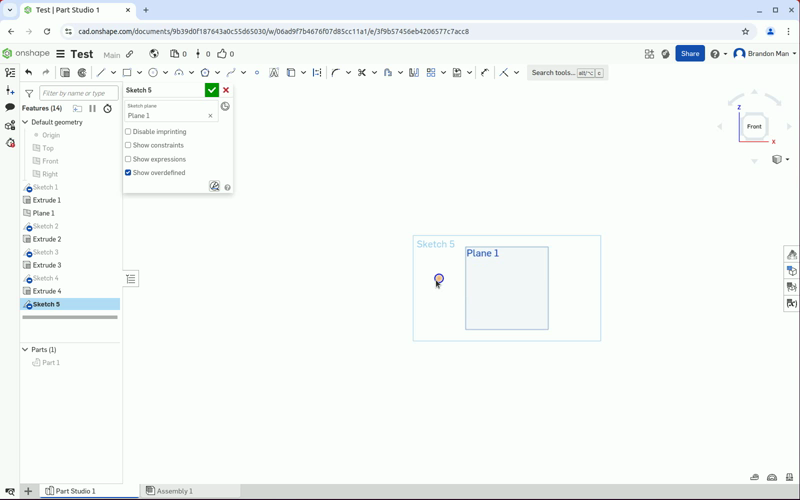
scroll(6)
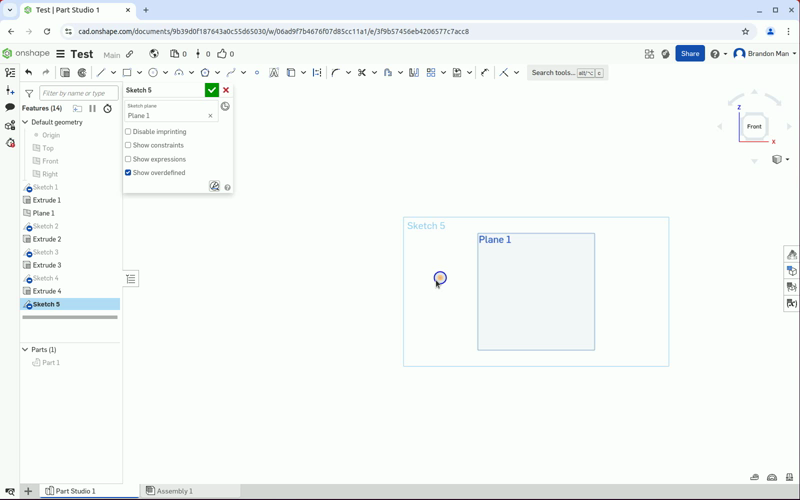
scroll(6)
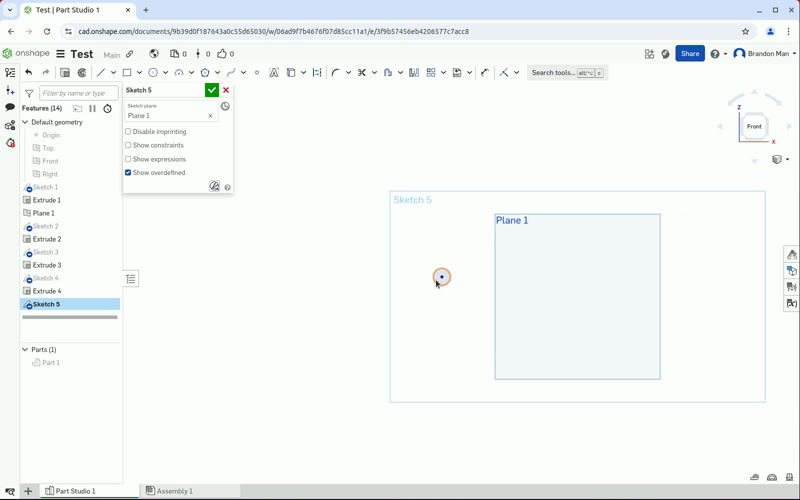
scroll(6)
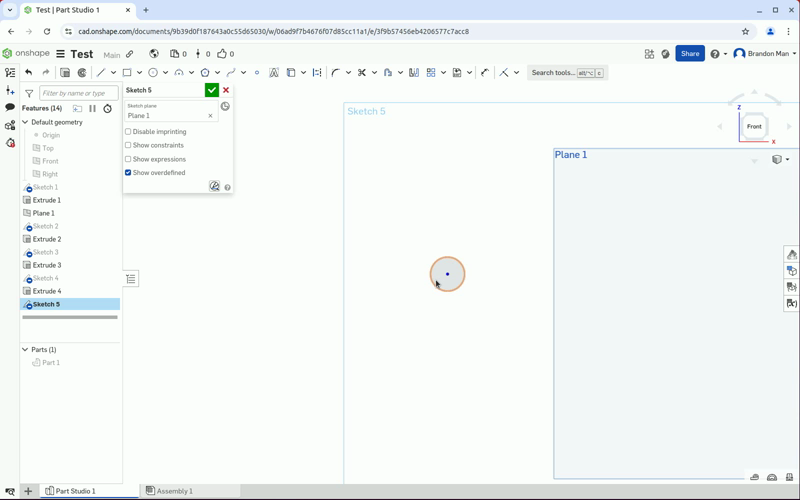
click(436, 279)
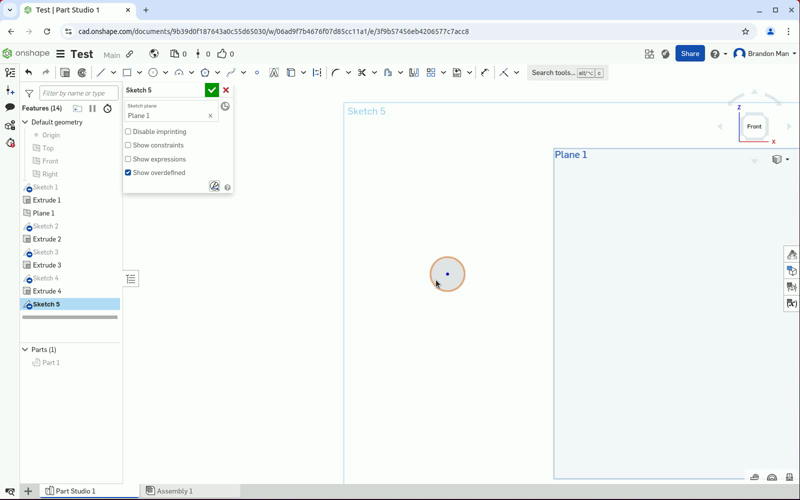
scroll(-6)
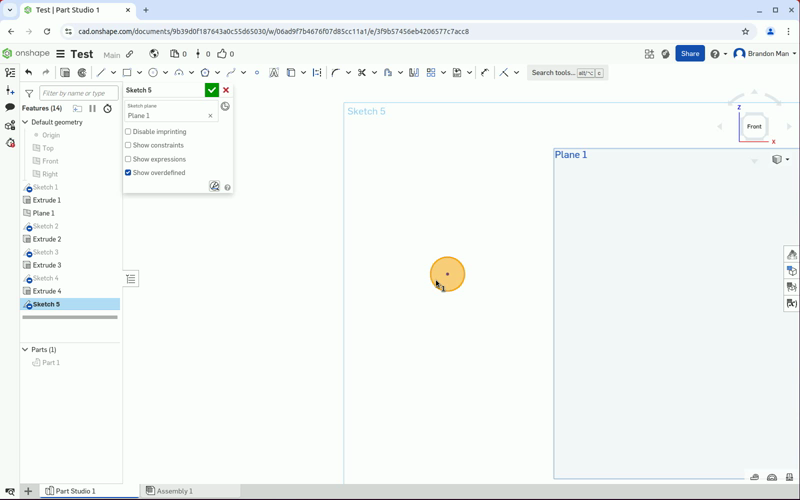
scroll(-6)
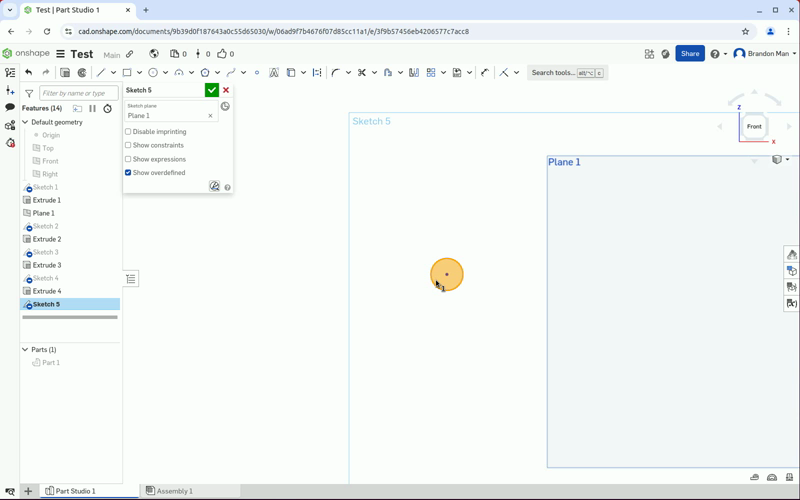
scroll(-6)
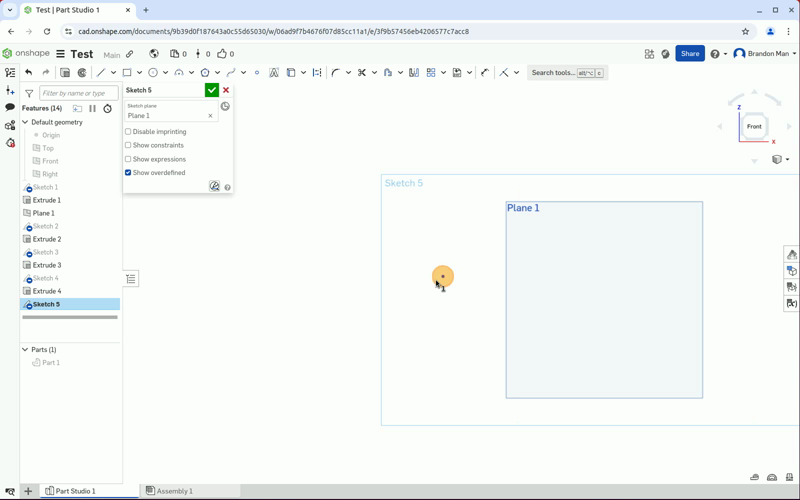
scroll(-6)
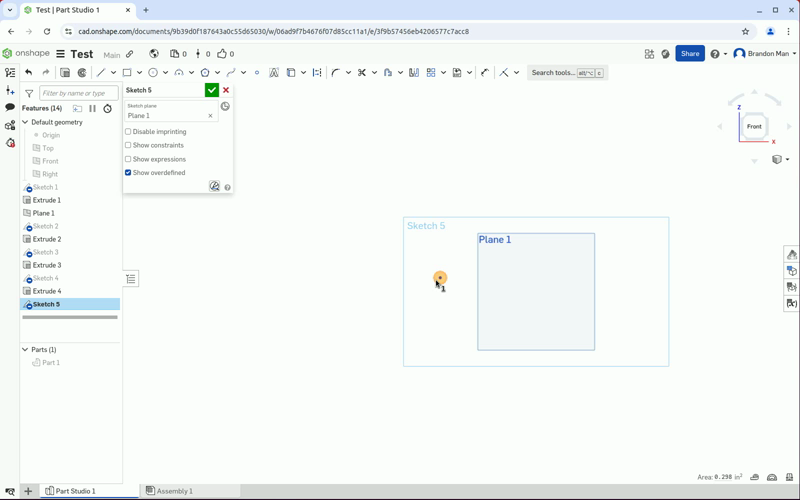
scroll(-6)
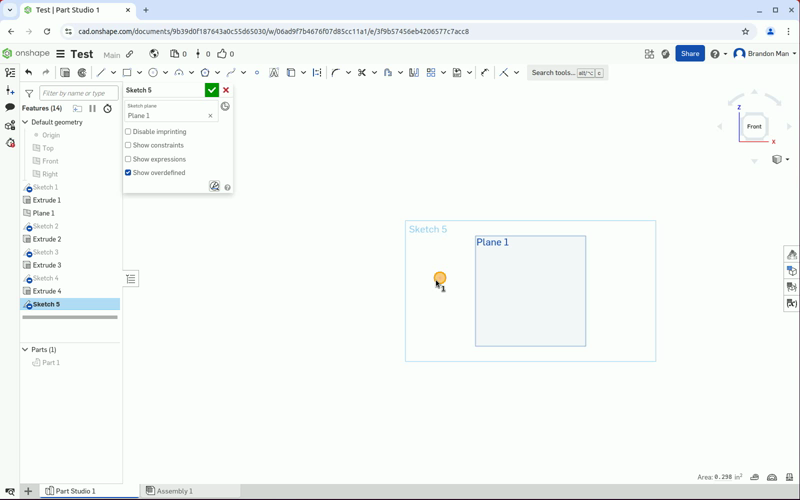
scroll(-6)
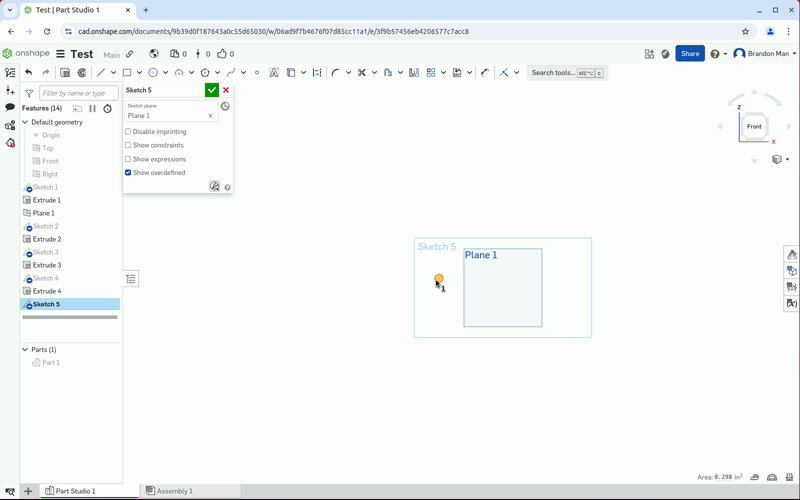
scroll(-6)
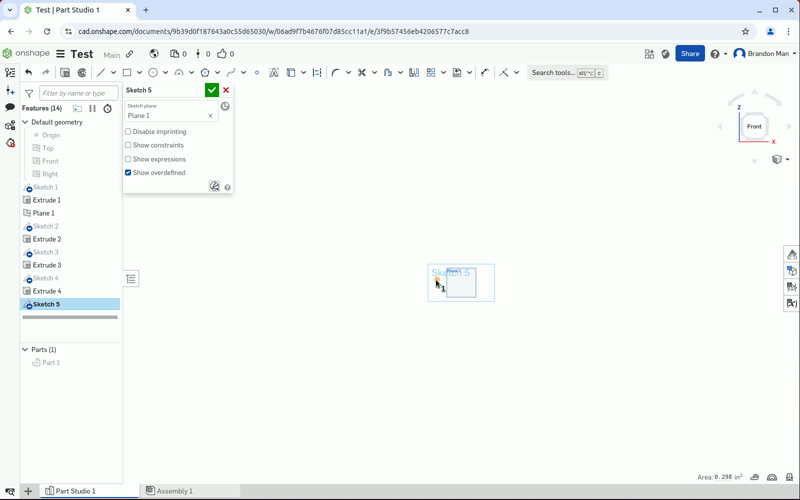
mouse_move(73, 352)
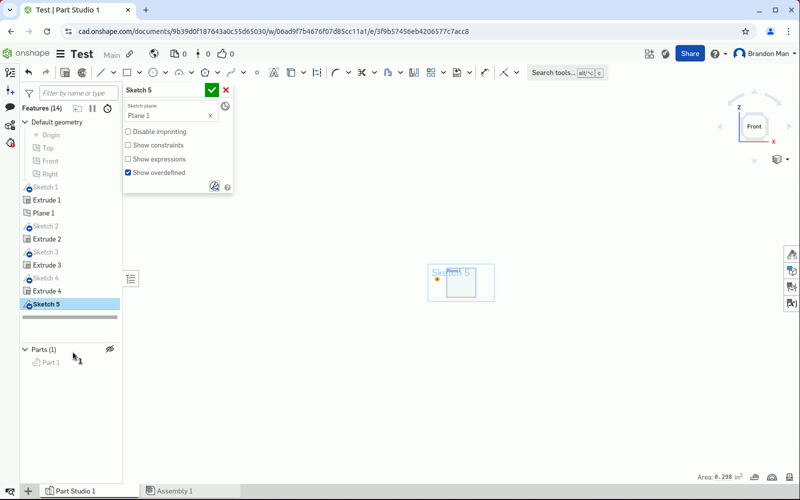
key(shift+y)
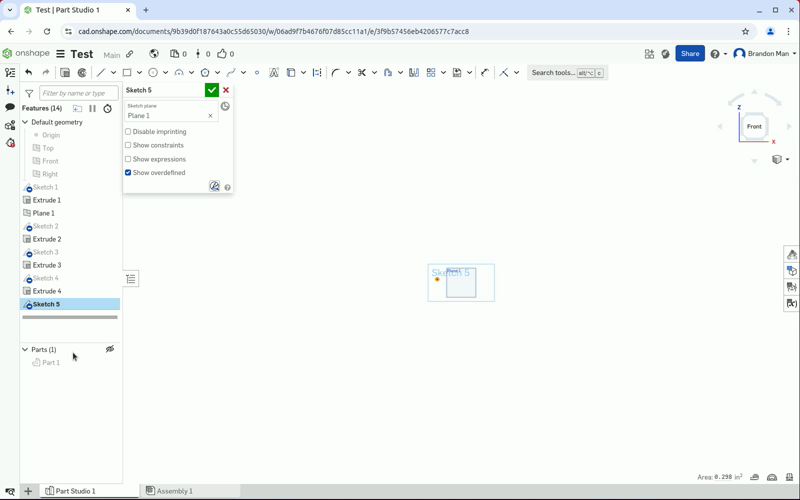
key(shift+e)
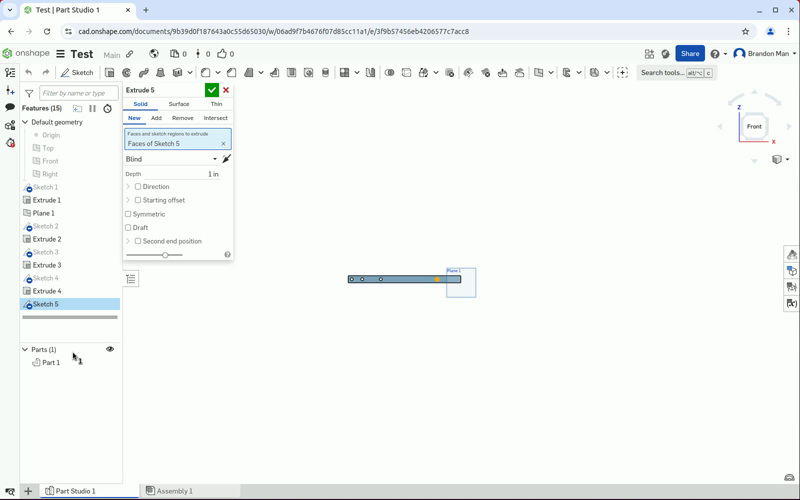
mouse_move(143, 106)
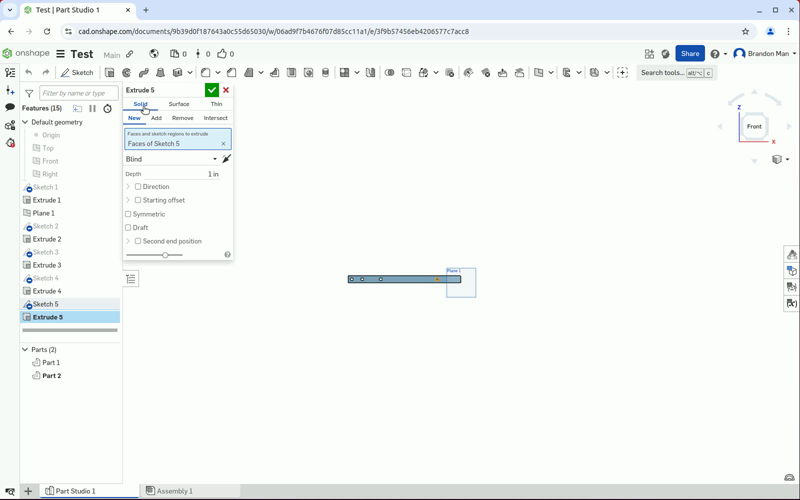
click(143, 106)
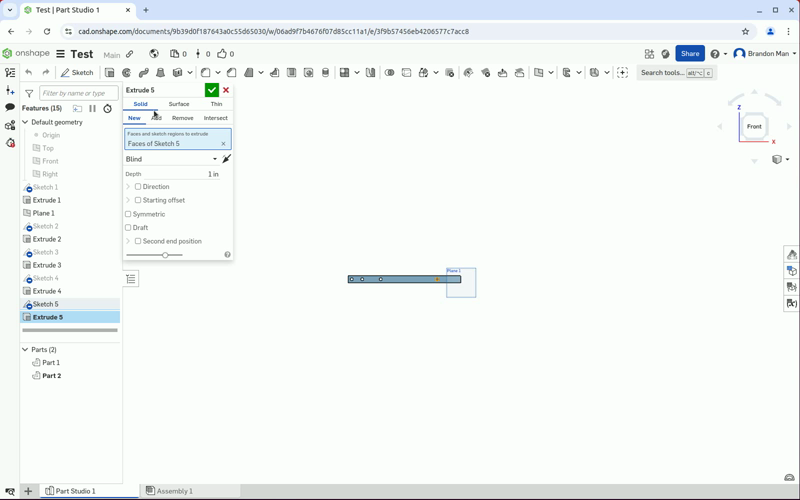
mouse_move(186, 120)
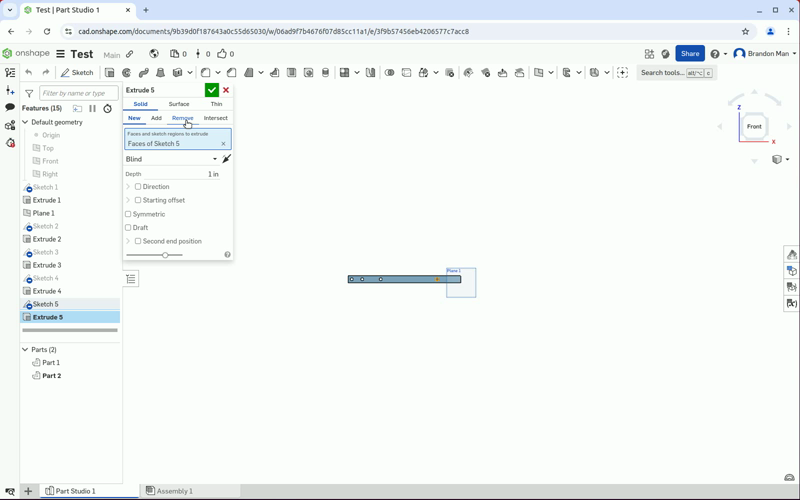
click(186, 120)
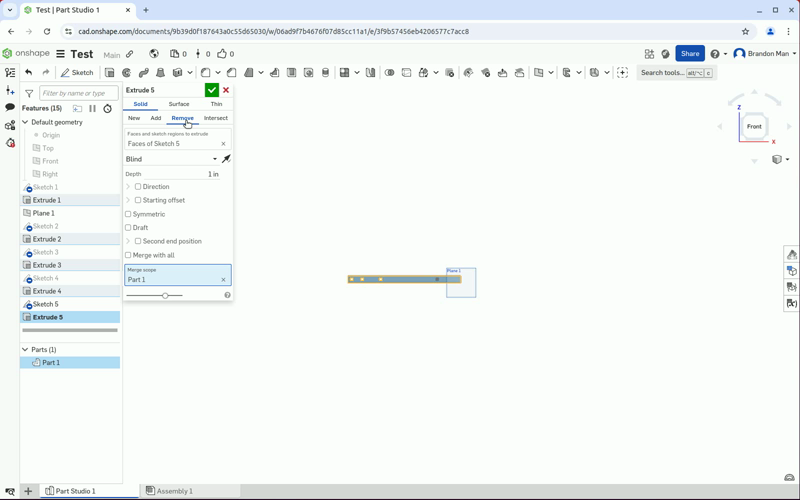
key(tab, 4)
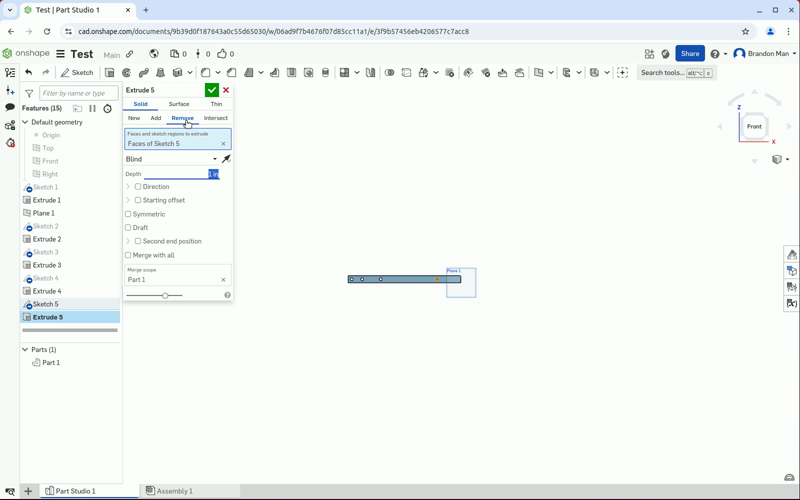
text(1.926)
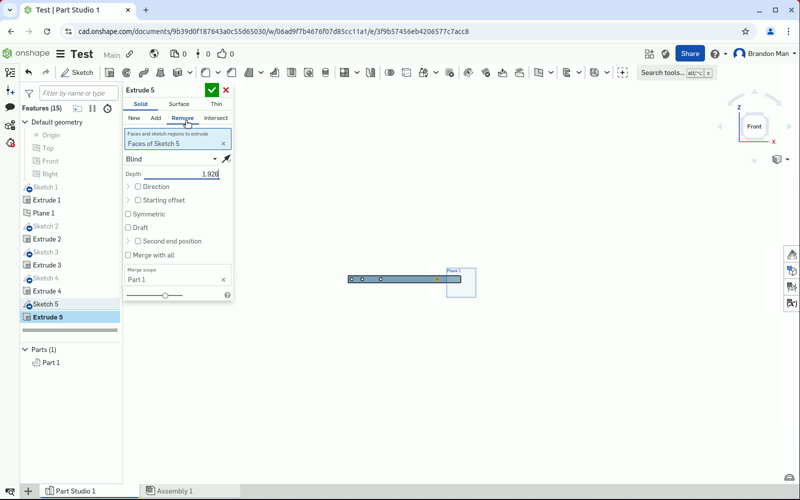
key(tab, 6)
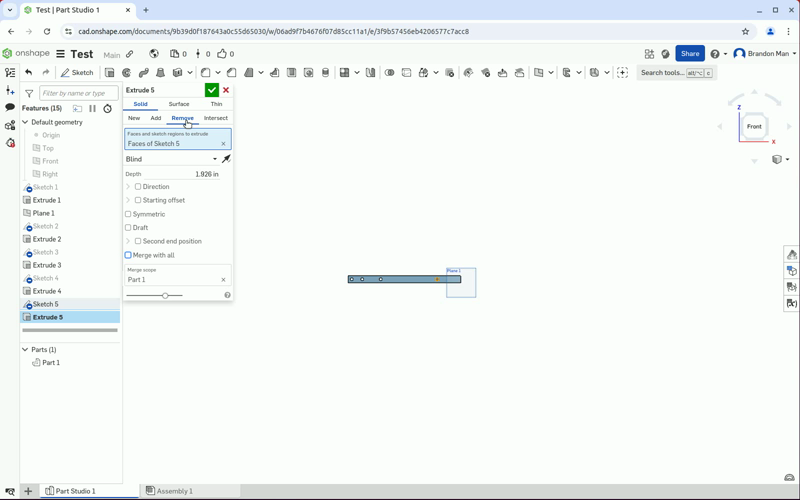
key(space)
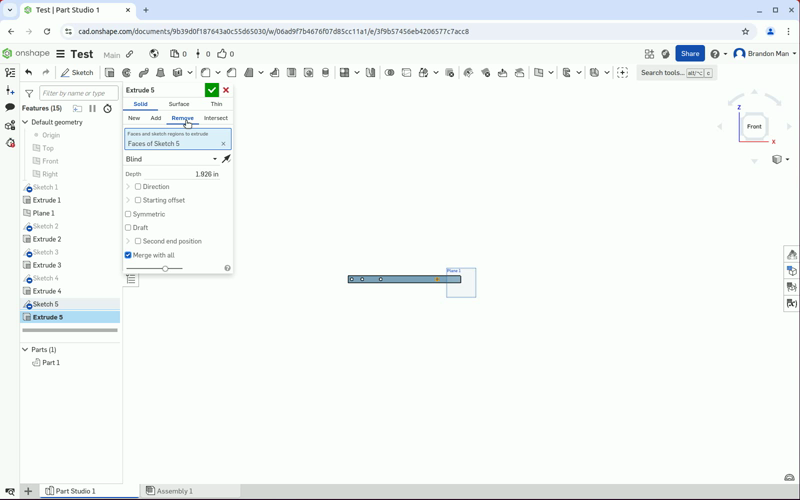
key(enter)
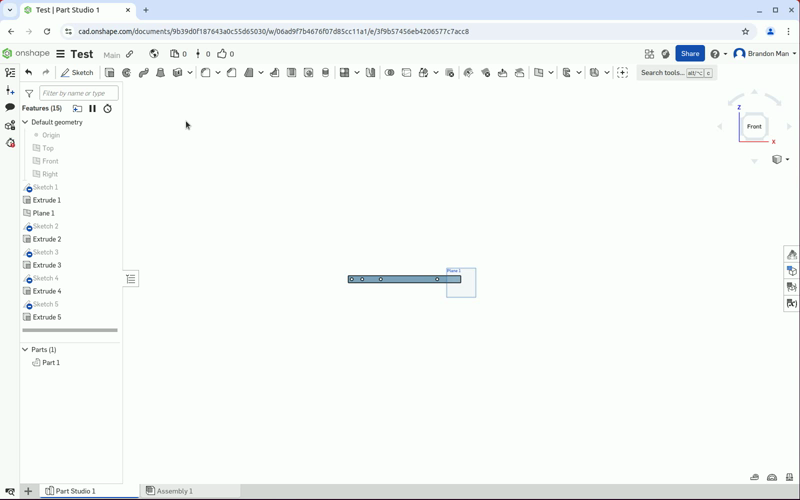
key(shift+h)
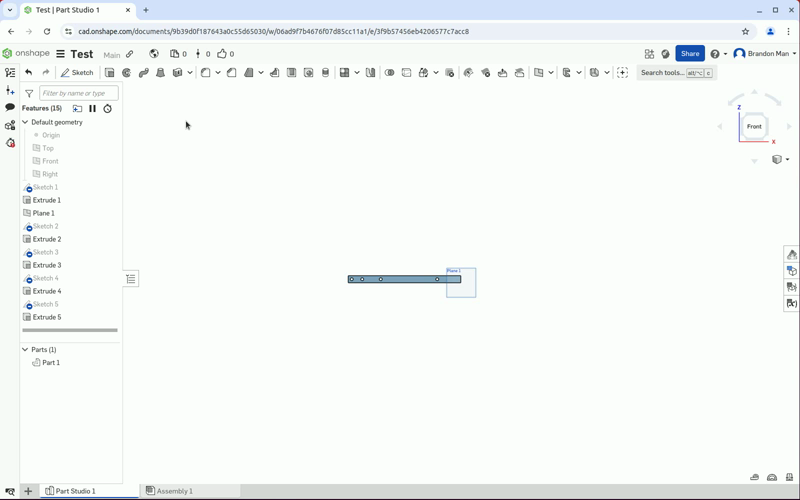
key(shift+h)
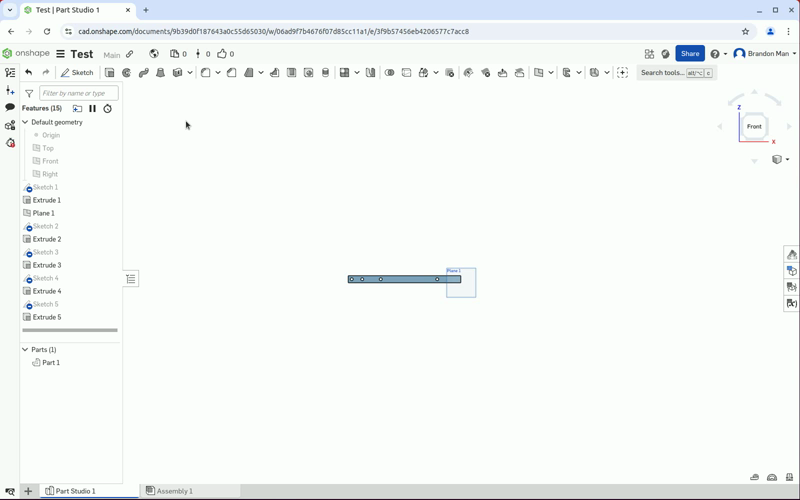
mouse_move(73, 189)
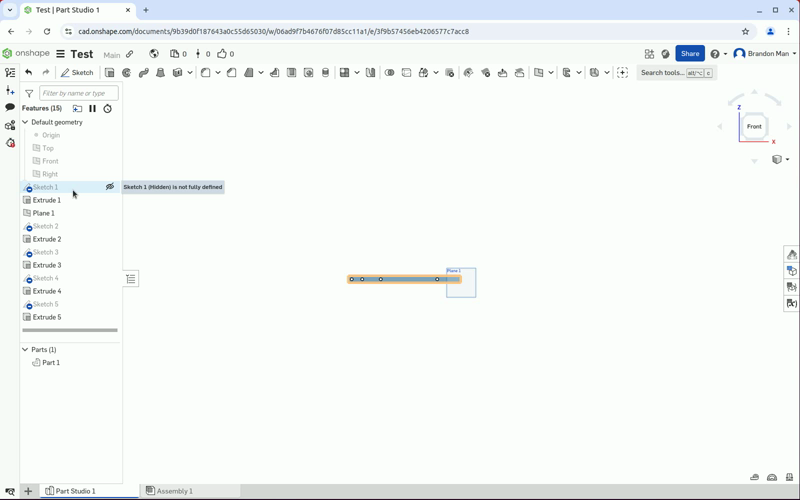
click(73, 189)
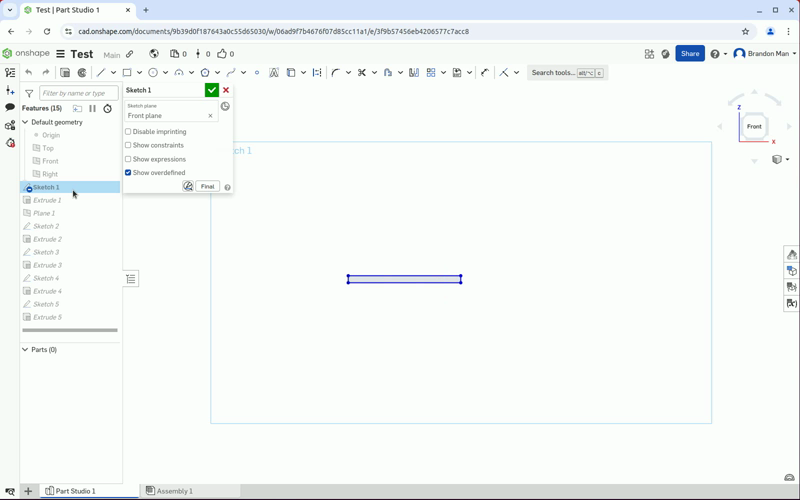
mouse_move(229, 92)
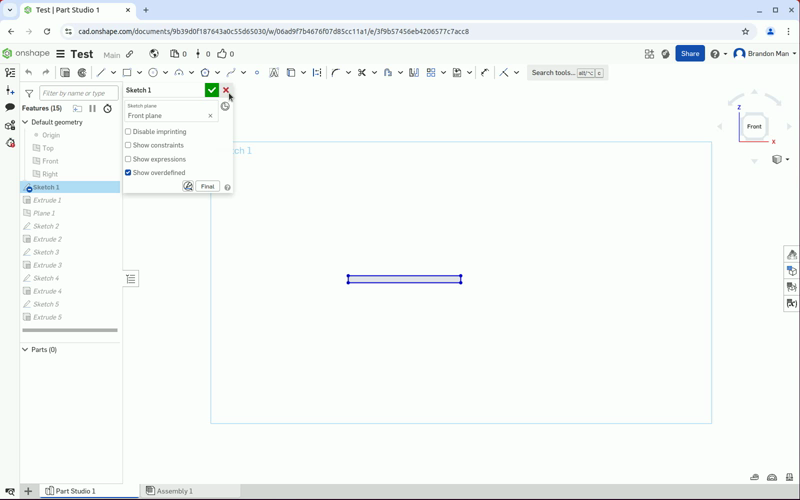
click(229, 92)
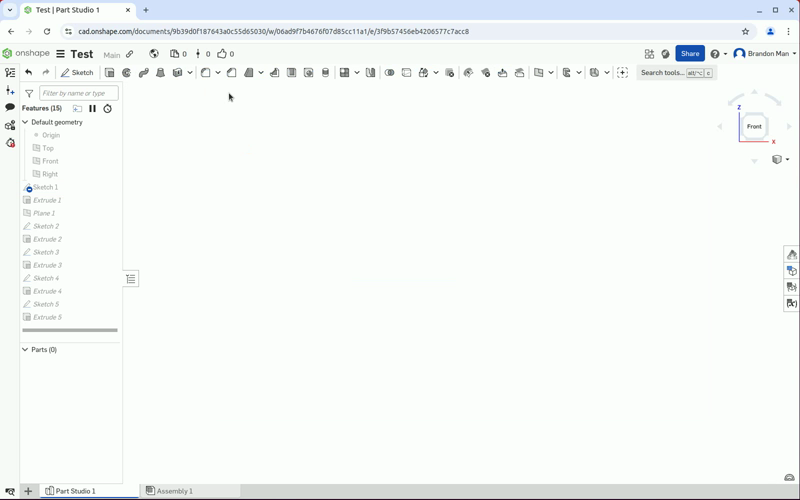
key(shift+s)
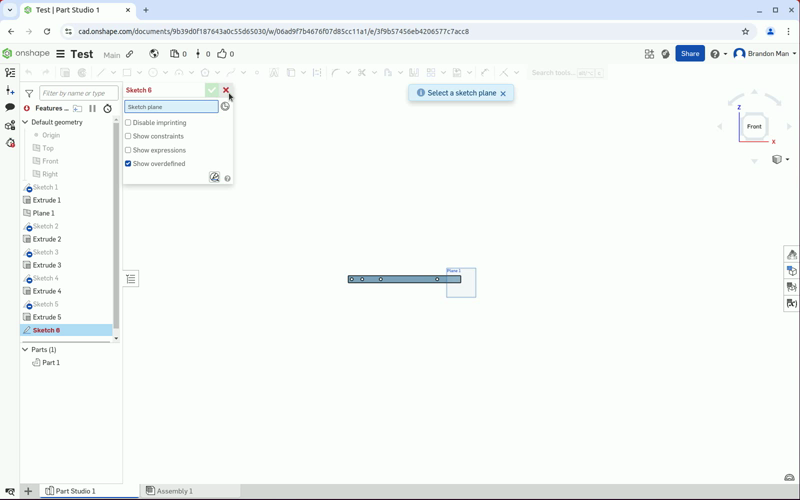
mouse_move(69, 215)
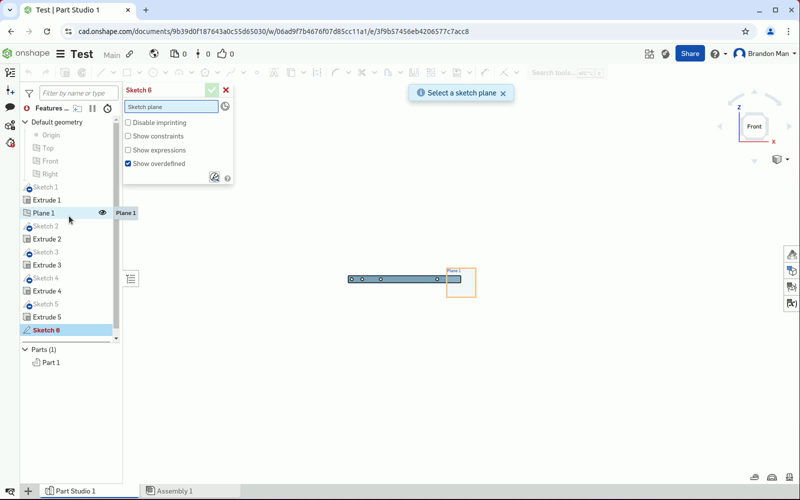
click(69, 215)
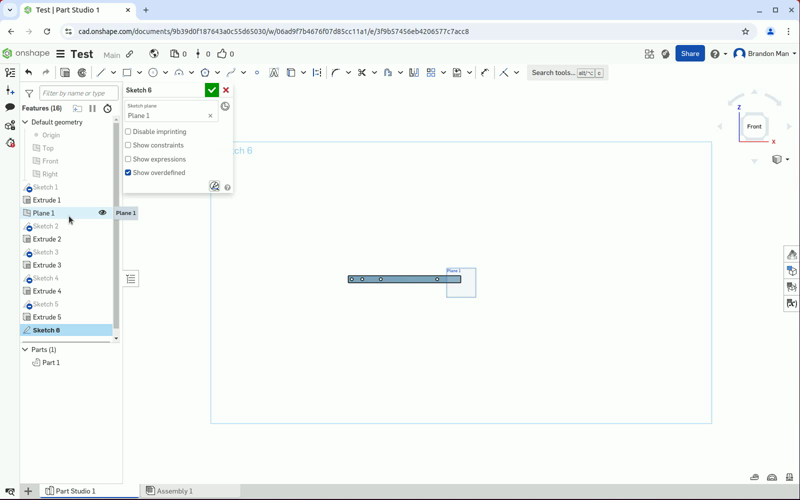
mouse_move(73, 352)
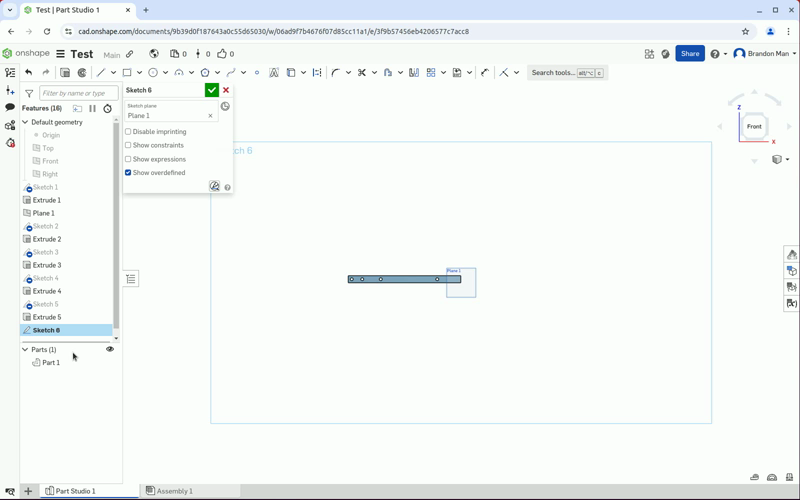
key(y)
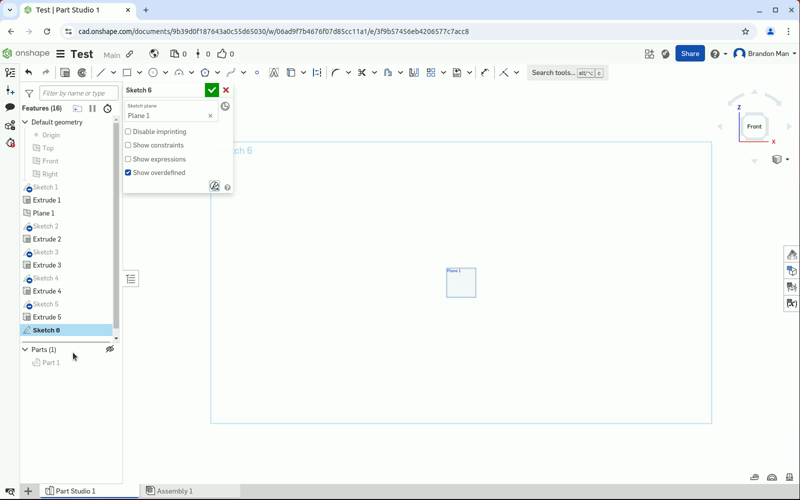
key(c)
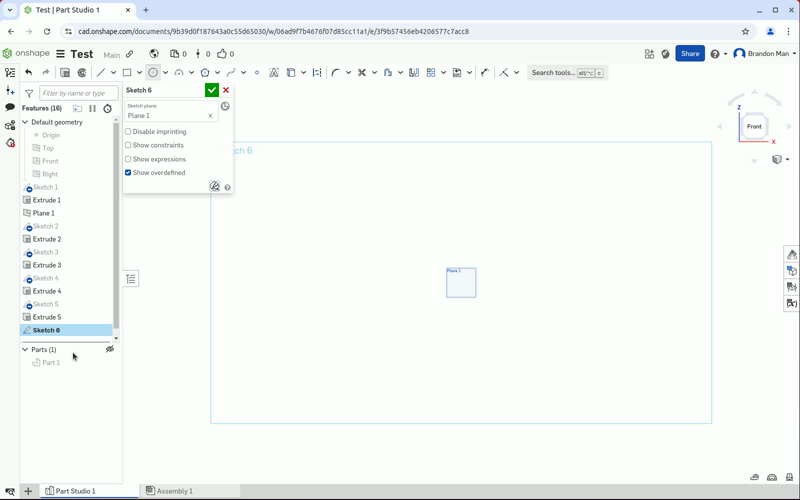
key_down(shift)
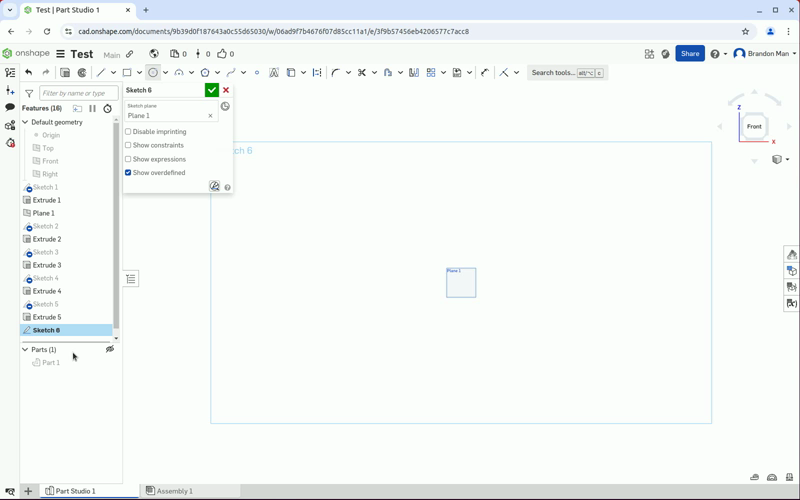
mouse_move(446, 279)
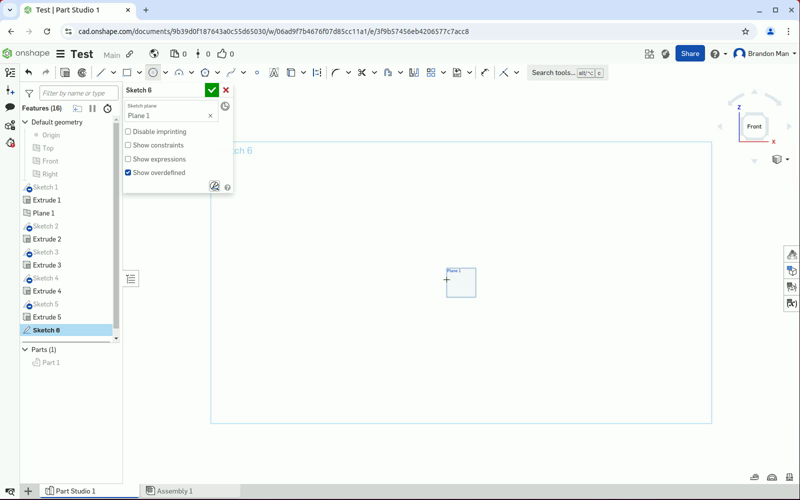
click(446, 279)
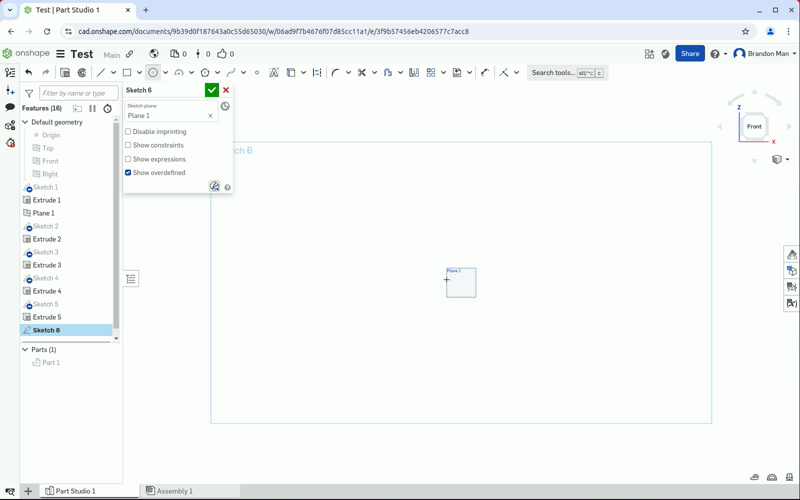
key_up(shift)
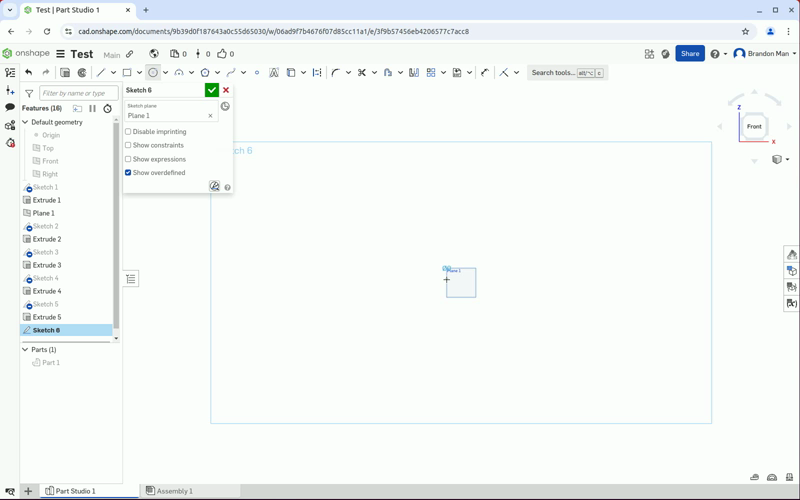
mouse_move(447, 279)
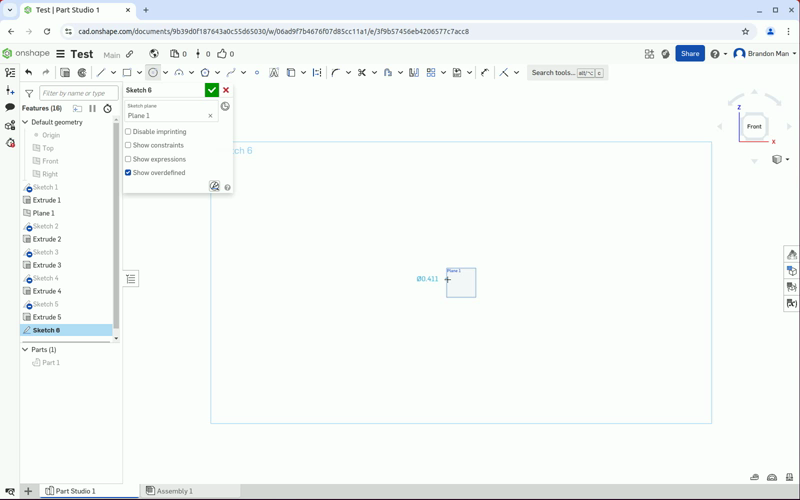
scroll(6)
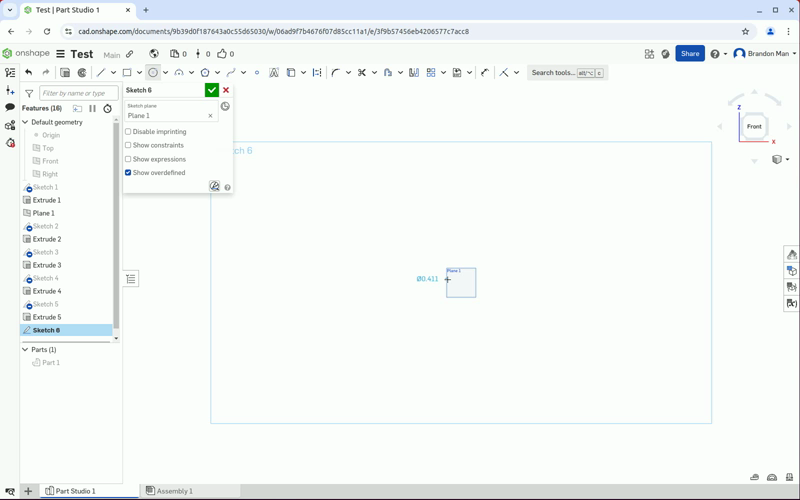
scroll(6)
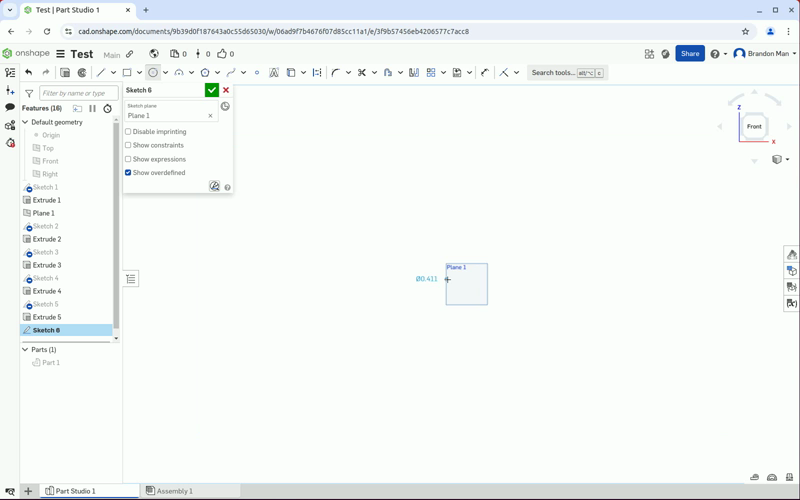
scroll(6)
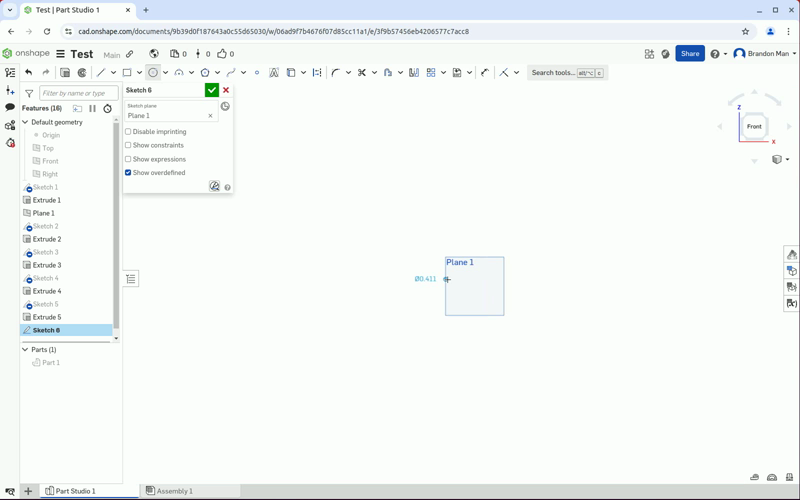
scroll(6)
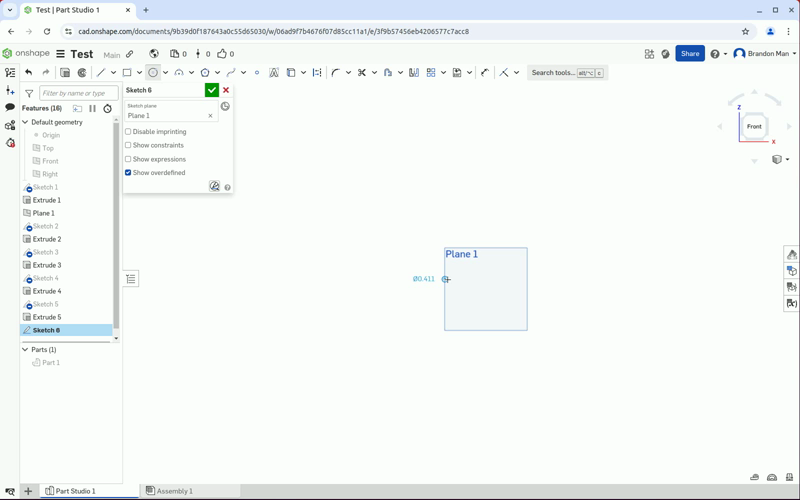
scroll(6)
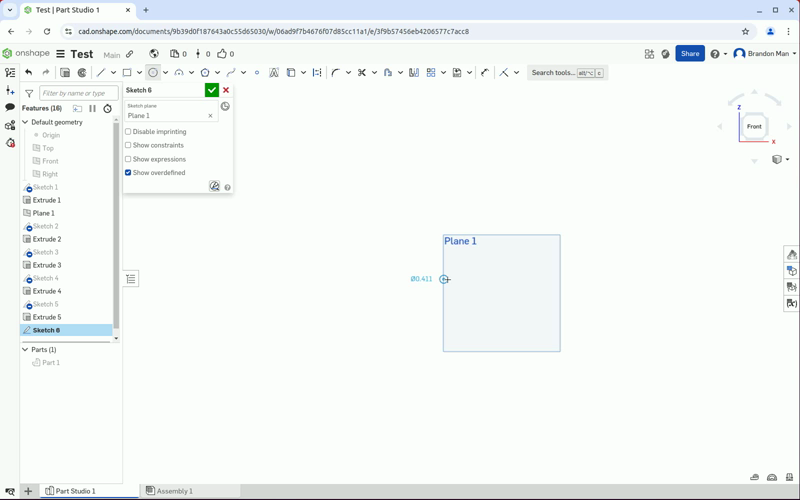
scroll(6)
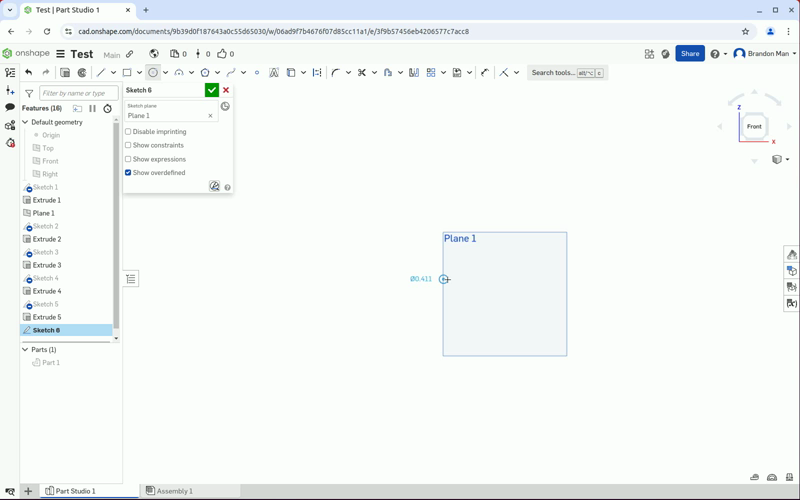
scroll(6)
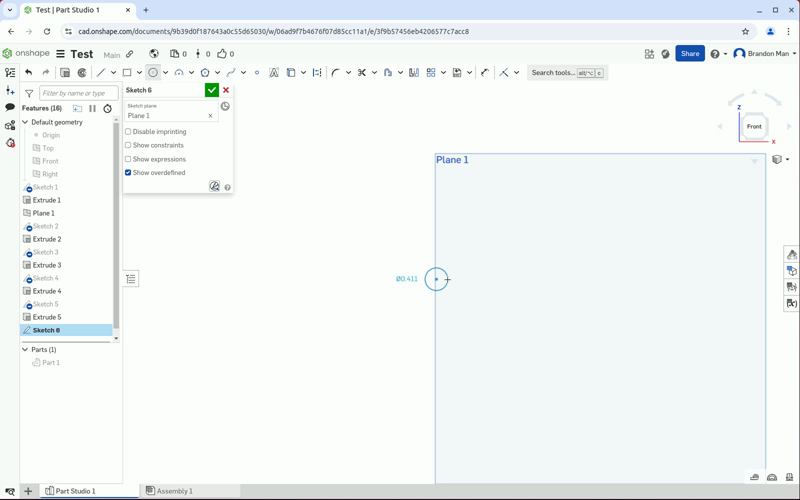
click(447, 279)
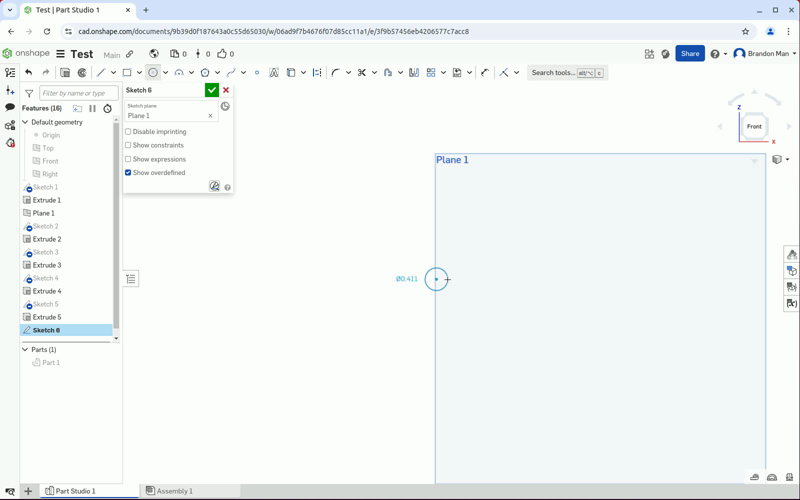
scroll(-6)
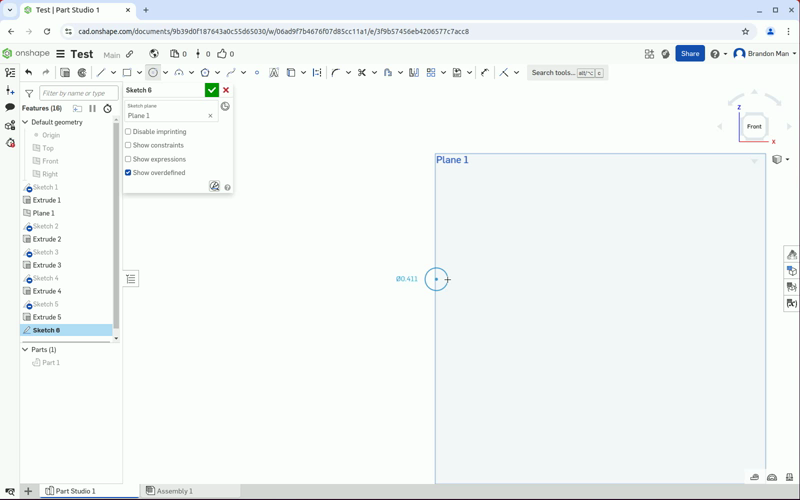
scroll(-6)
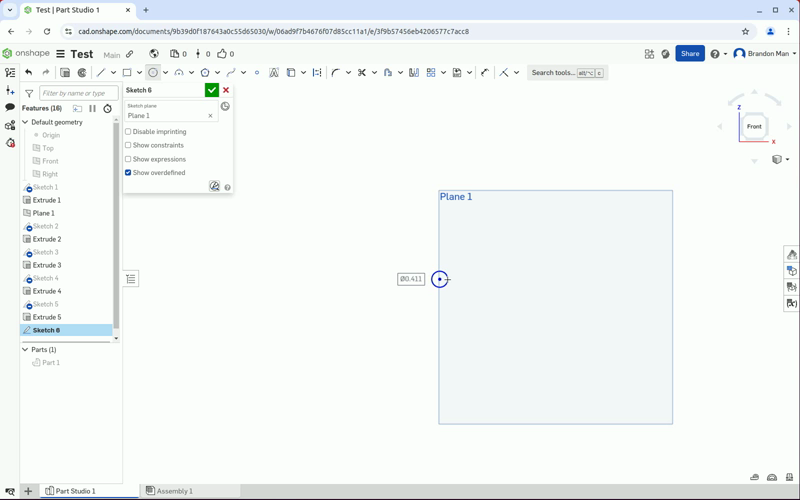
scroll(-6)
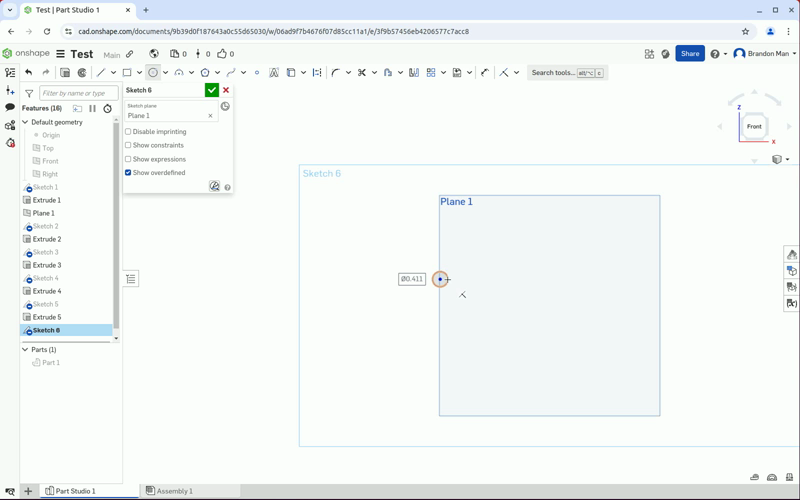
scroll(-6)
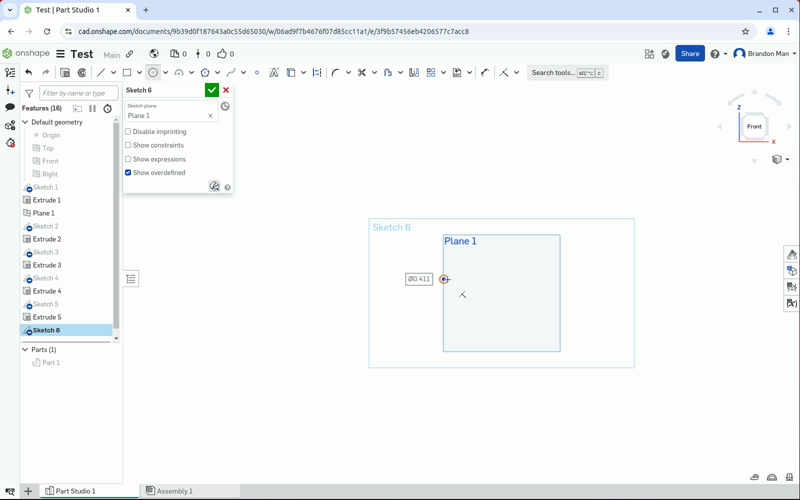
scroll(-6)
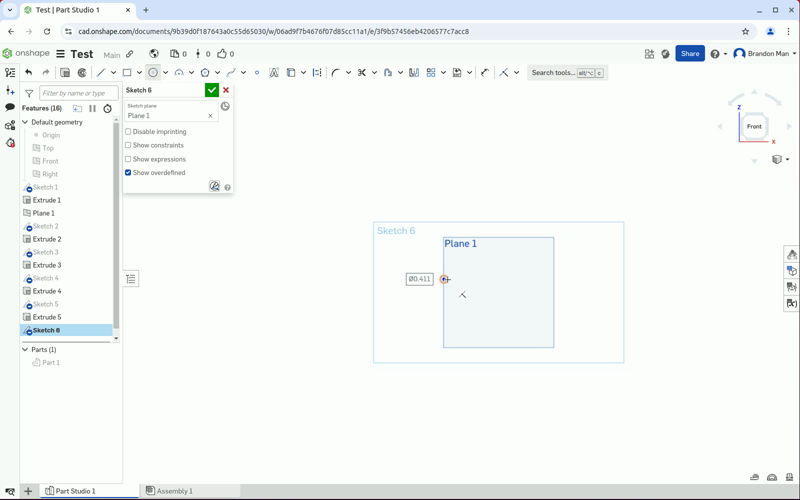
scroll(-6)
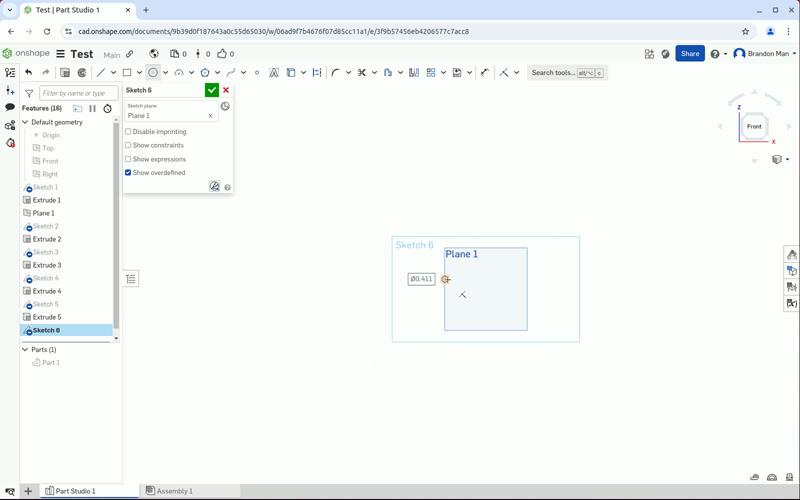
scroll(-6)
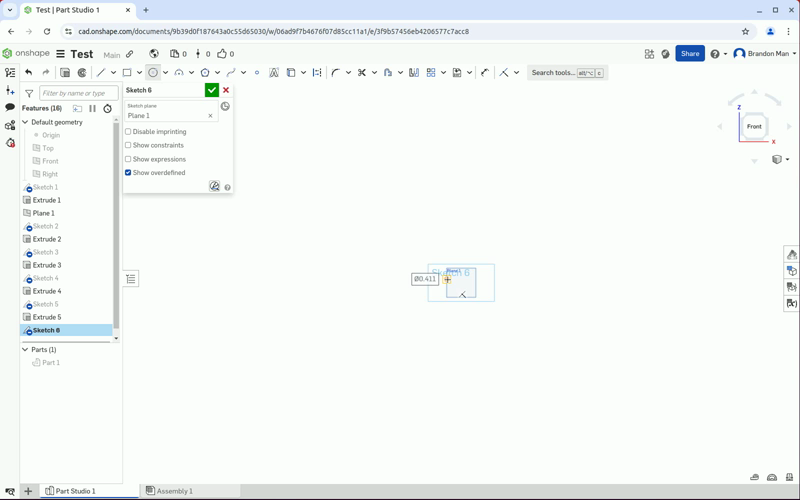
key(esc)
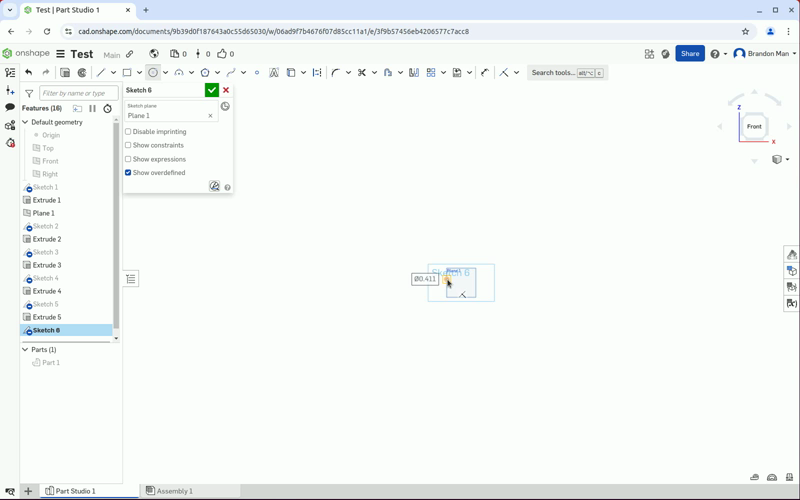
mouse_move(446, 279)
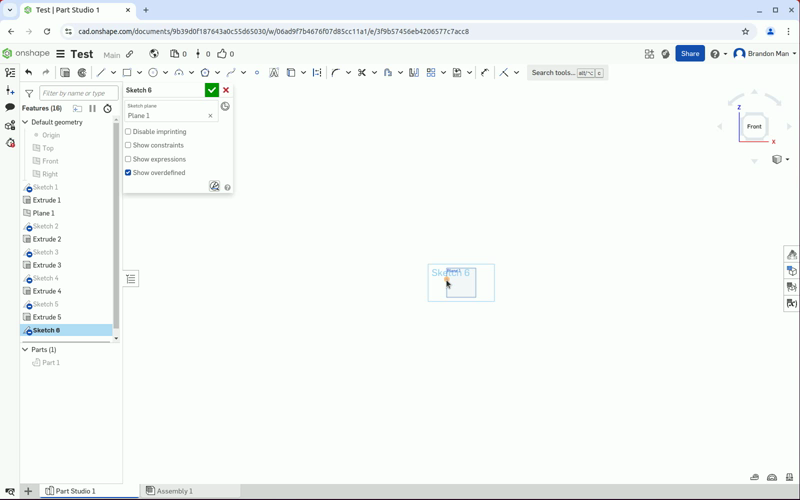
scroll(6)
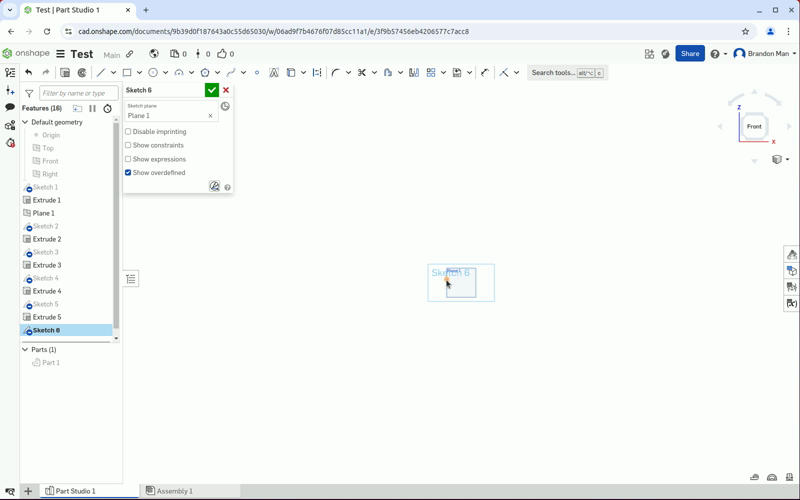
scroll(6)
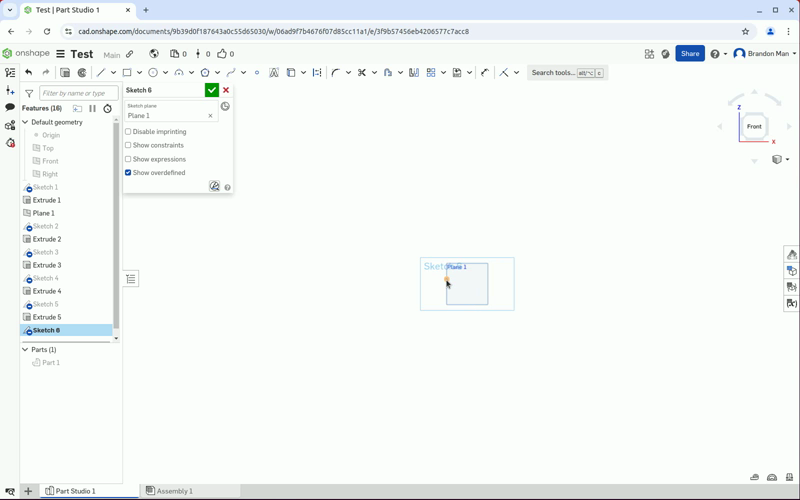
scroll(6)
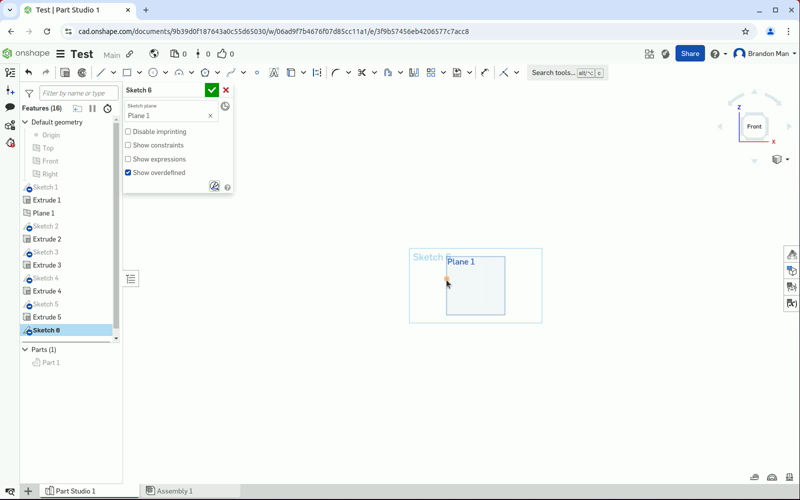
scroll(6)
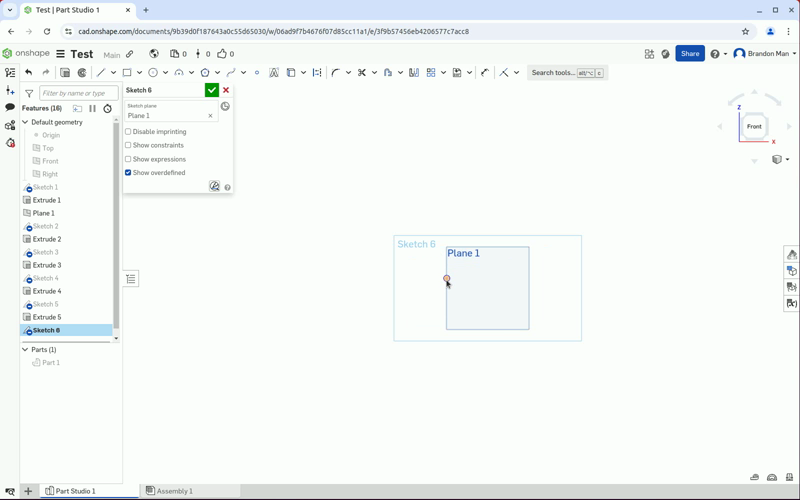
scroll(6)
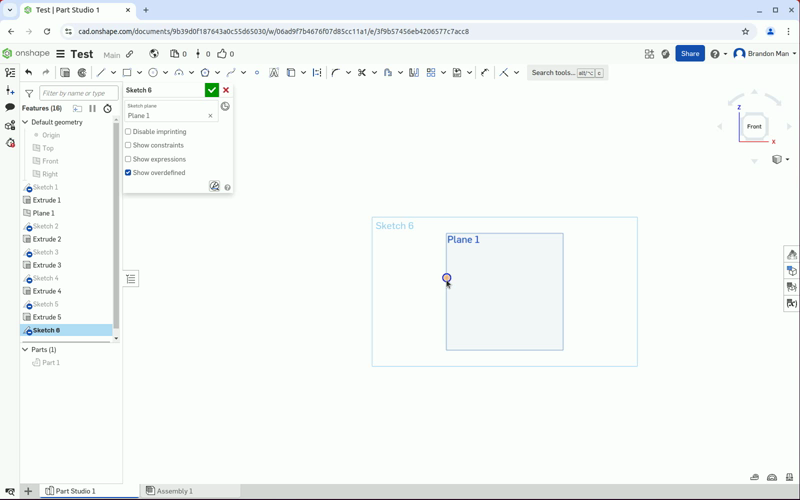
scroll(6)
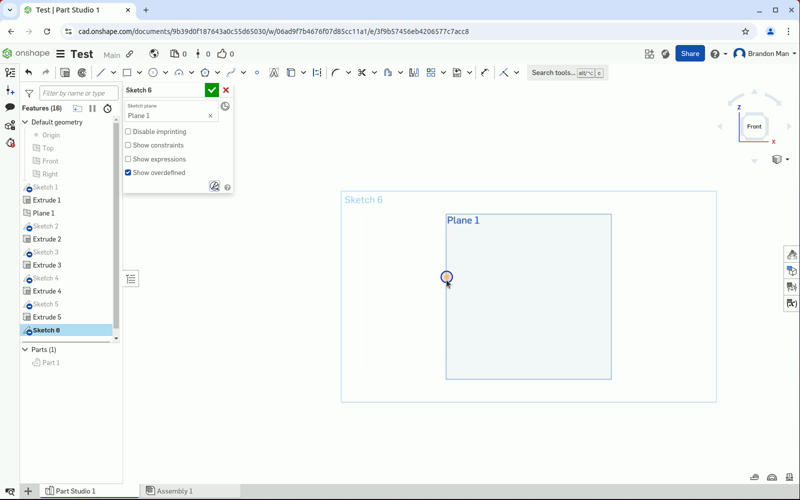
scroll(6)
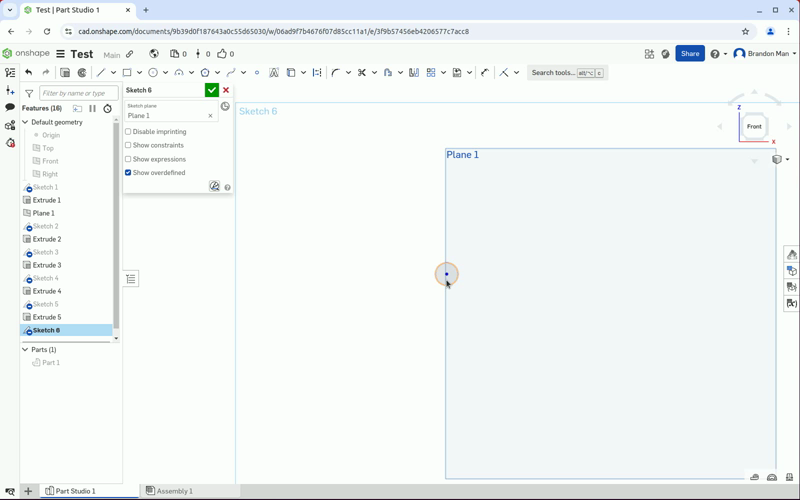
click(446, 279)
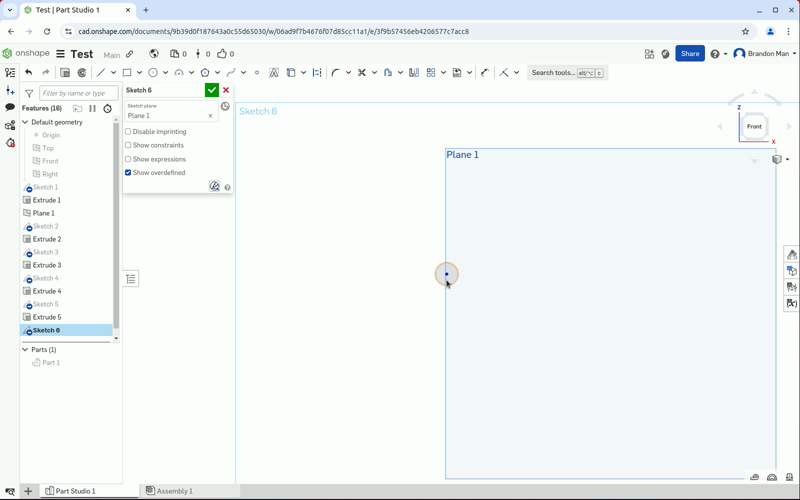
scroll(-6)
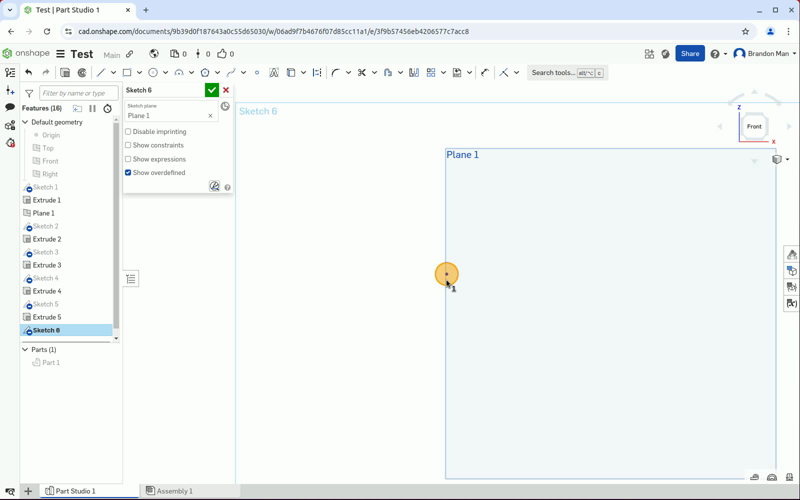
scroll(-6)
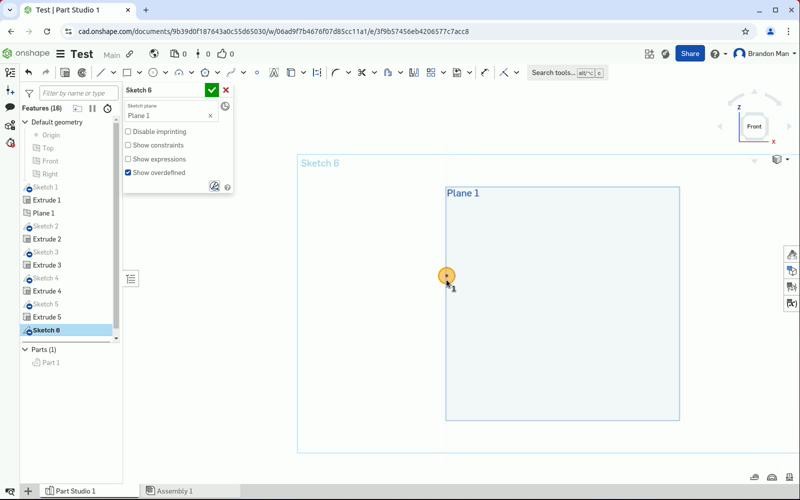
scroll(-6)
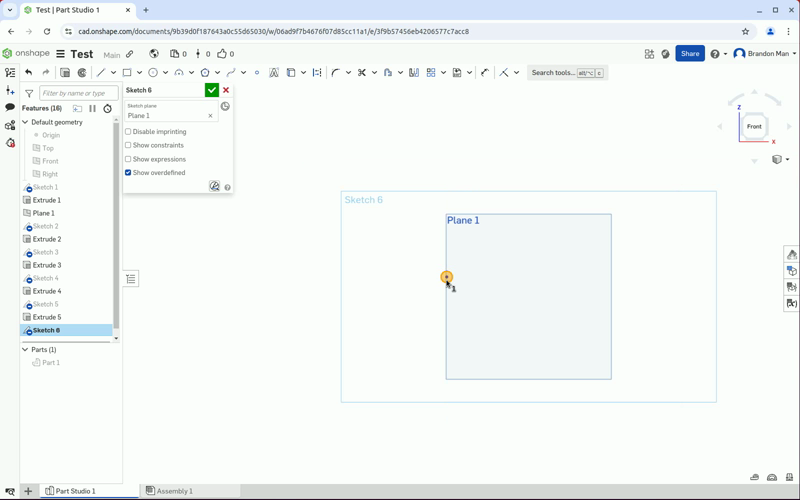
scroll(-6)
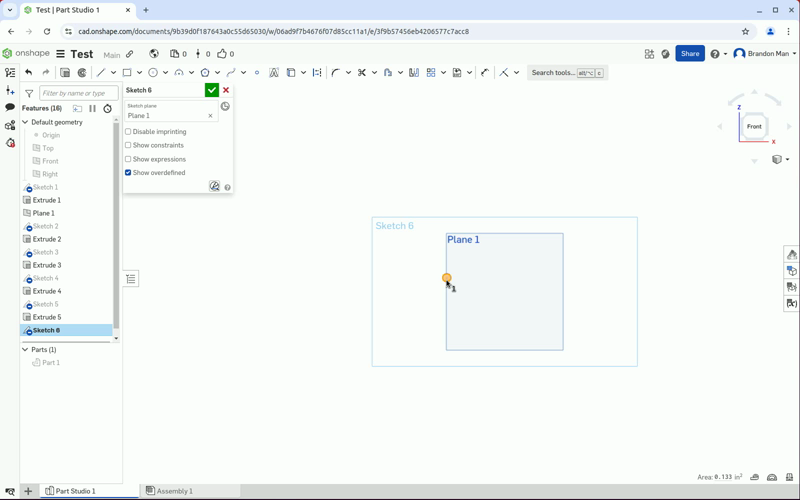
scroll(-6)
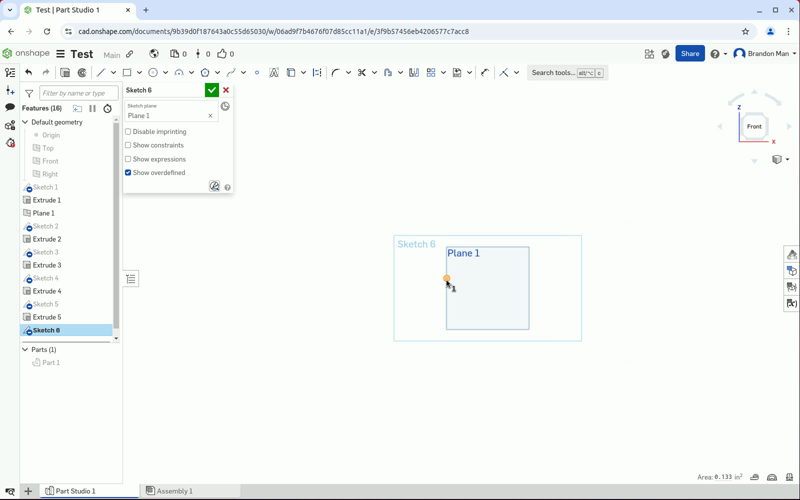
scroll(-6)
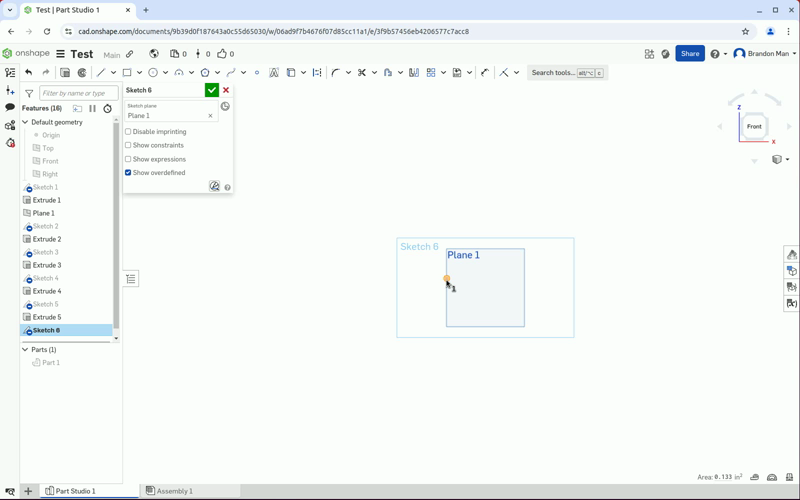
scroll(-6)
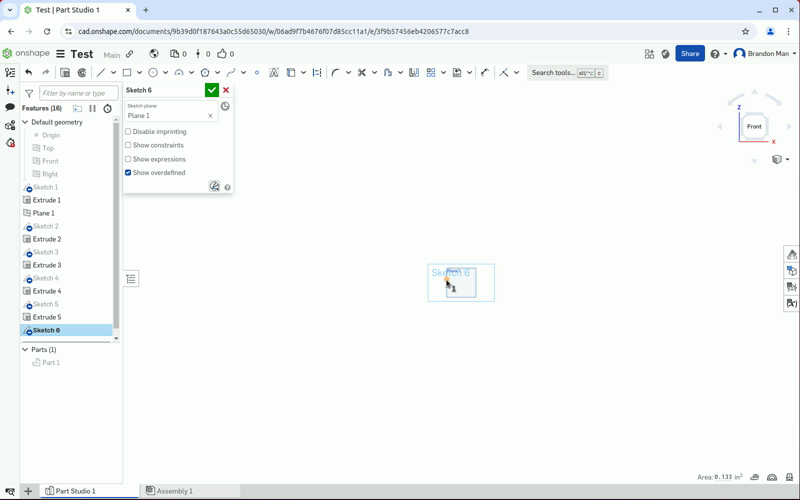
mouse_move(73, 352)
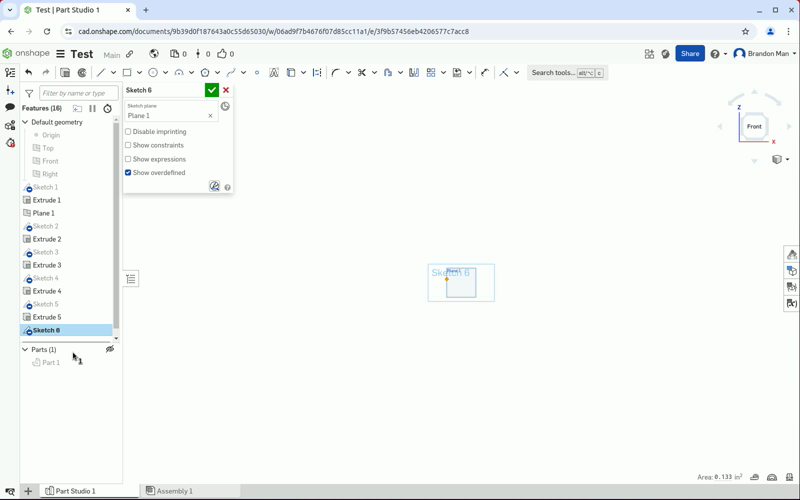
key(shift+y)
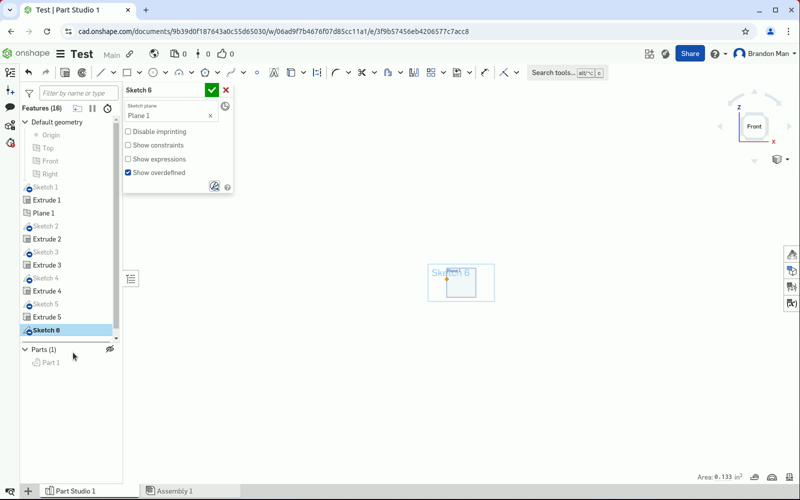
key(shift+e)
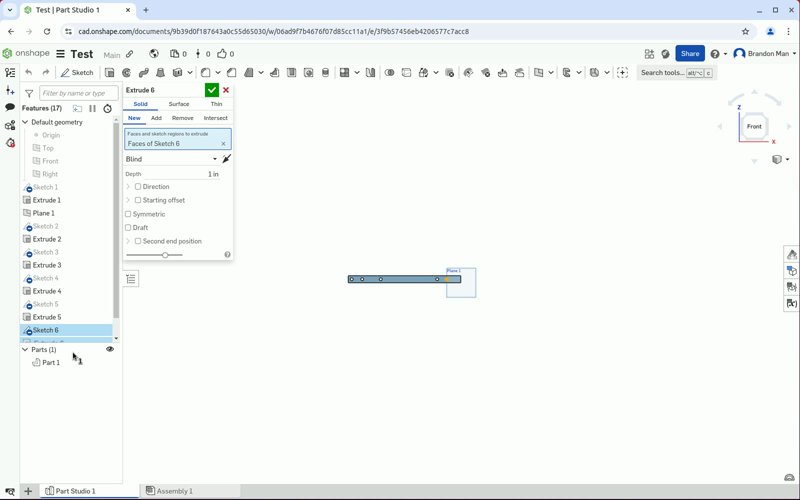
mouse_move(143, 106)
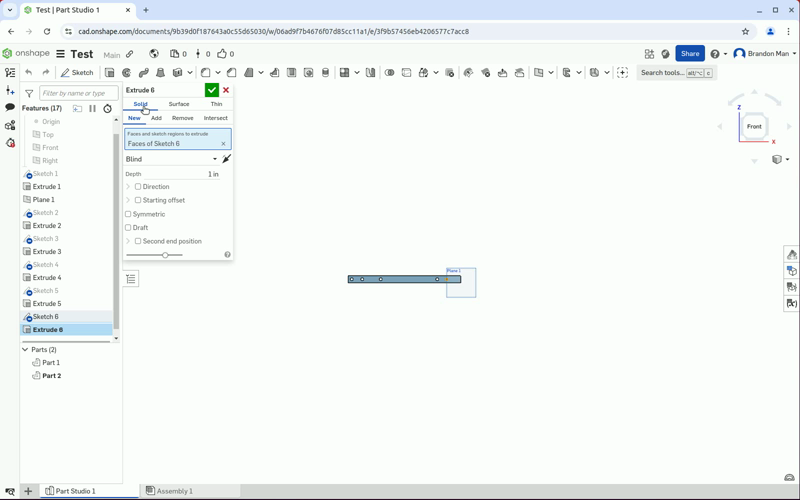
click(143, 106)
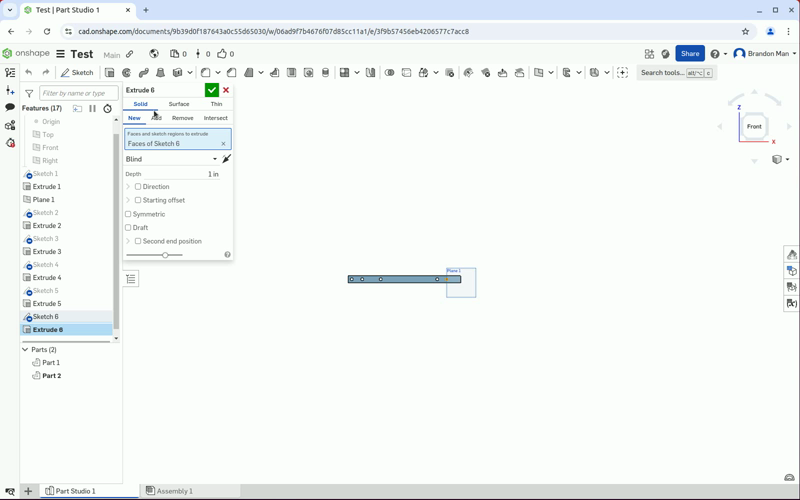
mouse_move(186, 120)
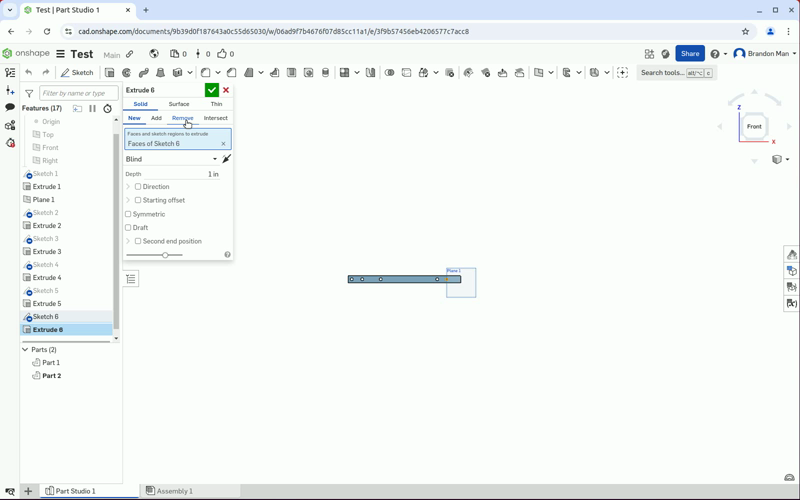
click(186, 120)
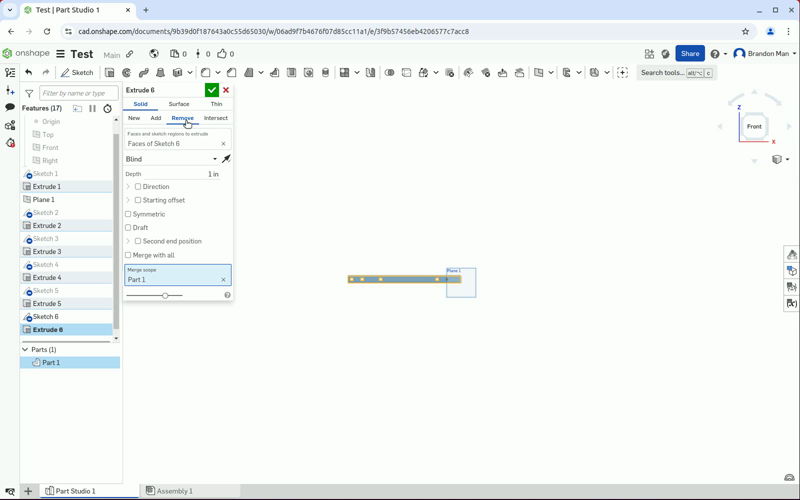
key(tab, 4)
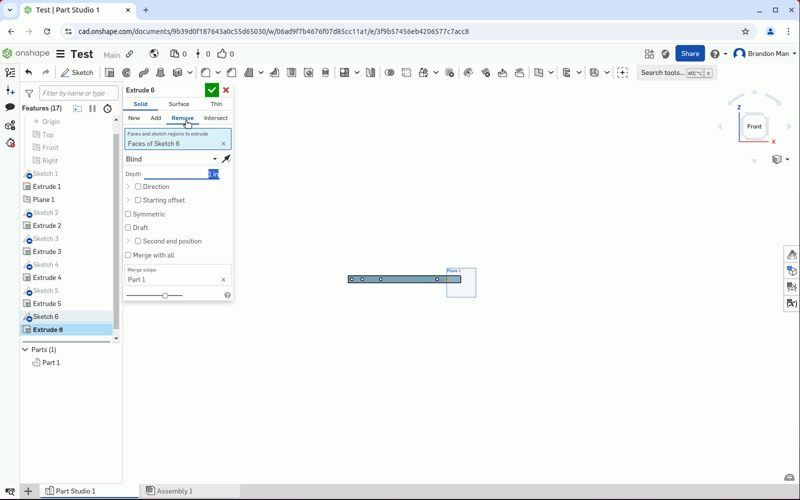
text(1.926)
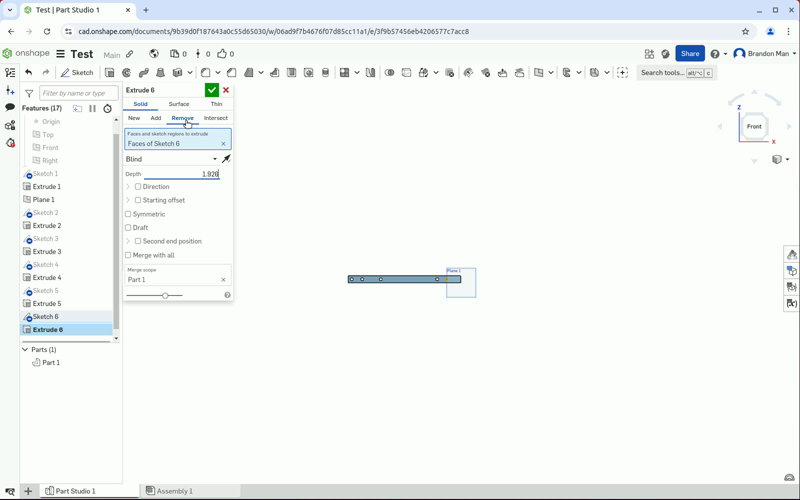
key(tab, 6)
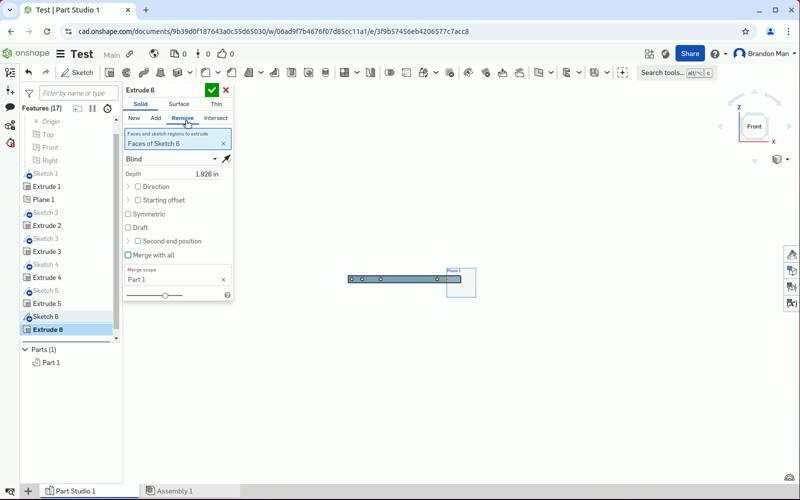
key(space)
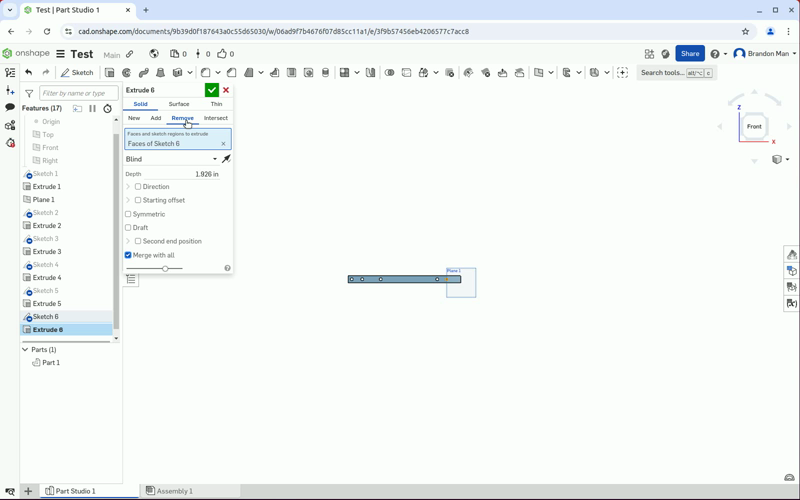
key(enter)
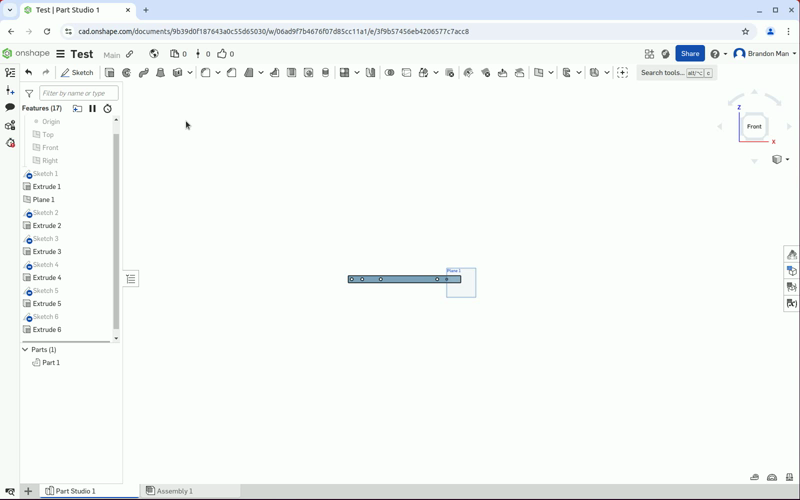
key(shift+h)
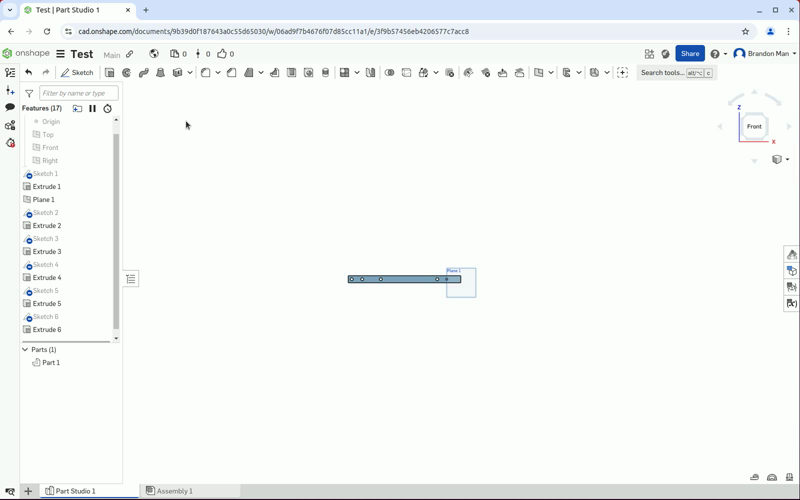
key(shift+h)
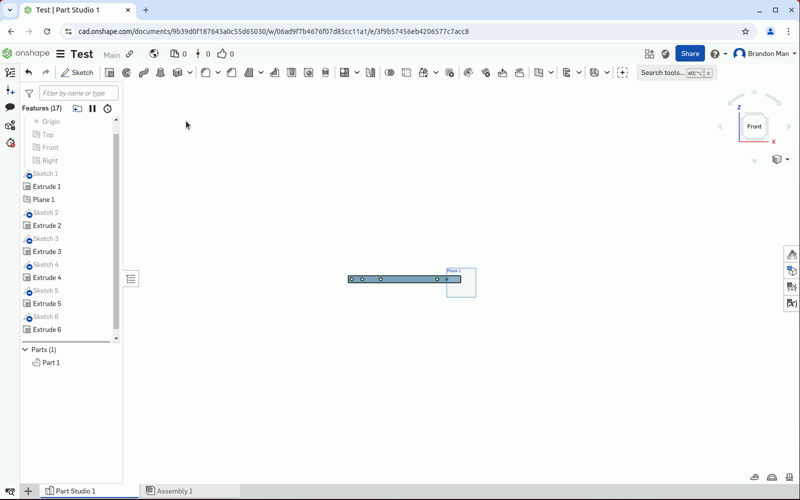
mouse_move(69, 176)
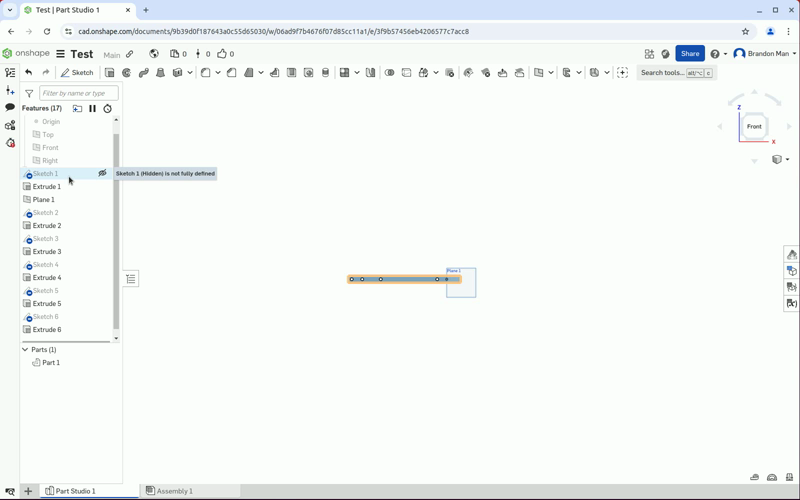
click(69, 176)
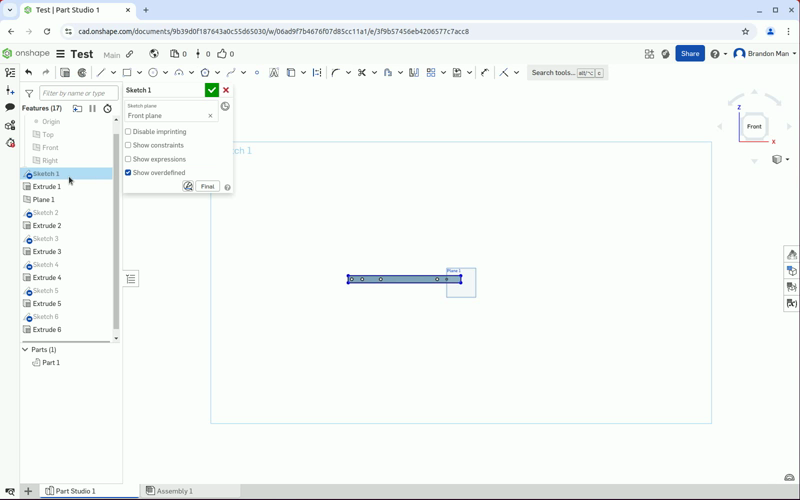
mouse_move(229, 92)
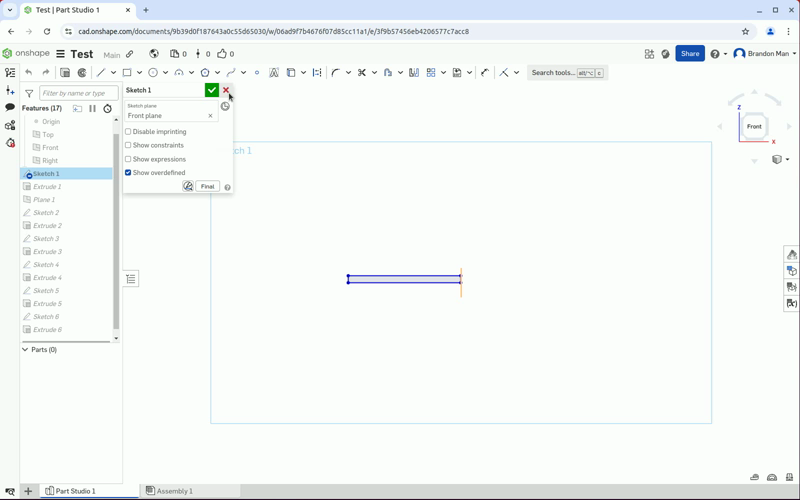
click(229, 92)
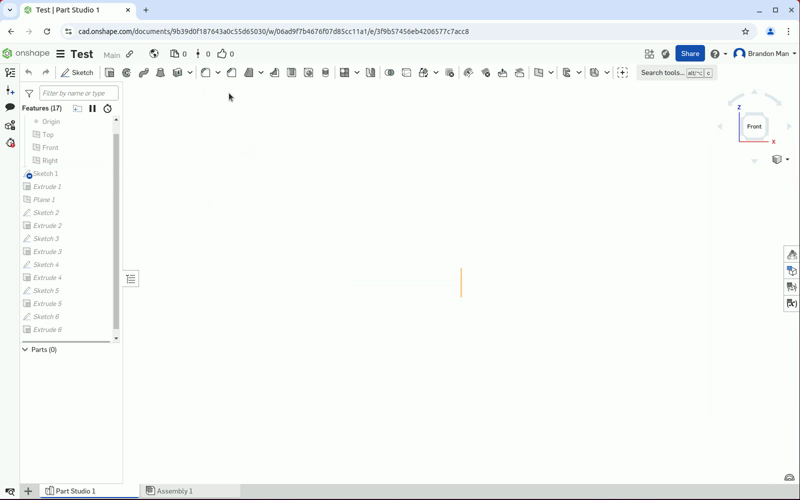
key(shift+s)
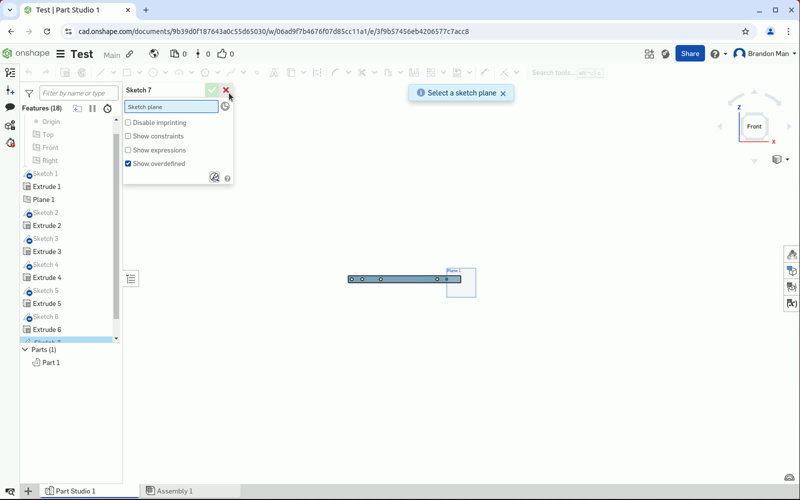
mouse_move(69, 189)
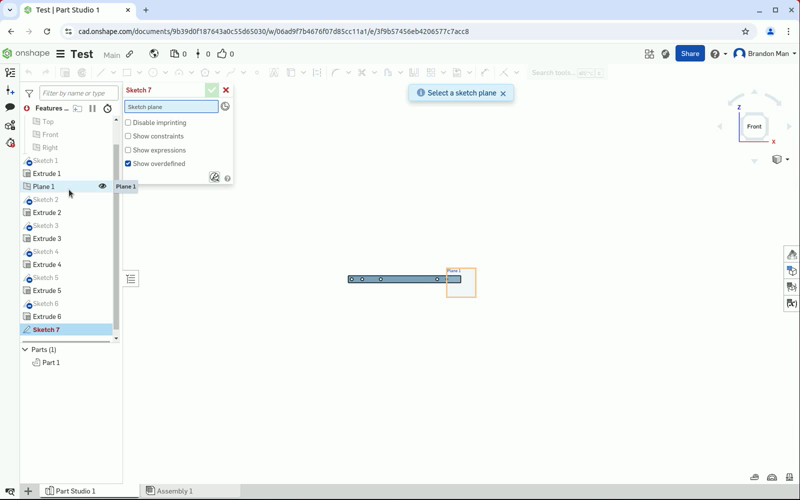
click(69, 189)
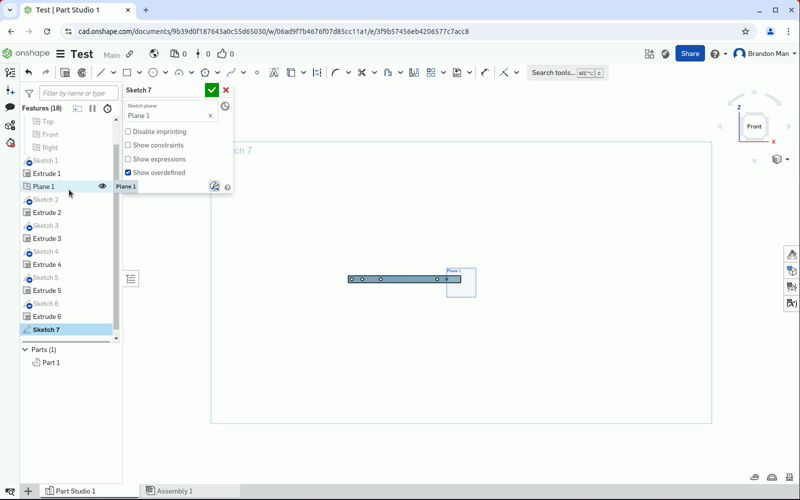
mouse_move(73, 352)
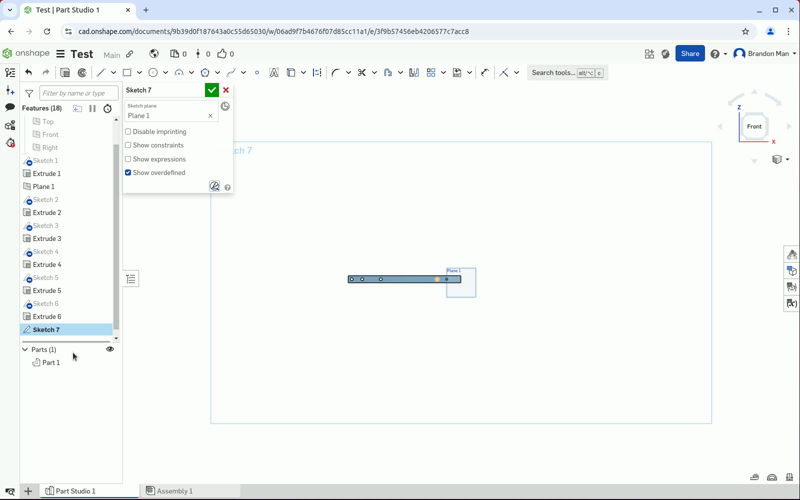
key(y)
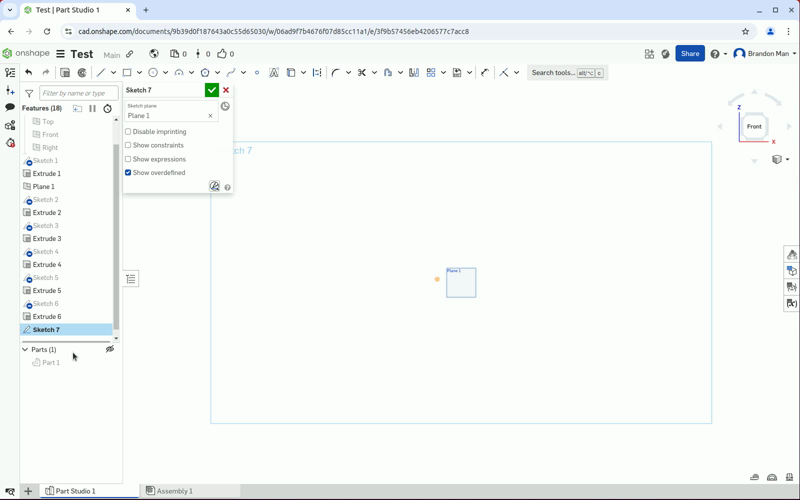
key(c)
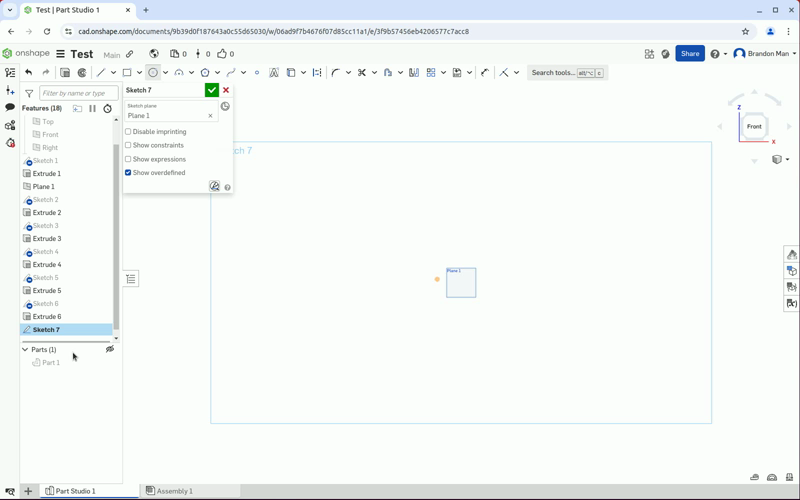
key_down(shift)
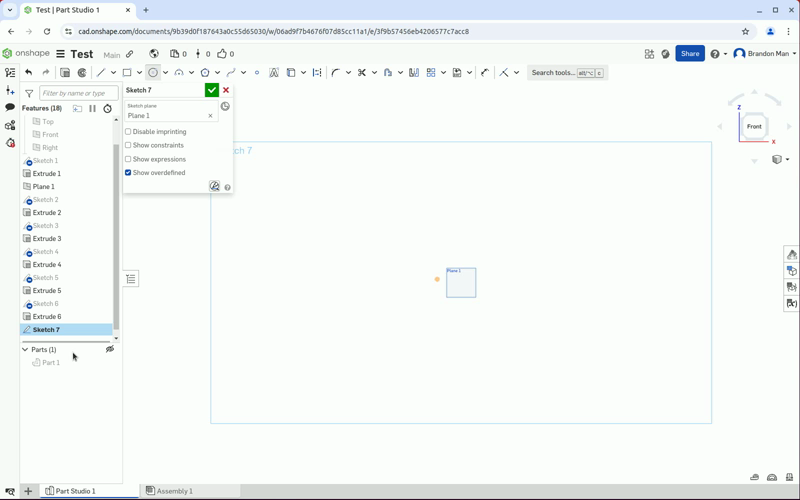
mouse_move(458, 279)
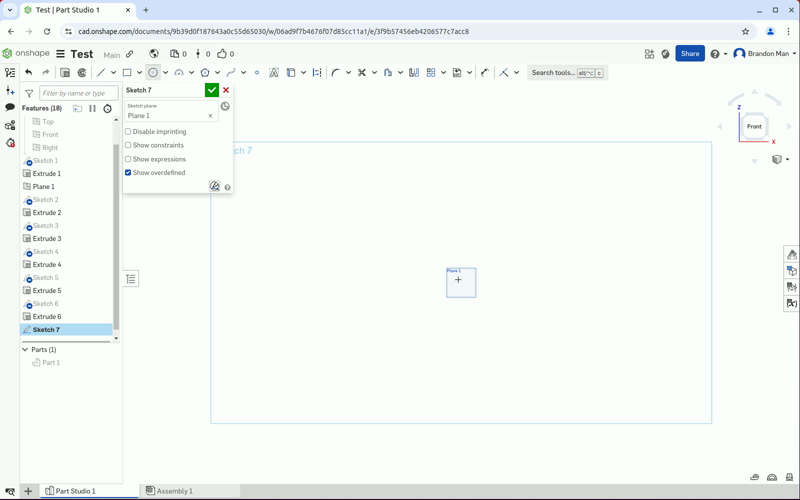
click(458, 279)
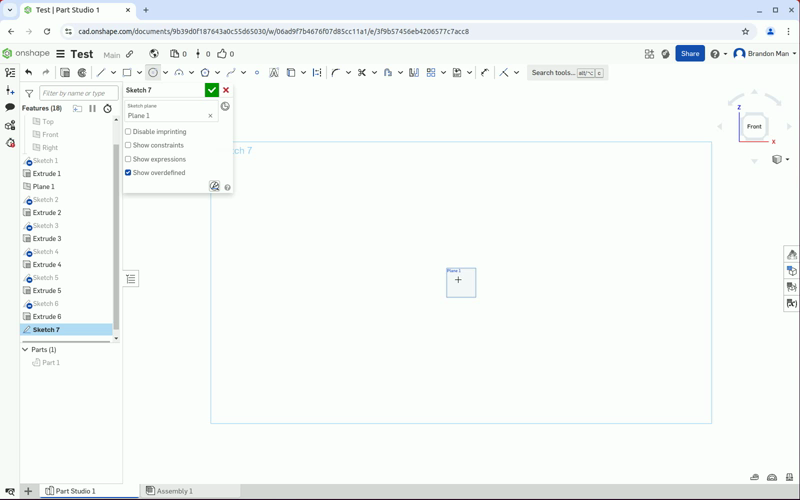
key_up(shift)
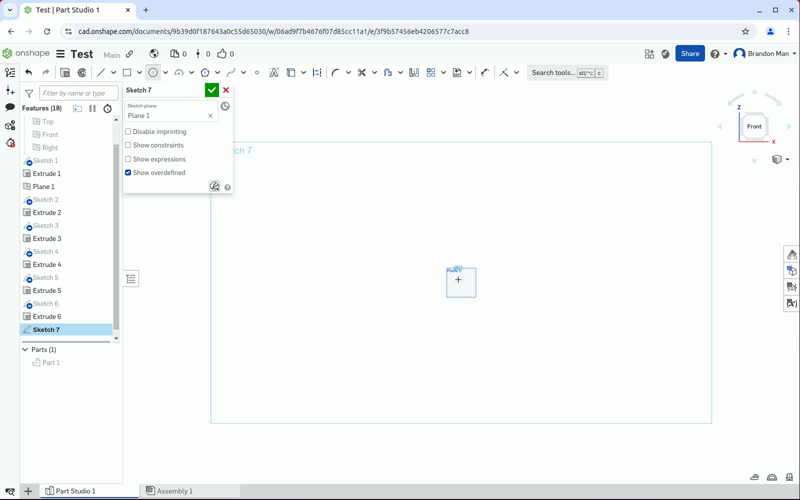
mouse_move(459, 279)
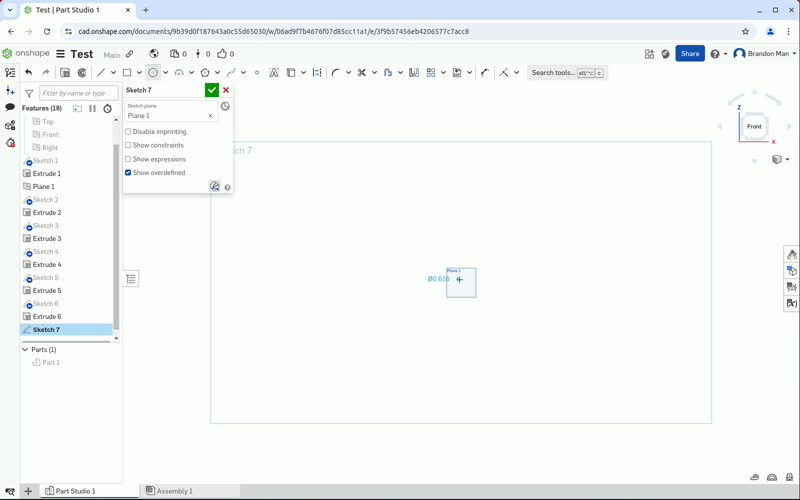
scroll(6)
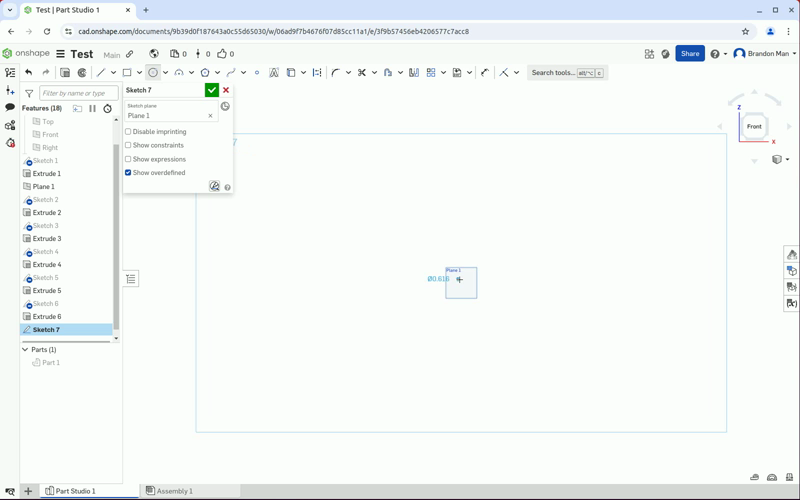
scroll(6)
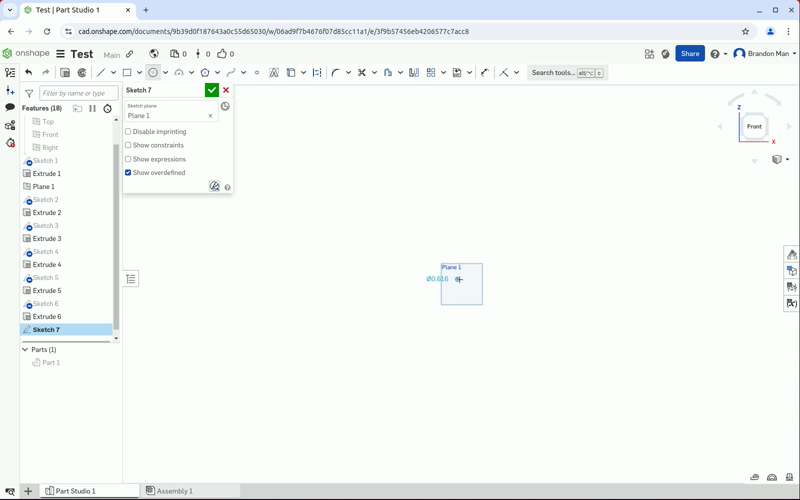
scroll(6)
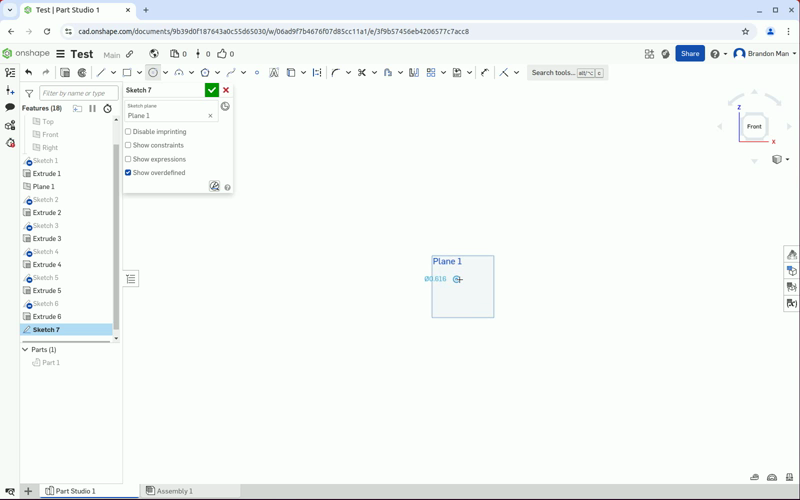
scroll(6)
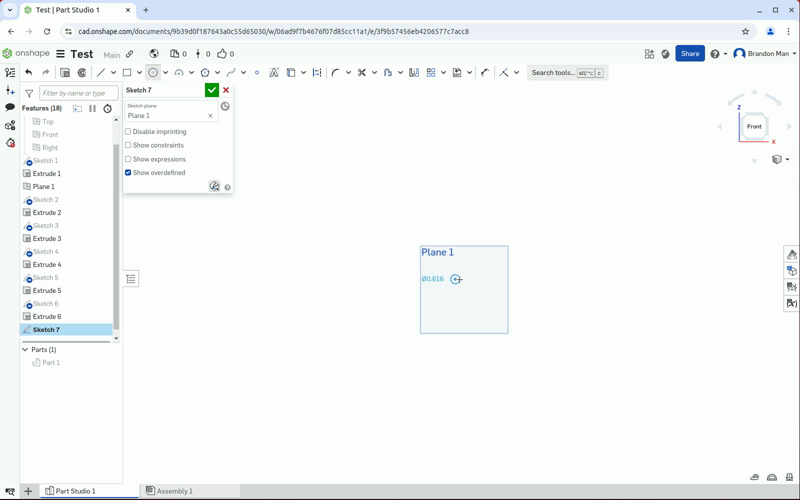
scroll(6)
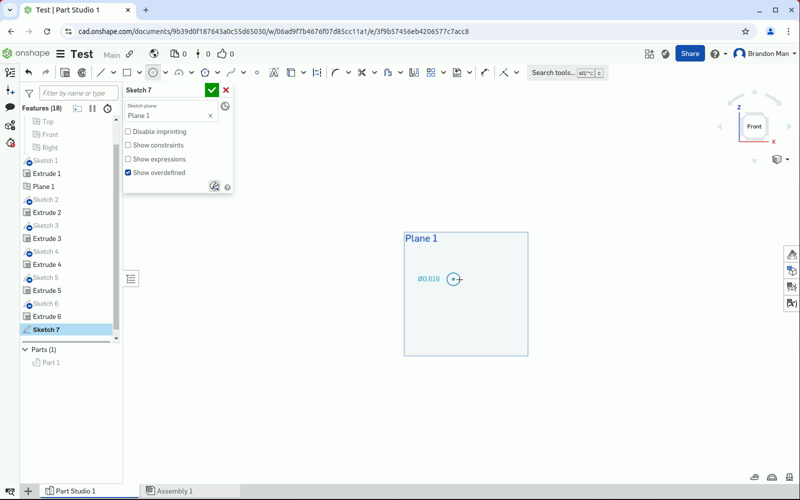
scroll(6)
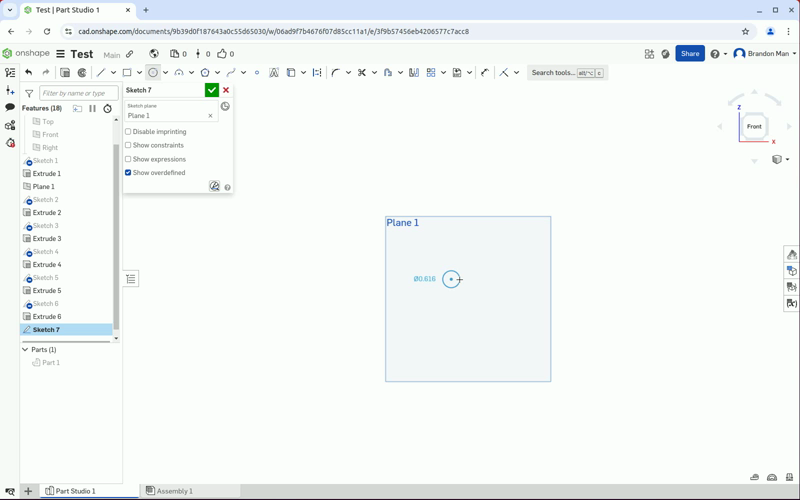
scroll(6)
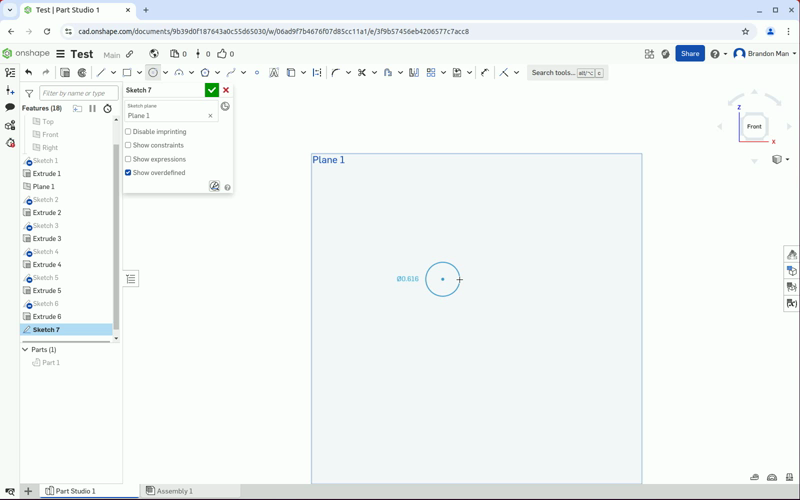
click(459, 279)
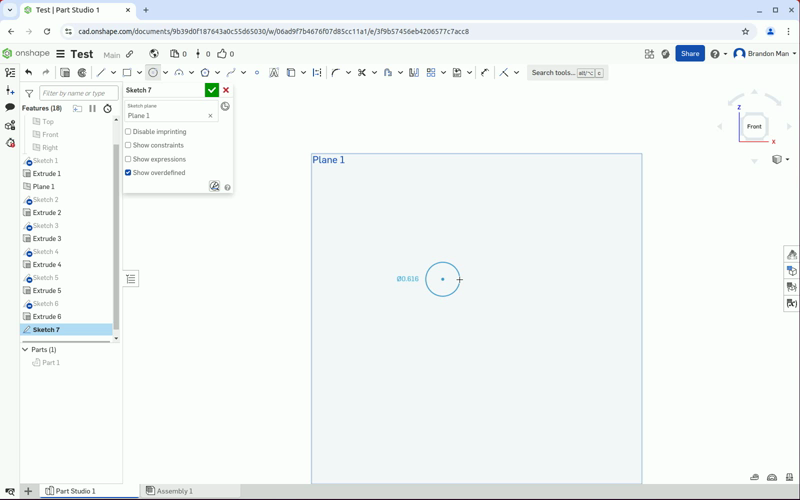
scroll(-6)
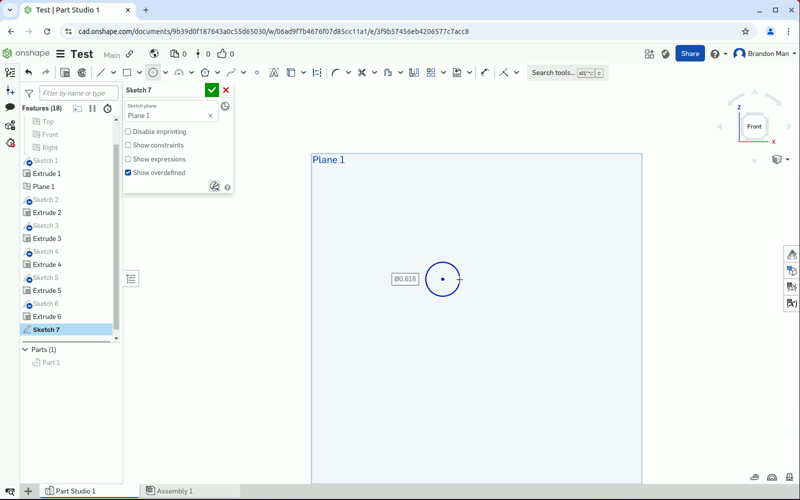
scroll(-6)
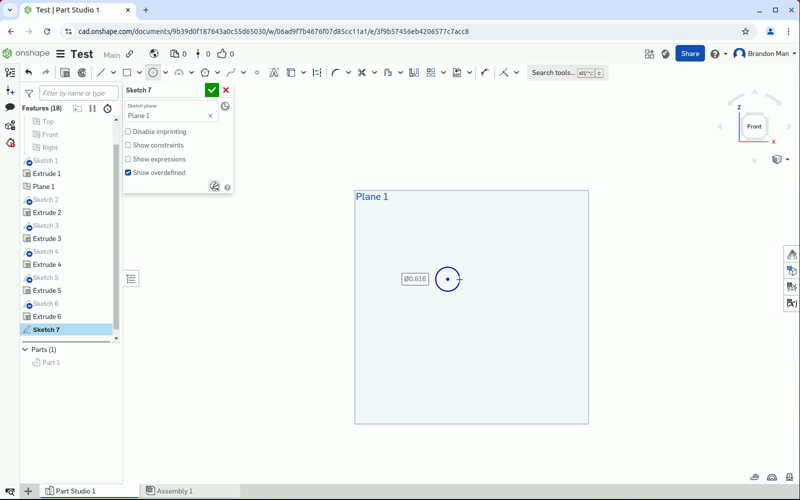
scroll(-6)
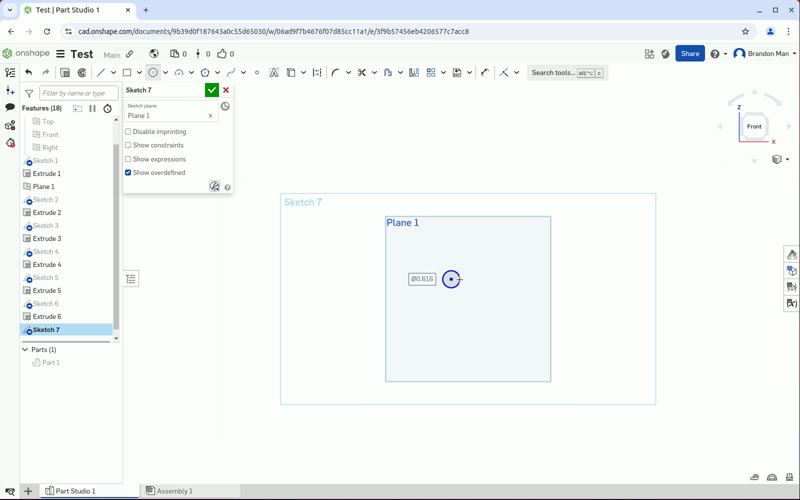
scroll(-6)
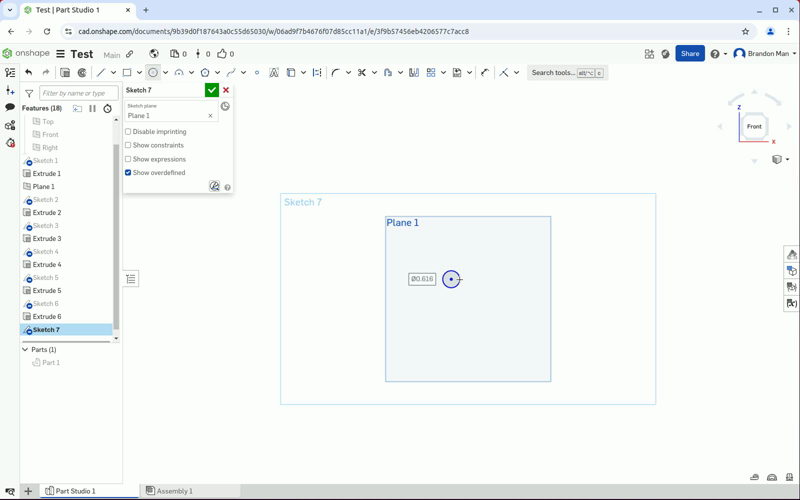
scroll(-6)
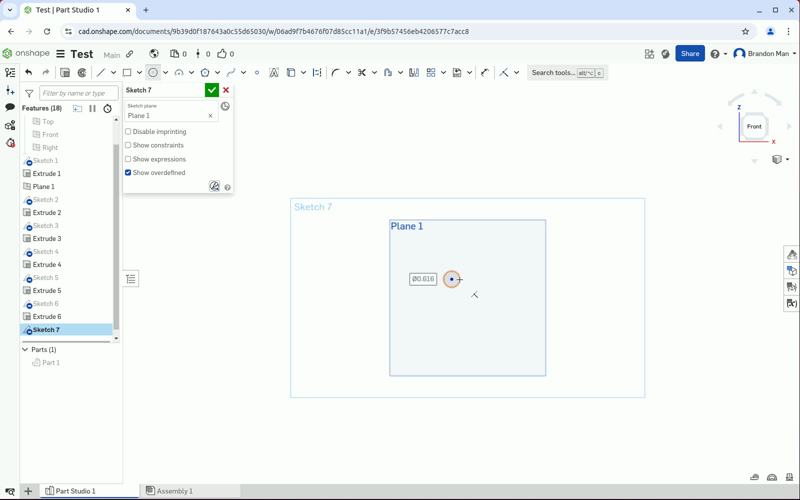
scroll(-6)
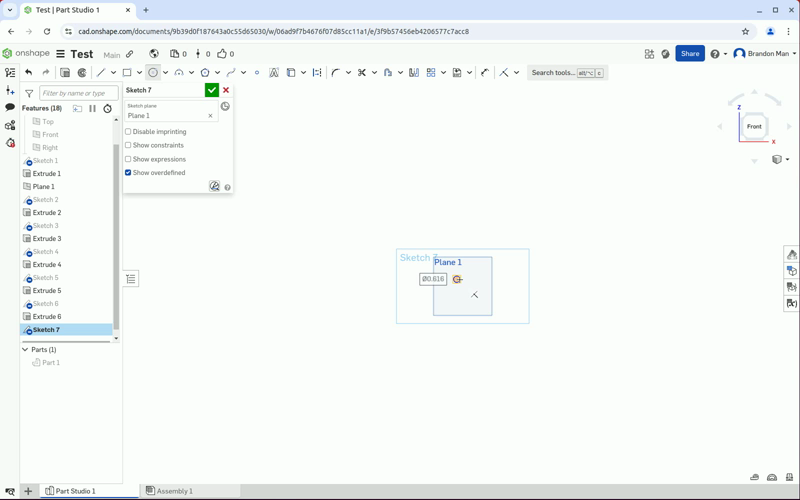
scroll(-6)
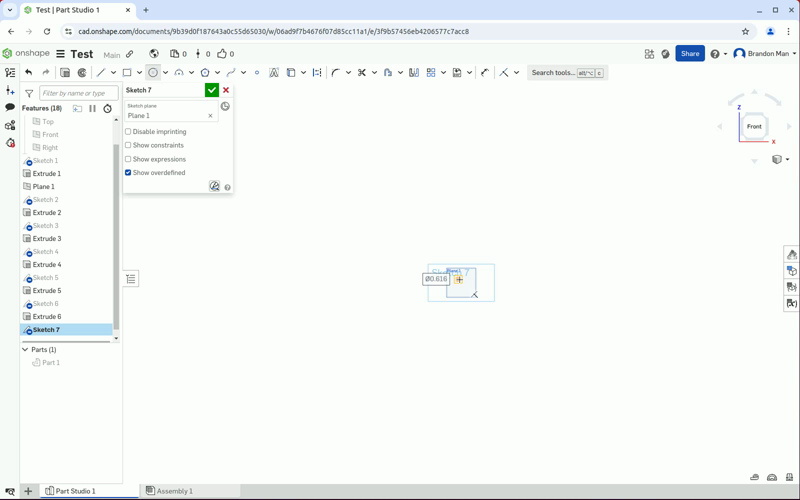
key(esc)
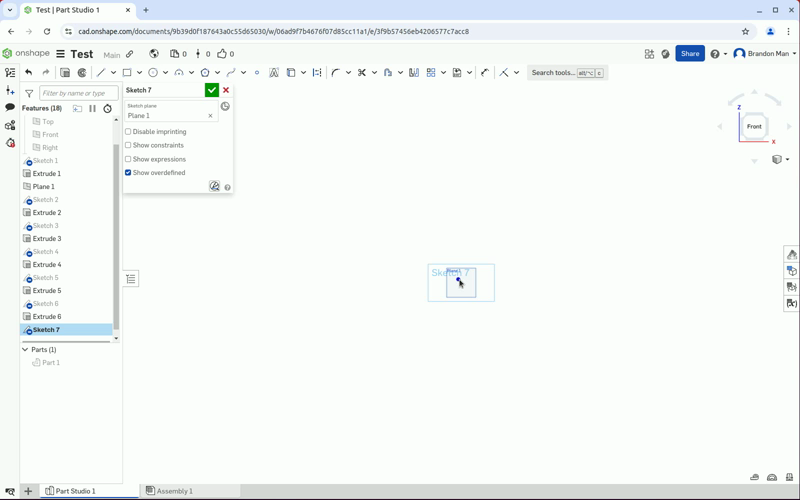
mouse_move(458, 279)
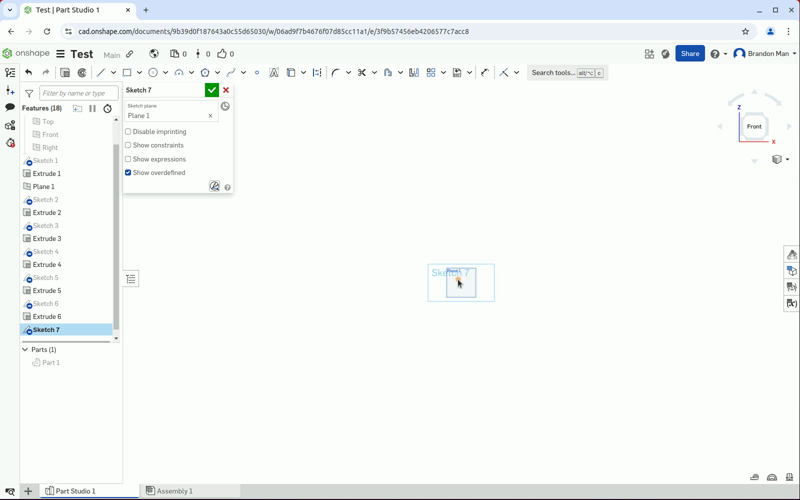
scroll(6)
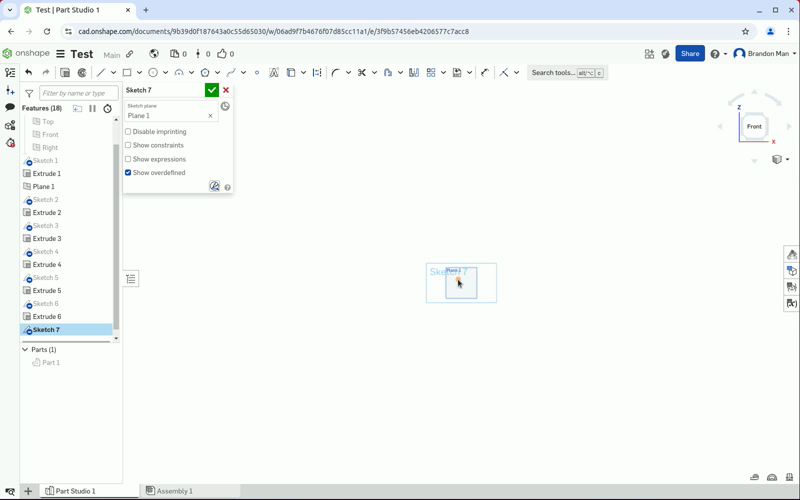
scroll(6)
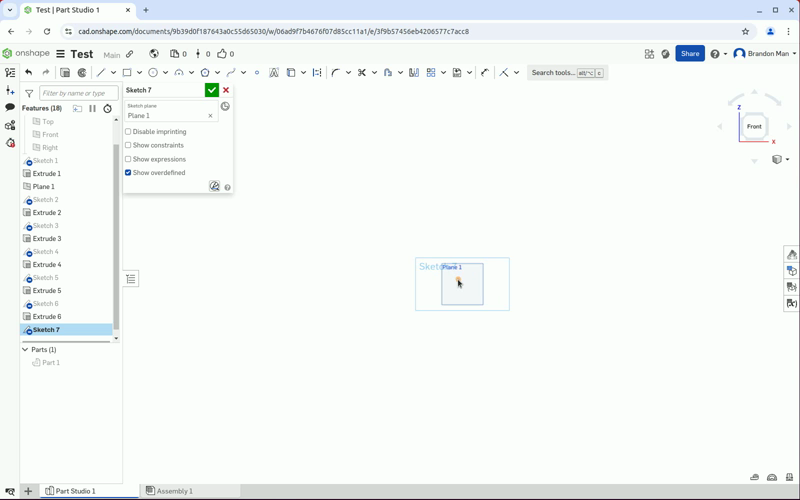
scroll(6)
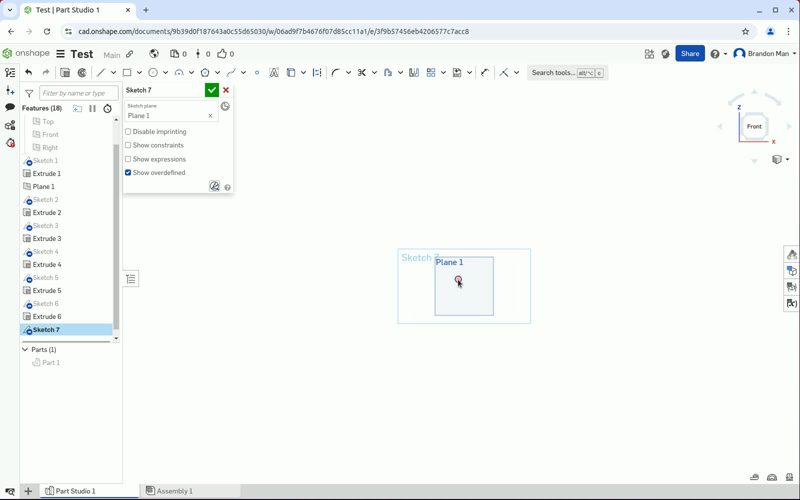
scroll(6)
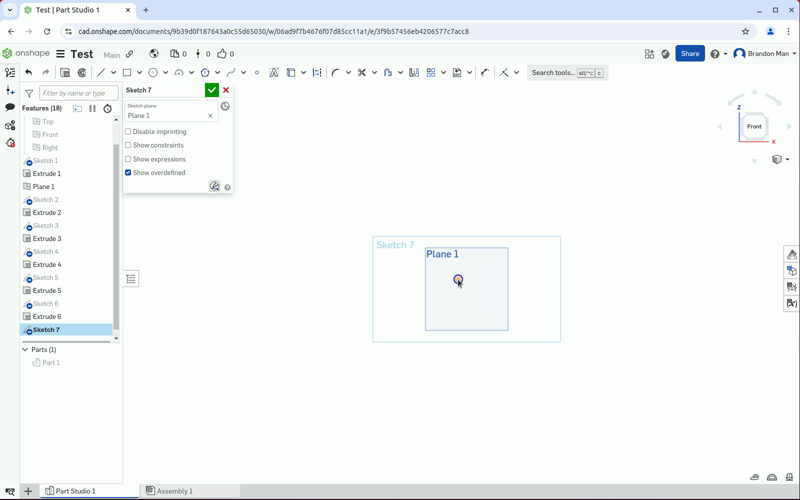
scroll(6)
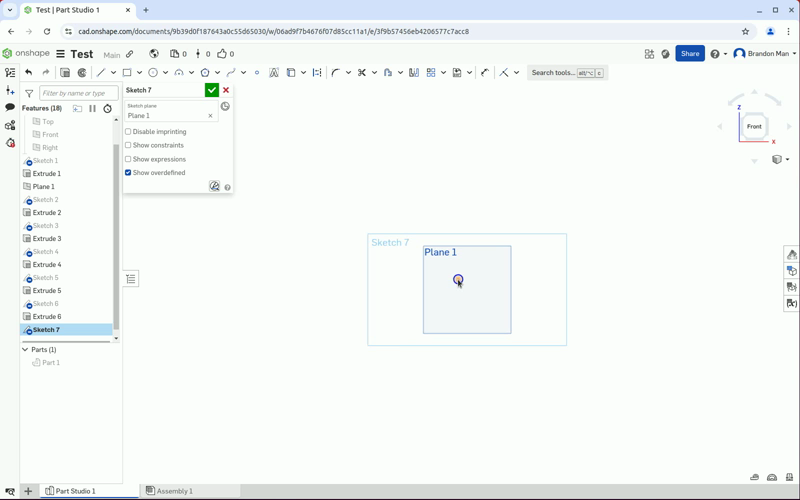
scroll(6)
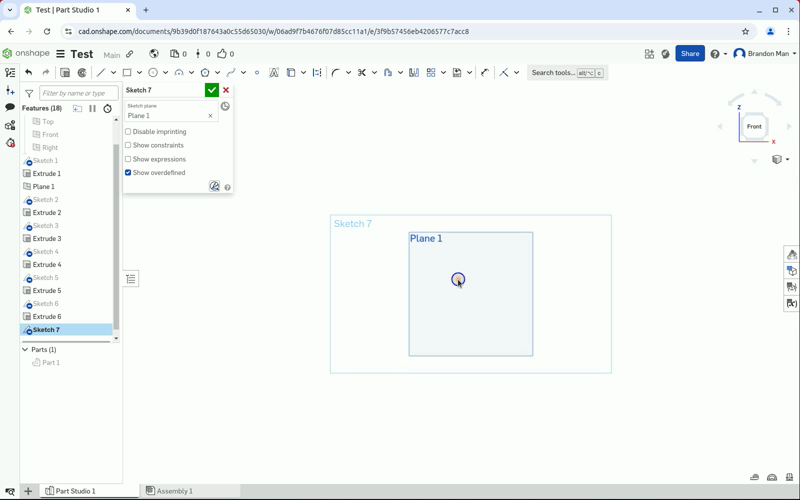
scroll(6)
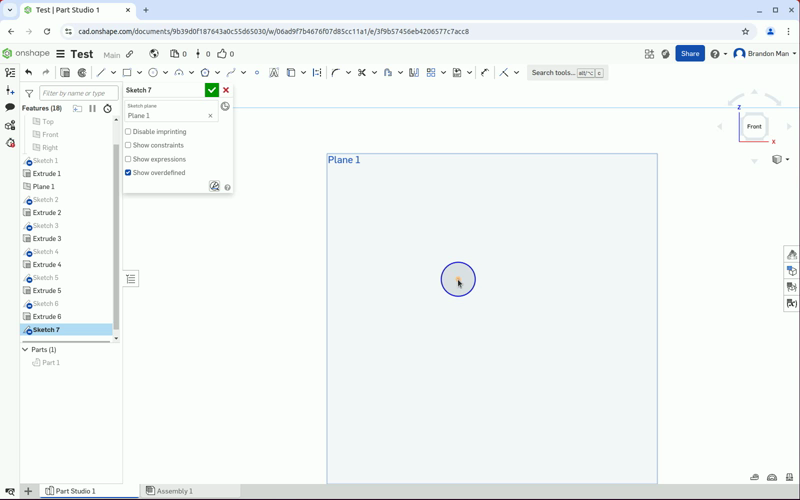
click(458, 279)
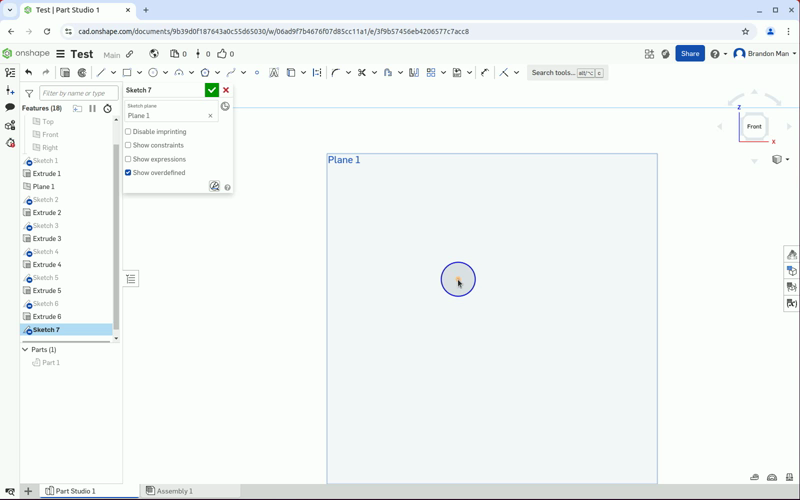
scroll(-6)
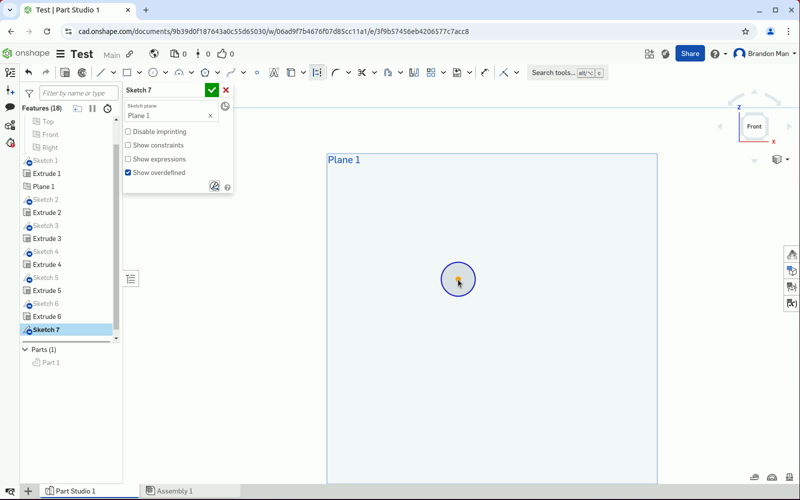
scroll(-6)
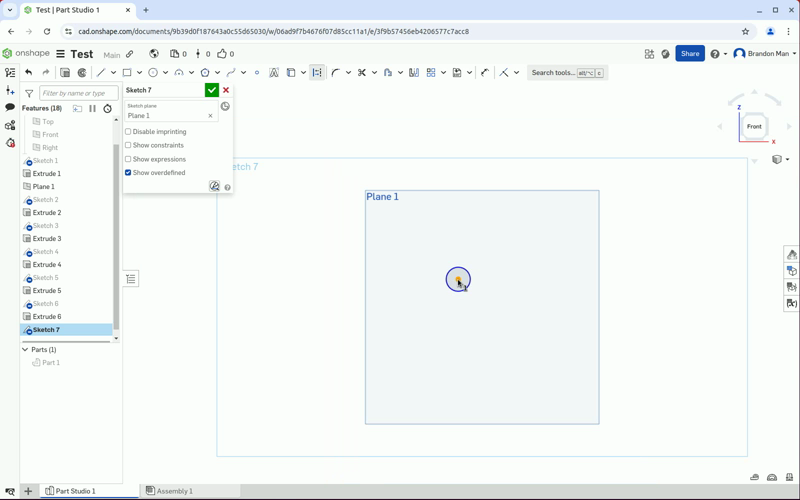
scroll(-6)
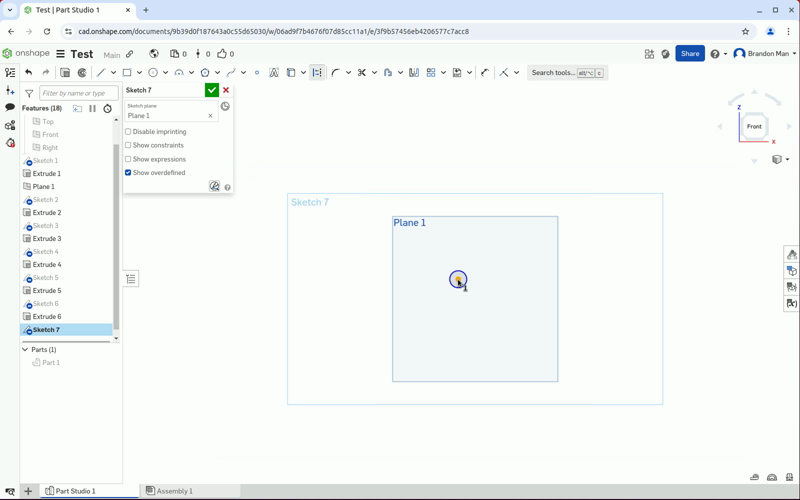
scroll(-6)
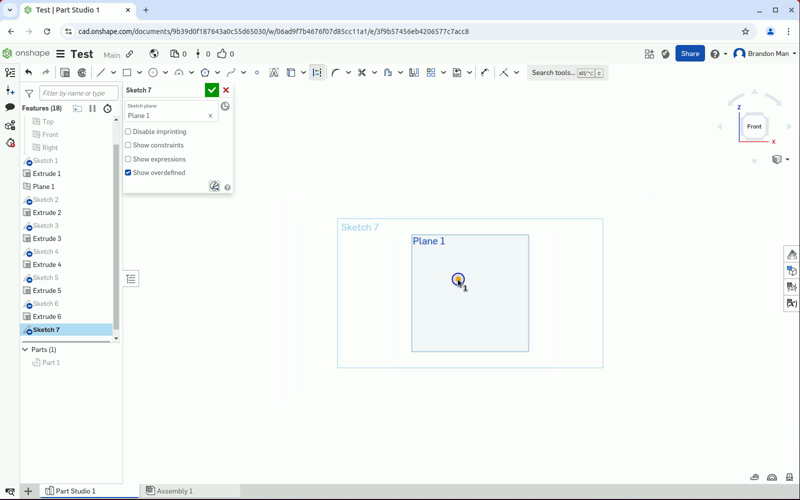
scroll(-6)
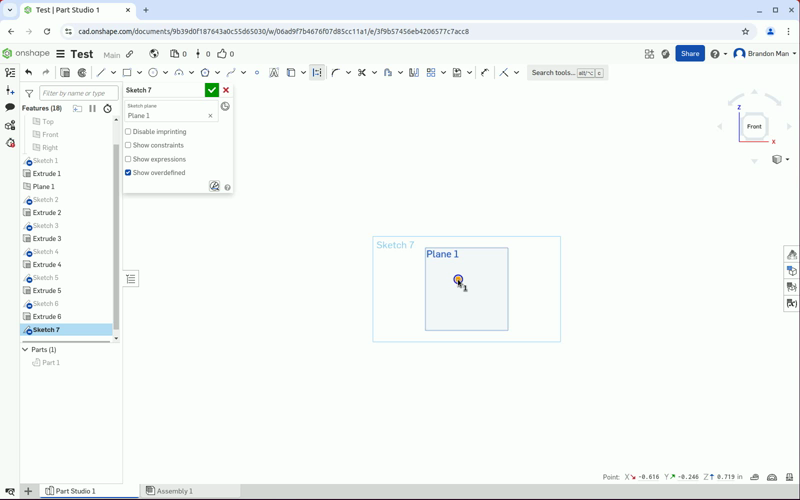
scroll(-6)
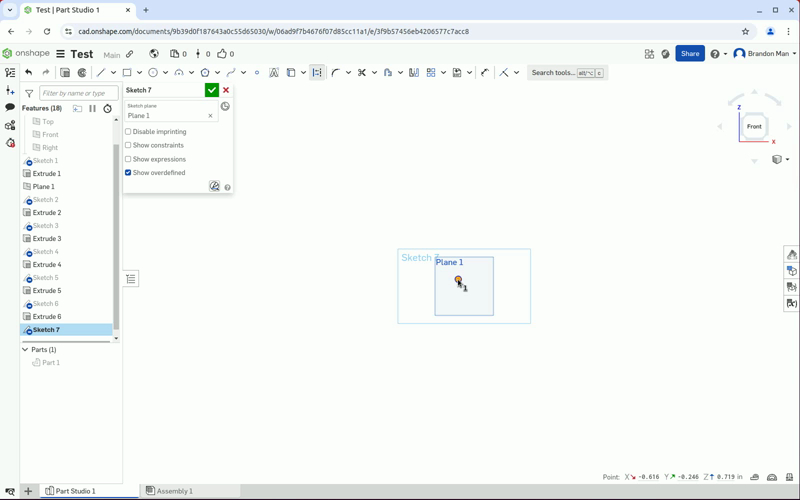
scroll(-6)
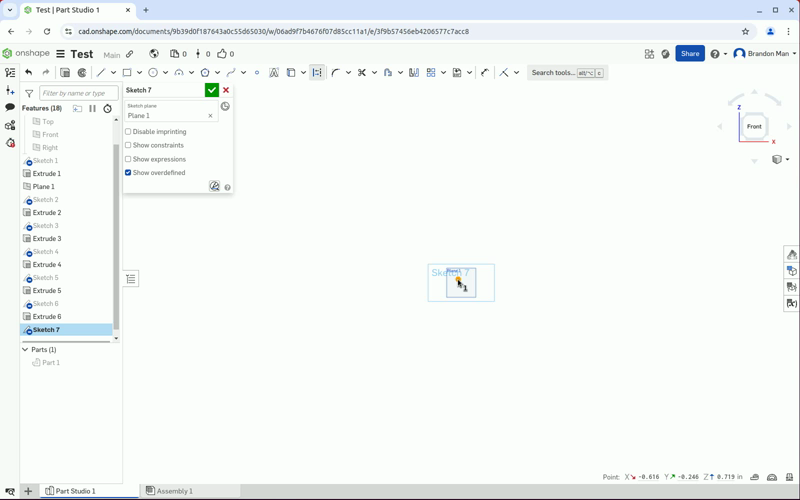
mouse_move(73, 352)
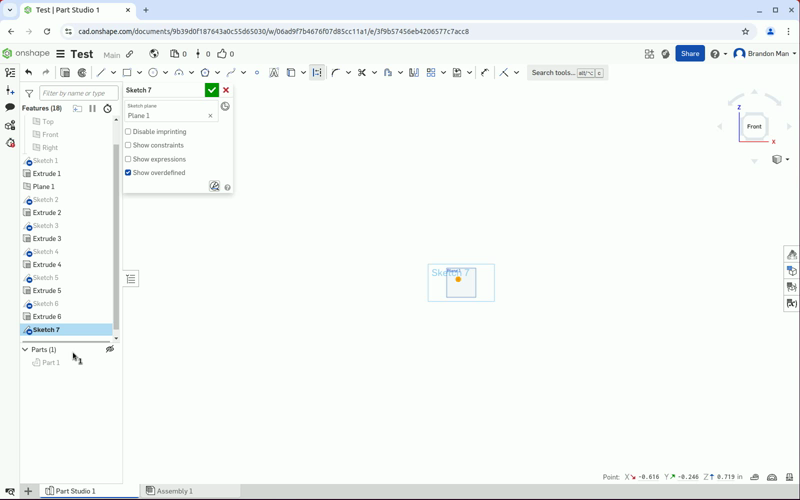
key(shift+y)
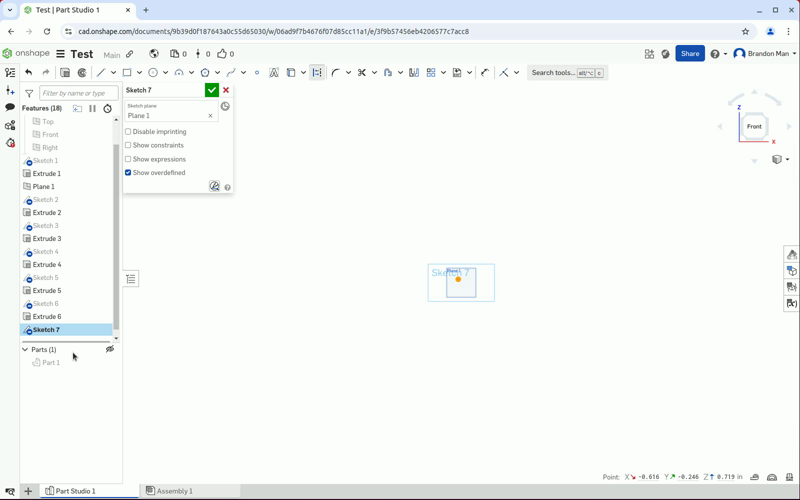
key(shift+e)
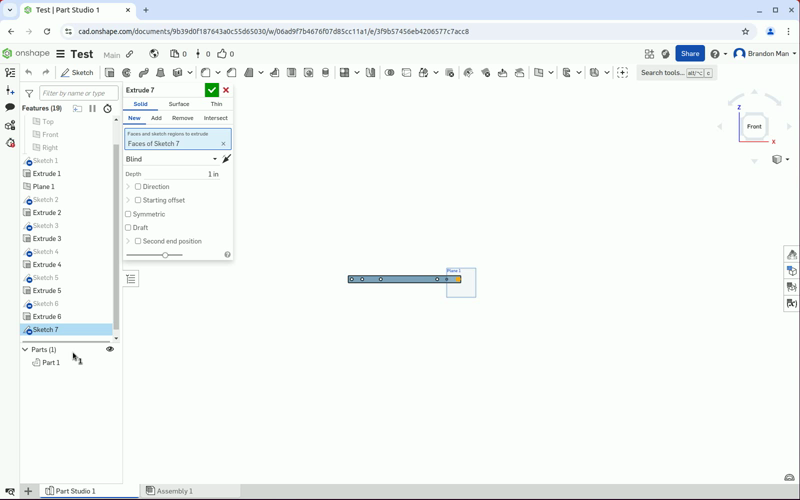
mouse_move(143, 106)
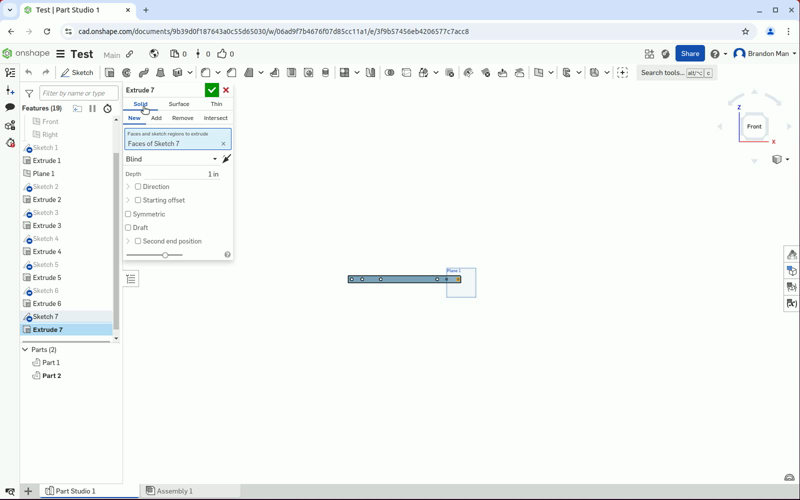
click(143, 106)
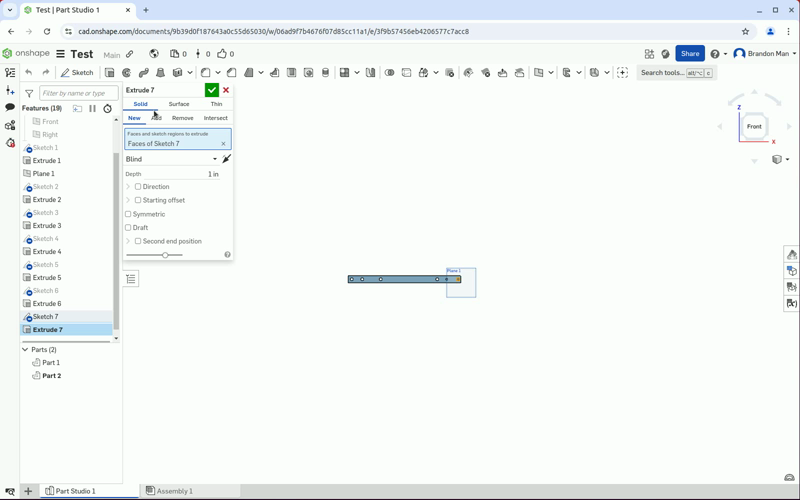
mouse_move(186, 120)
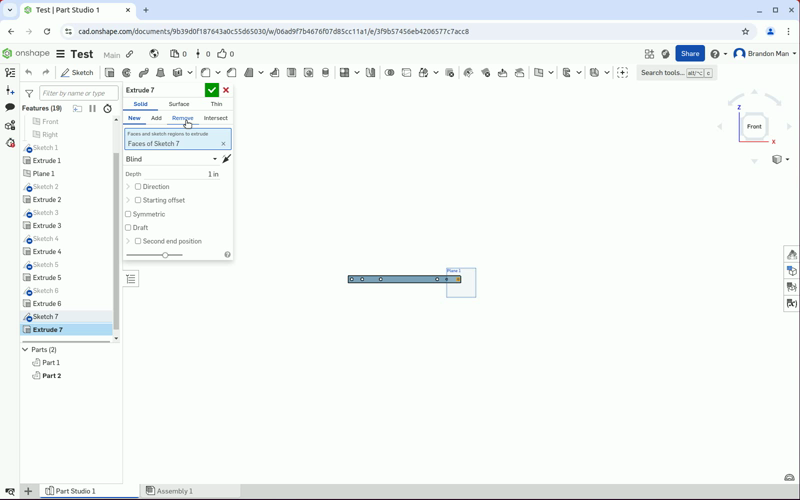
click(186, 120)
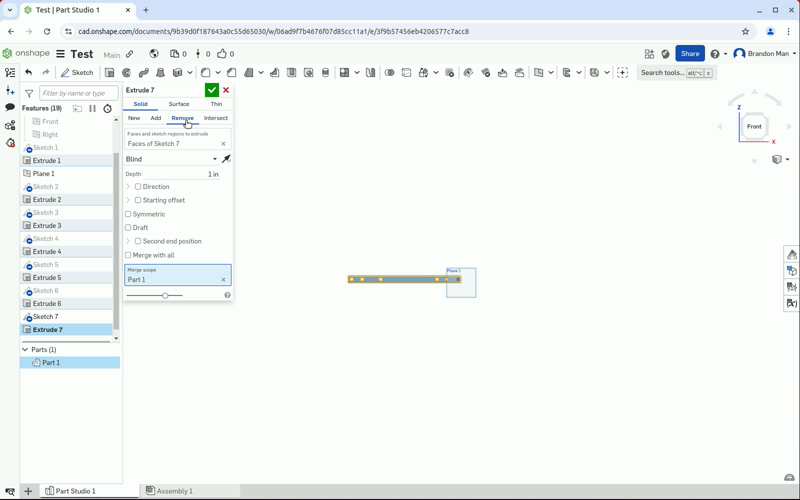
key(tab, 4)
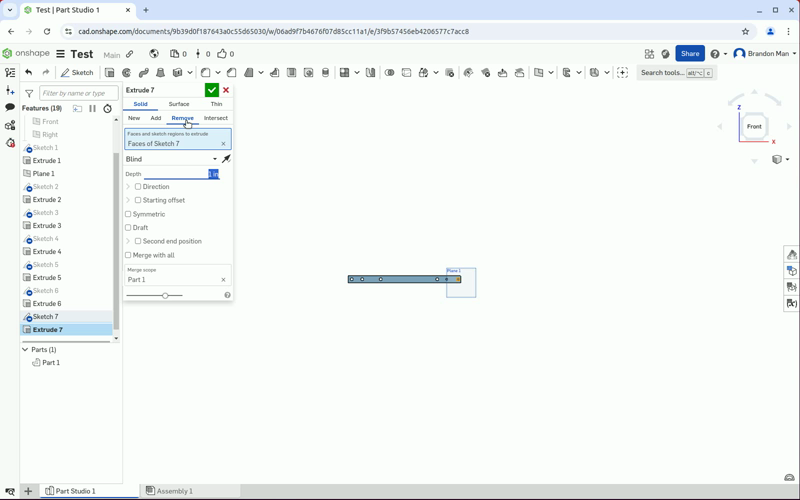
text(1.926)
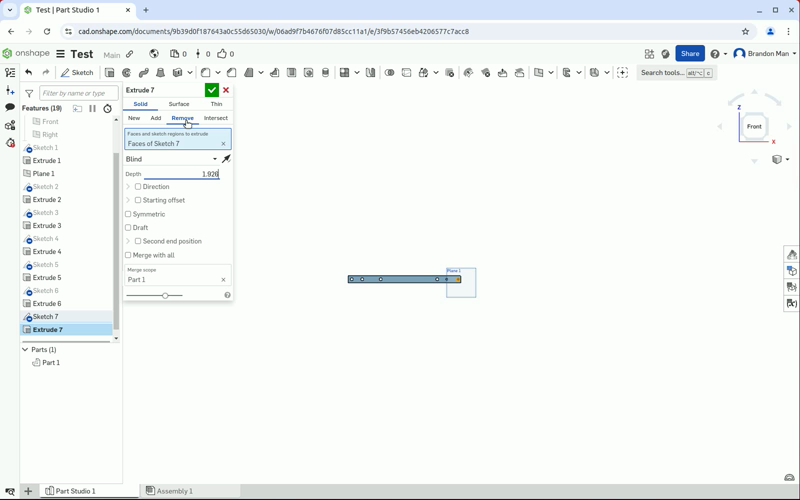
key(tab, 6)
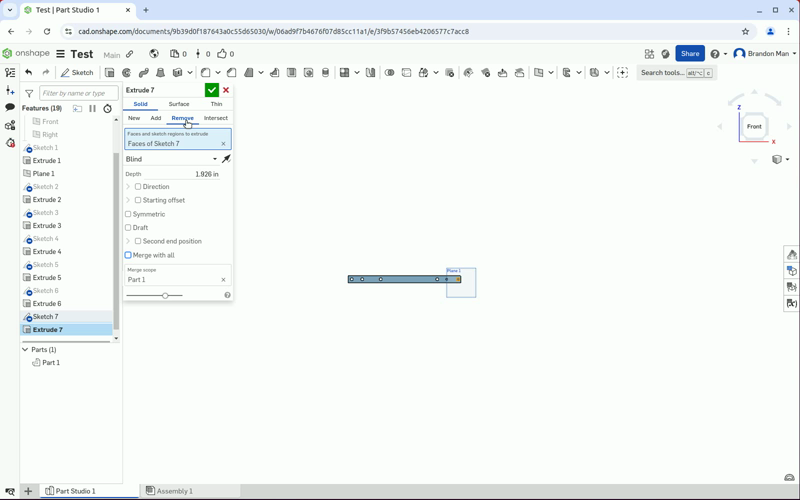
key(space)
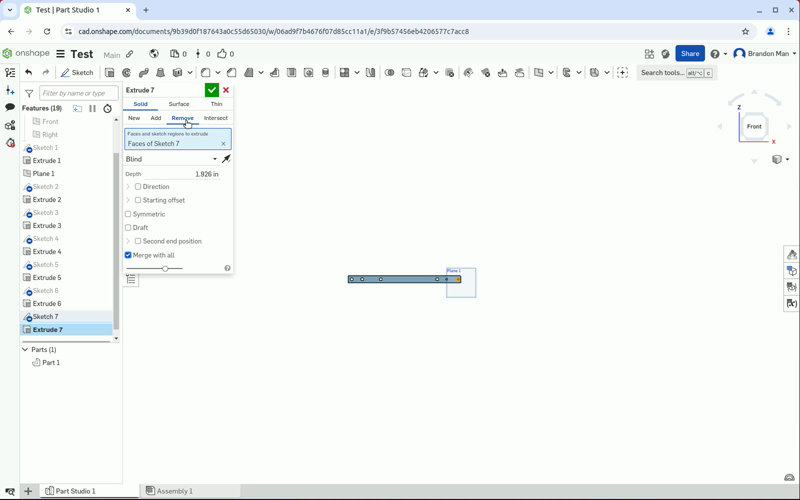
key(enter)
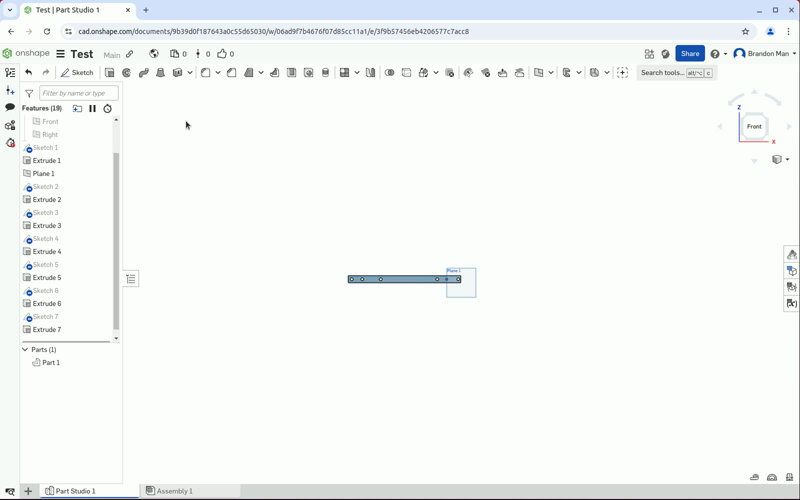
key(shift+h)
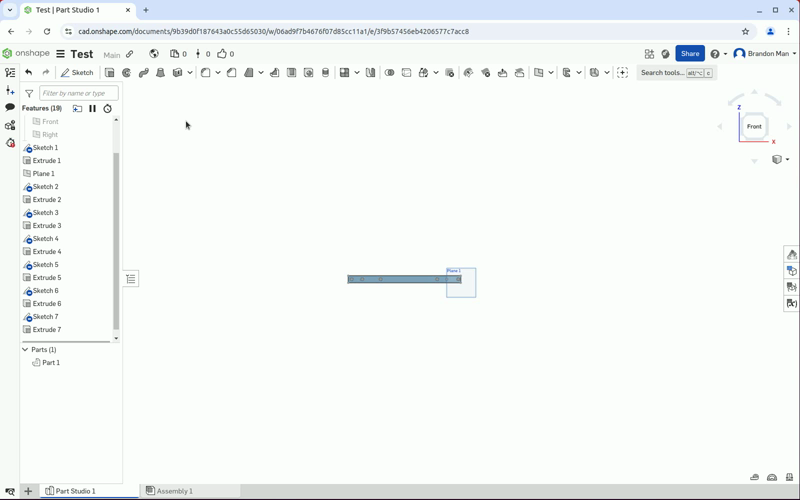
key(shift+h)
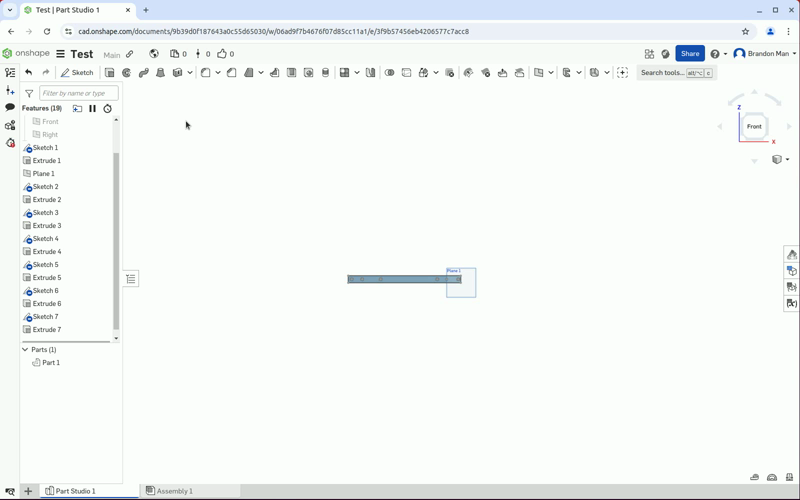
key(shift+7)
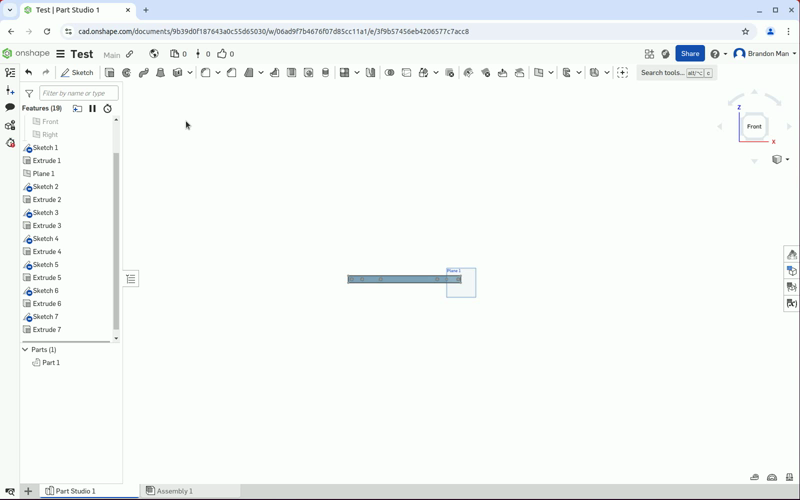
key(left, 2)
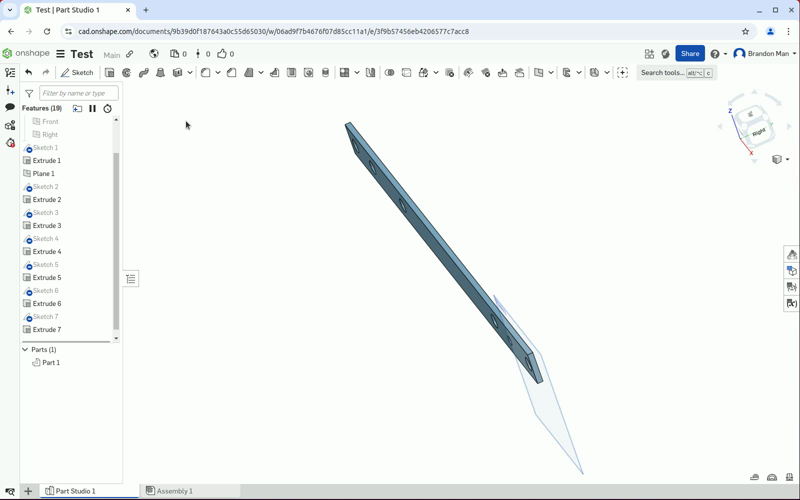
key(down, 2)
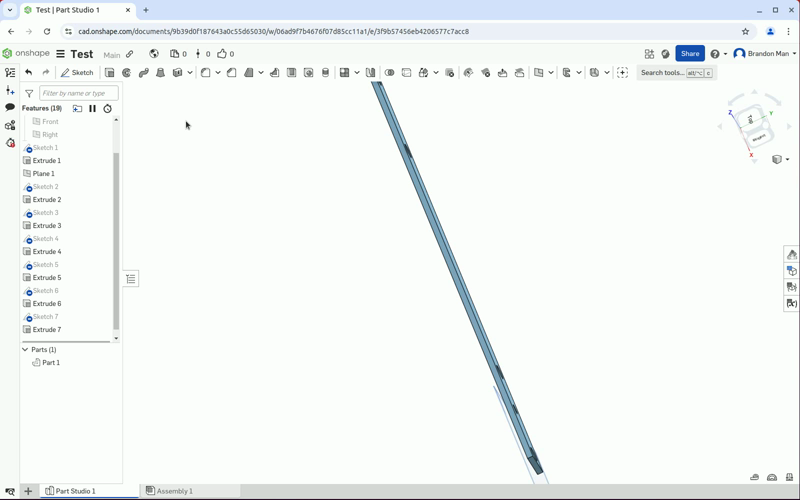
key(up, 2)
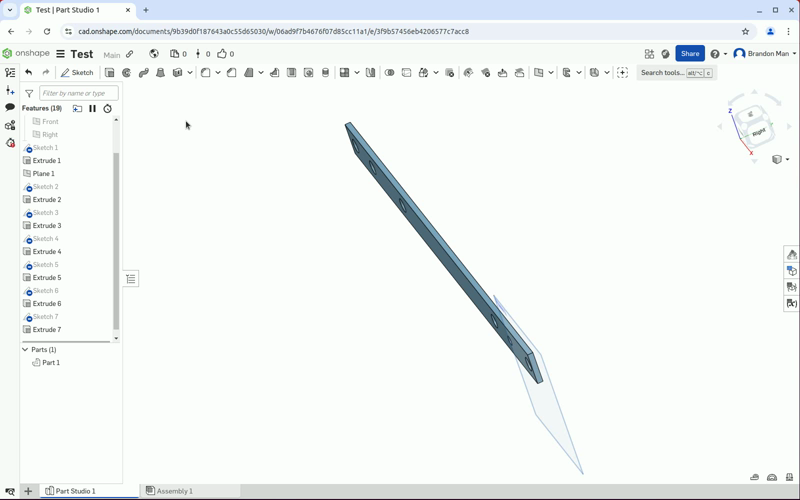
key(right, 2)
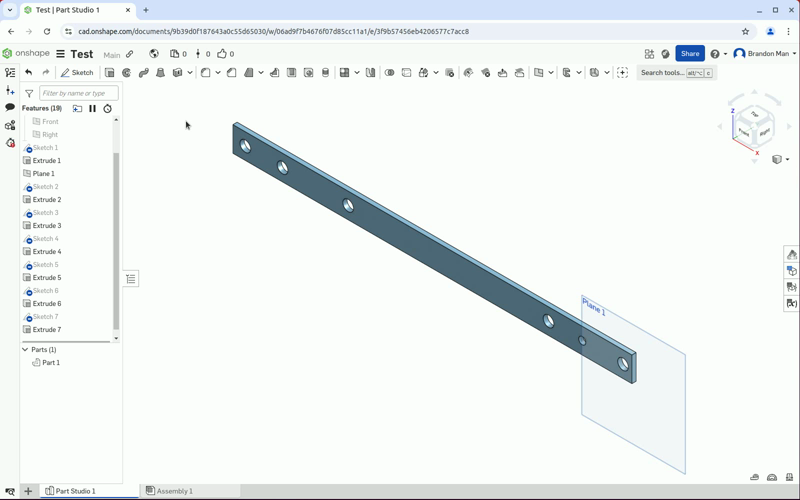
mouse_move(69, 150)
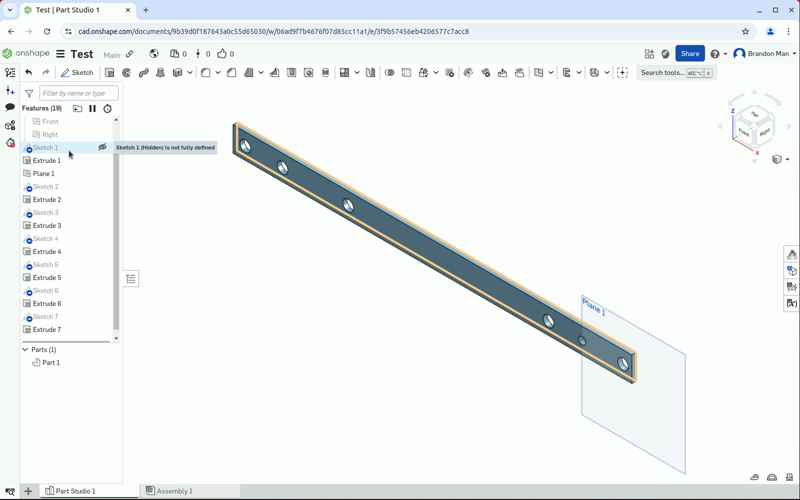
click(69, 150)